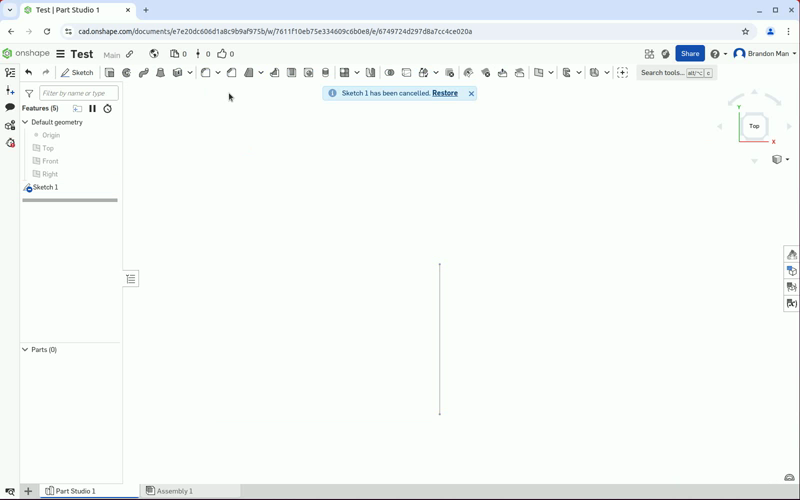
key(shift+h)
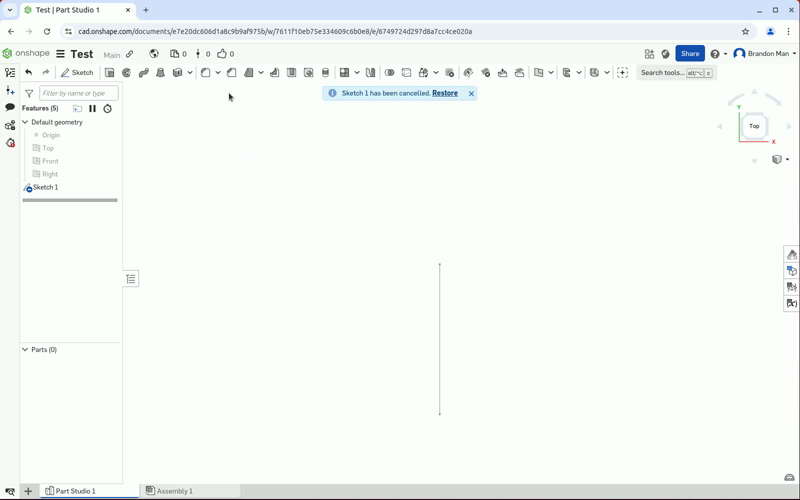
key(shift+s)
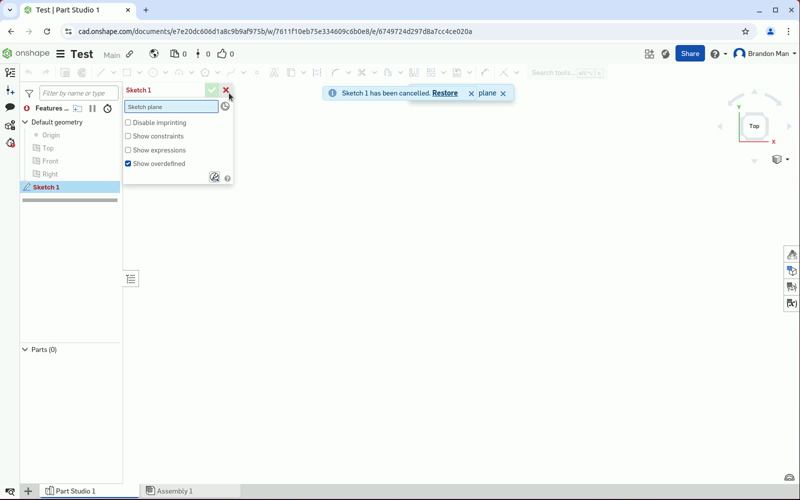
mouse_move(73, 150)
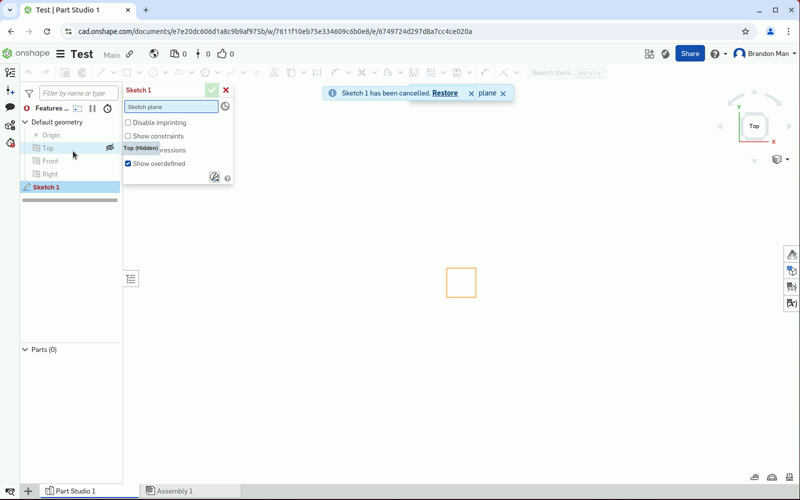
click(73, 150)
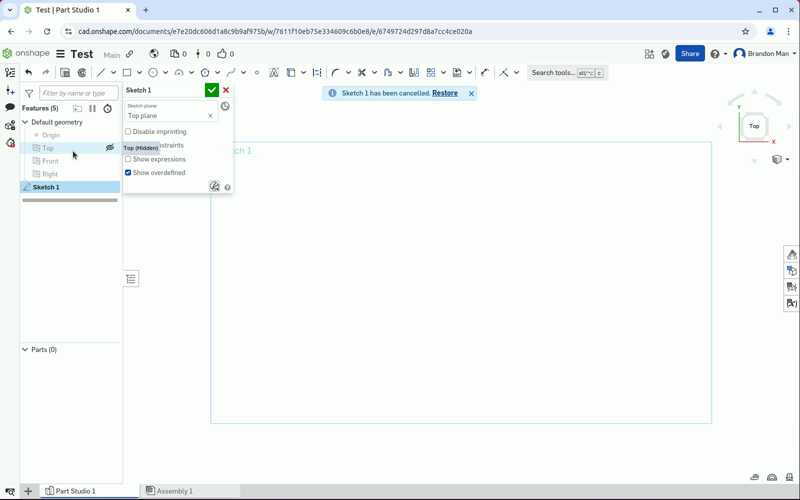
mouse_move(73, 352)
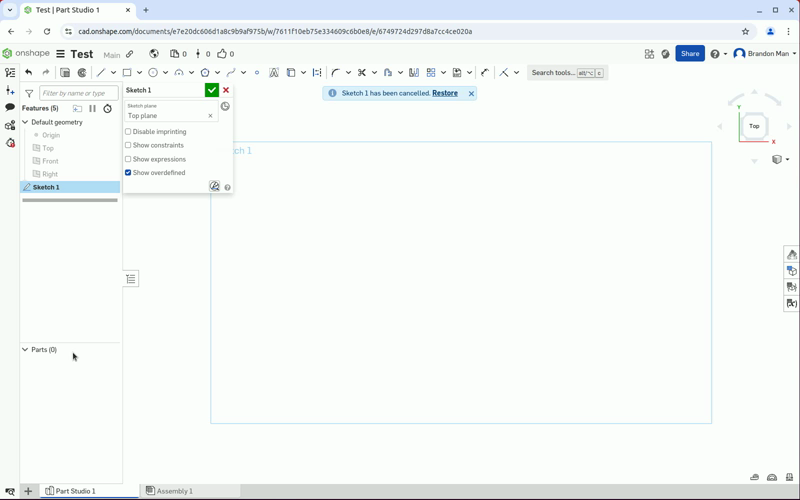
key(y)
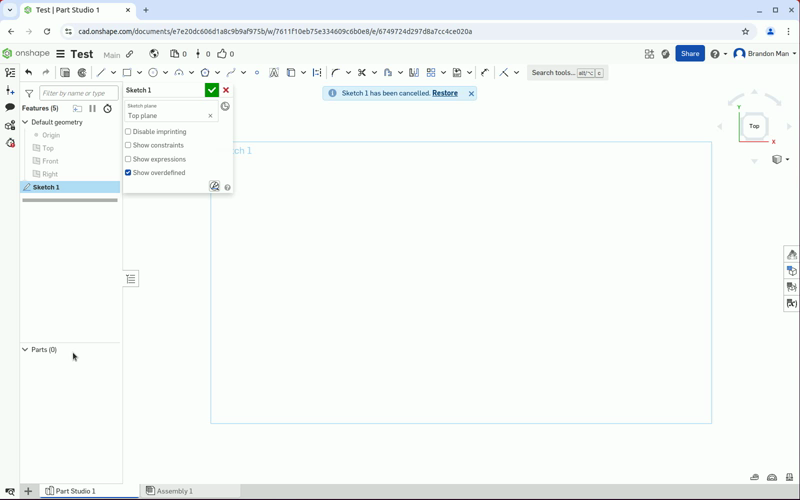
key(l)
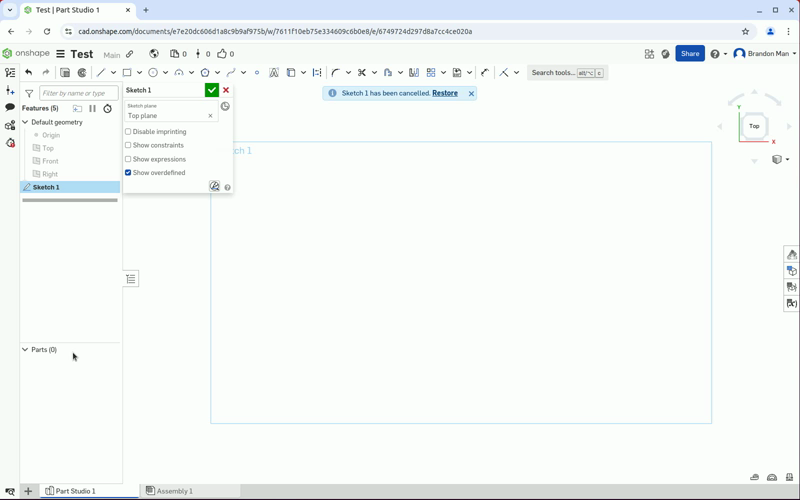
key_down(shift)
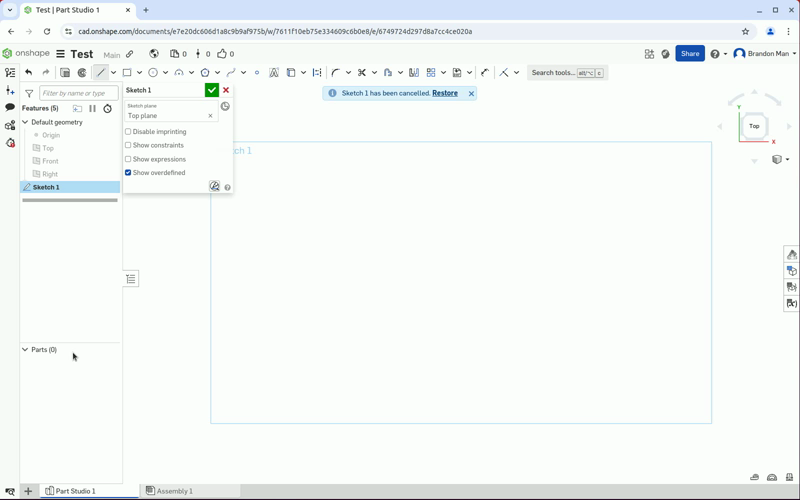
mouse_move(452, 217)
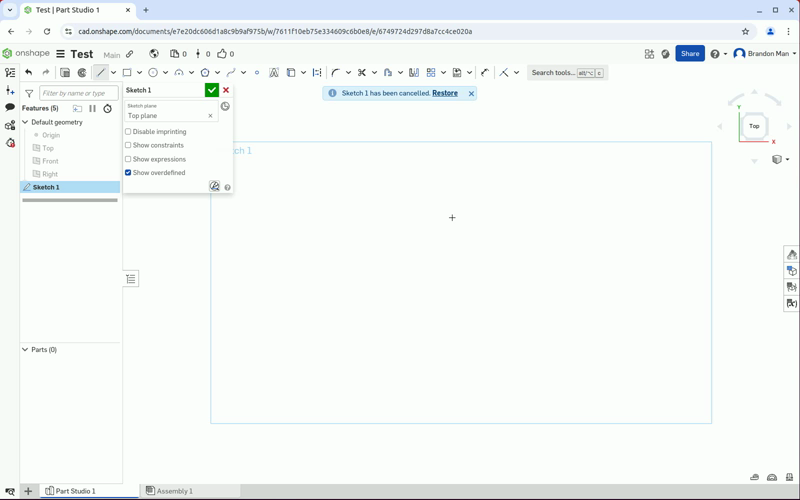
click(452, 217)
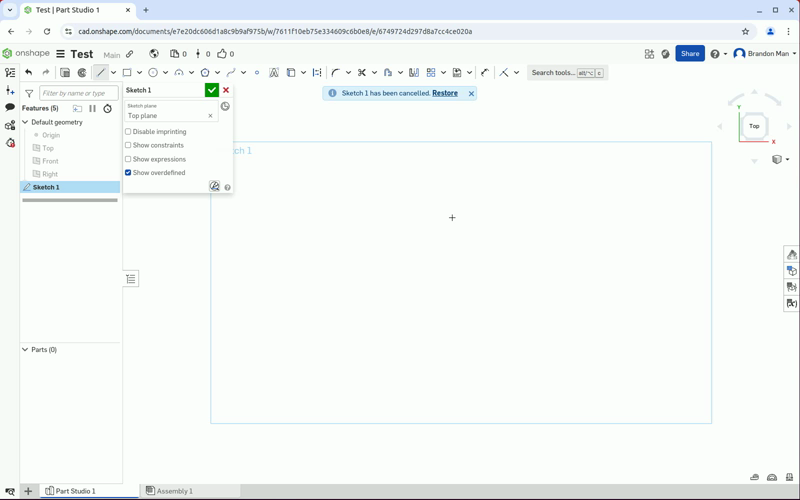
key_up(shift)
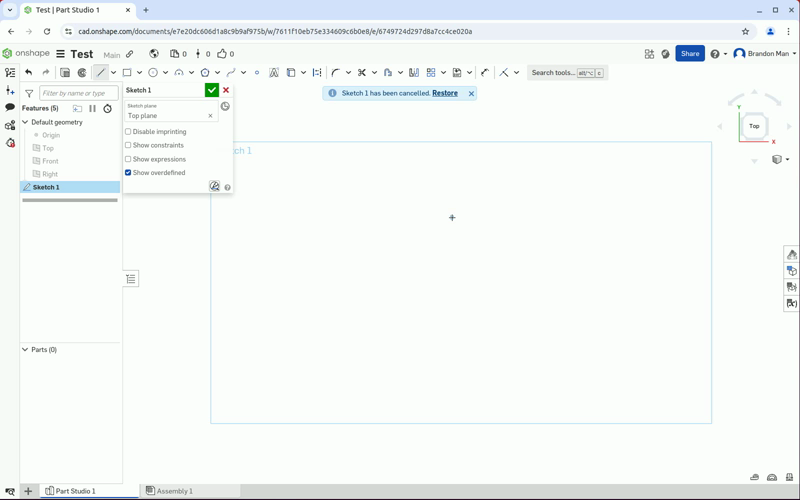
key_down(shift)
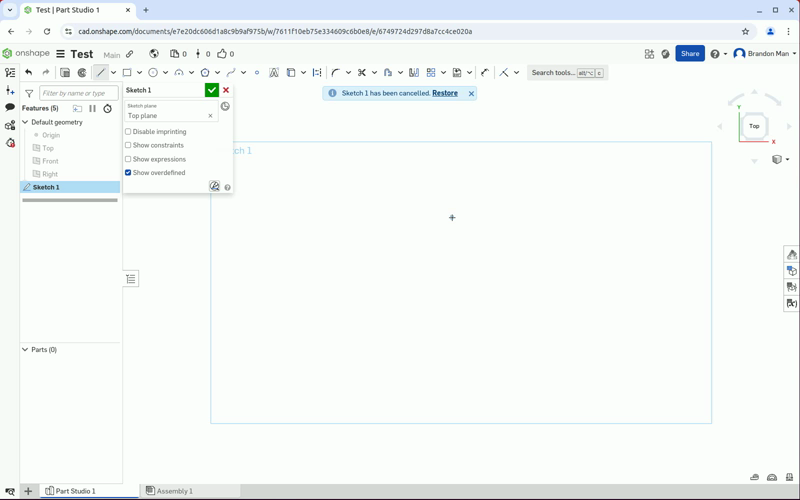
mouse_move(482, 217)
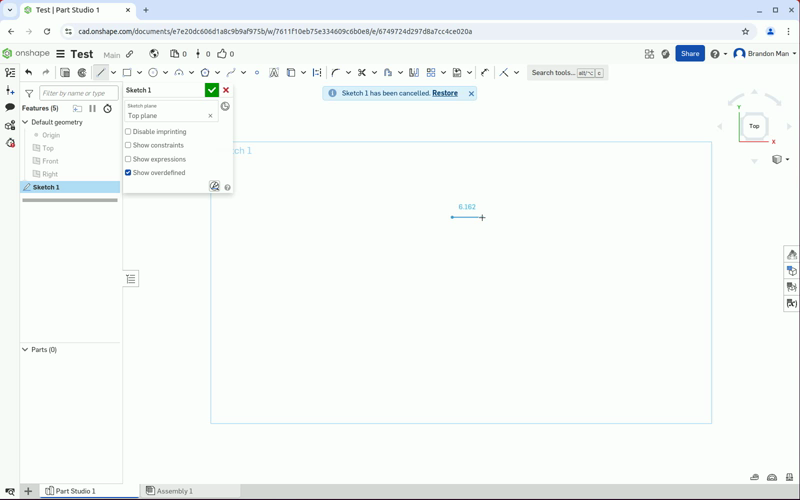
mouse_move(457, 217)
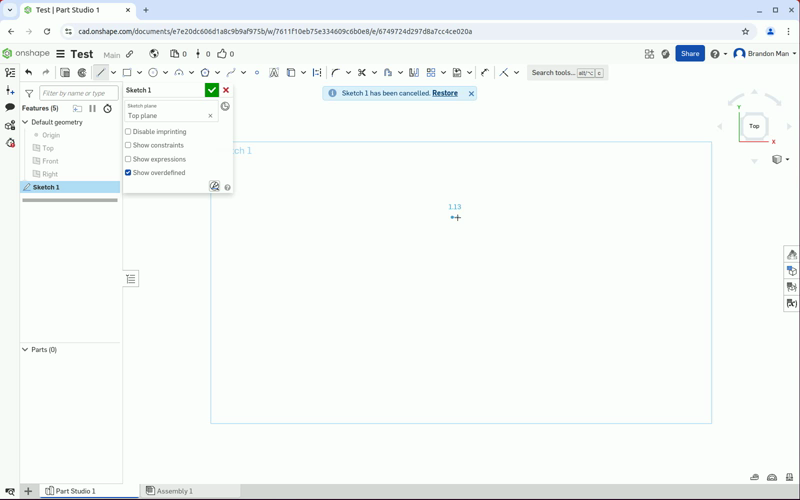
scroll(6)
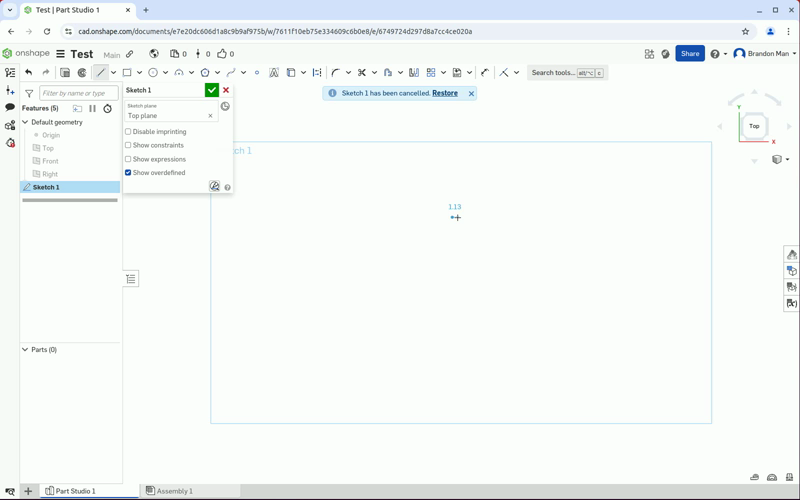
scroll(6)
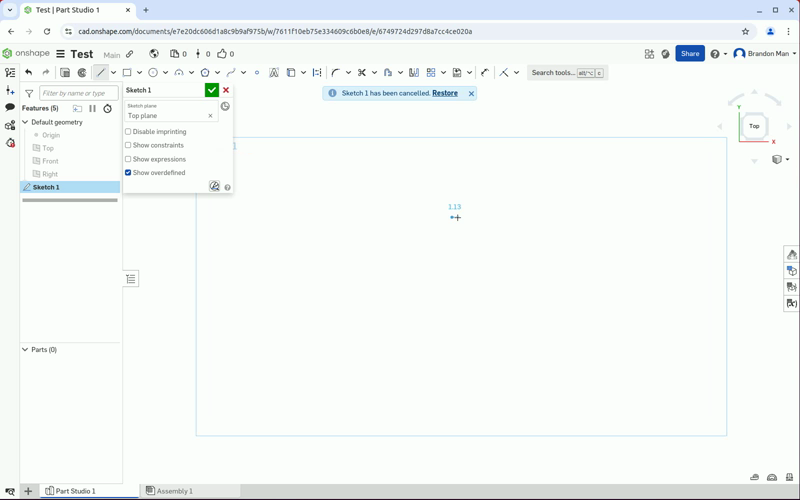
scroll(6)
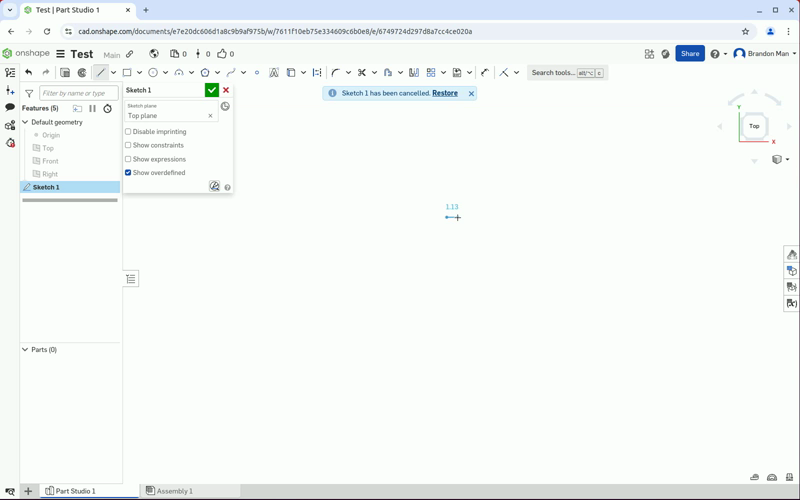
scroll(6)
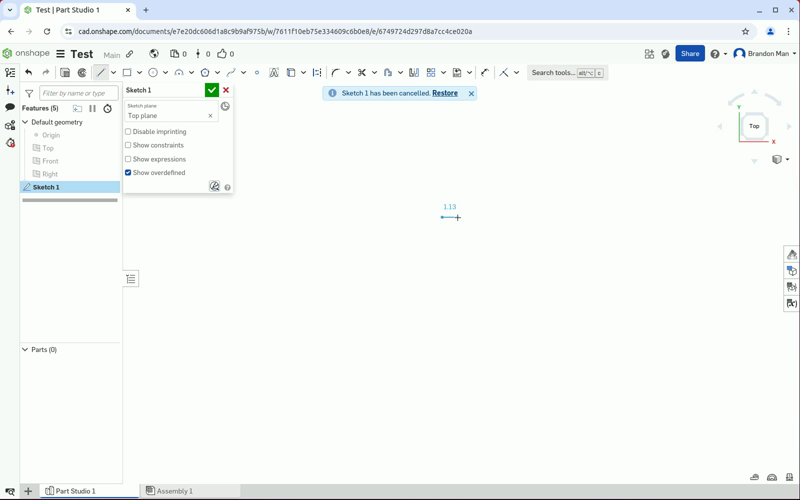
scroll(6)
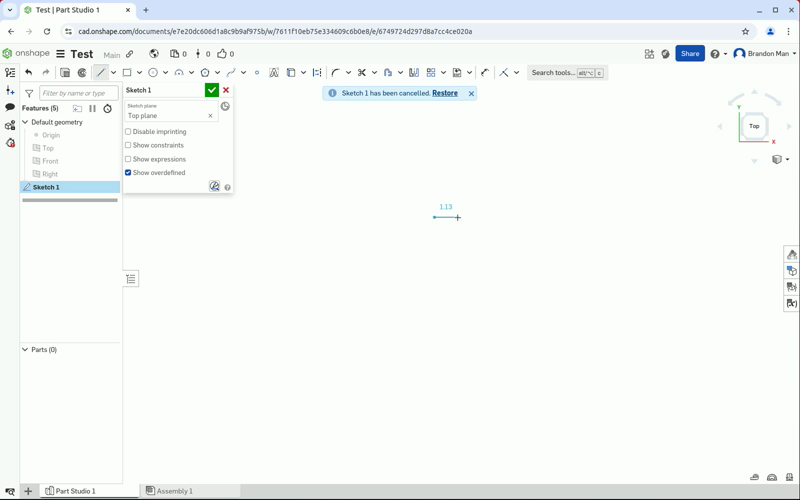
scroll(6)
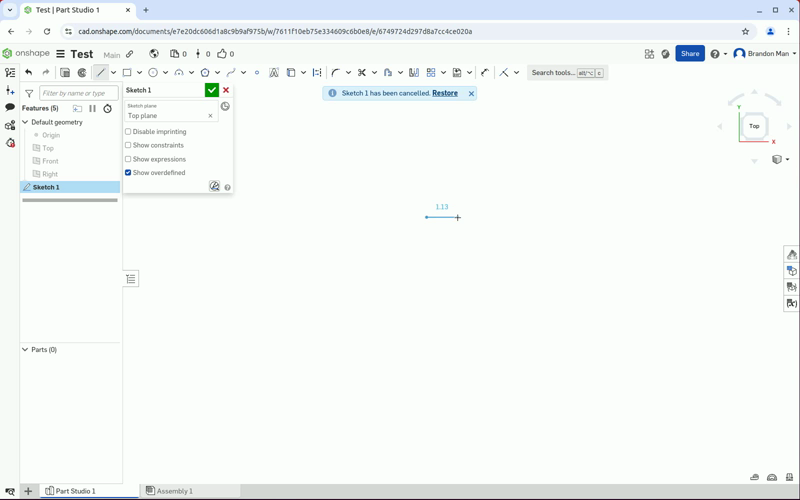
scroll(6)
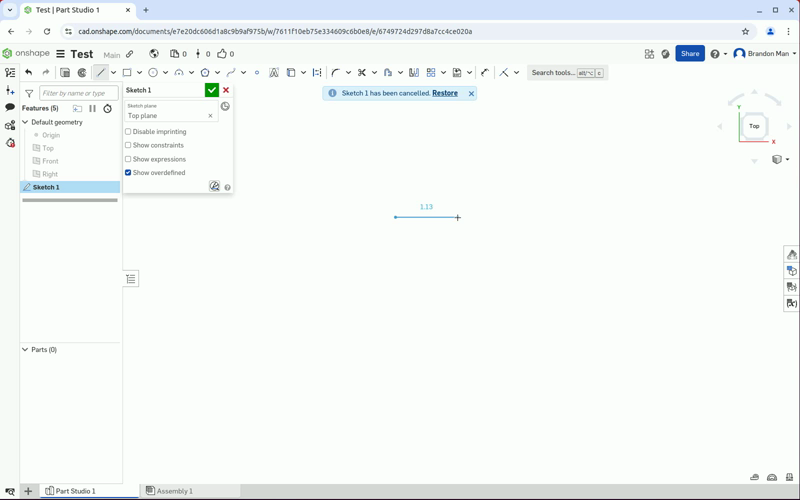
click(457, 217)
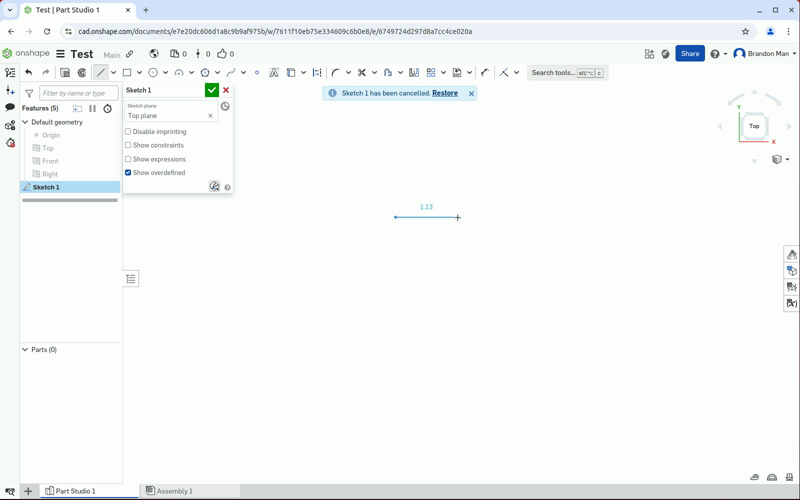
scroll(-6)
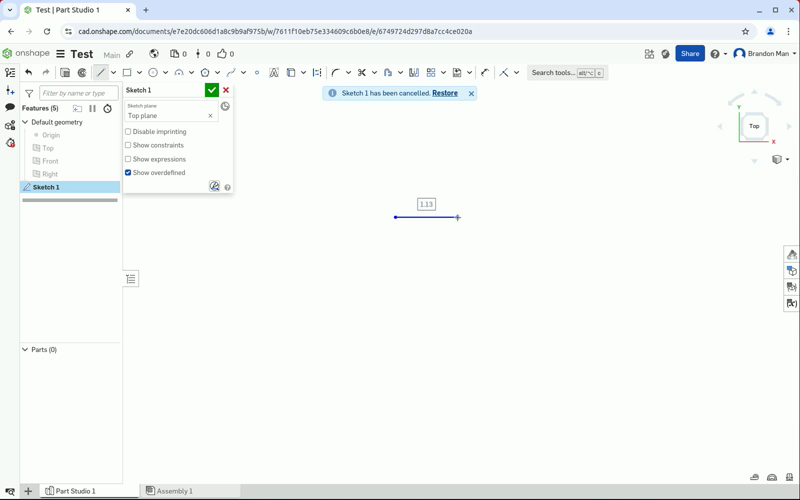
scroll(-6)
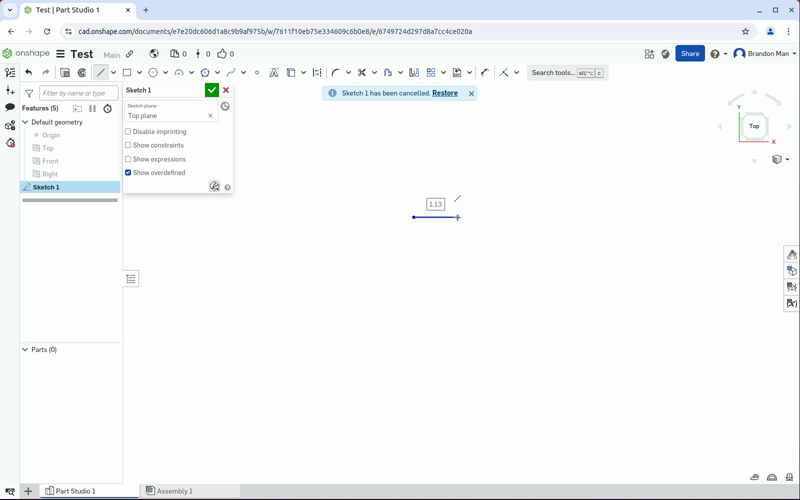
scroll(-6)
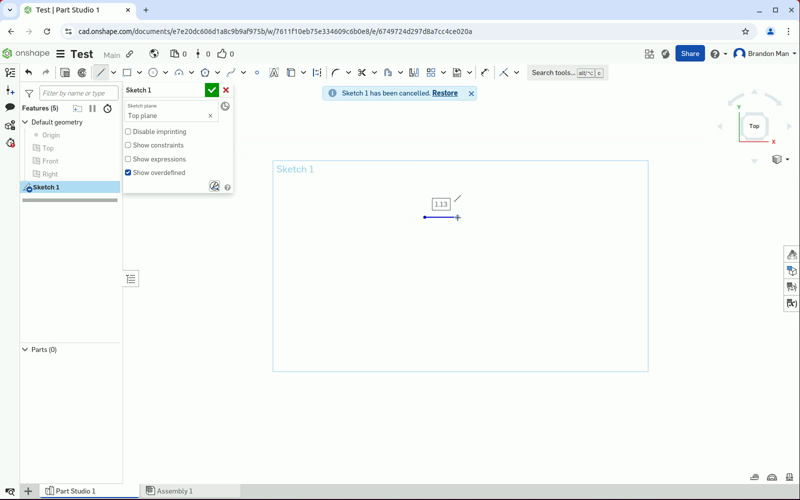
scroll(-6)
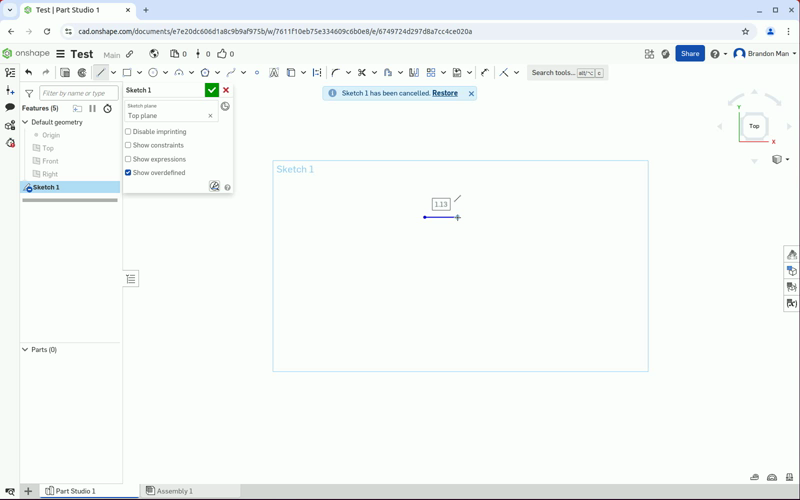
scroll(-6)
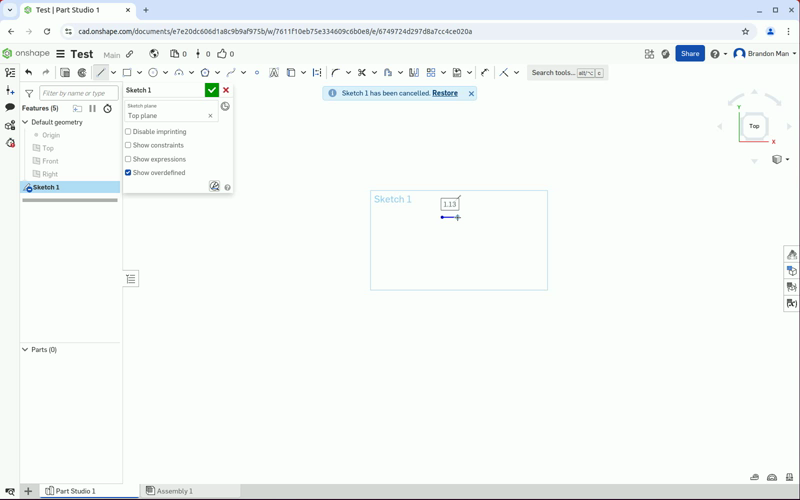
scroll(-6)
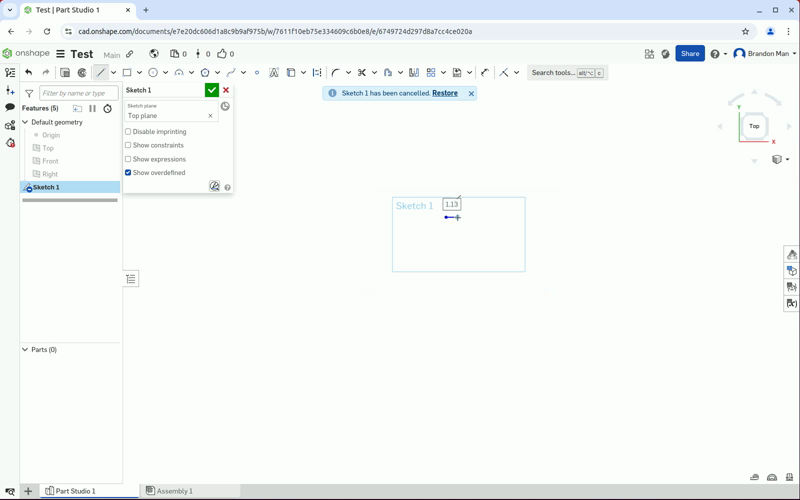
scroll(-6)
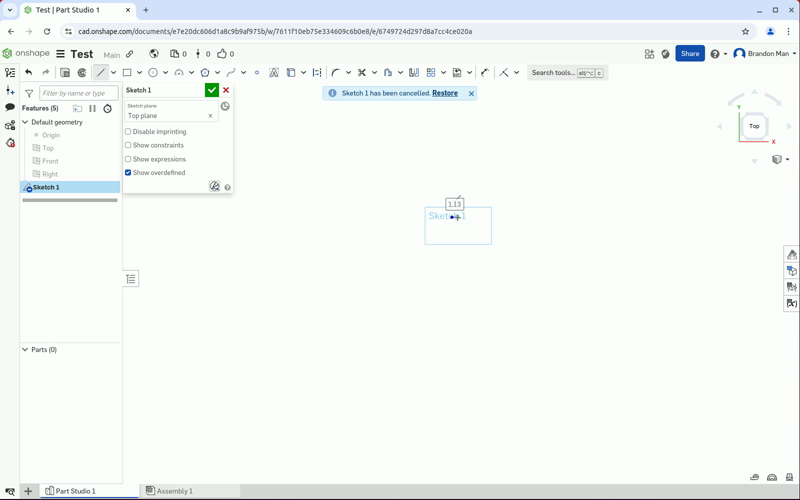
key_up(shift)
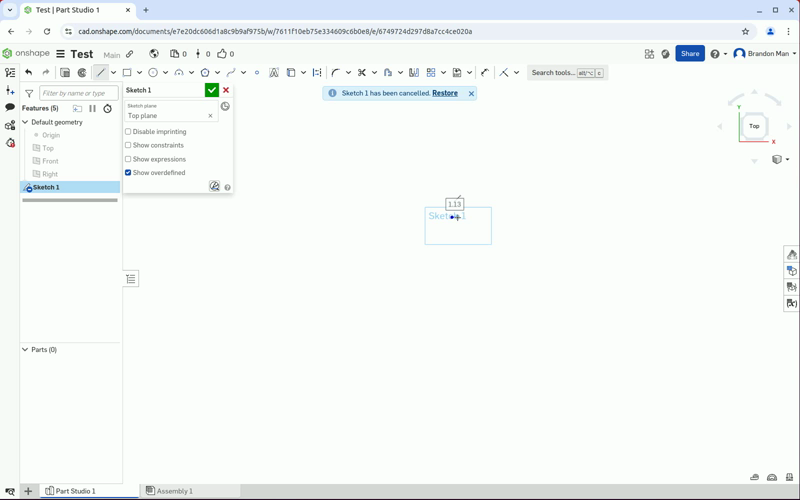
key_down(shift)
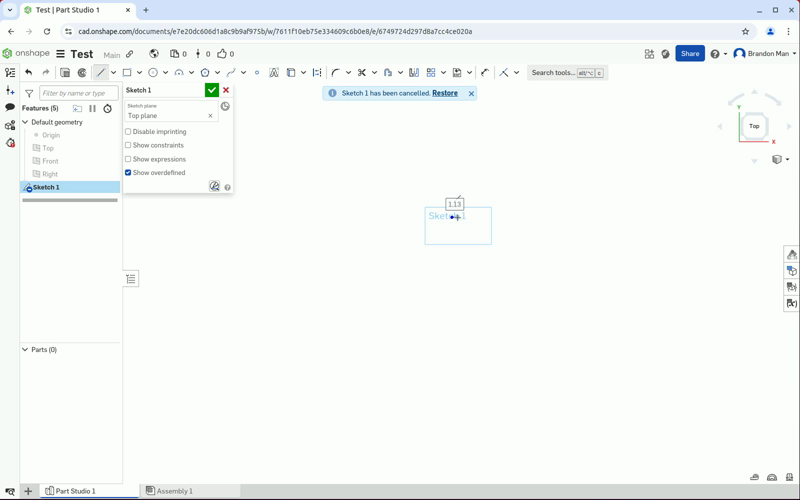
mouse_move(457, 283)
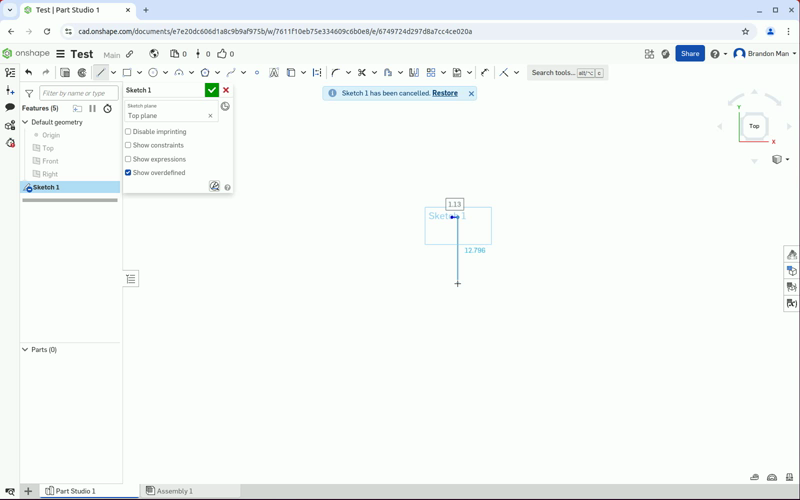
click(457, 283)
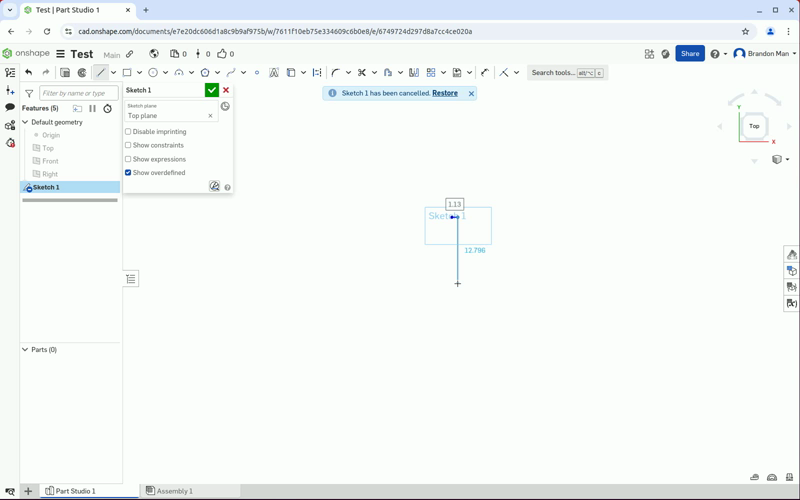
key_up(shift)
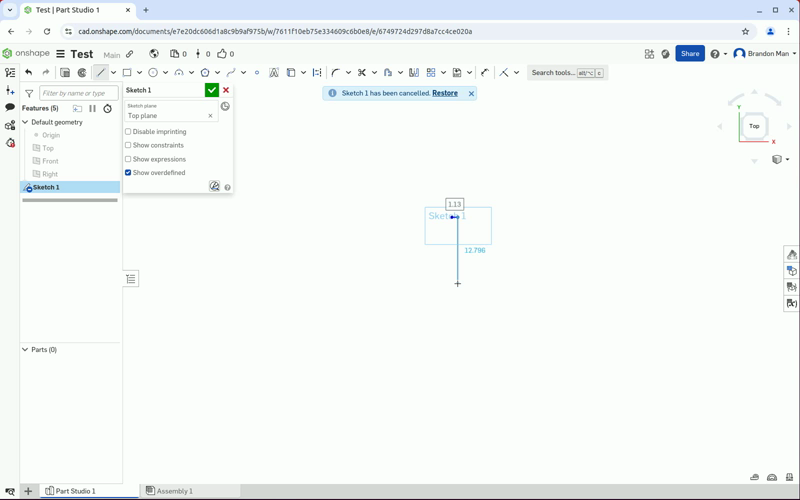
key_down(shift)
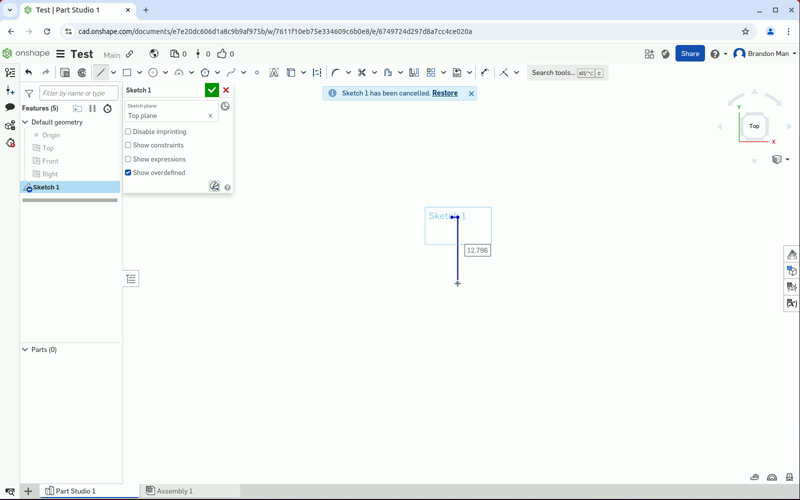
mouse_move(487, 283)
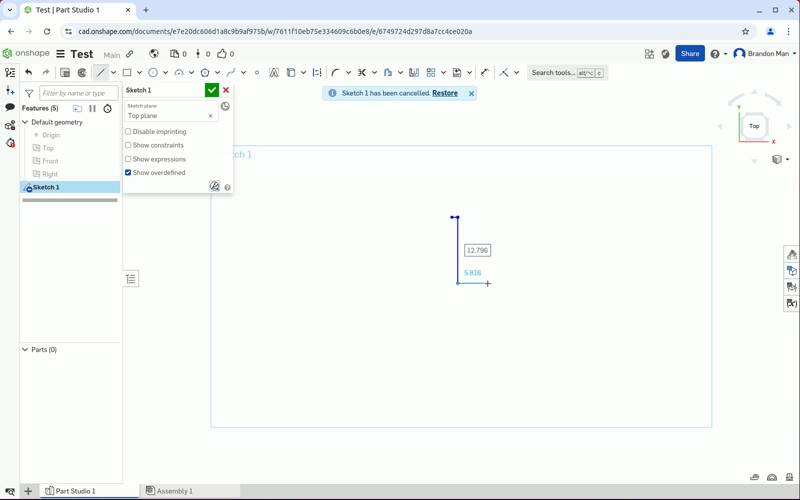
mouse_move(463, 283)
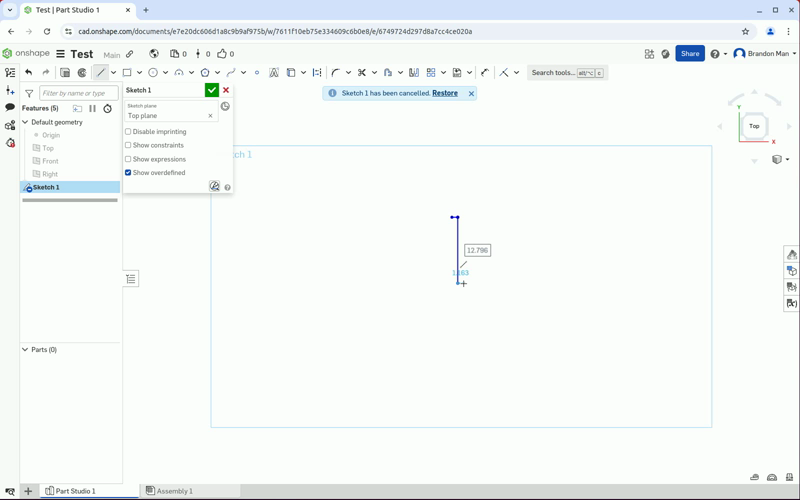
scroll(6)
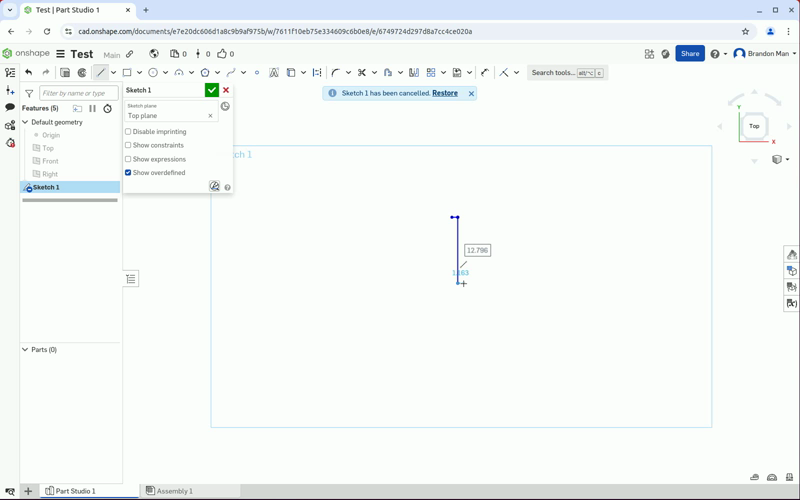
scroll(6)
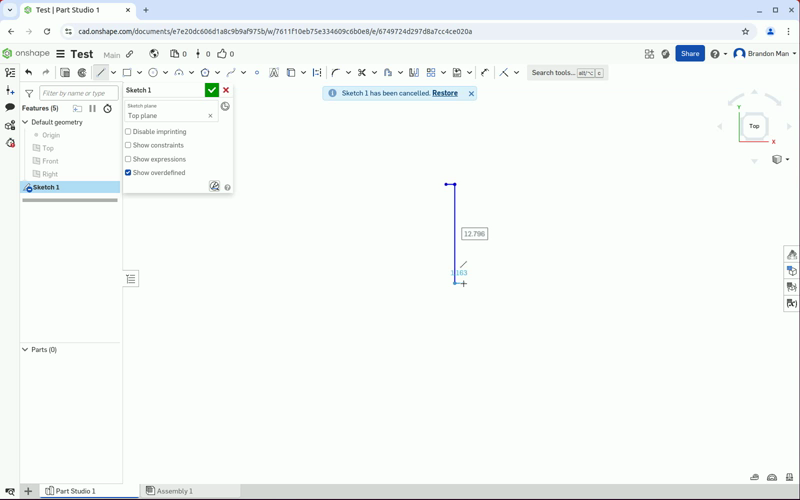
scroll(6)
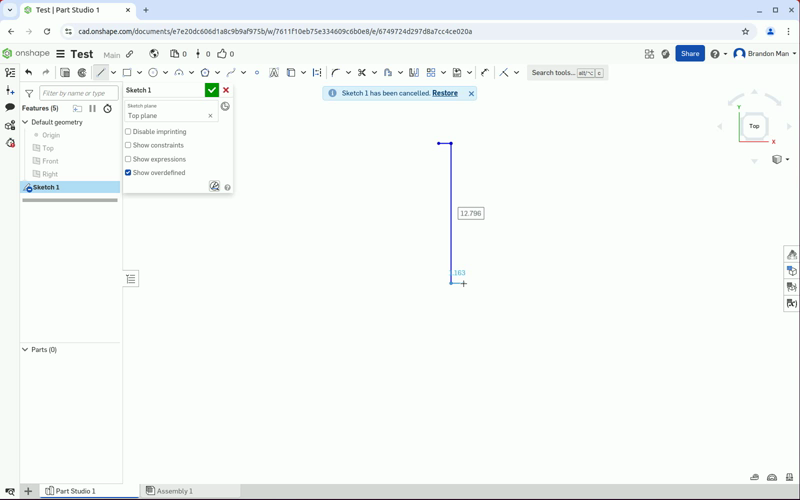
scroll(6)
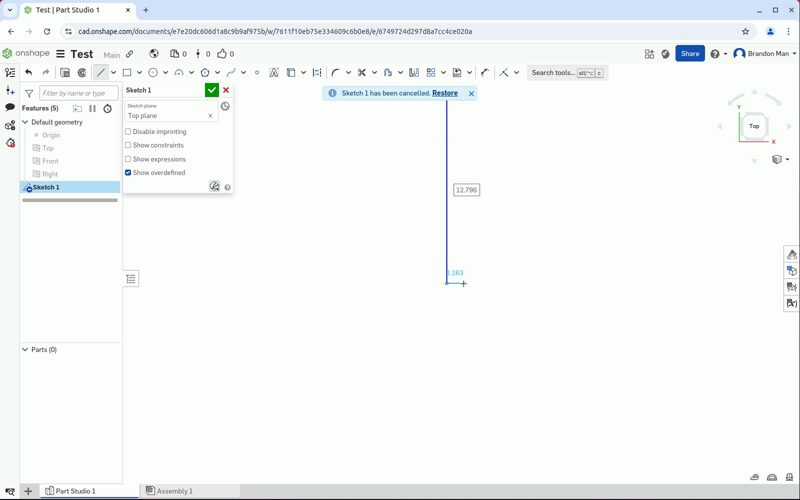
scroll(6)
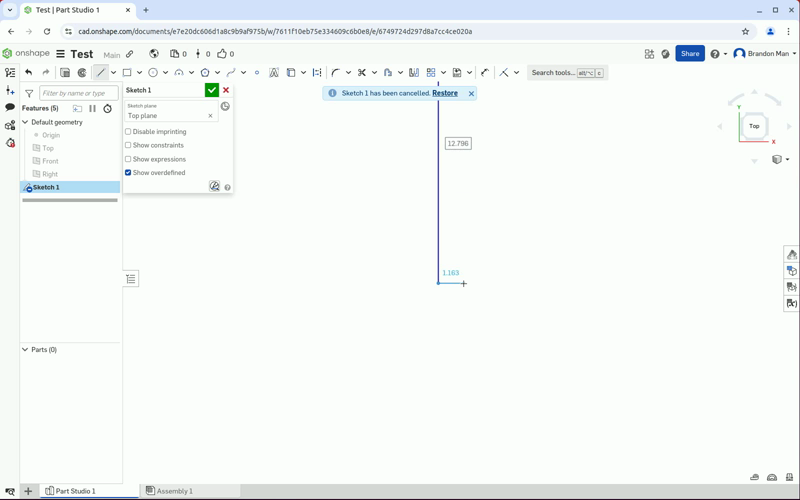
scroll(6)
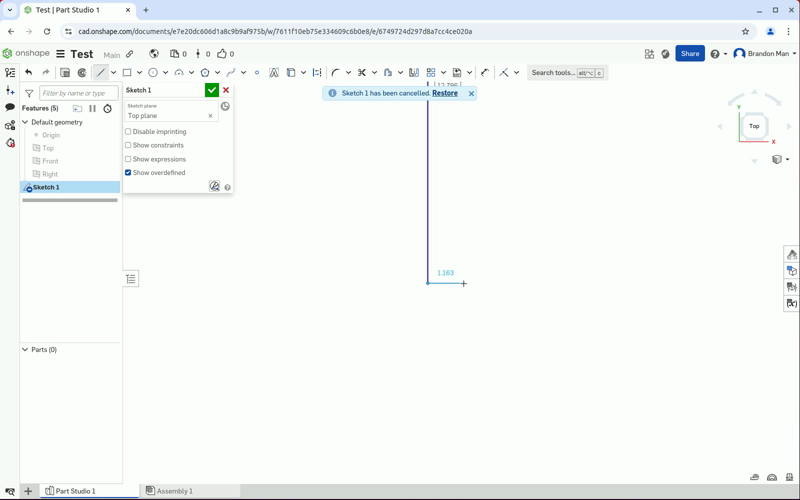
scroll(6)
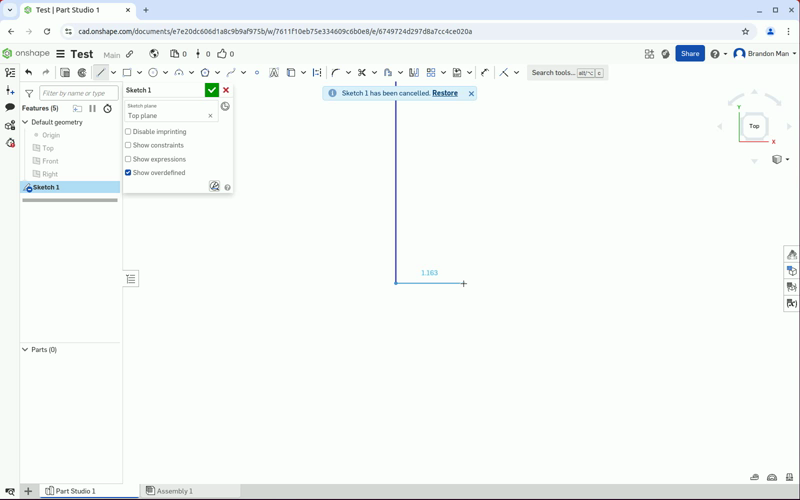
click(463, 283)
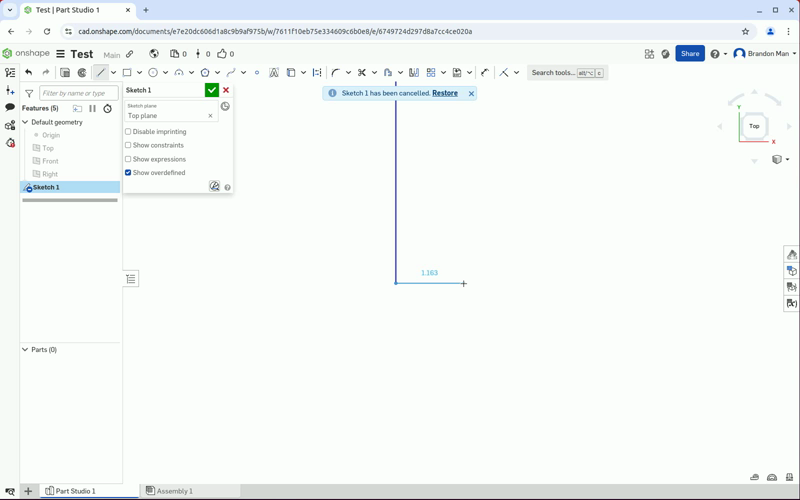
scroll(-6)
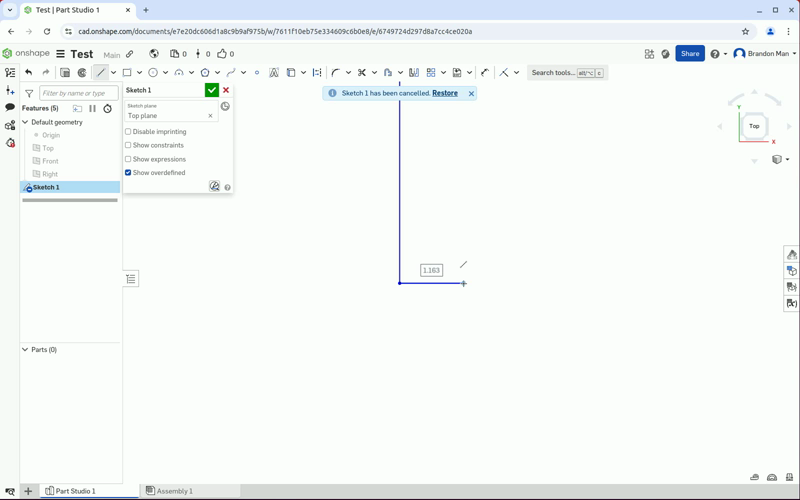
scroll(-6)
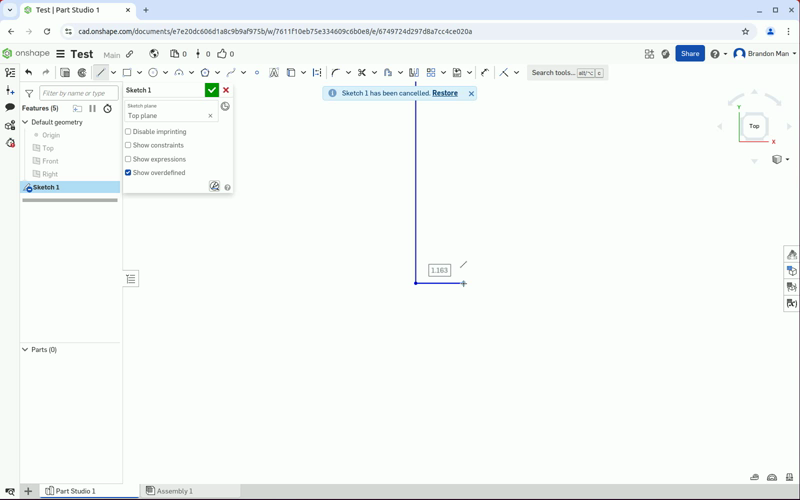
scroll(-6)
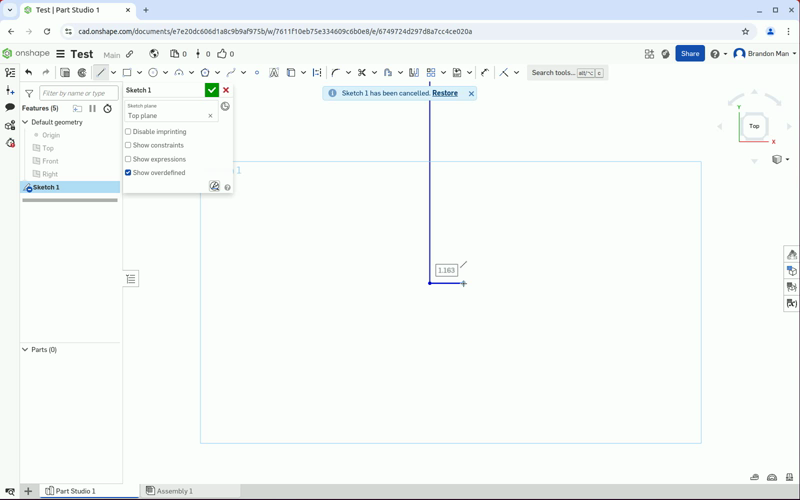
scroll(-6)
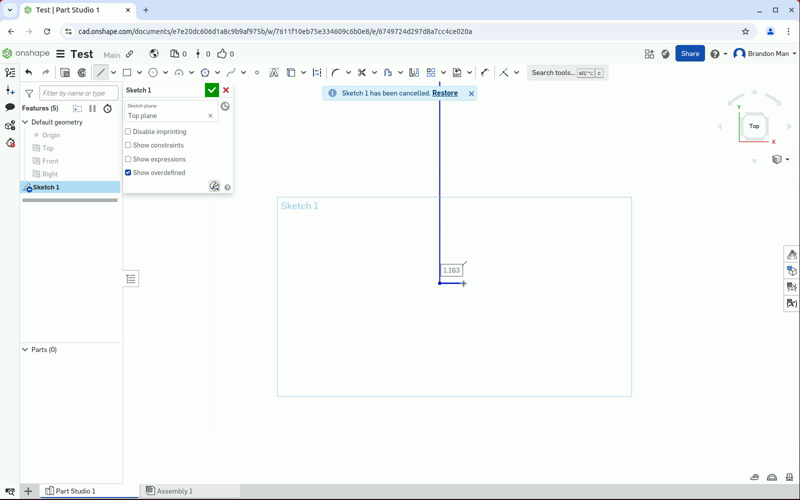
scroll(-6)
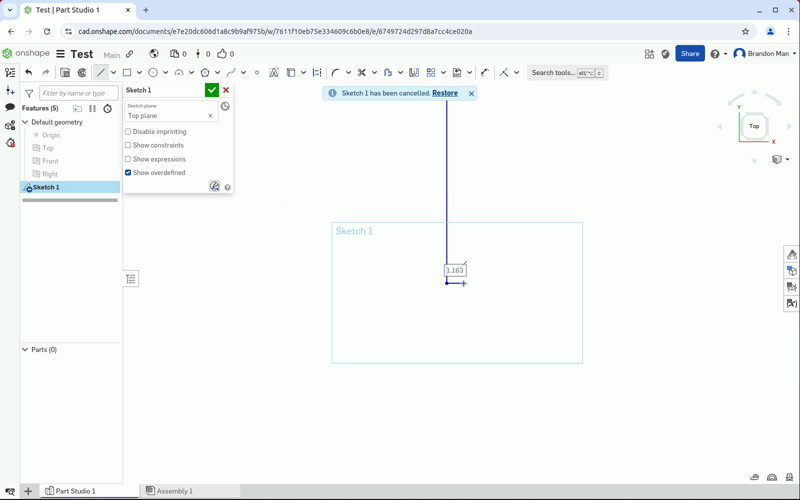
scroll(-6)
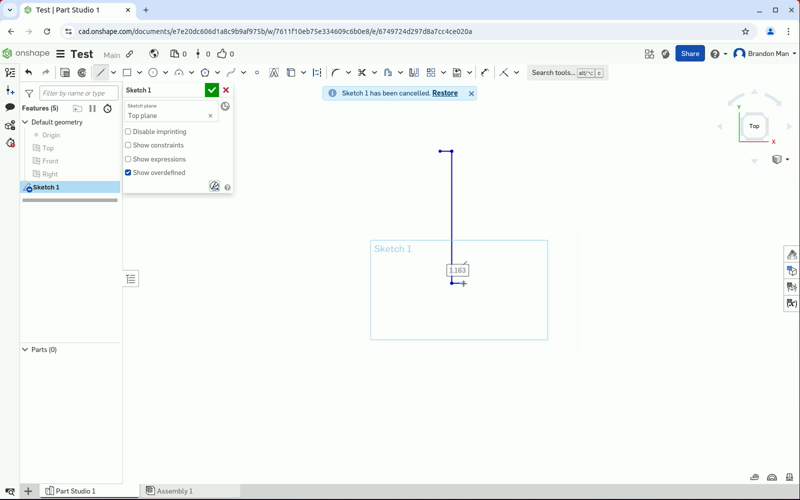
scroll(-6)
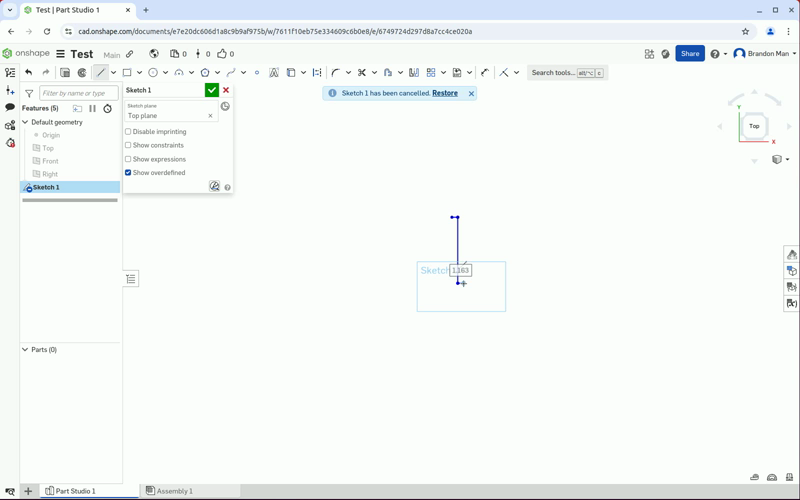
key_up(shift)
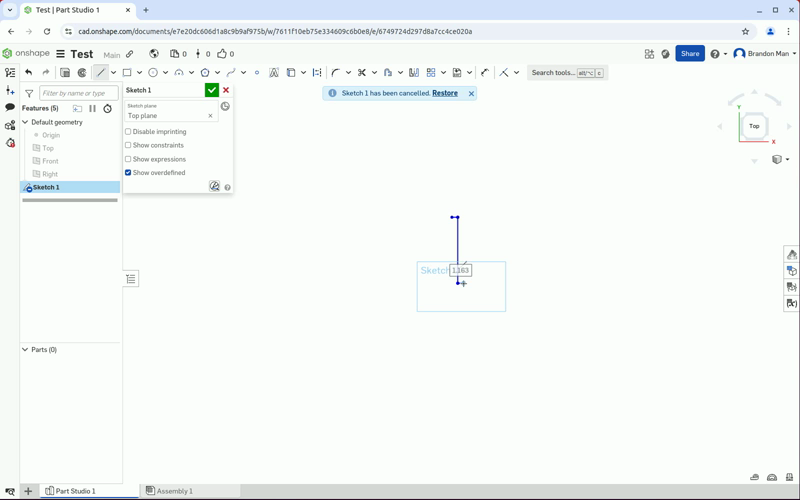
key_down(shift)
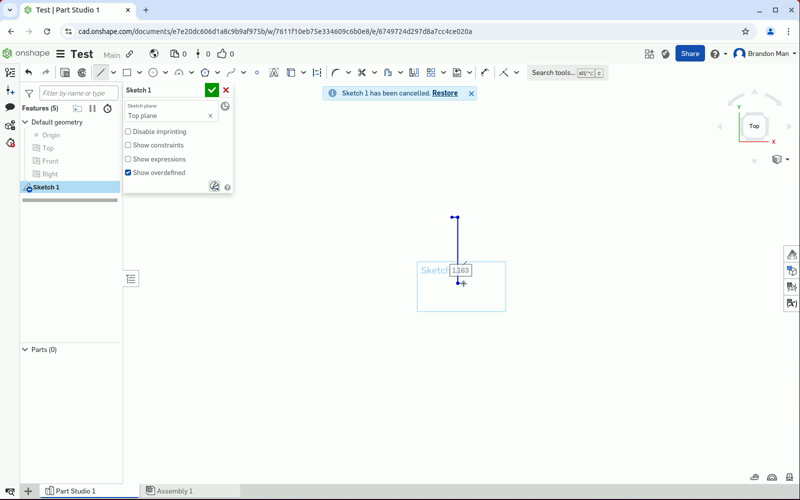
mouse_move(463, 217)
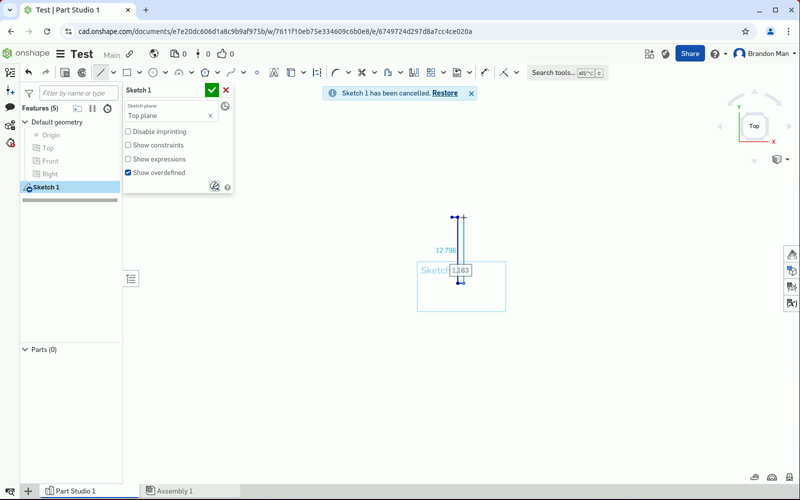
click(463, 217)
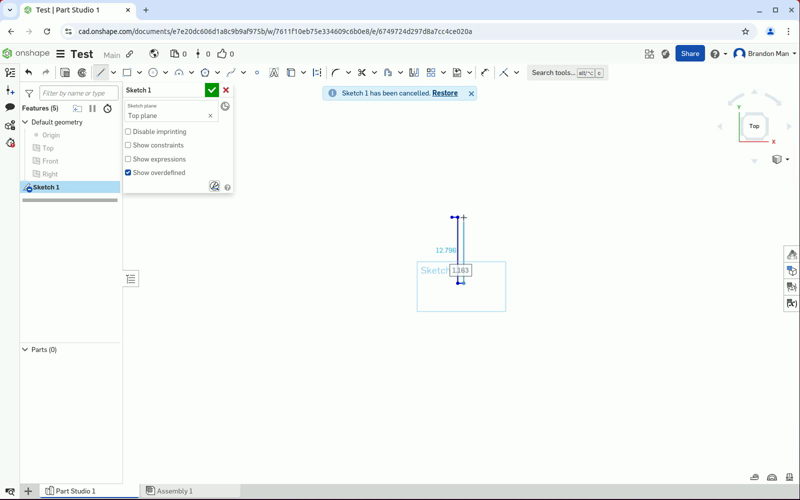
key_up(shift)
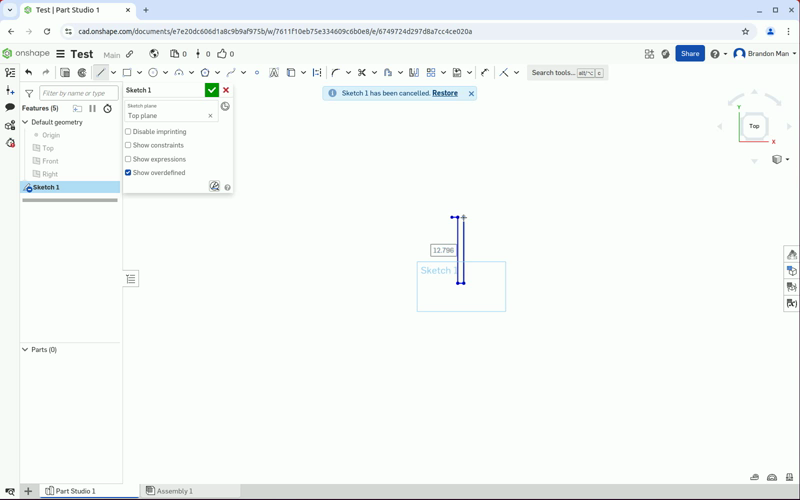
key_down(shift)
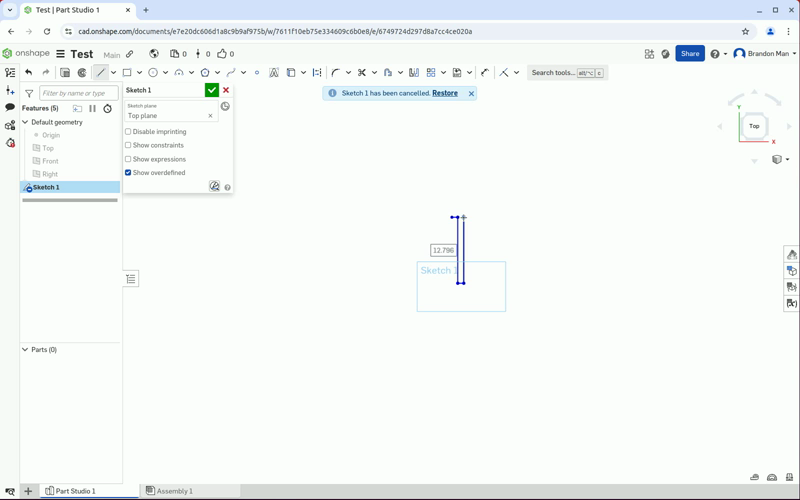
mouse_move(493, 217)
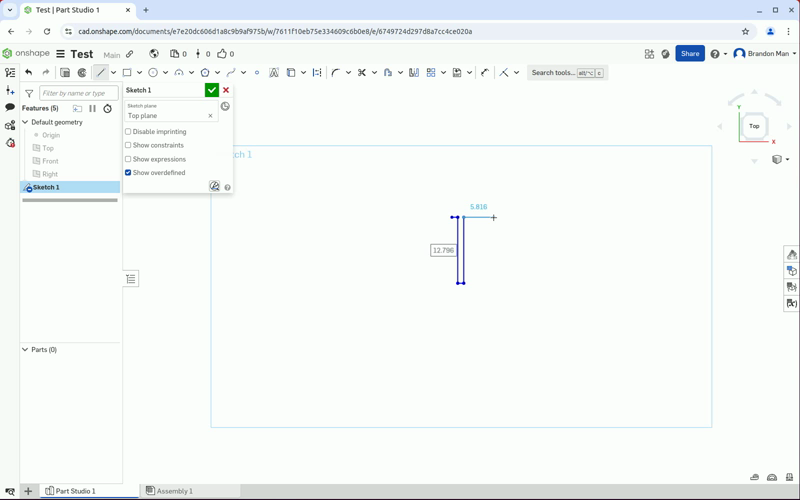
mouse_move(467, 217)
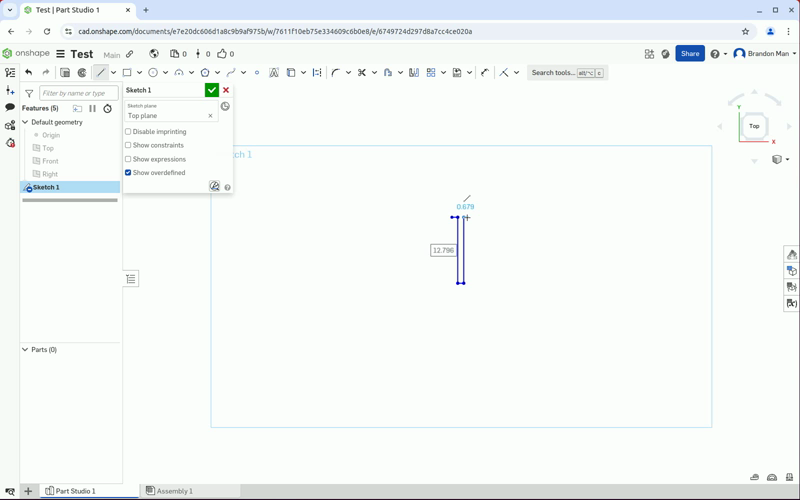
scroll(6)
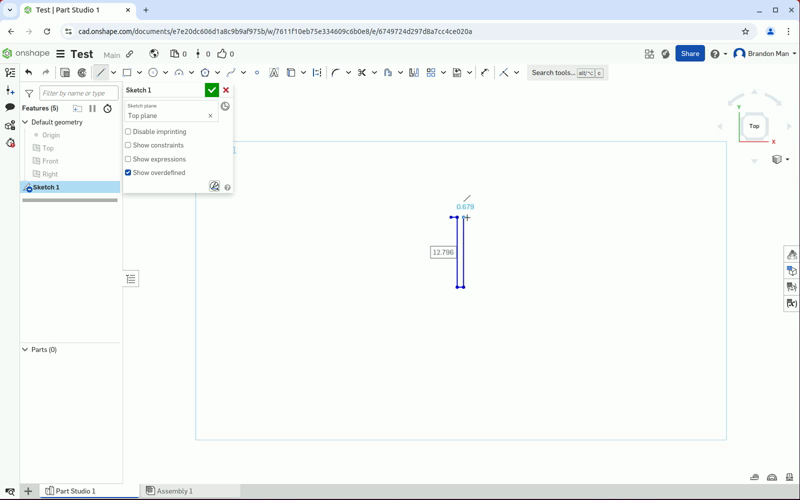
scroll(6)
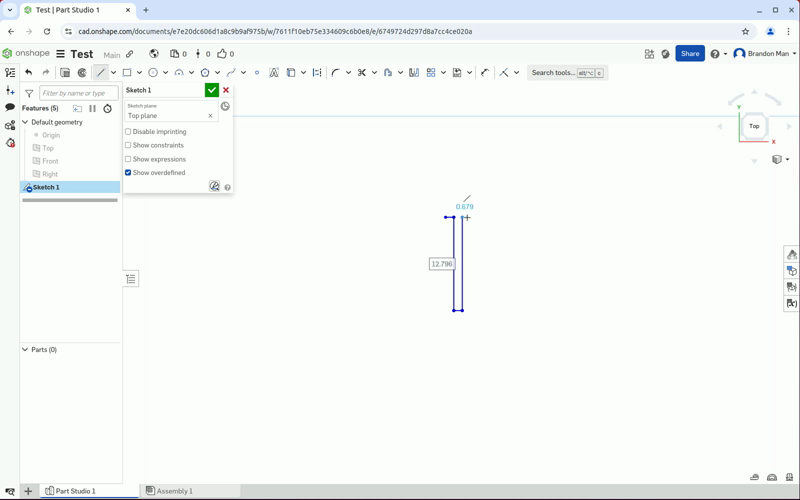
scroll(6)
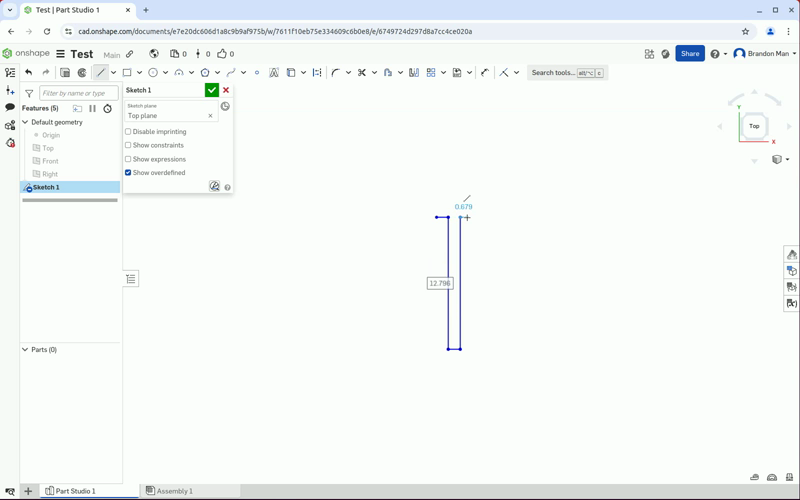
scroll(6)
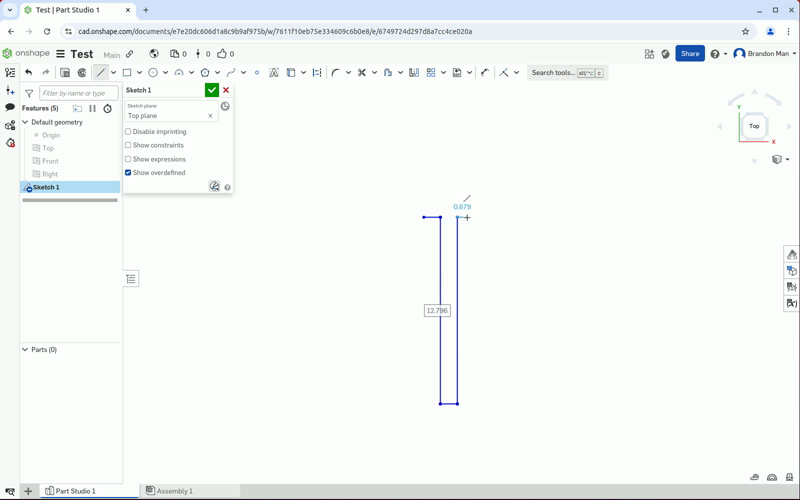
scroll(6)
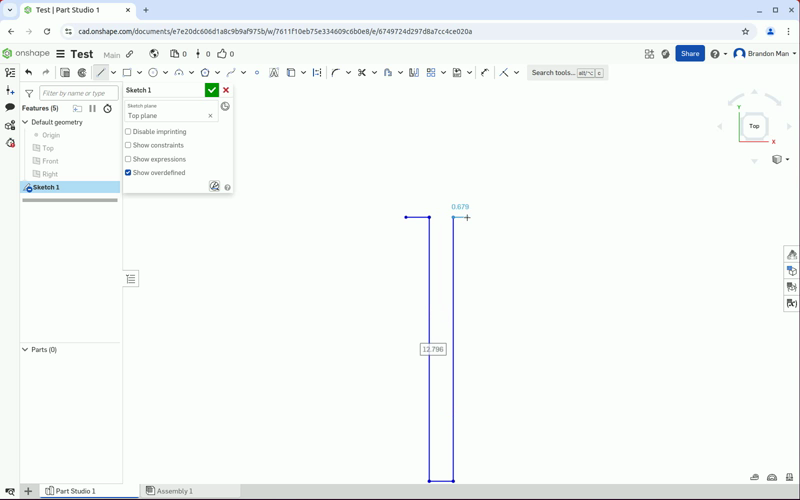
scroll(6)
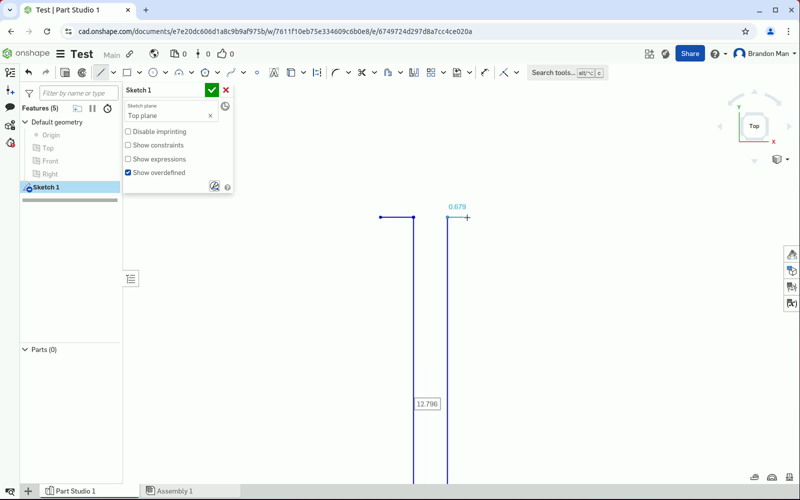
scroll(6)
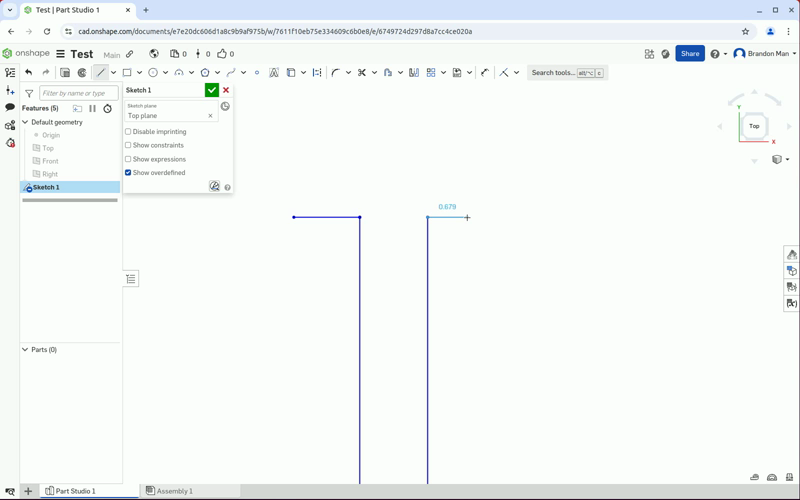
click(467, 217)
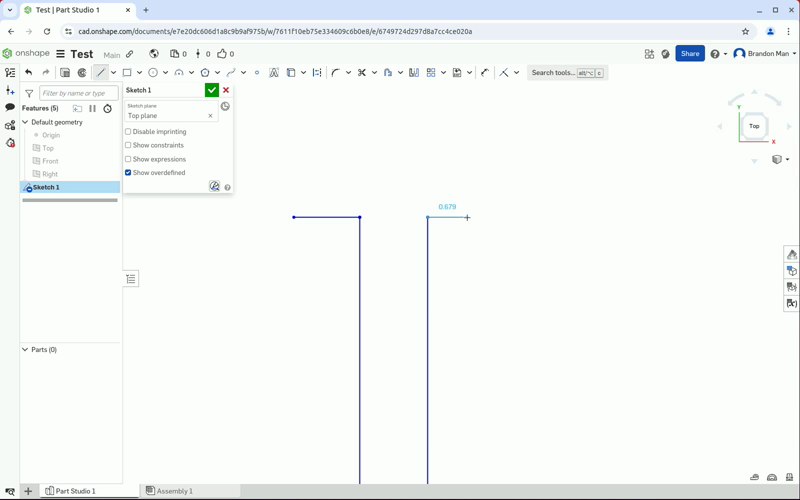
scroll(-6)
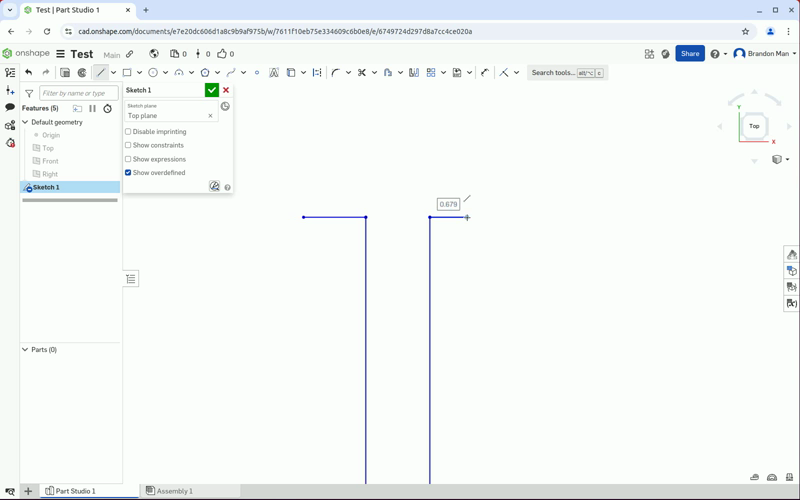
scroll(-6)
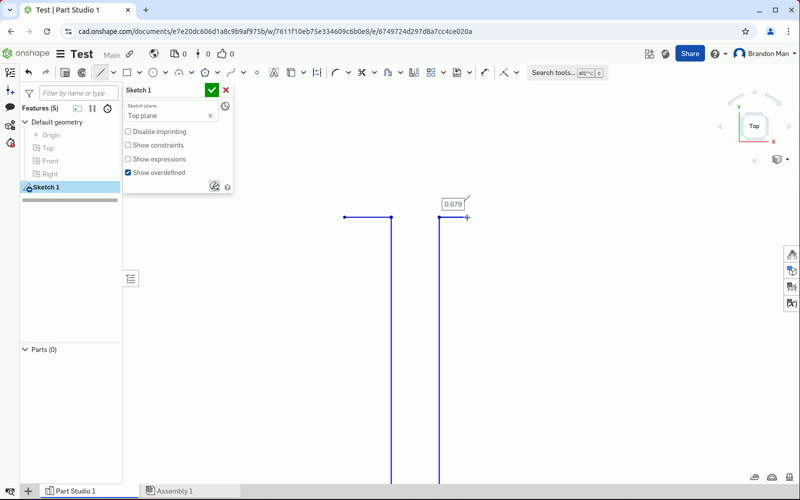
scroll(-6)
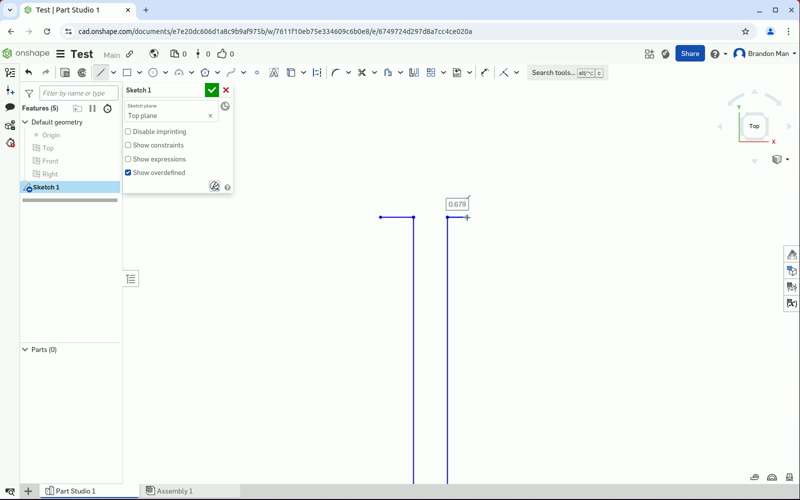
scroll(-6)
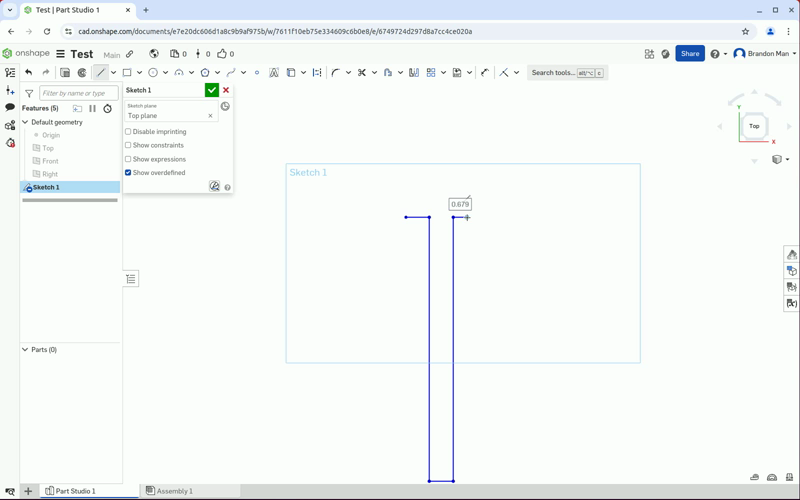
scroll(-6)
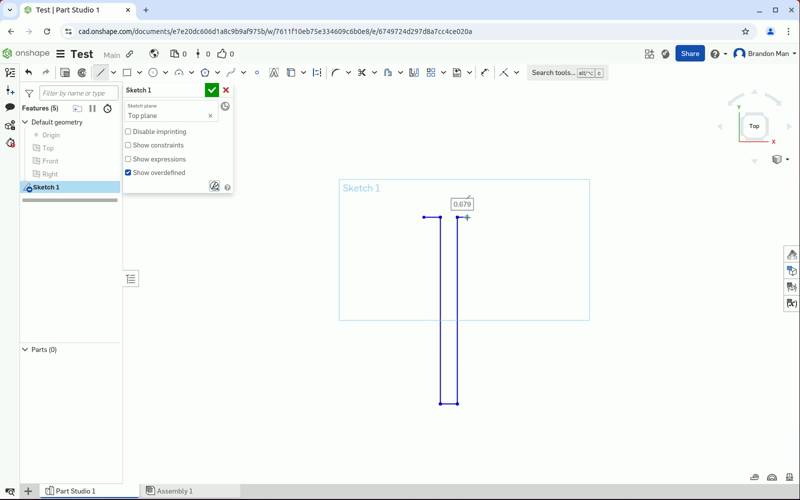
scroll(-6)
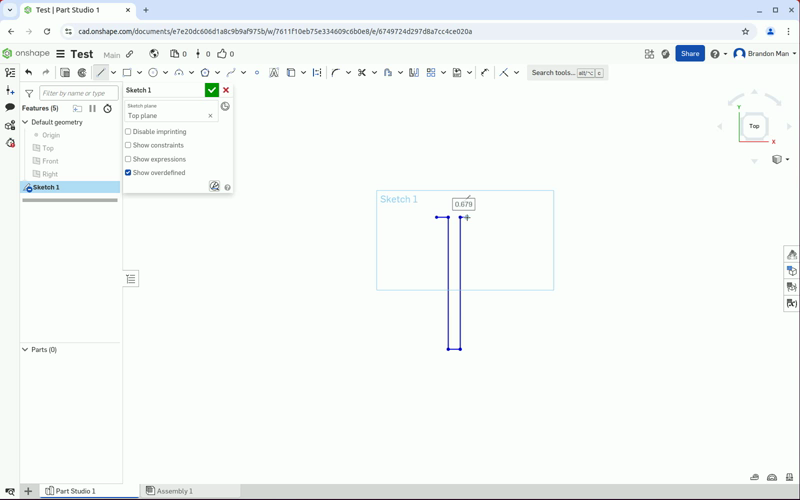
scroll(-6)
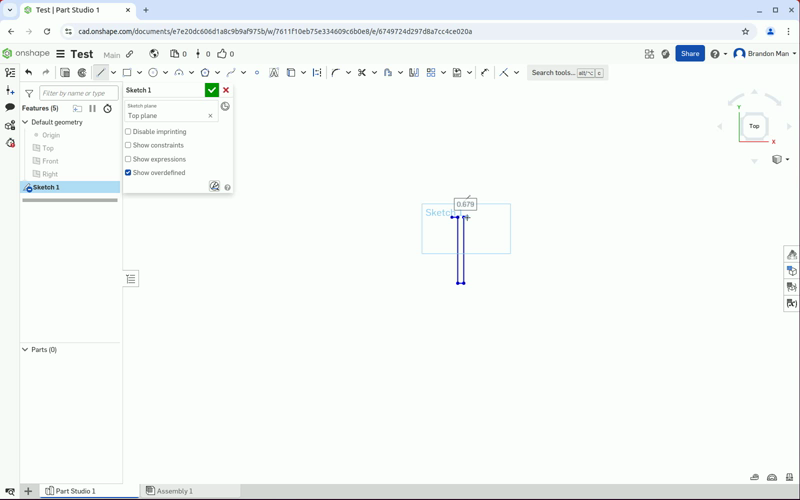
key_up(shift)
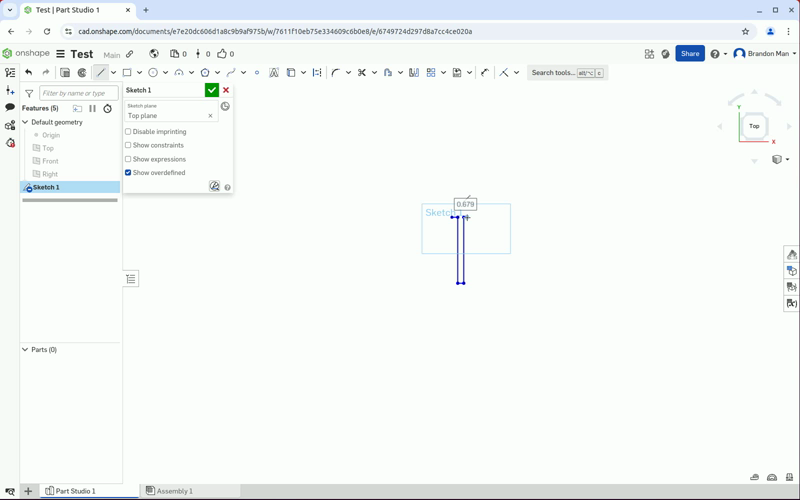
key_down(shift)
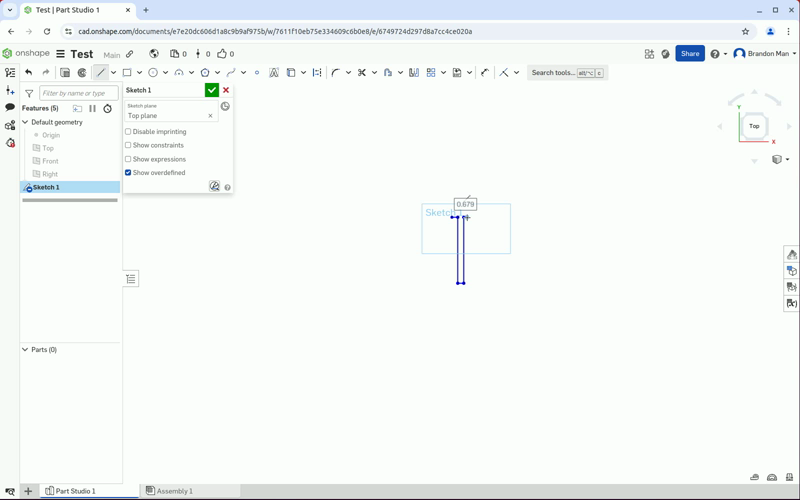
mouse_move(497, 217)
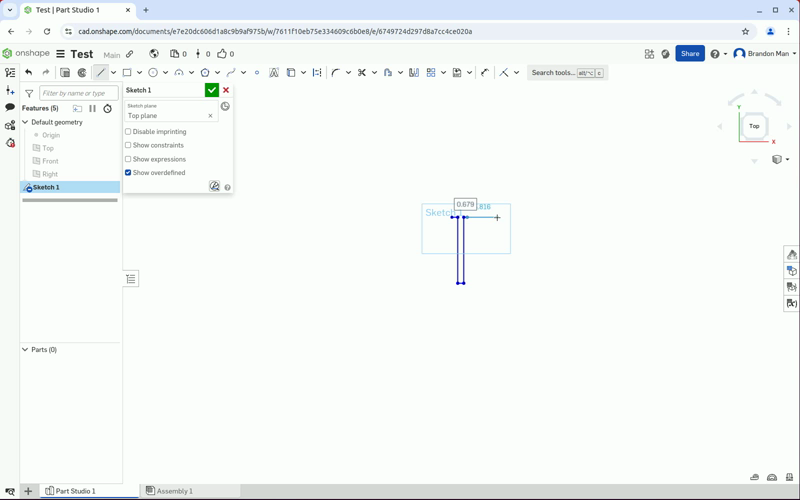
mouse_move(460, 191)
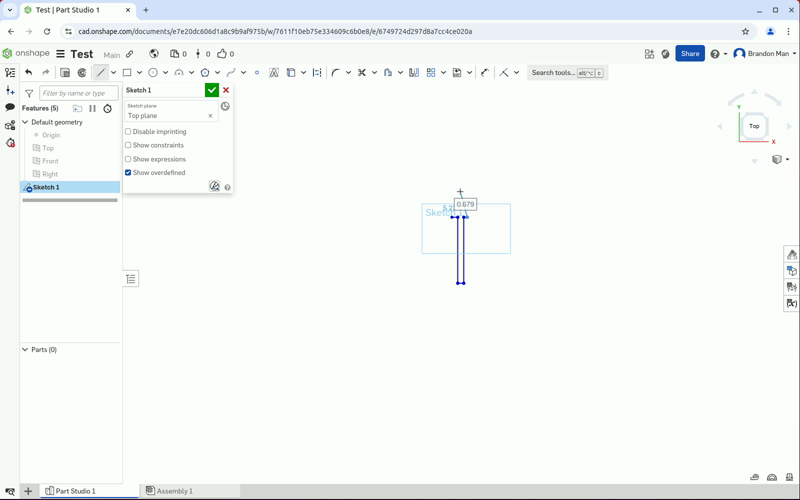
click(460, 191)
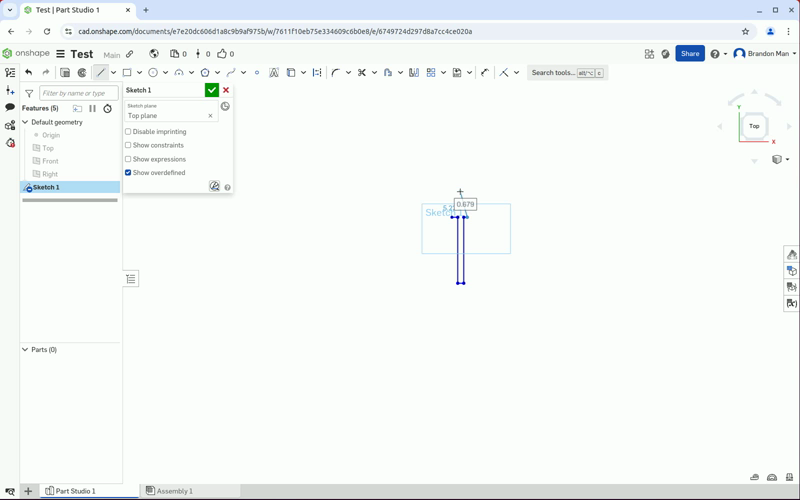
key_up(shift)
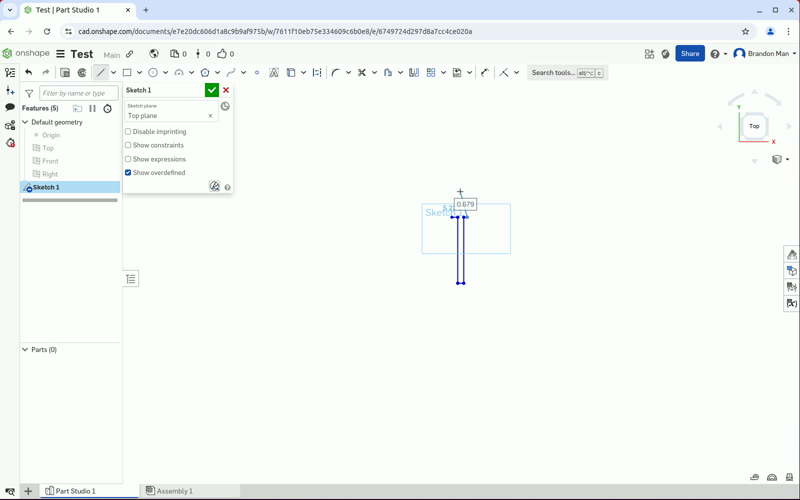
mouse_move(490, 191)
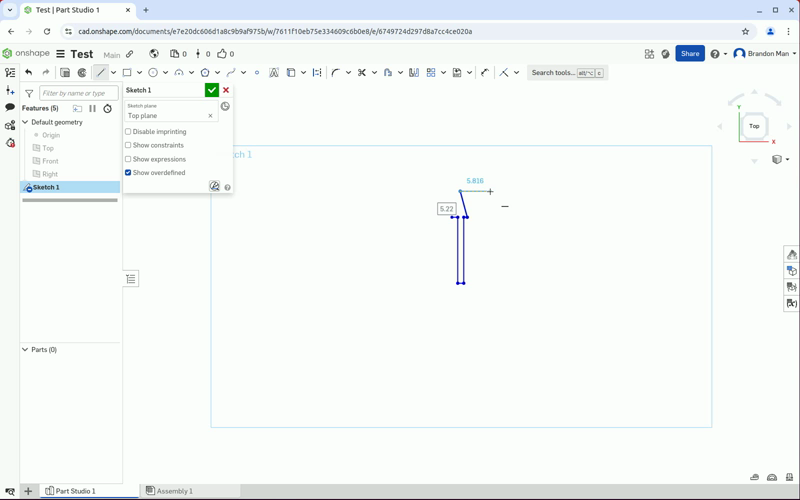
key_down(shift)
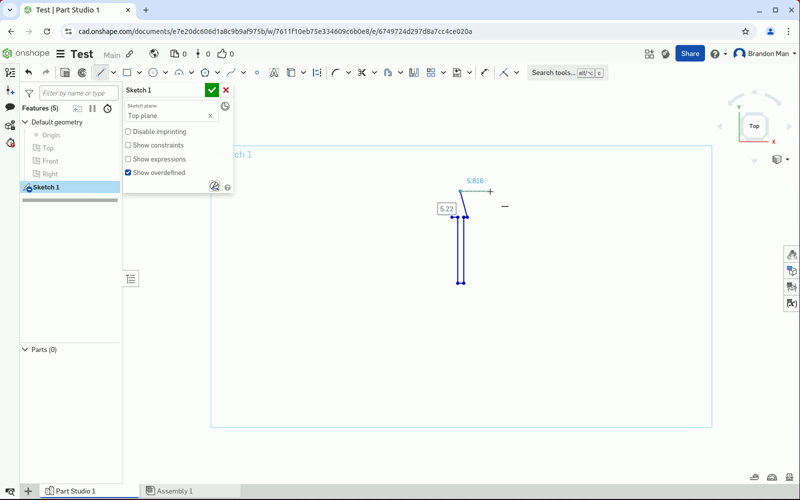
mouse_move(452, 217)
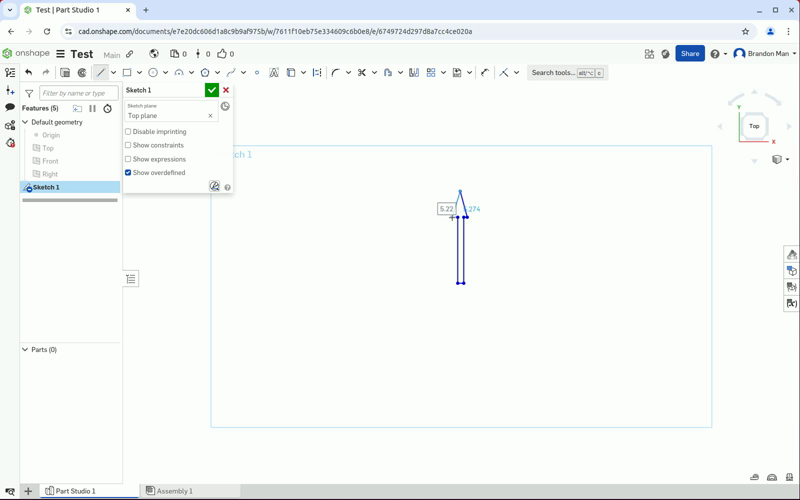
key_up(shift)
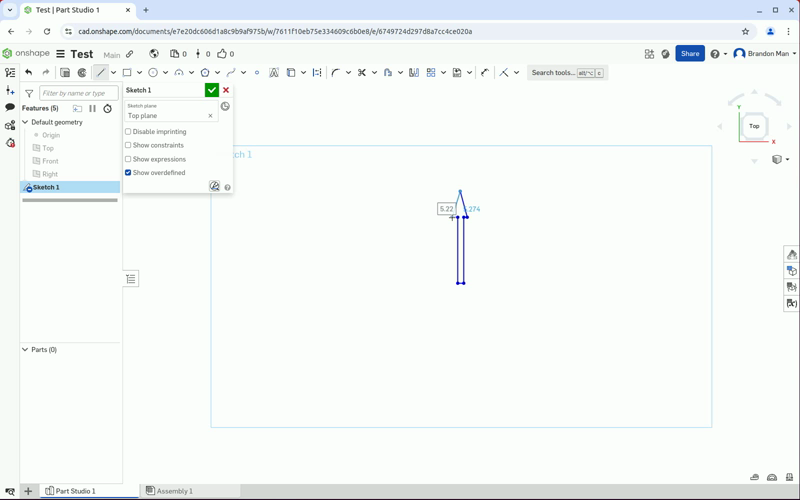
click(452, 217)
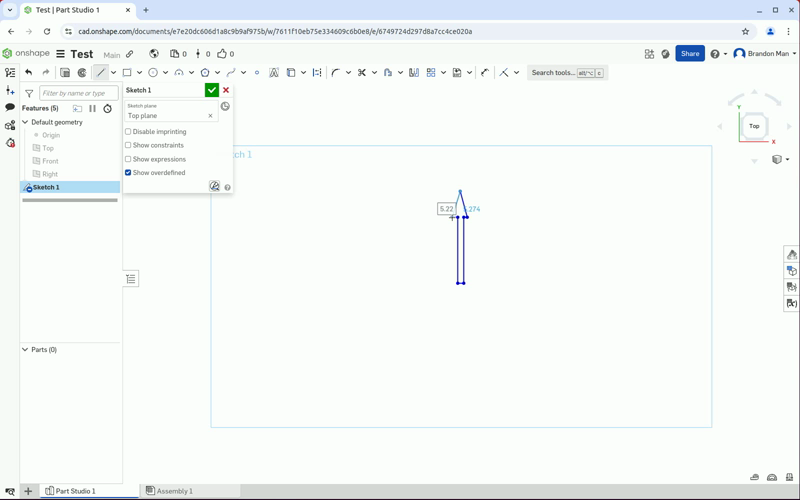
key(esc)
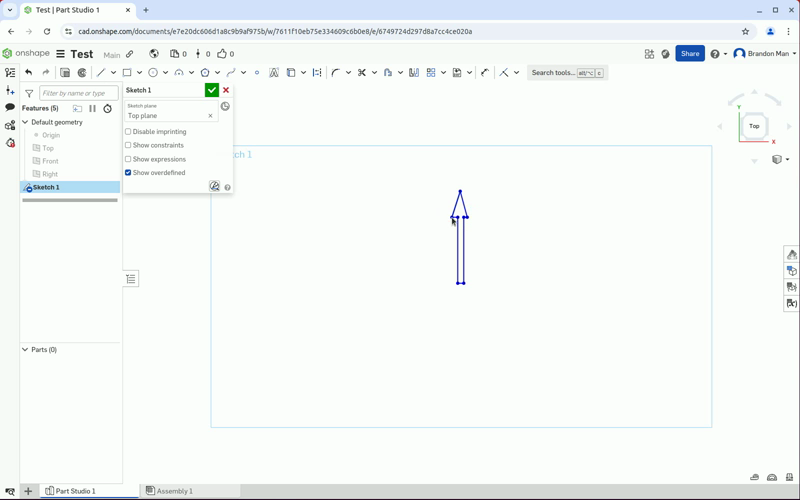
mouse_move(461, 261)
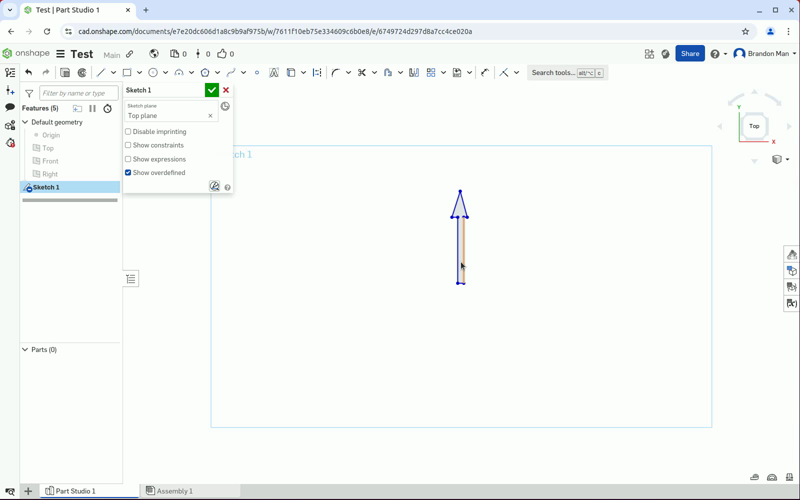
scroll(6)
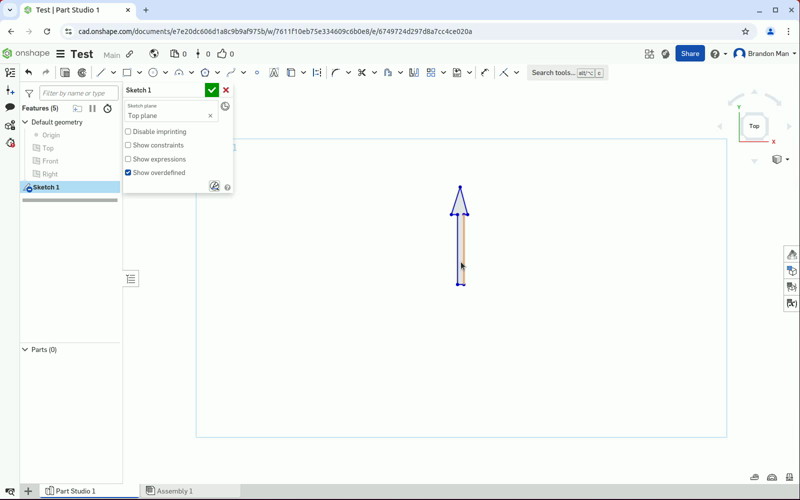
scroll(6)
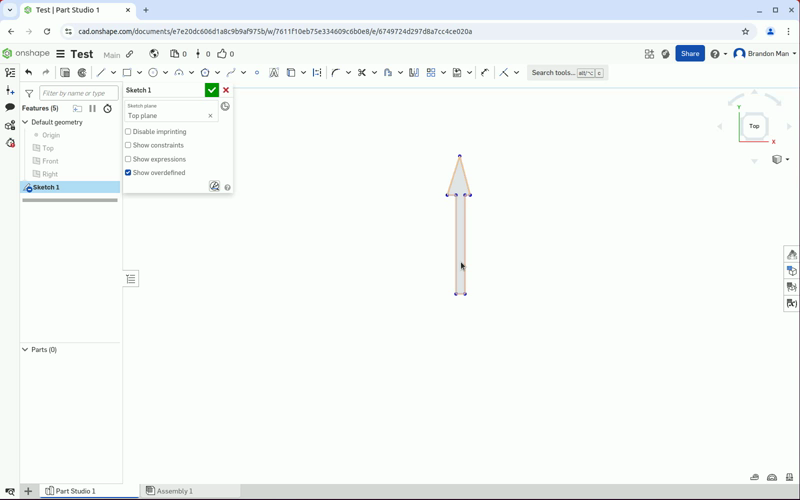
scroll(6)
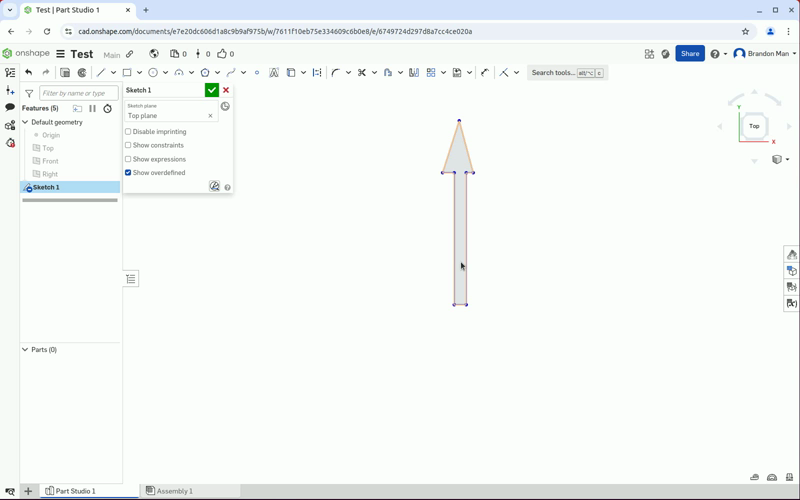
scroll(6)
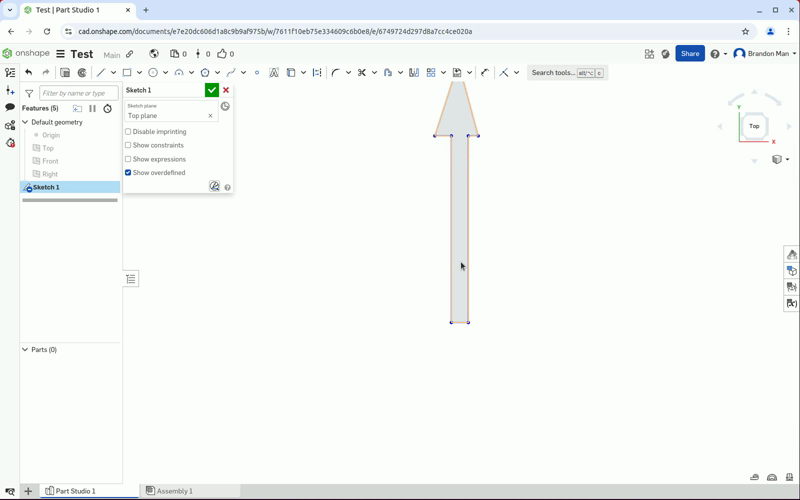
scroll(6)
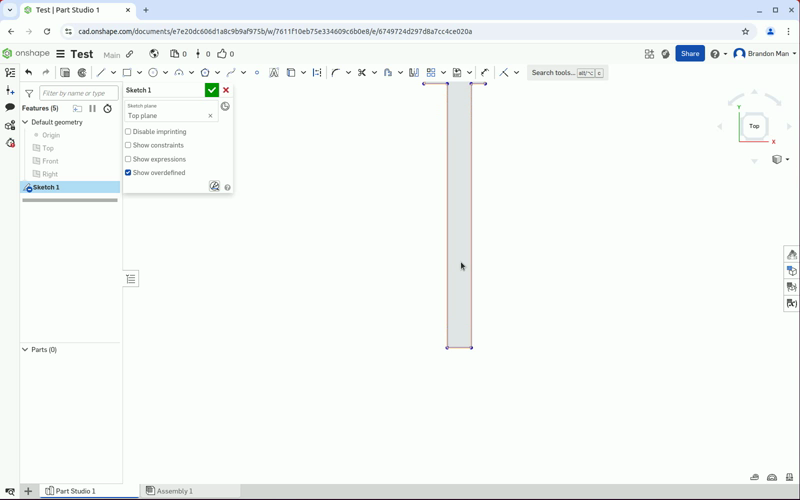
scroll(6)
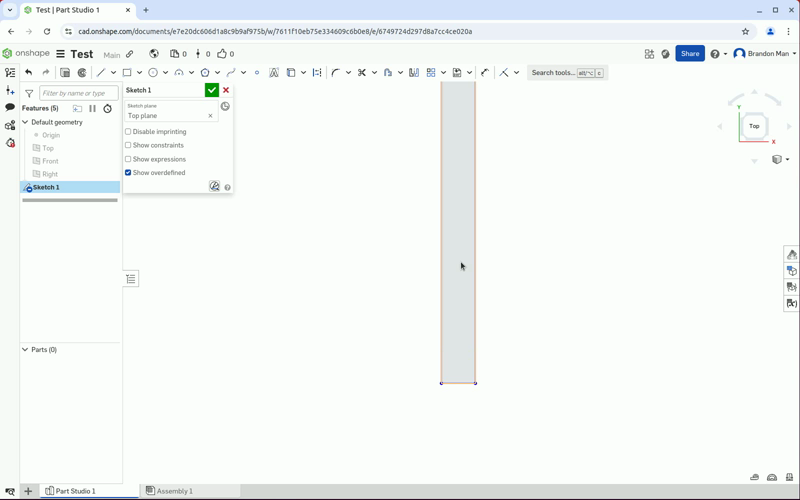
scroll(6)
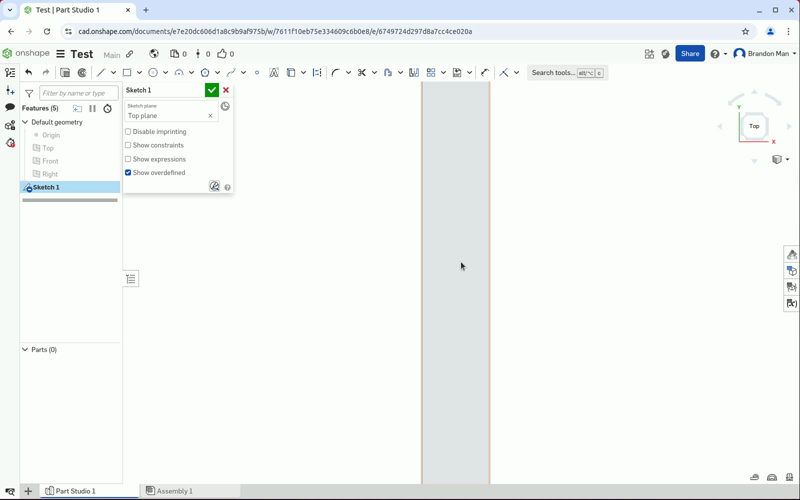
click(461, 261)
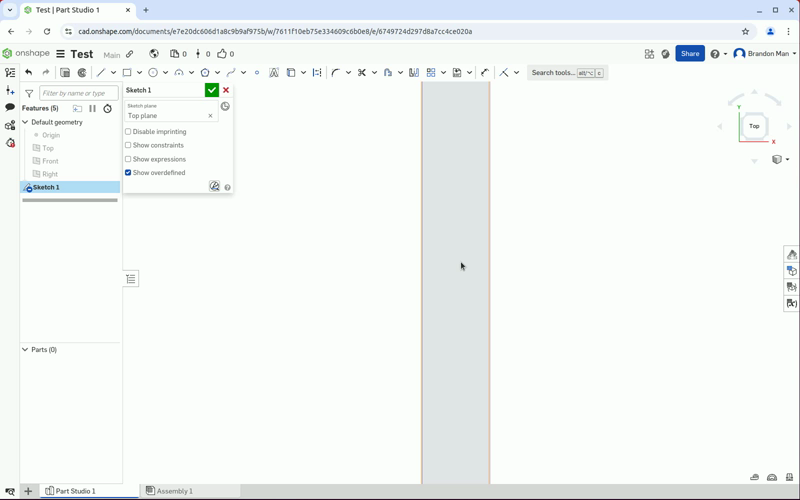
scroll(-6)
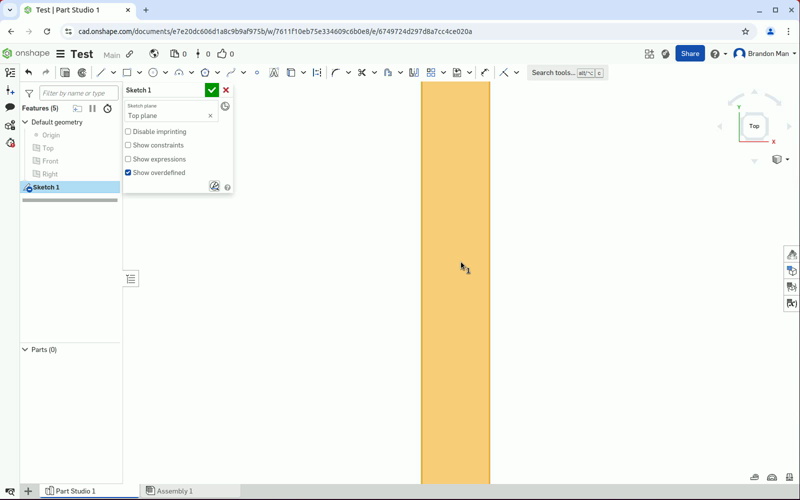
scroll(-6)
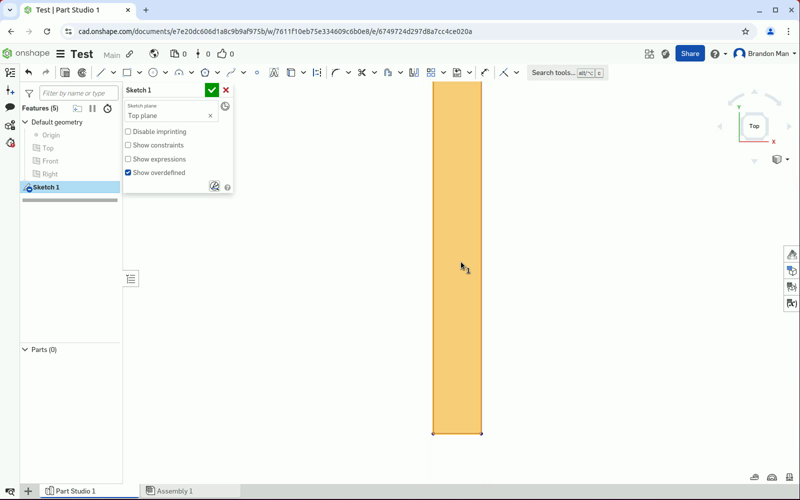
scroll(-6)
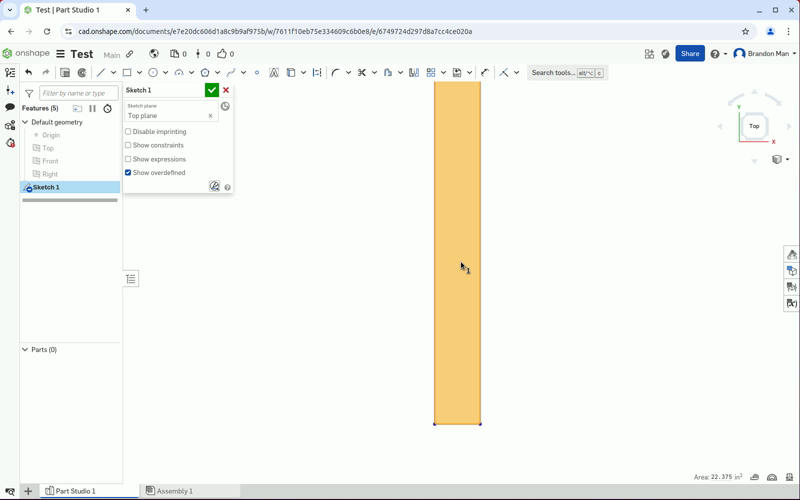
scroll(-6)
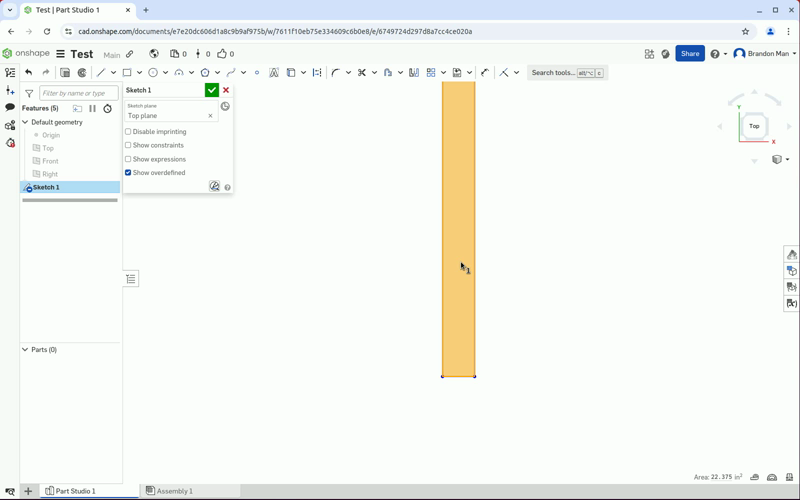
scroll(-6)
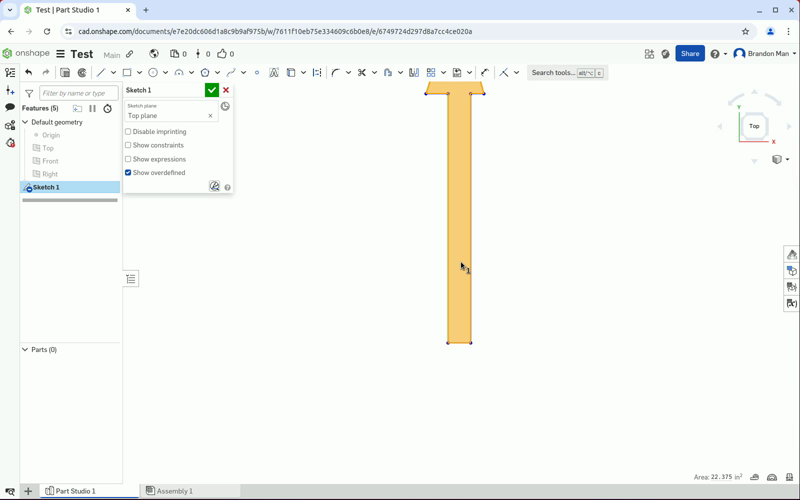
scroll(-6)
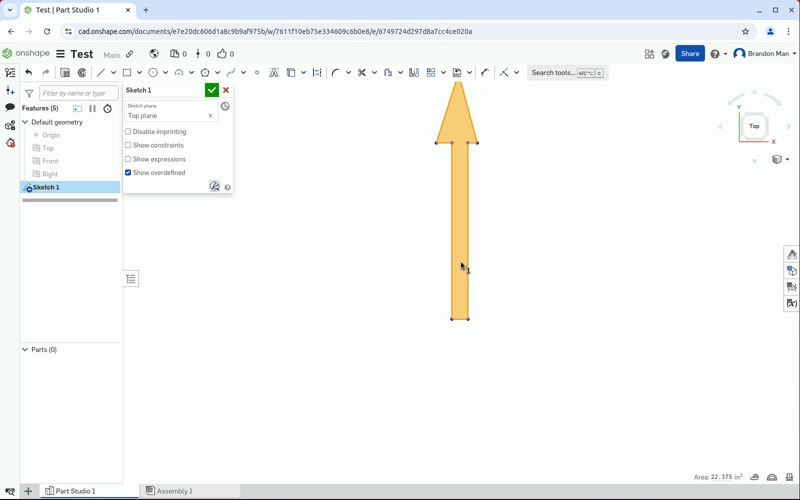
scroll(-6)
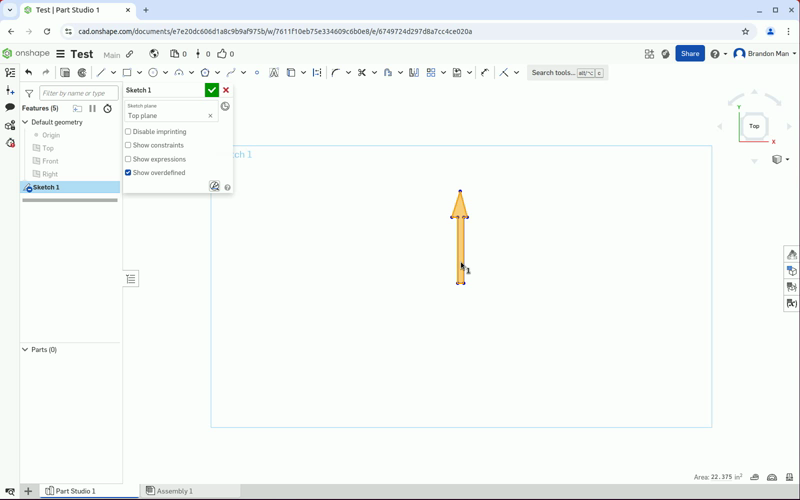
mouse_move(73, 352)
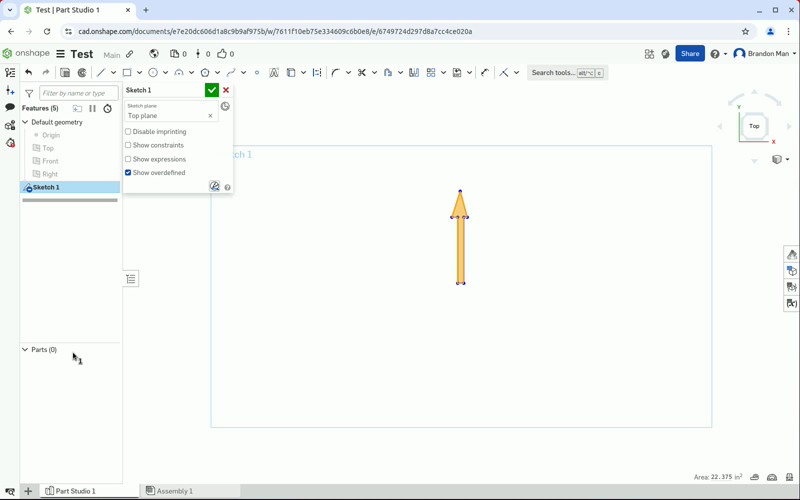
key(shift+y)
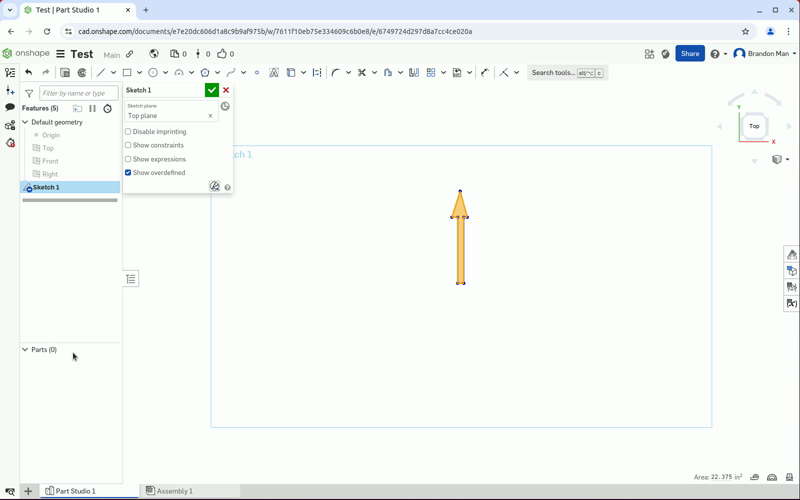
key(shift+e)
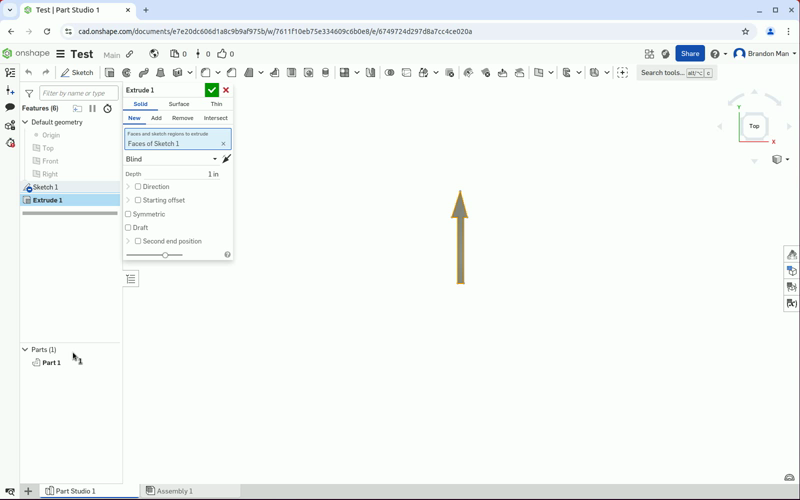
mouse_move(143, 106)
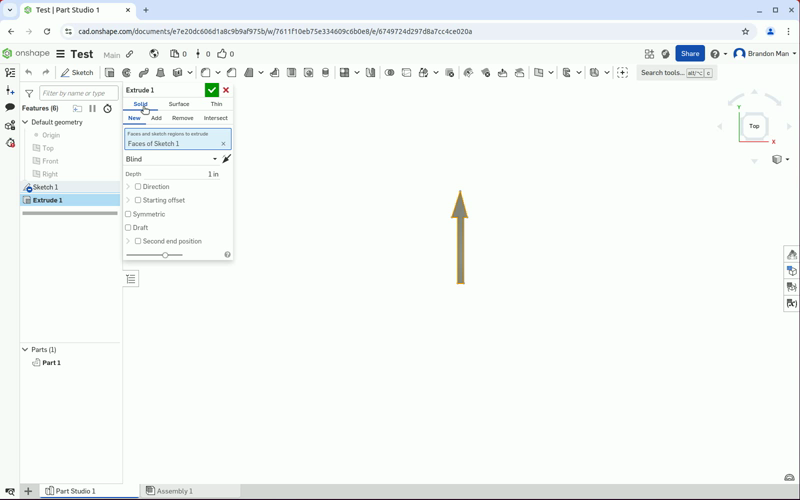
click(143, 106)
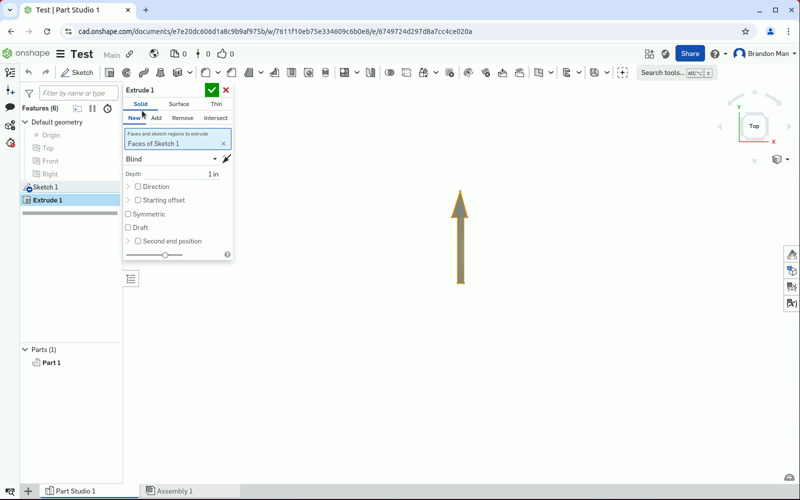
mouse_move(137, 120)
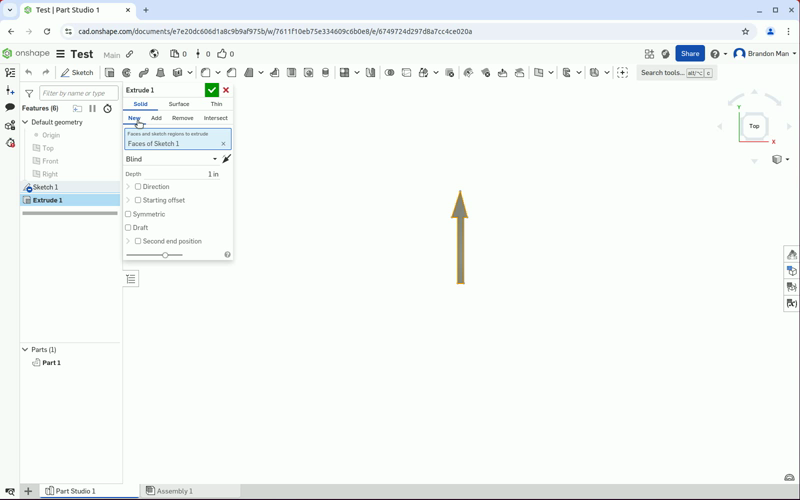
click(137, 120)
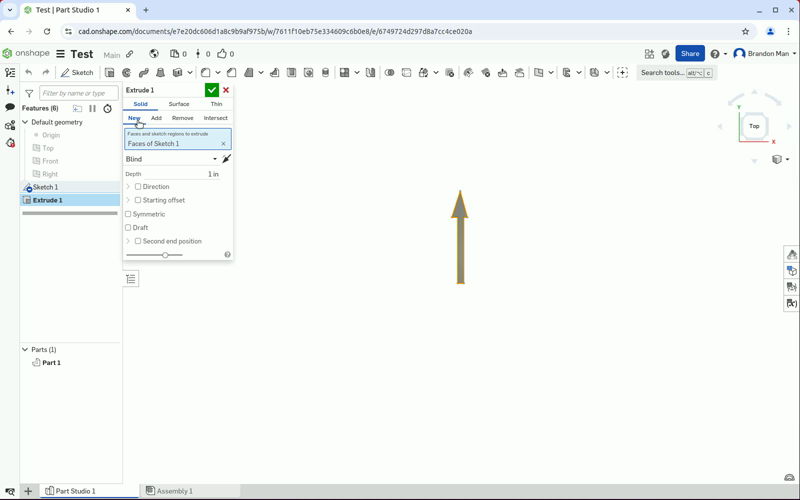
key(tab, 4)
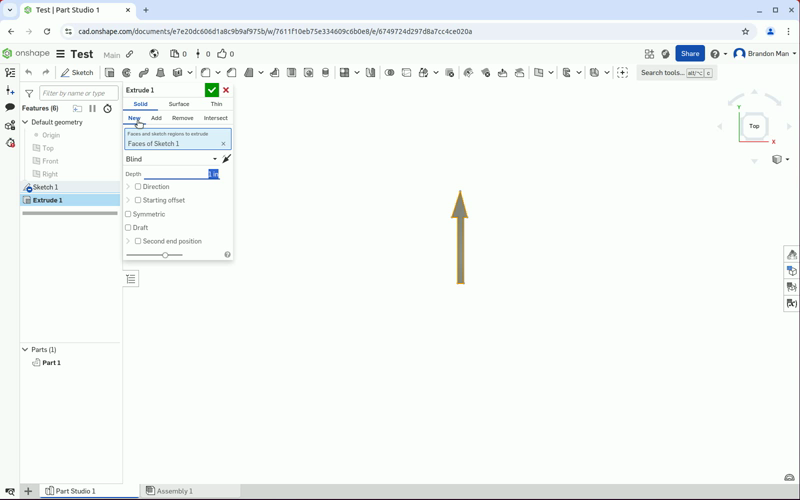
text(1.926)
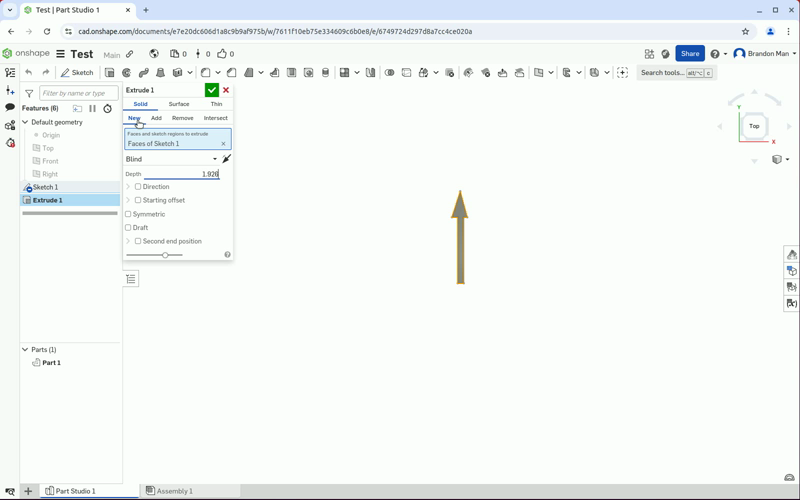
key(tab, 3)
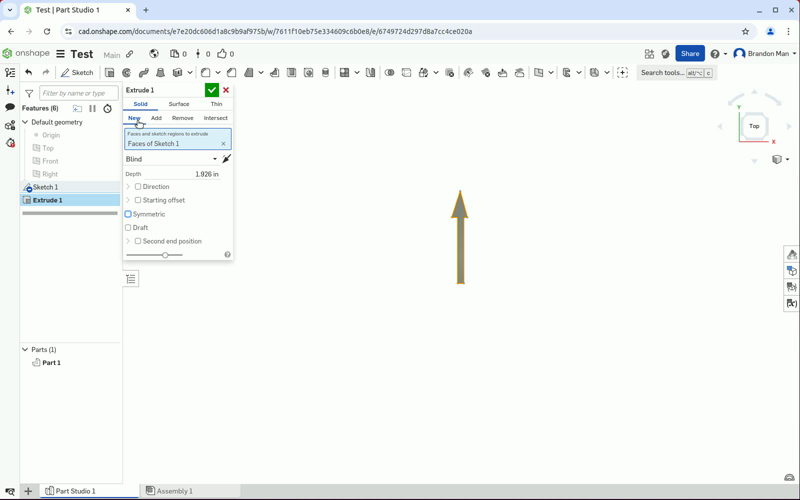
key(space)
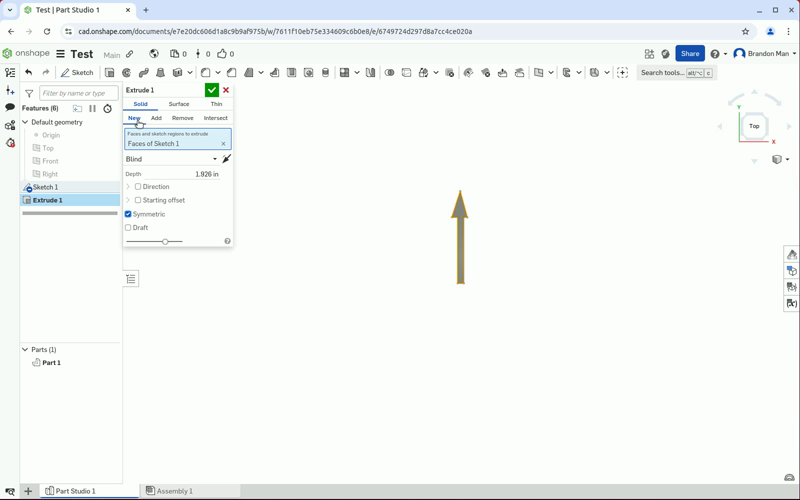
key(enter)
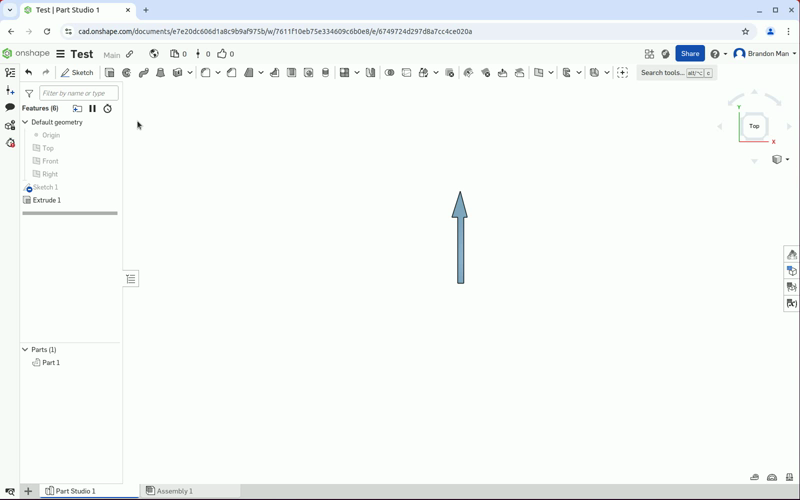
key(shift+h)
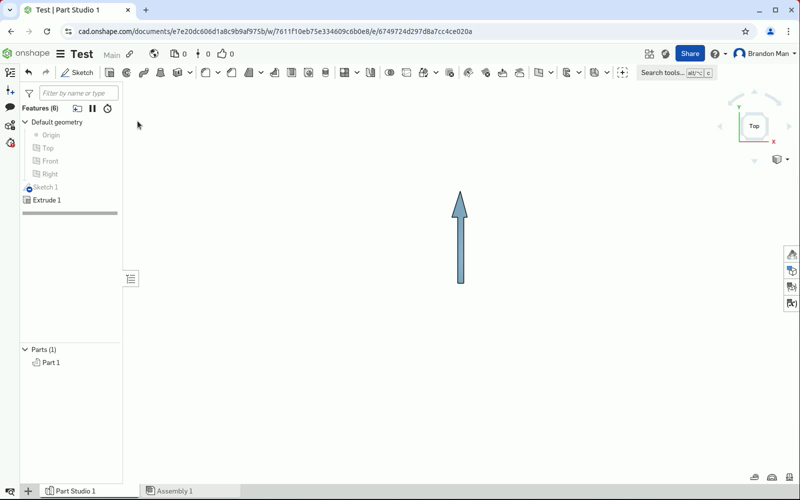
key(shift+h)
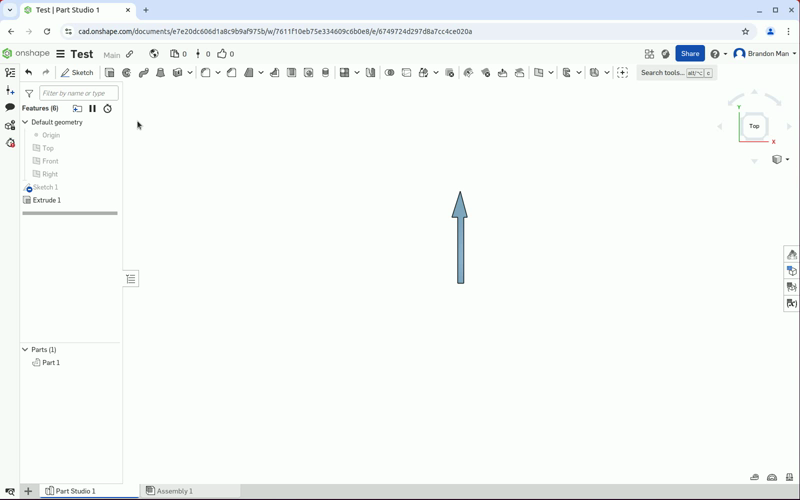
mouse_move(73, 189)
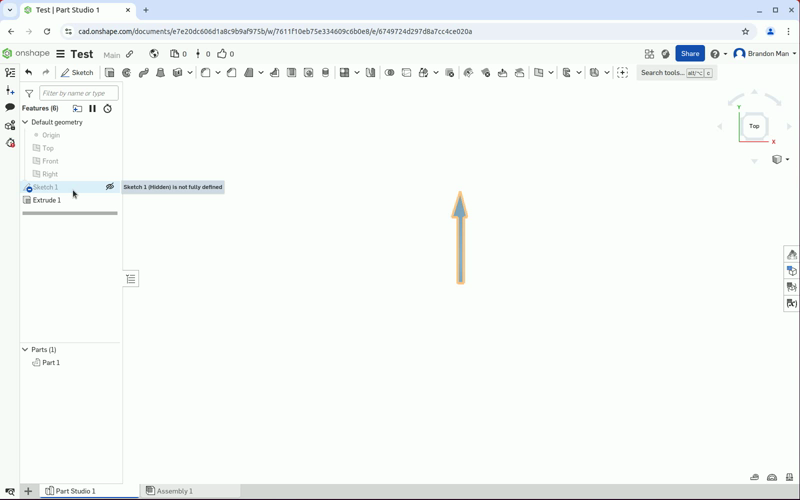
click(73, 189)
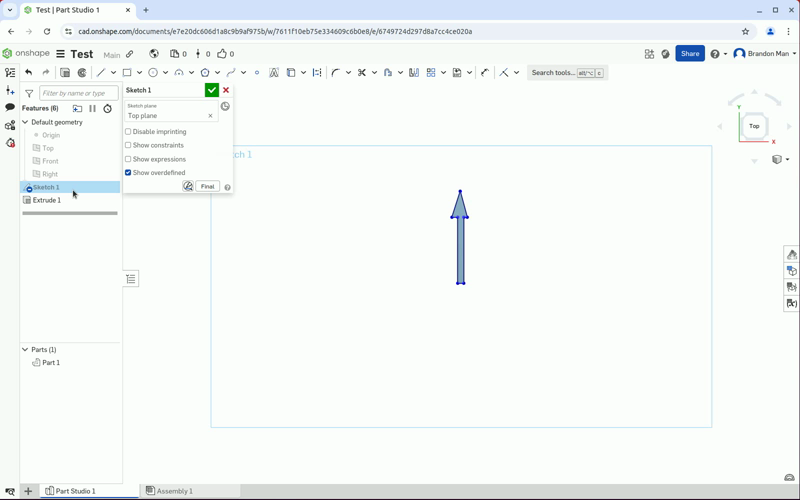
mouse_move(229, 92)
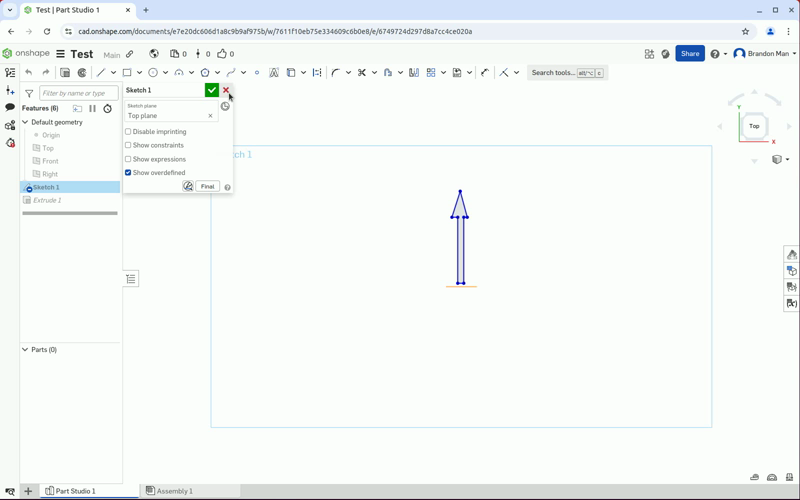
click(229, 92)
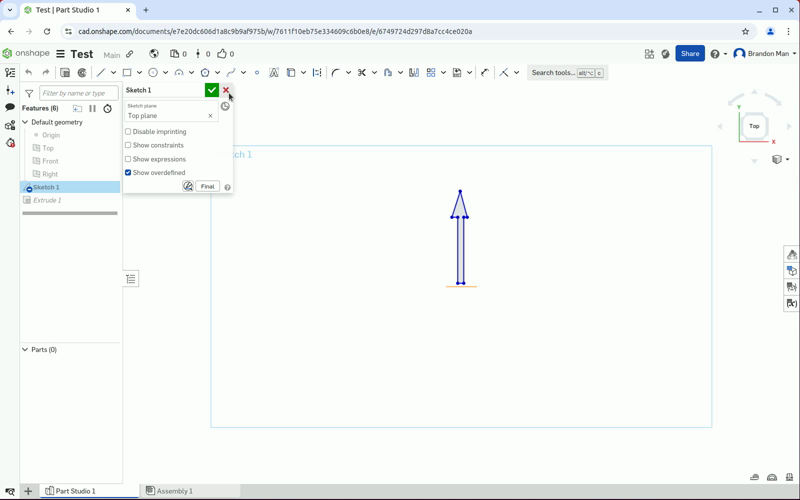
key(shift+s)
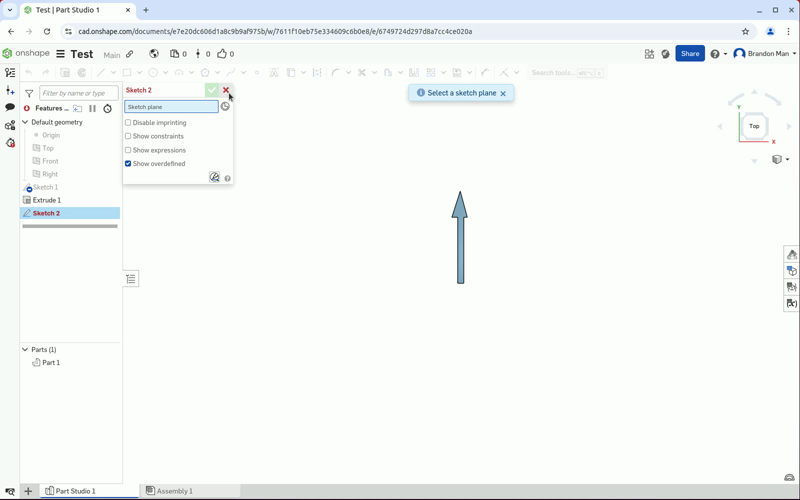
mouse_move(73, 150)
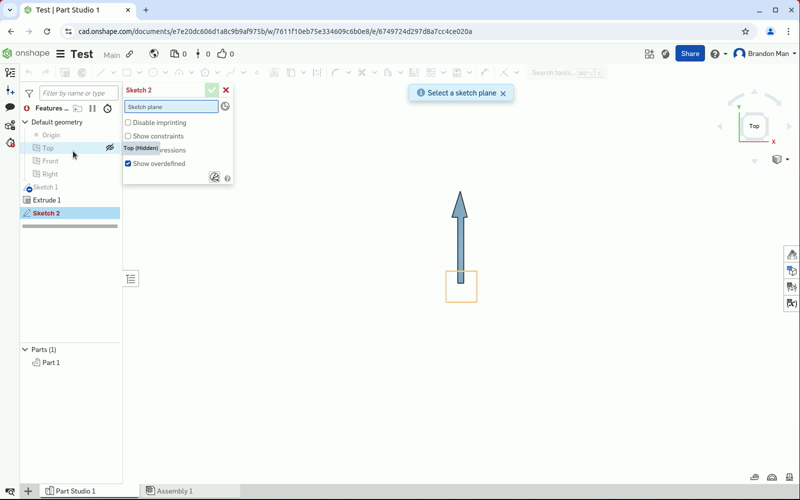
click(73, 150)
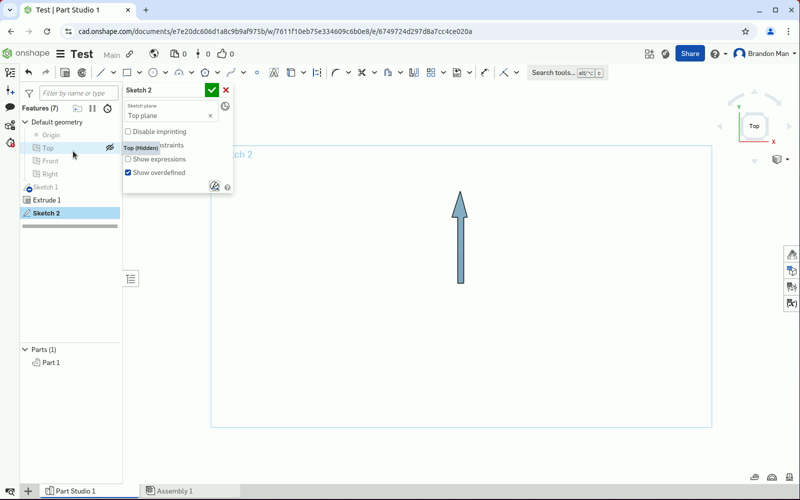
mouse_move(73, 352)
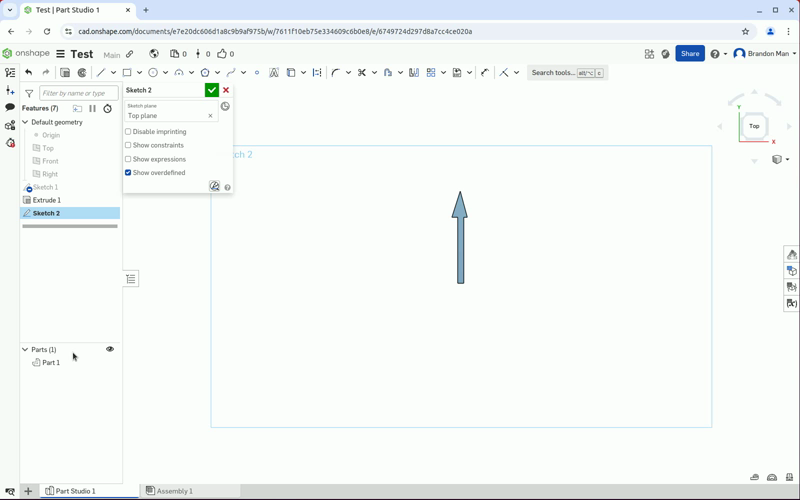
key(y)
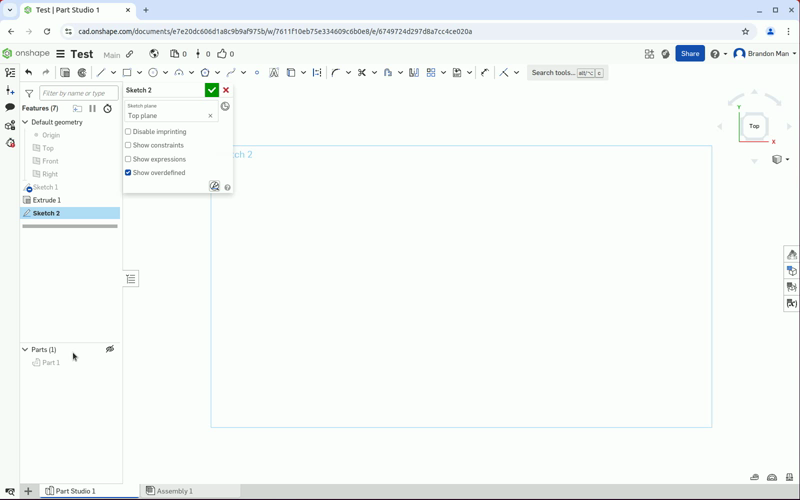
key(l)
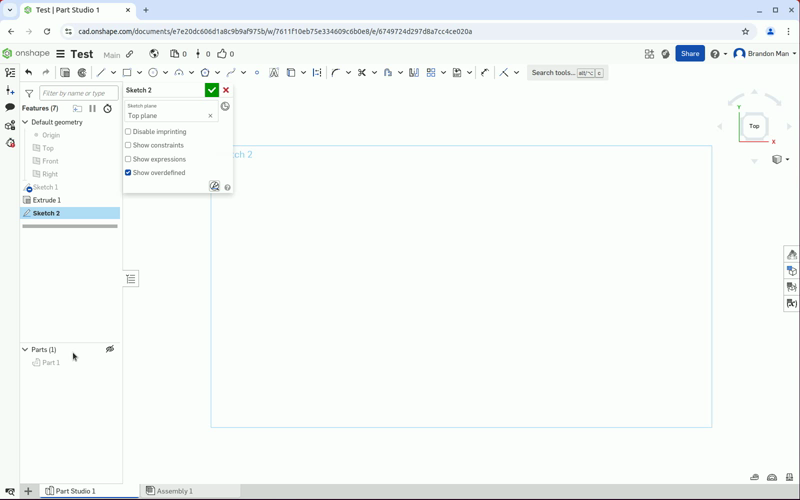
key_down(shift)
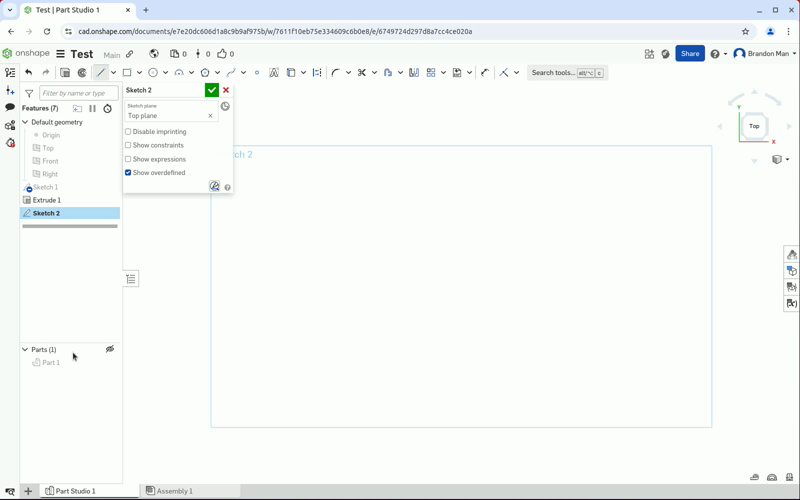
mouse_move(460, 286)
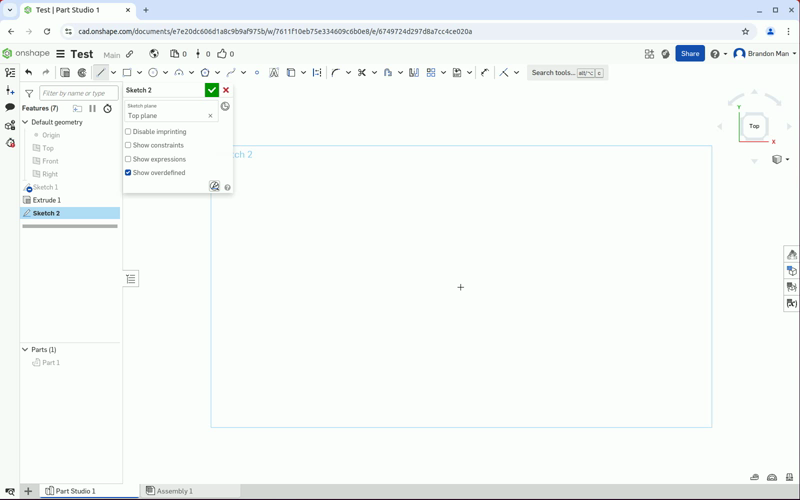
click(460, 286)
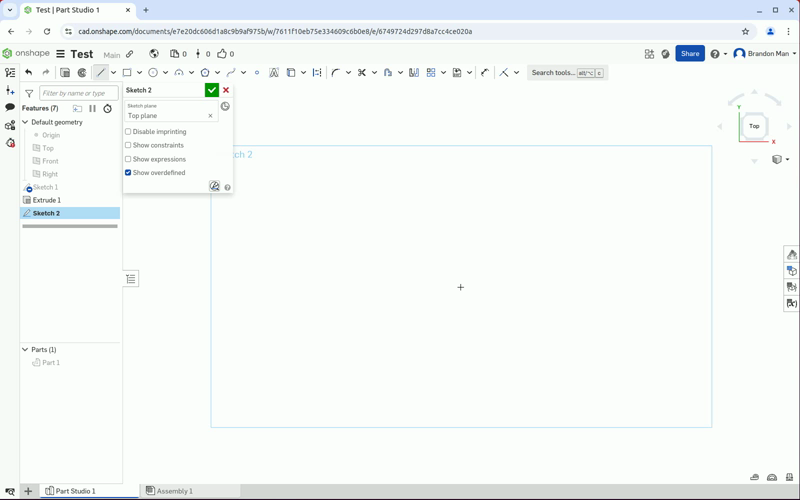
key_up(shift)
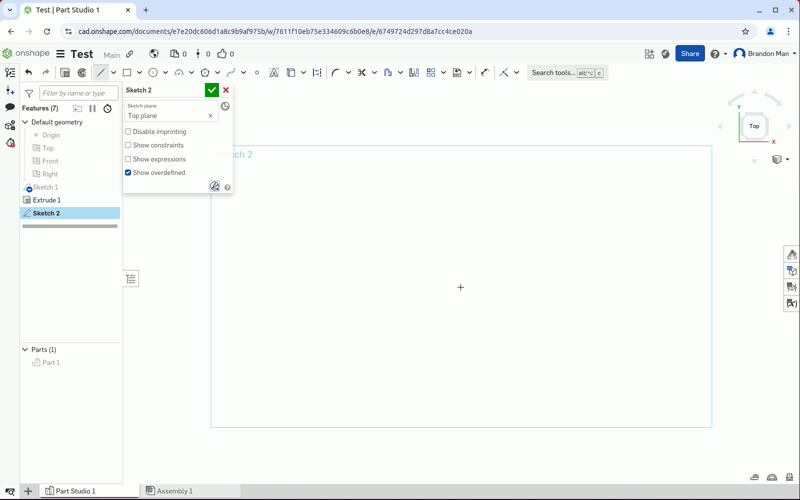
key_down(shift)
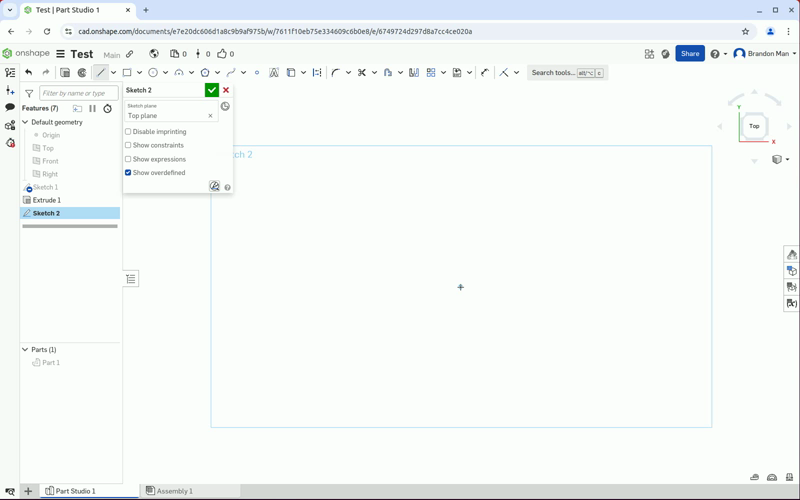
mouse_move(529, 286)
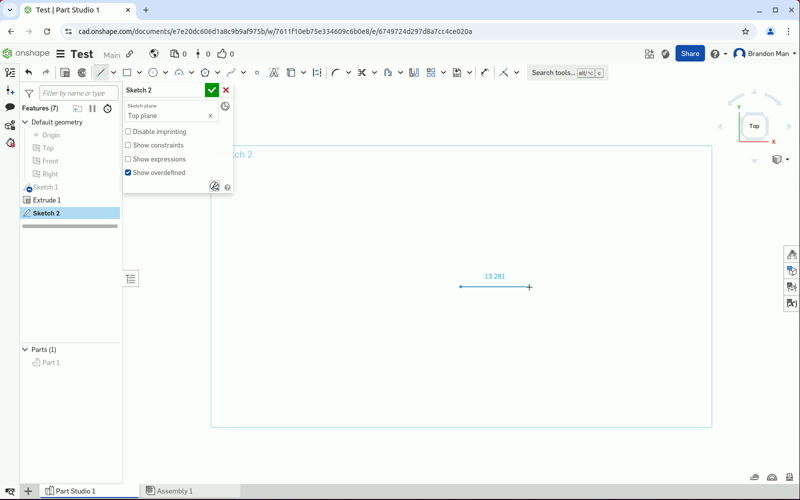
click(529, 286)
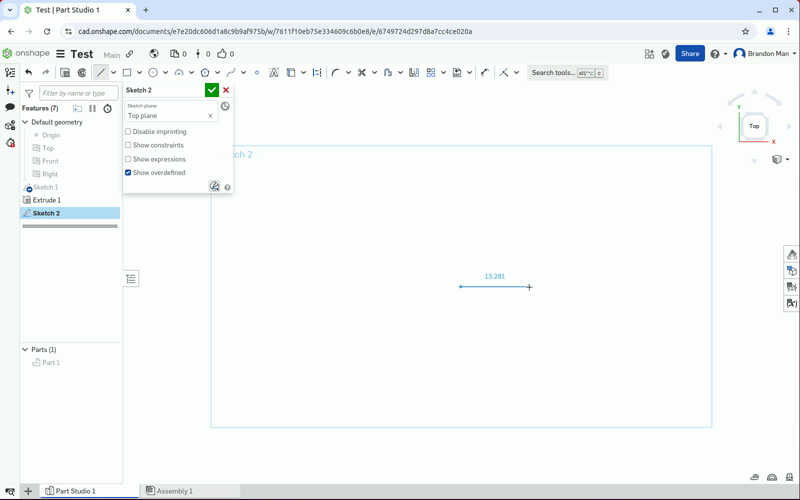
key_up(shift)
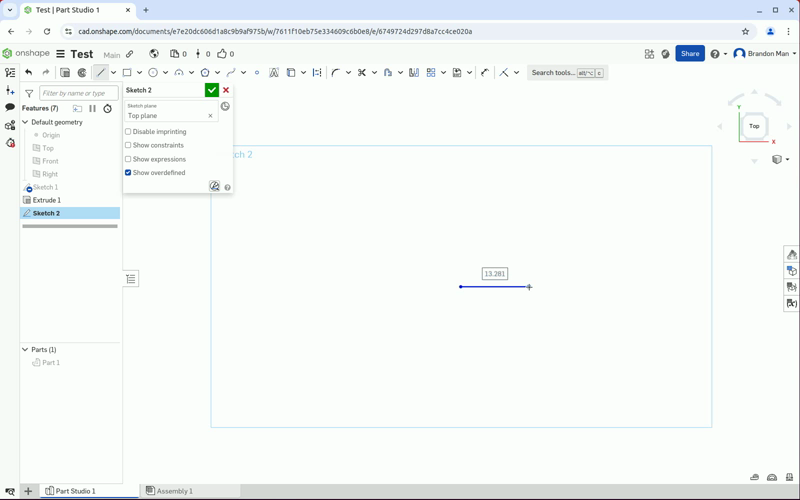
key_down(shift)
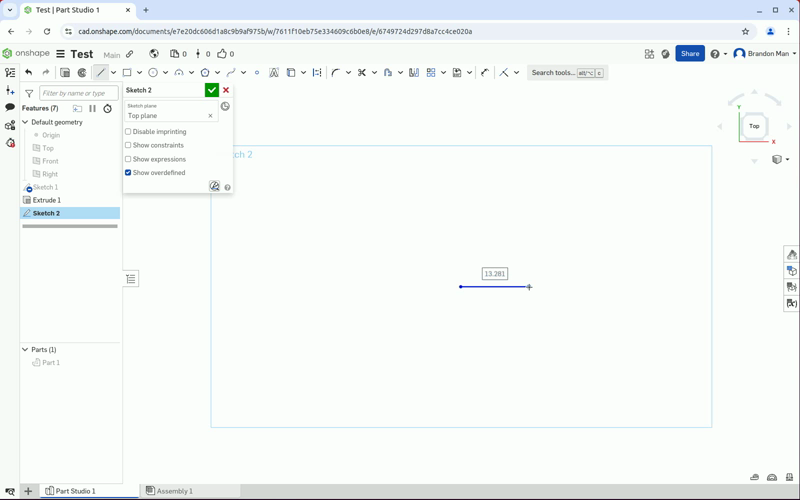
mouse_move(559, 286)
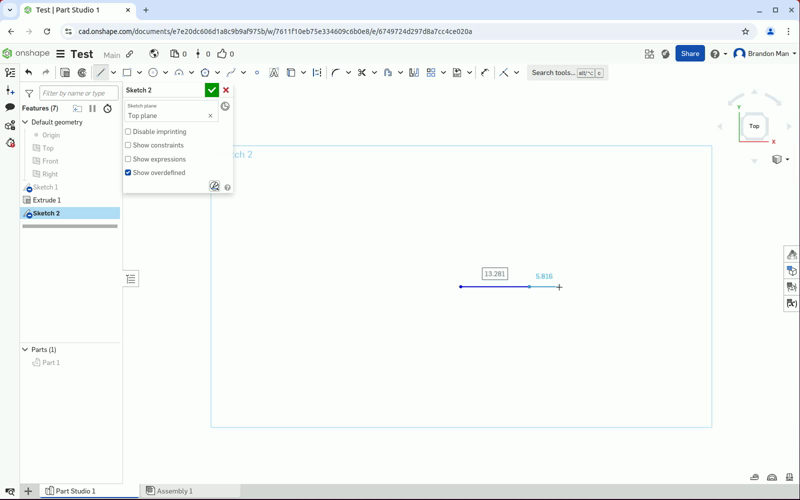
mouse_move(529, 290)
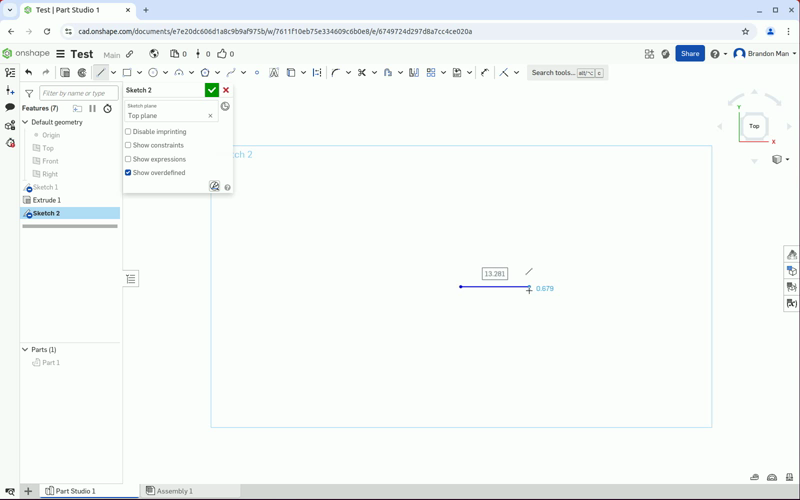
scroll(6)
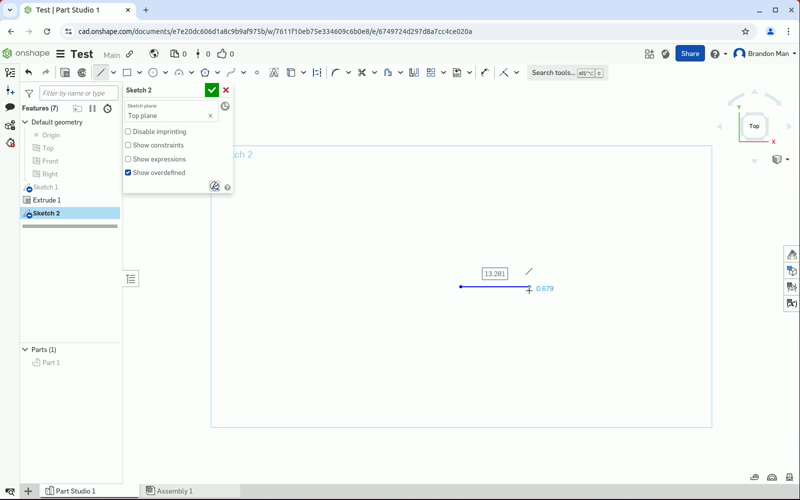
scroll(6)
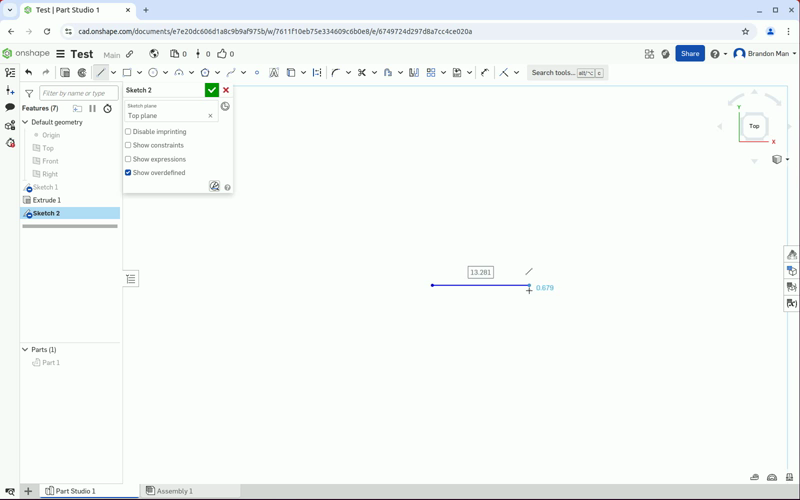
scroll(6)
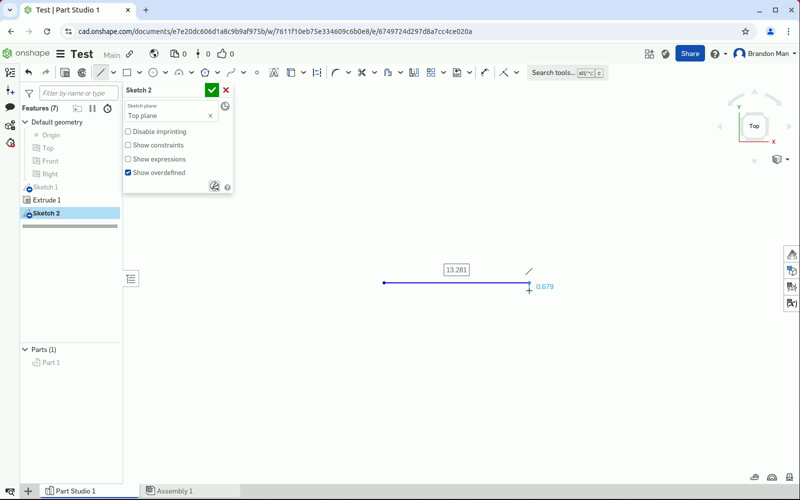
scroll(6)
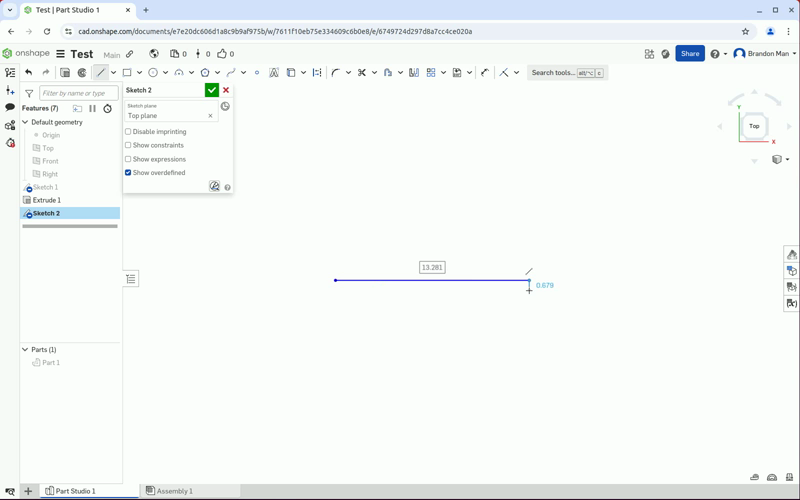
scroll(6)
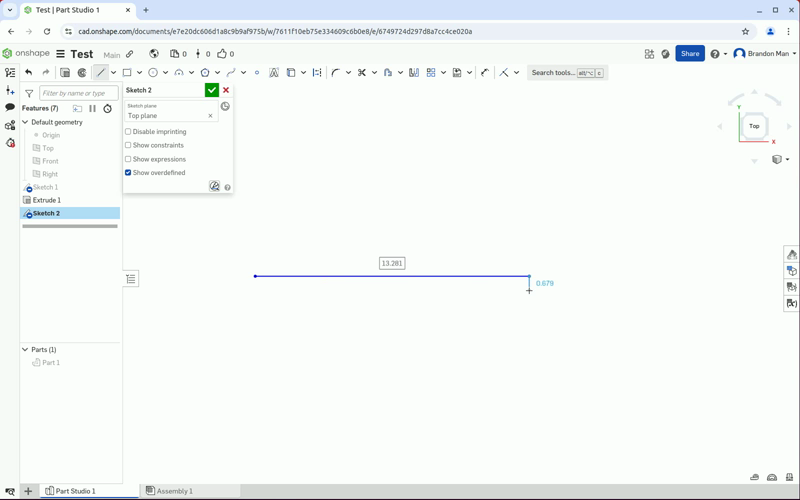
scroll(6)
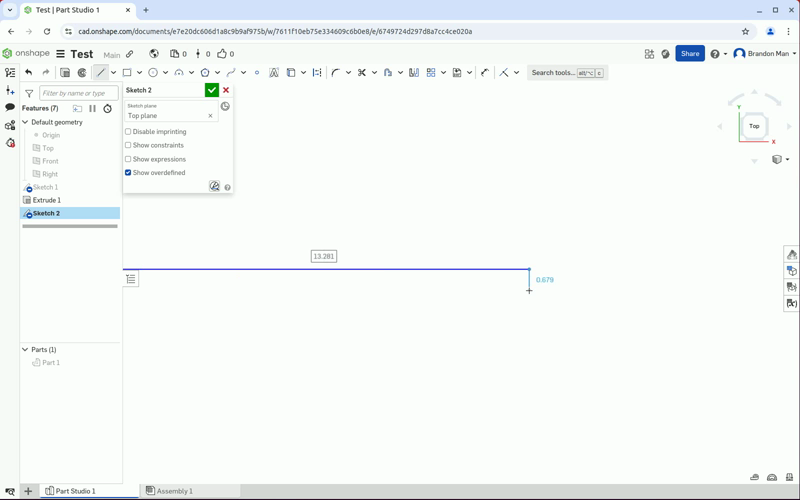
scroll(6)
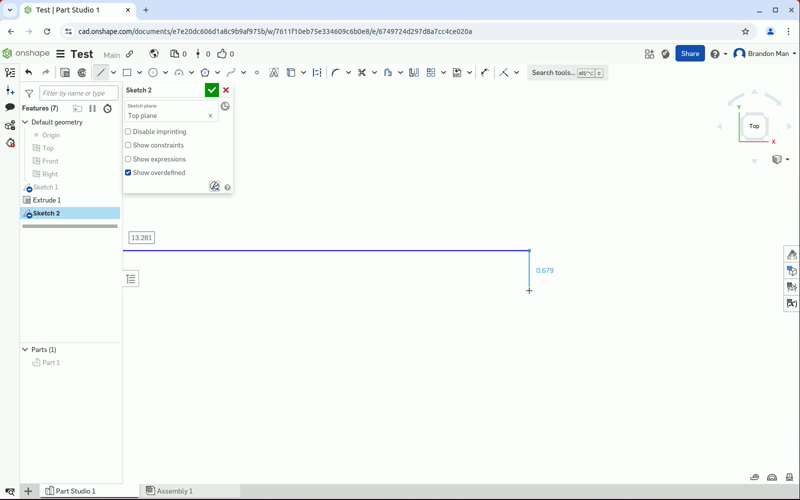
click(529, 290)
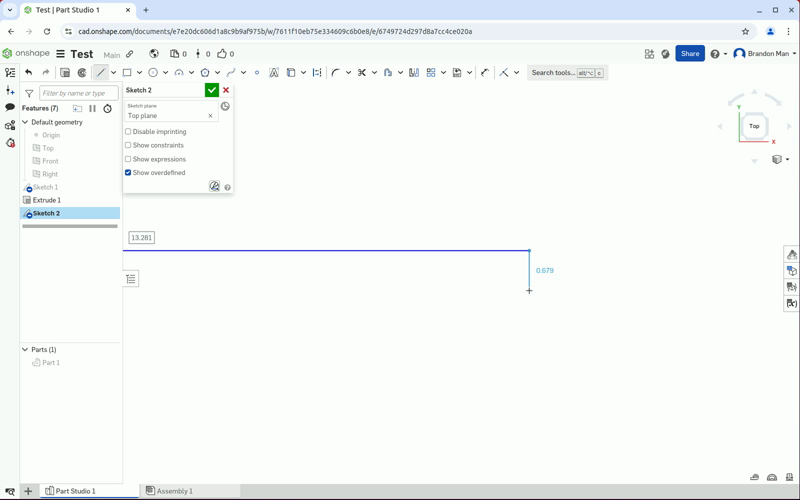
scroll(-6)
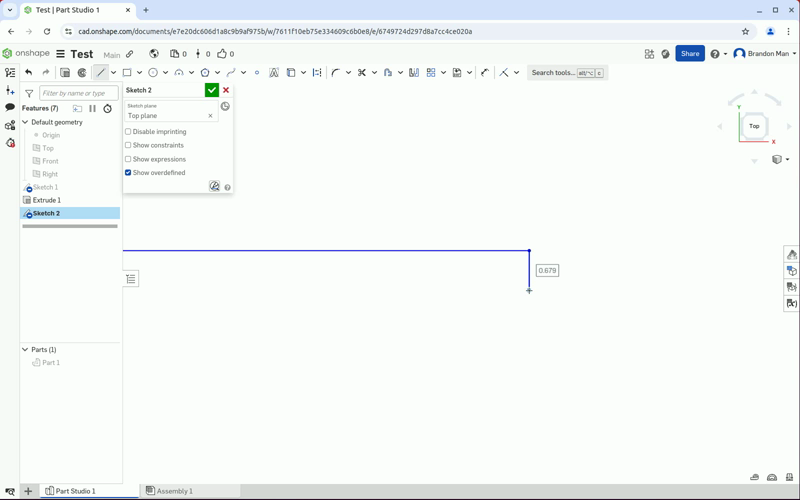
scroll(-6)
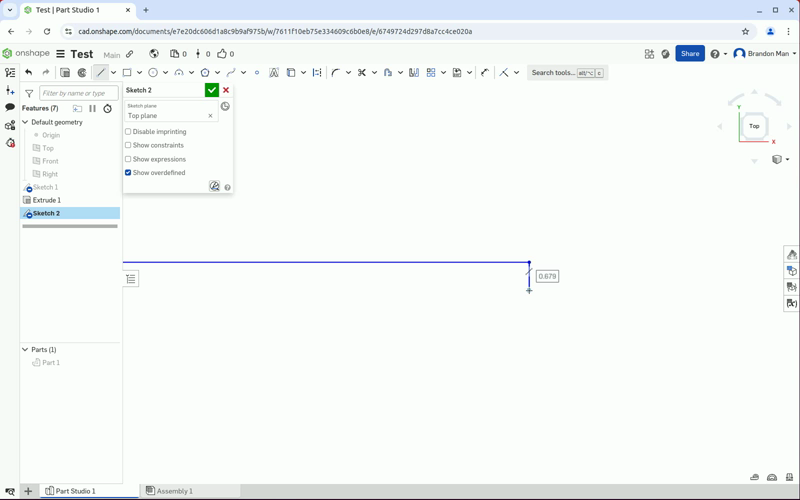
scroll(-6)
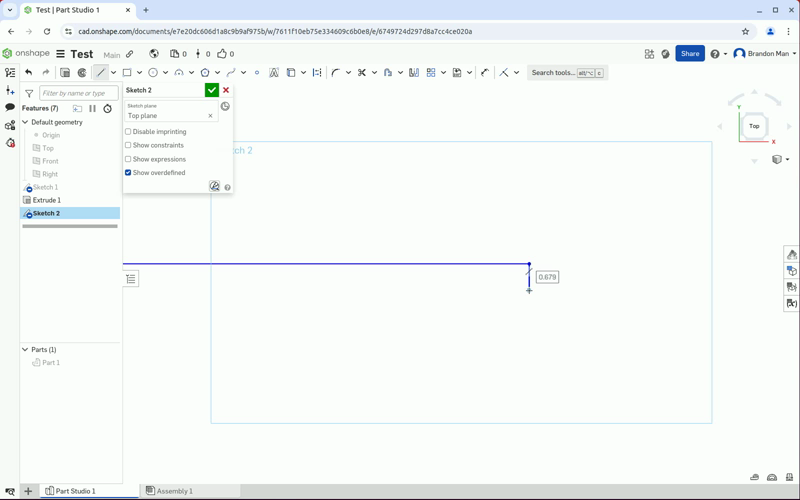
scroll(-6)
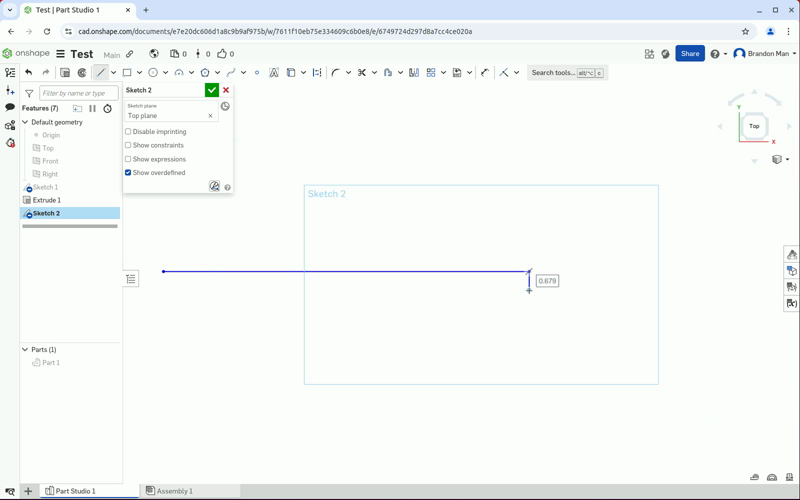
scroll(-6)
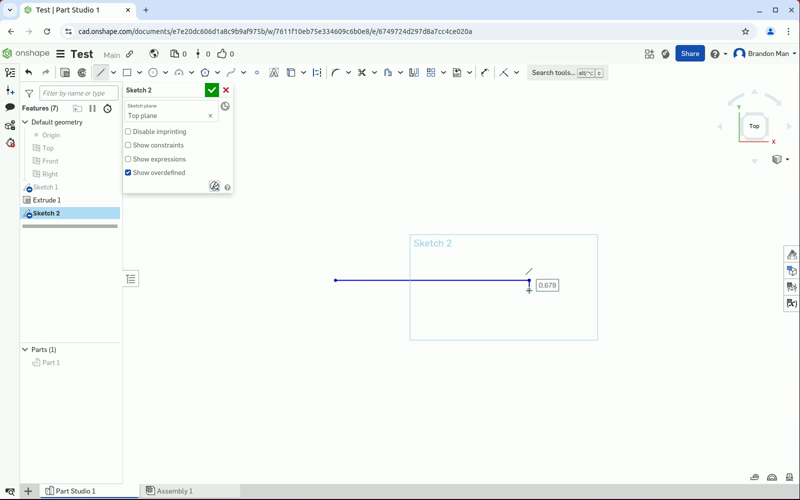
scroll(-6)
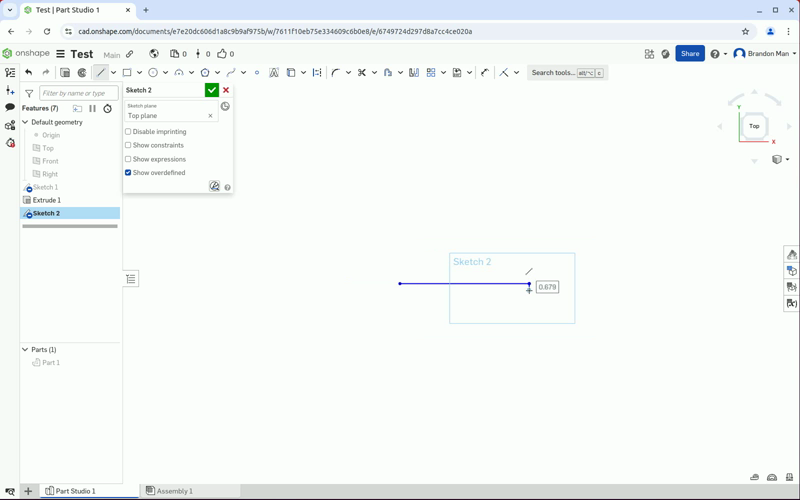
scroll(-6)
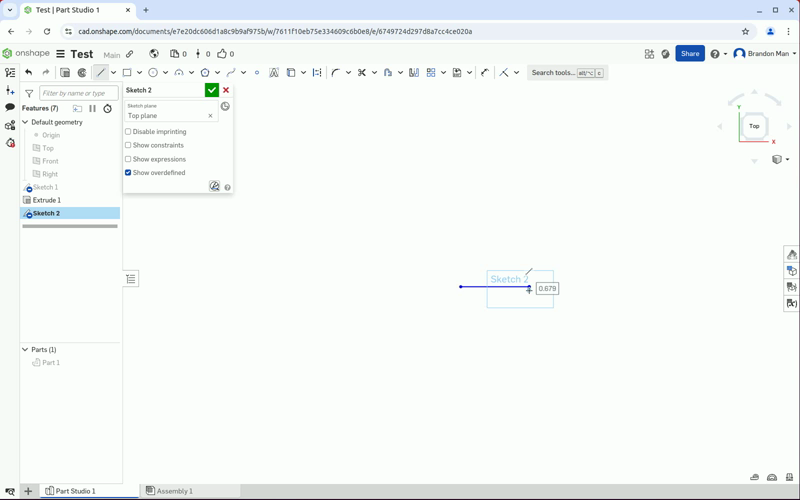
key_up(shift)
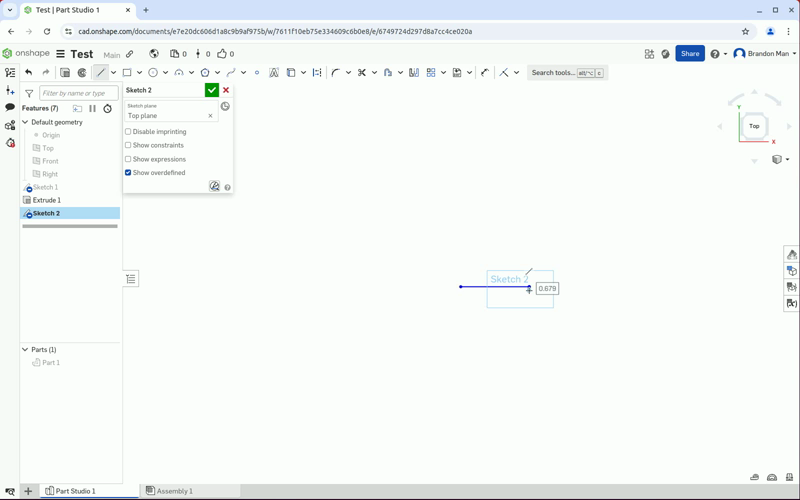
key_down(shift)
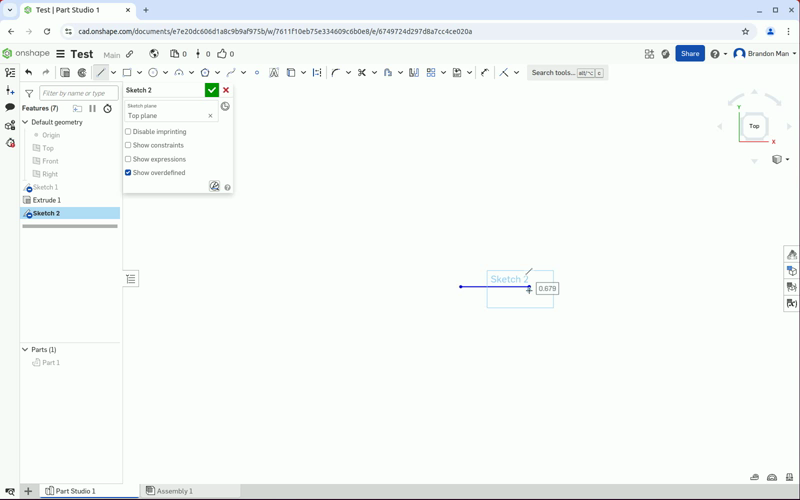
mouse_move(559, 290)
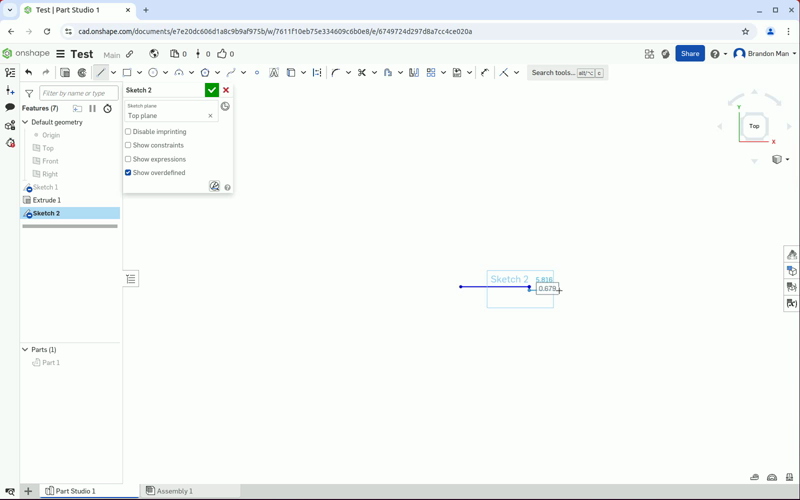
mouse_move(552, 282)
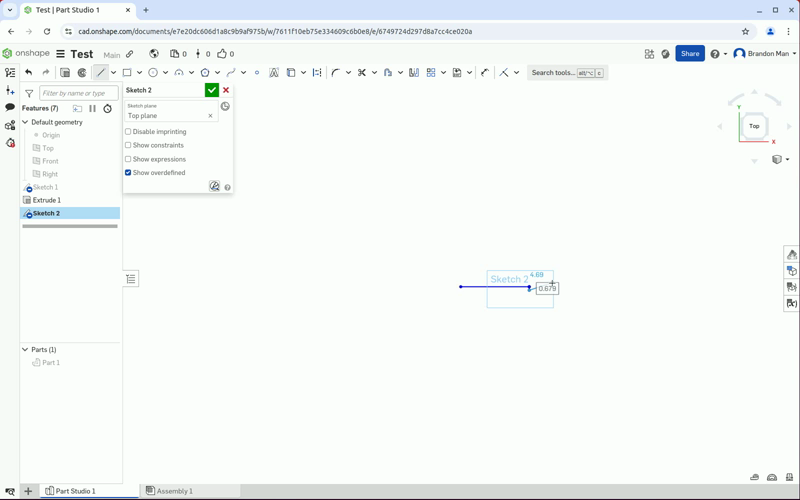
click(552, 282)
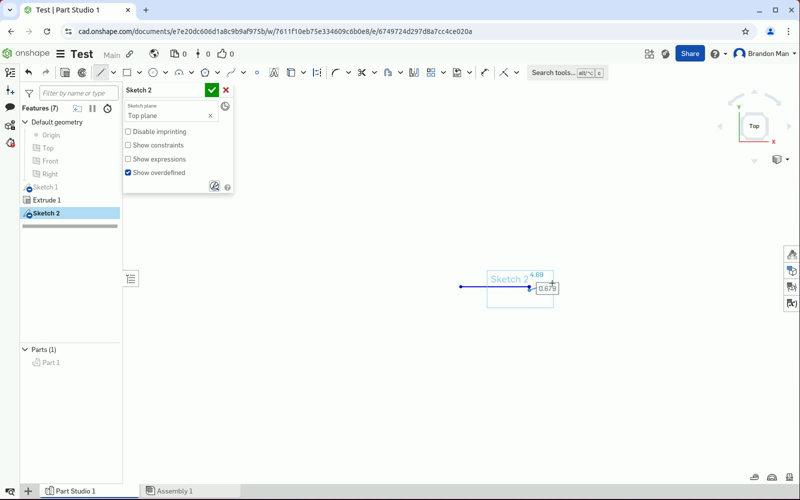
key_up(shift)
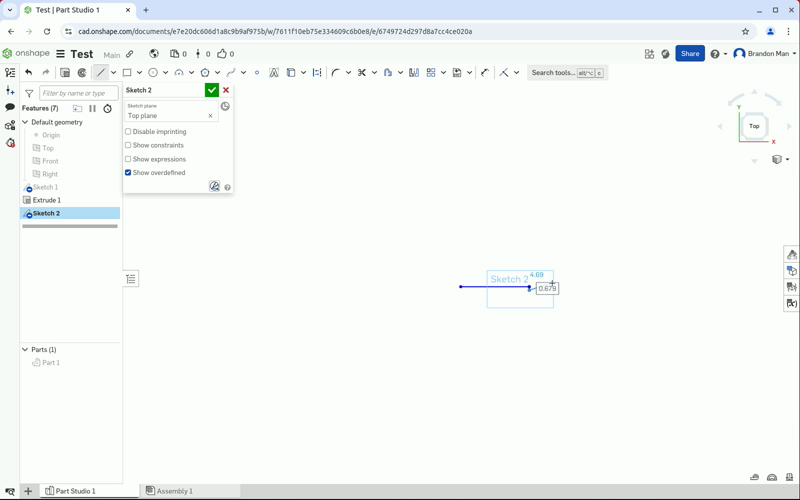
key_down(shift)
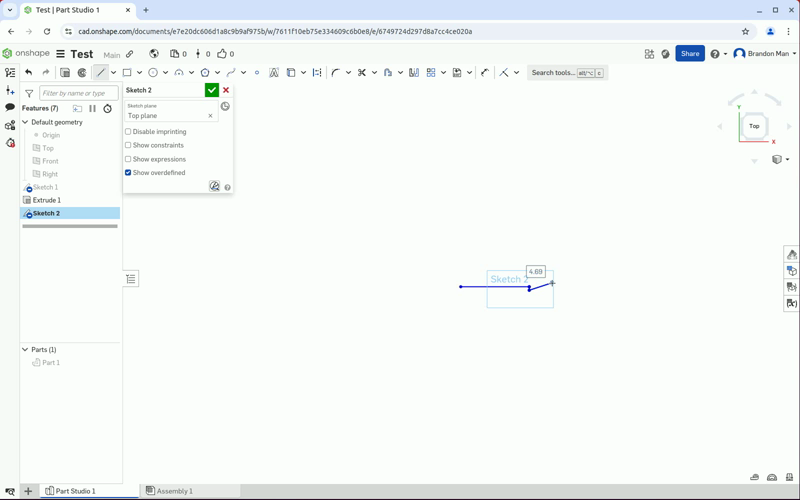
mouse_move(582, 282)
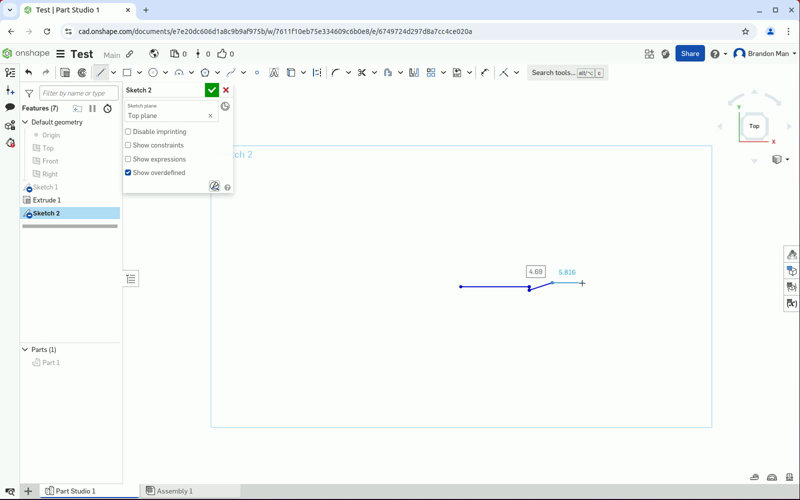
mouse_move(529, 275)
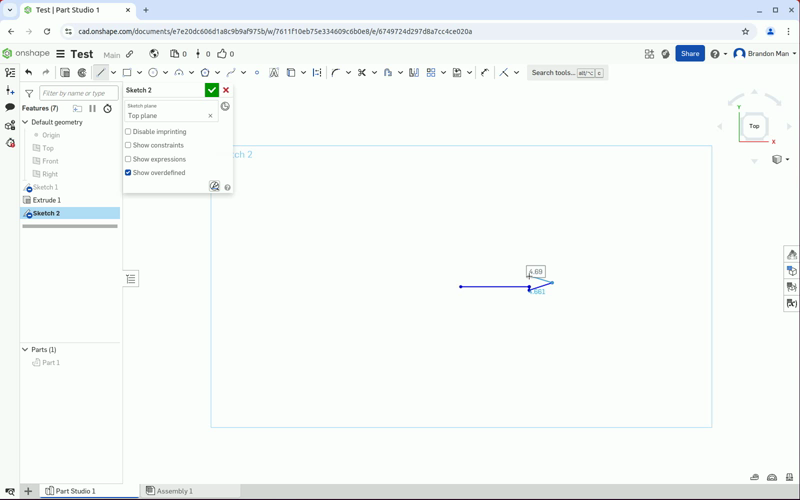
click(529, 275)
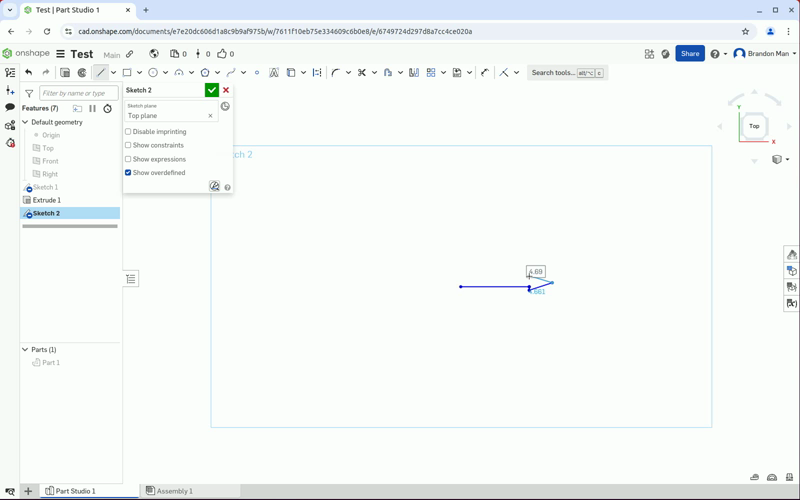
key_up(shift)
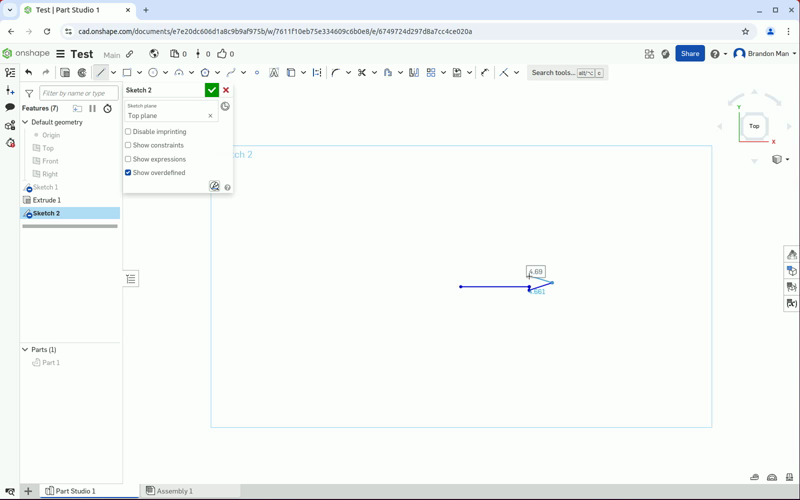
key_down(shift)
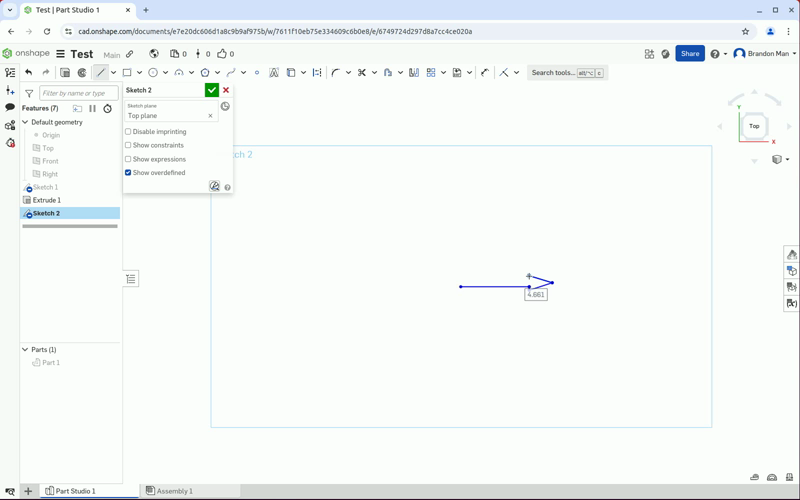
mouse_move(559, 275)
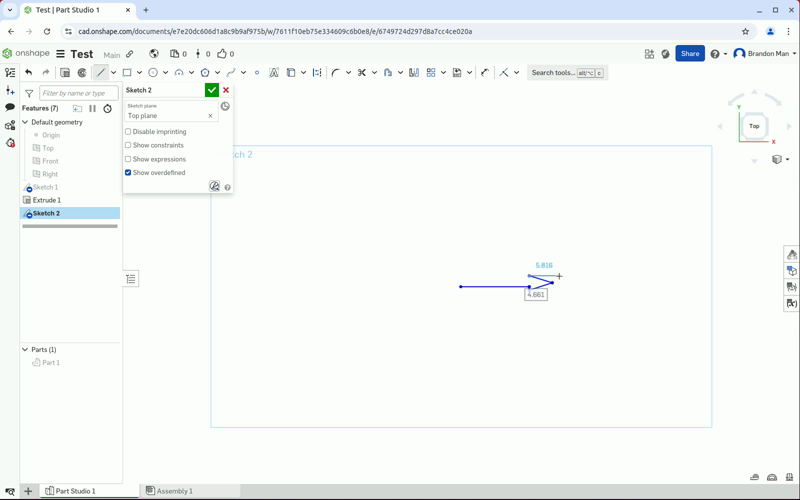
mouse_move(529, 279)
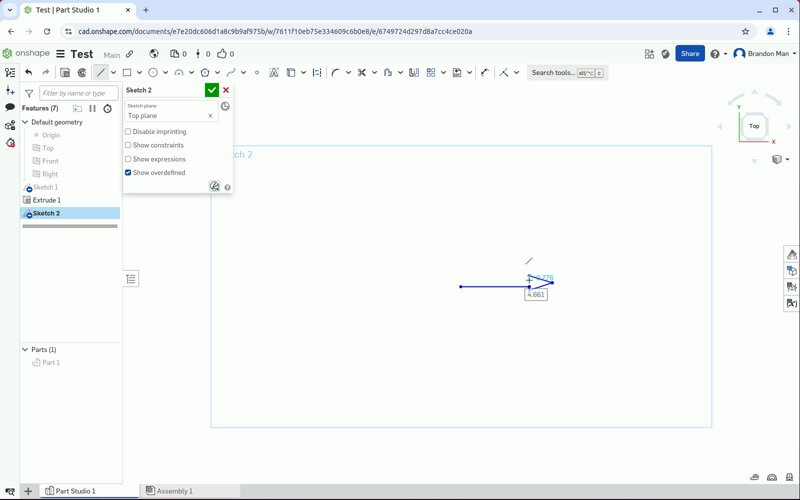
scroll(6)
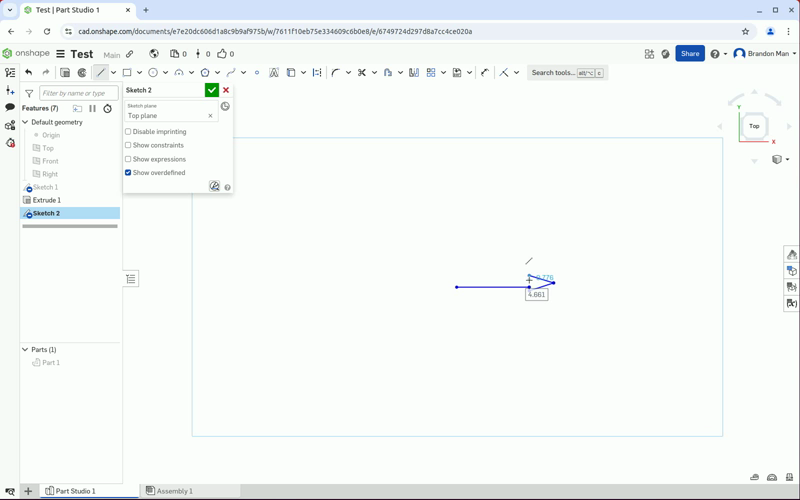
scroll(6)
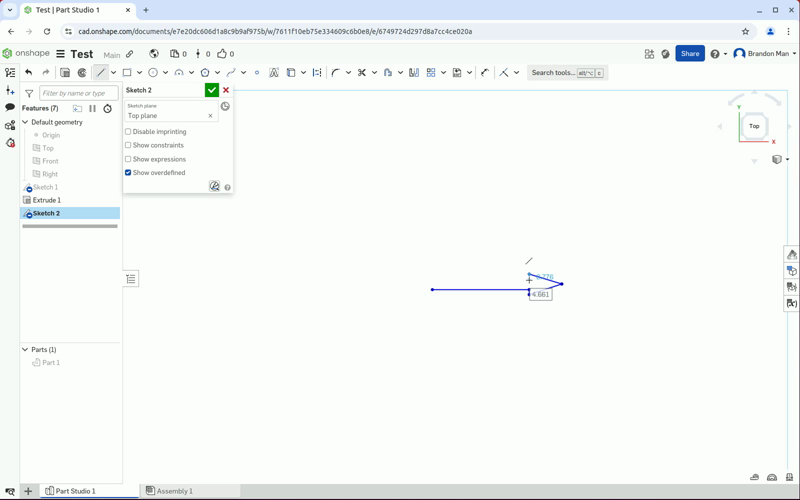
scroll(6)
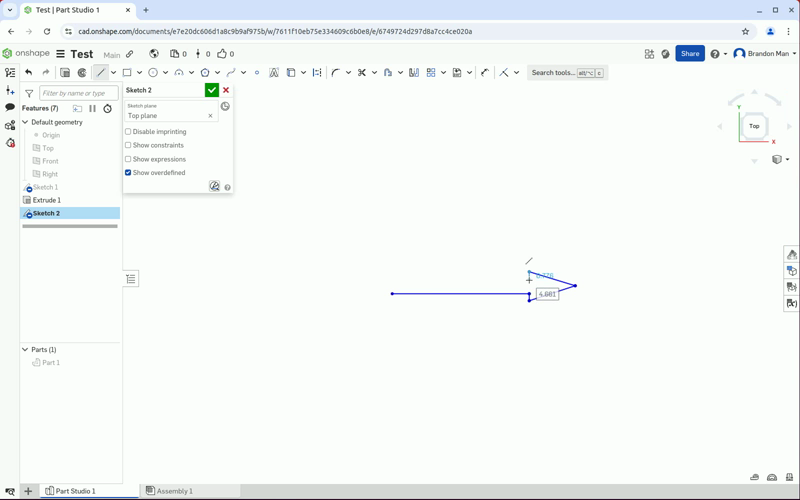
scroll(6)
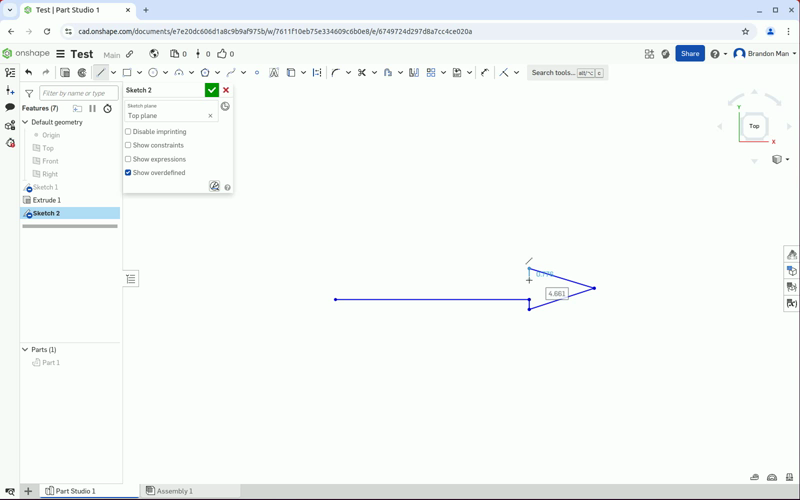
scroll(6)
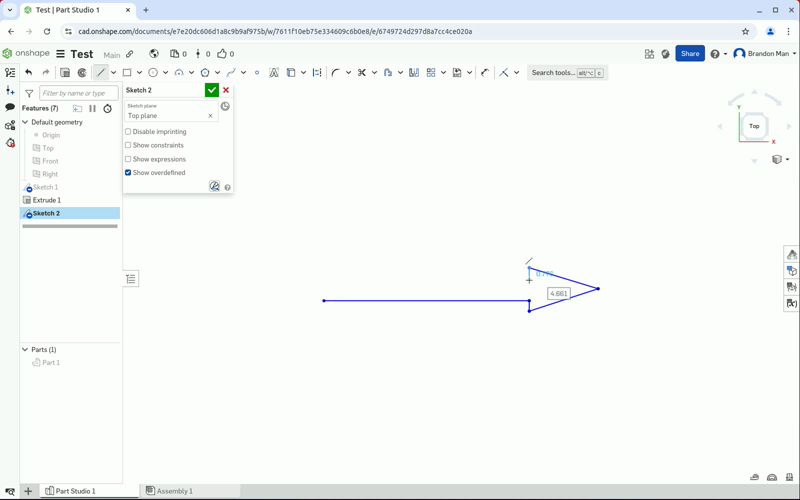
scroll(6)
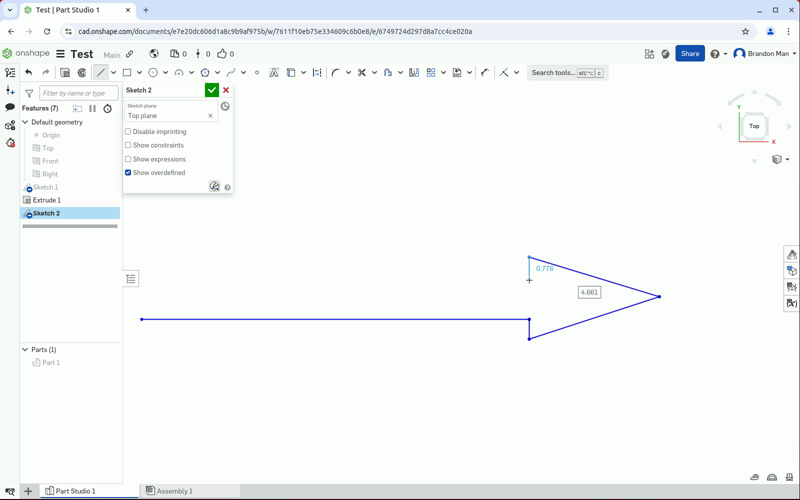
scroll(6)
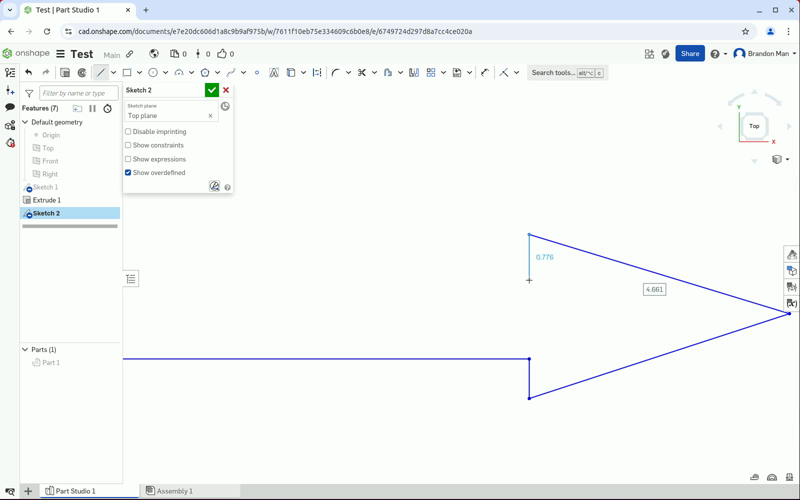
click(529, 279)
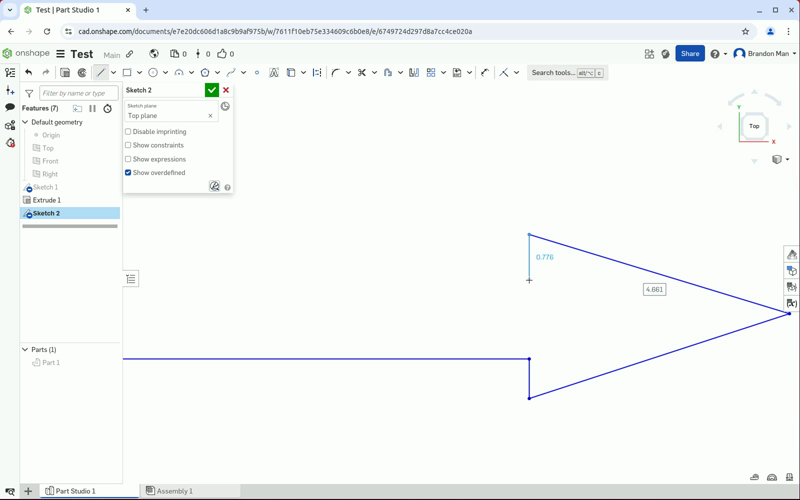
scroll(-6)
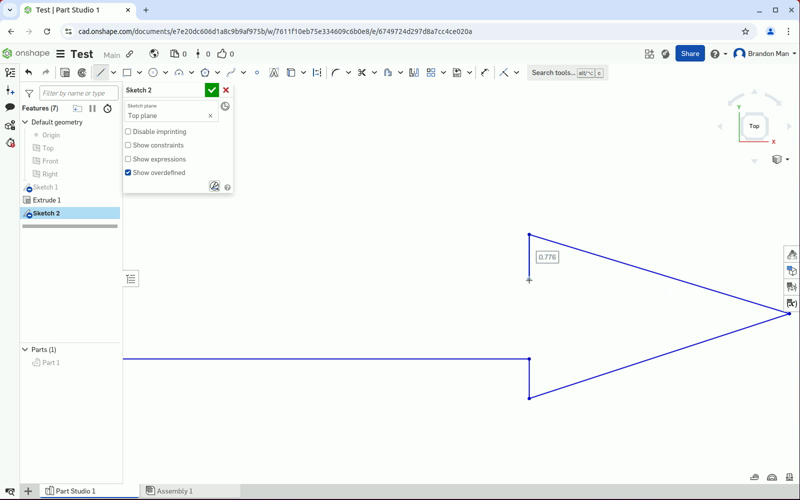
scroll(-6)
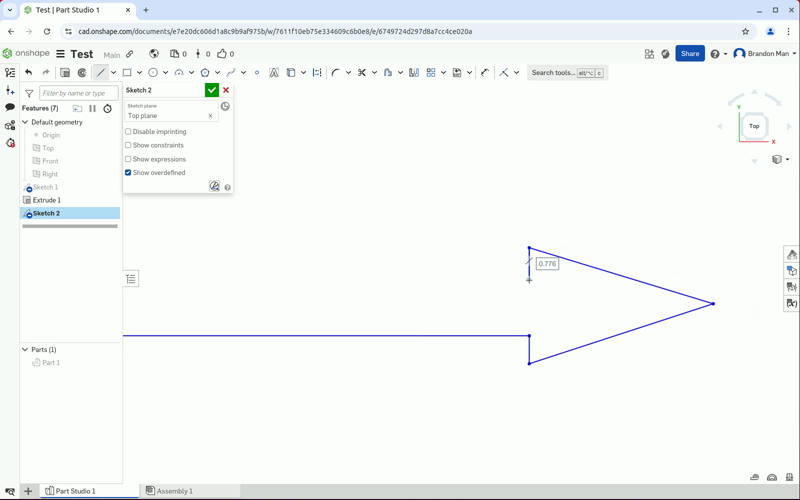
scroll(-6)
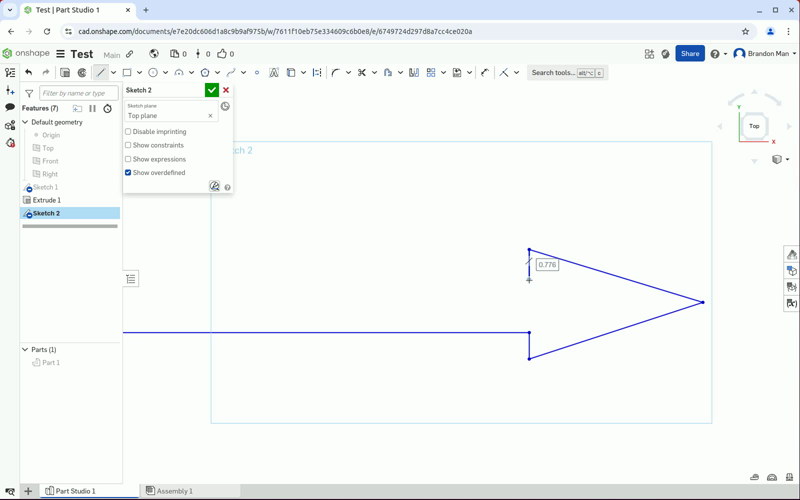
scroll(-6)
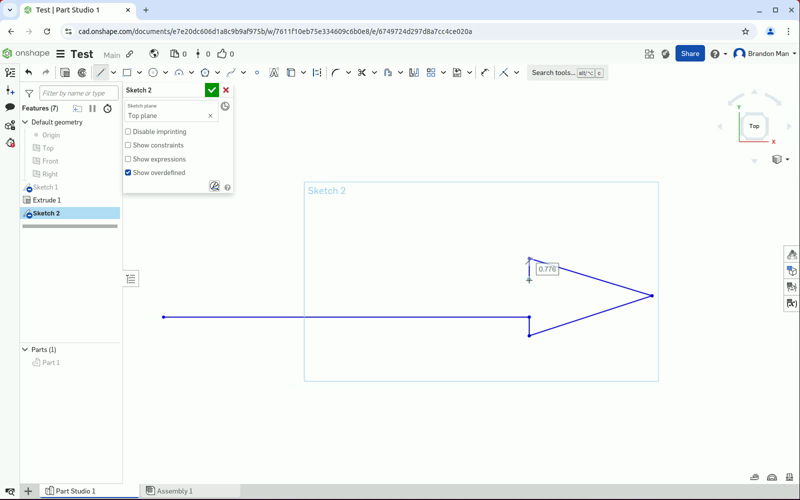
scroll(-6)
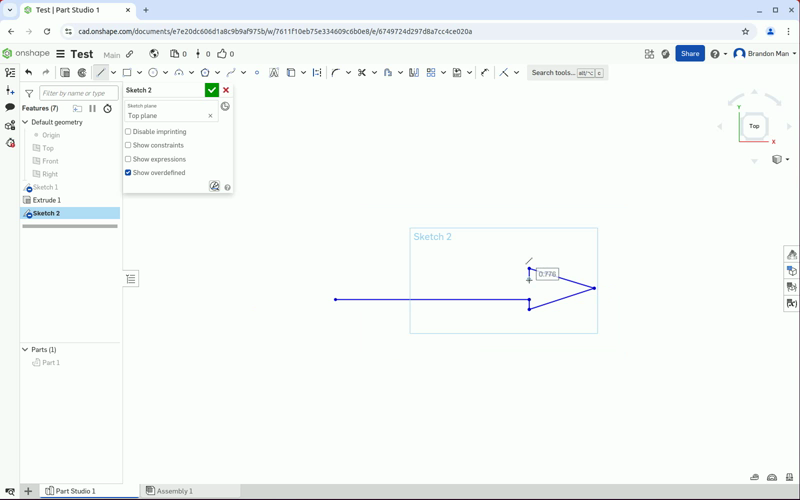
scroll(-6)
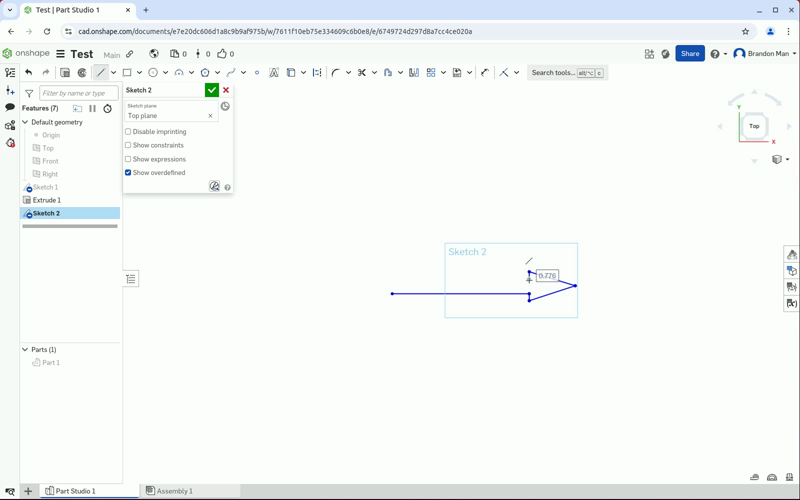
scroll(-6)
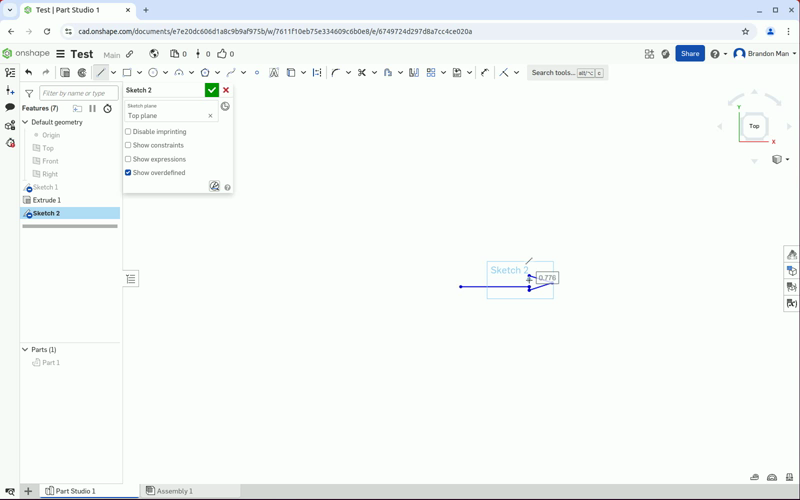
key_up(shift)
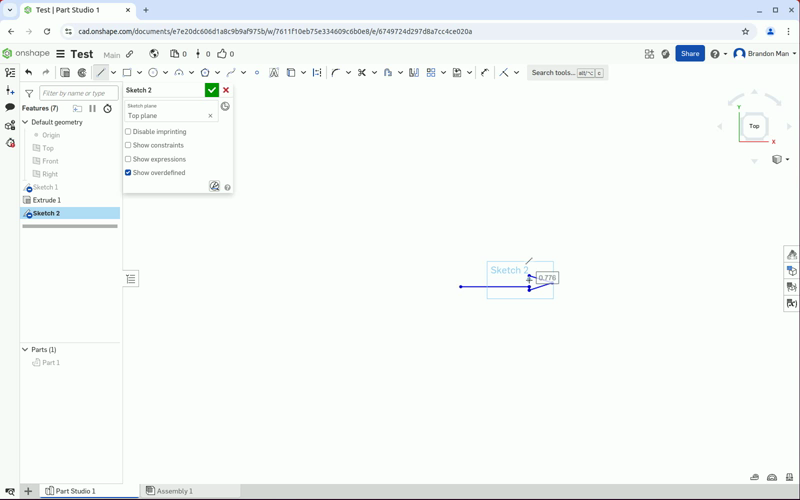
key_down(shift)
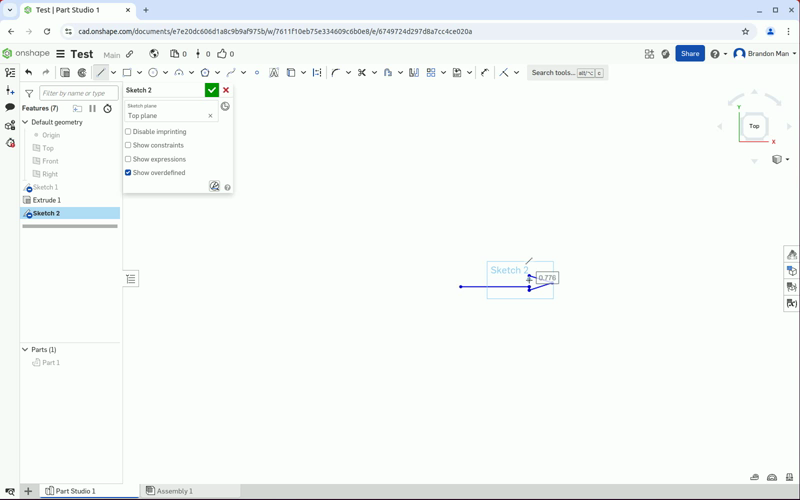
mouse_move(460, 279)
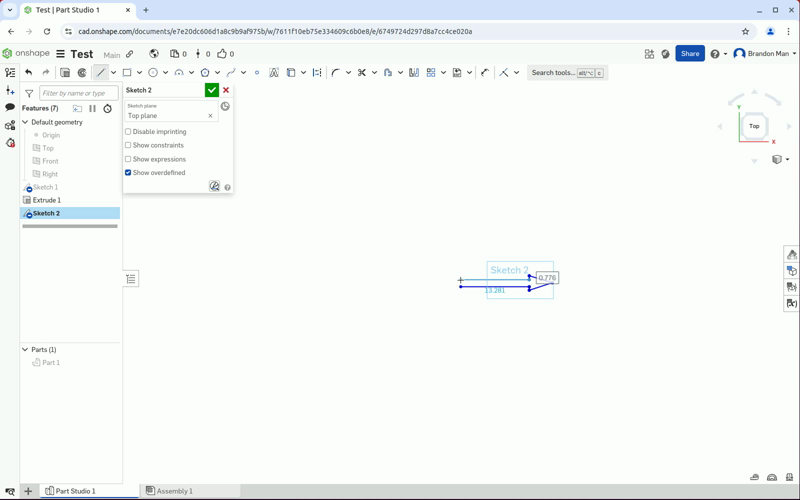
click(460, 279)
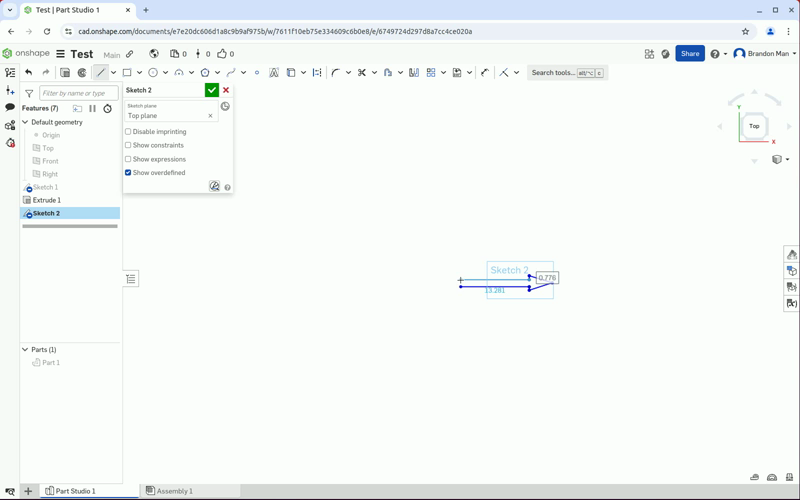
key_up(shift)
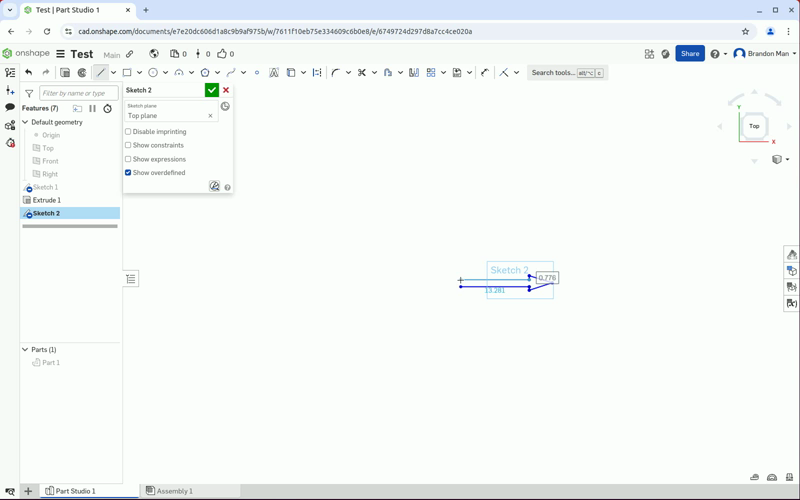
key_down(shift)
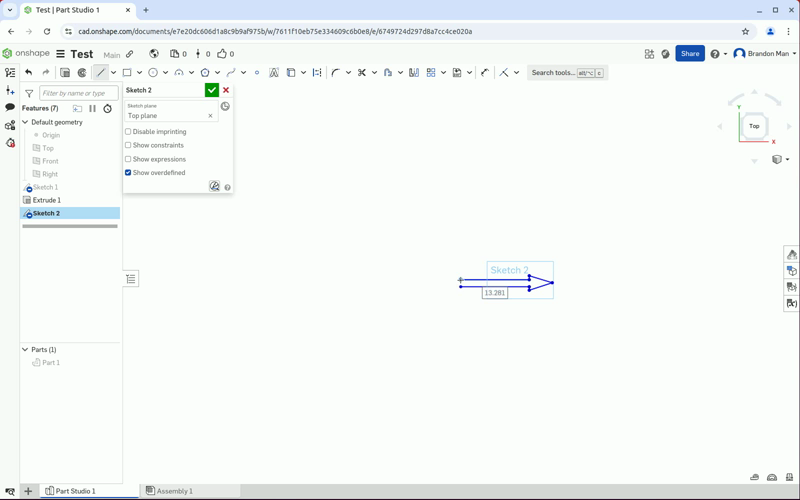
mouse_move(490, 279)
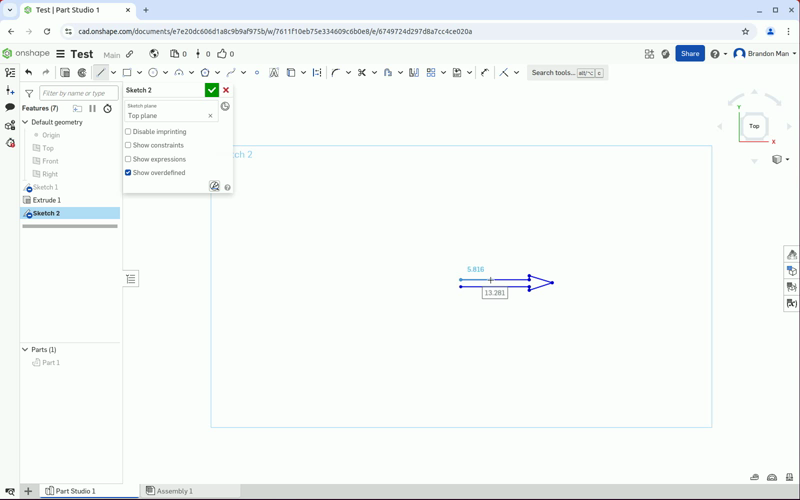
mouse_move(460, 282)
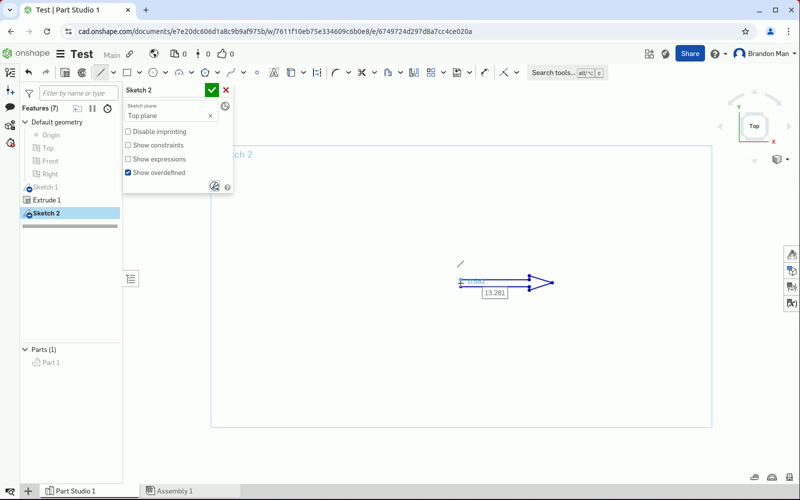
scroll(6)
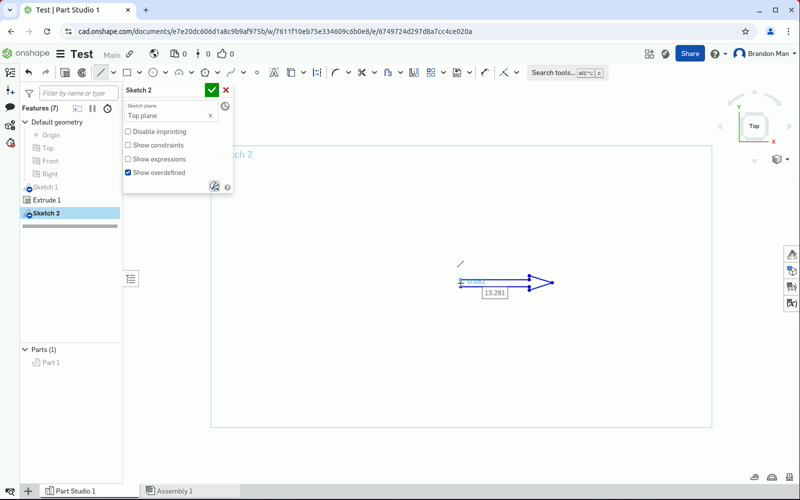
scroll(6)
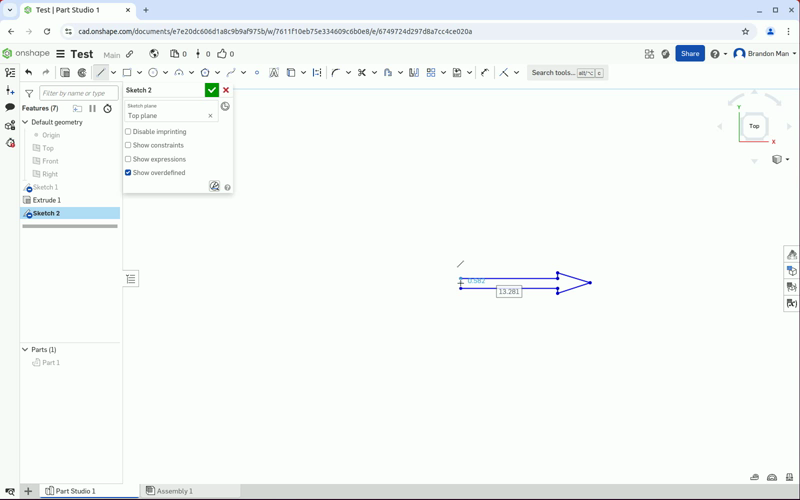
scroll(6)
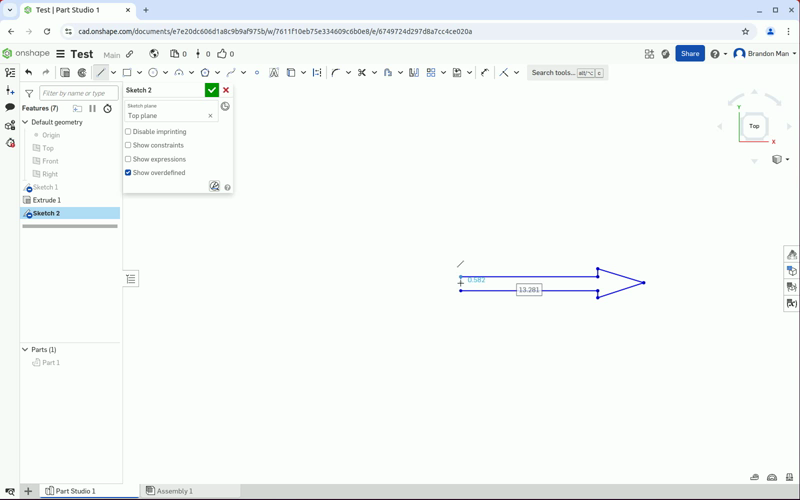
scroll(6)
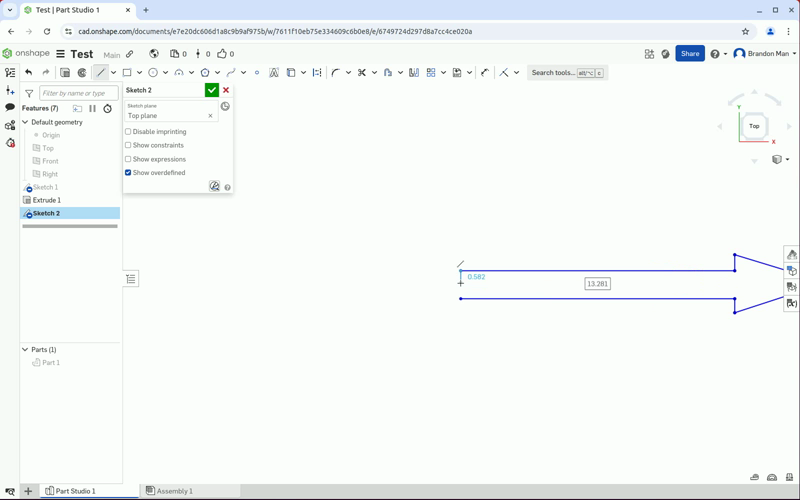
scroll(6)
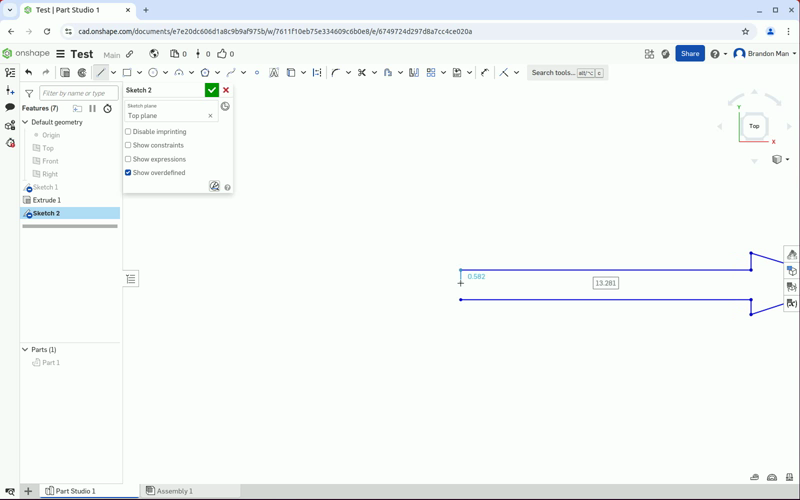
scroll(6)
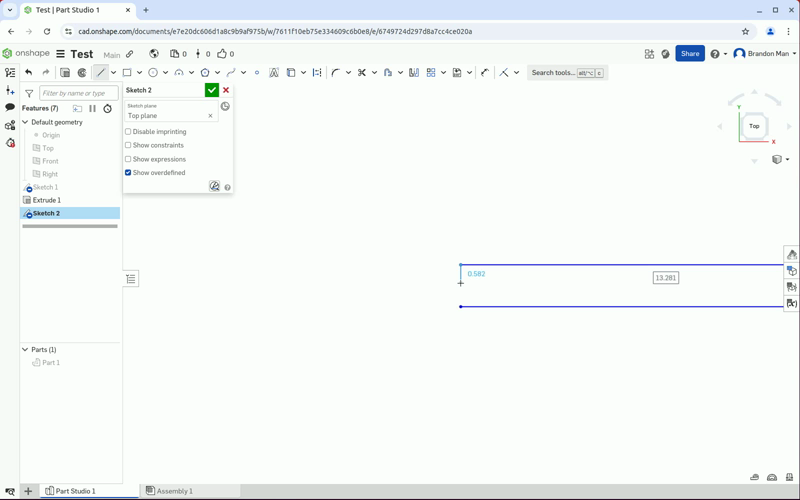
scroll(6)
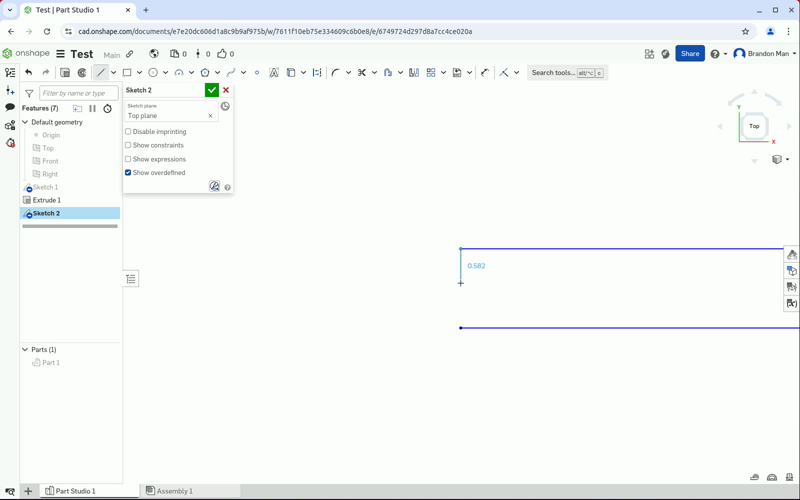
click(460, 282)
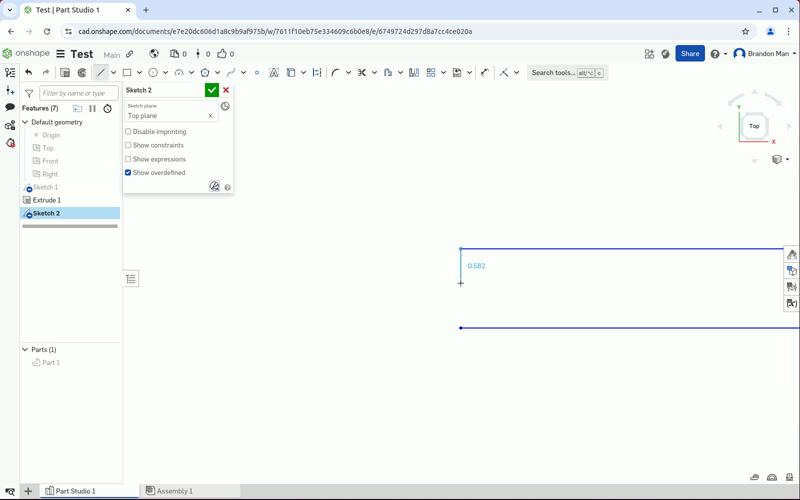
scroll(-6)
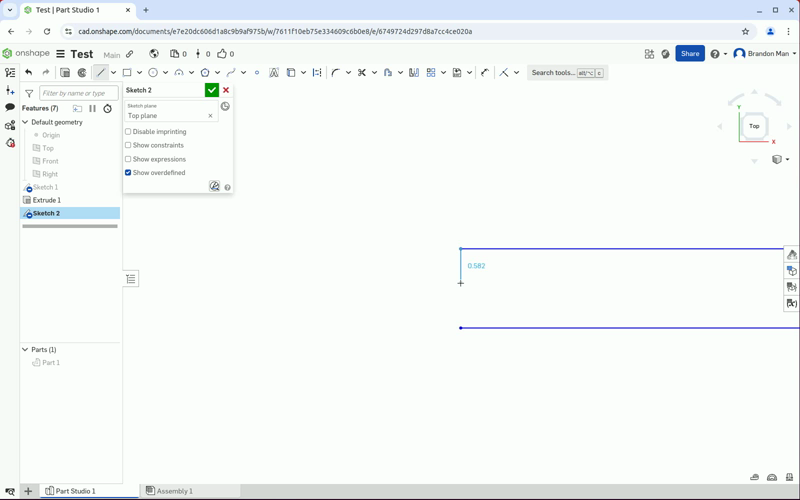
scroll(-6)
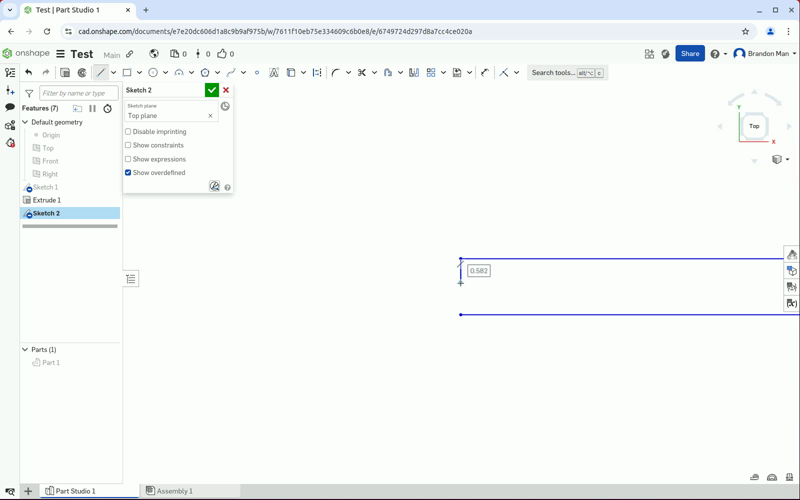
scroll(-6)
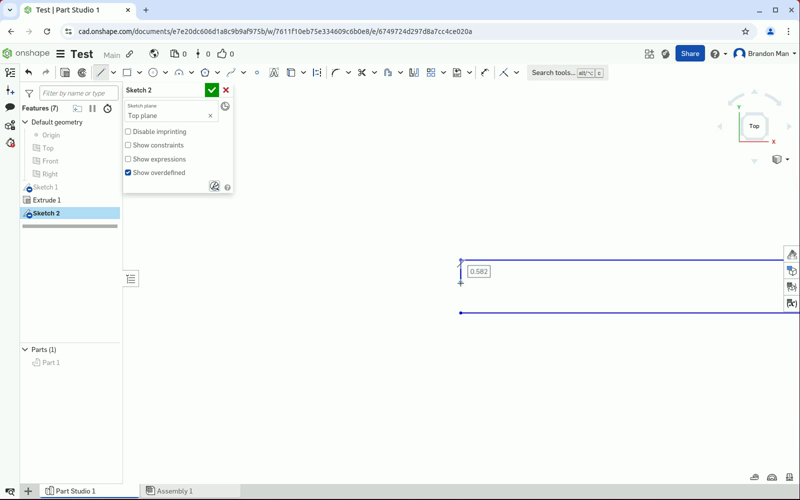
scroll(-6)
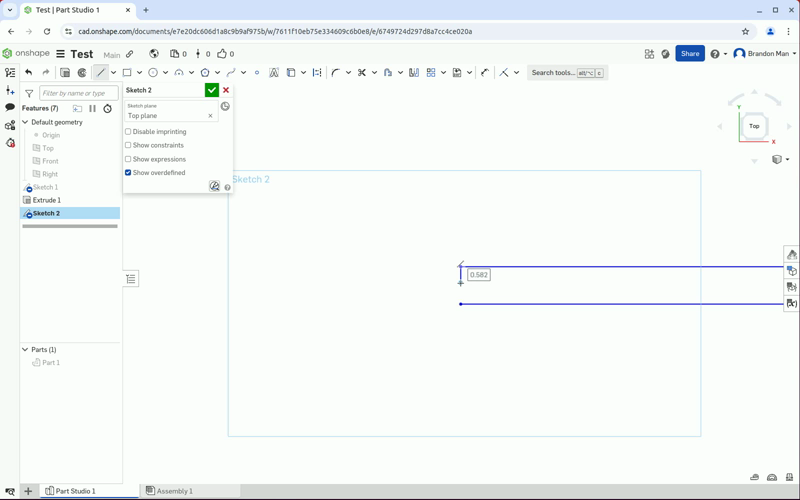
scroll(-6)
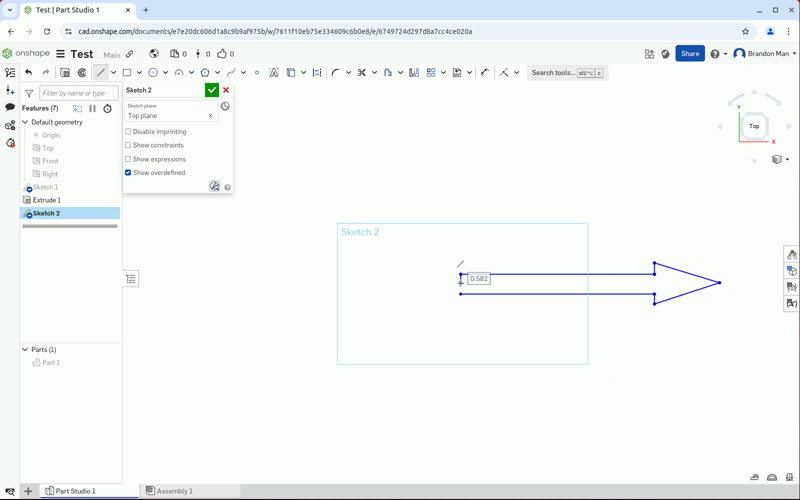
scroll(-6)
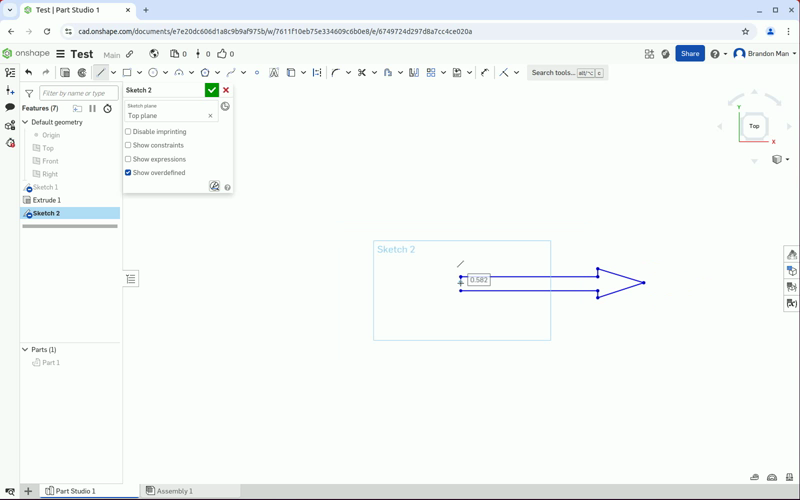
scroll(-6)
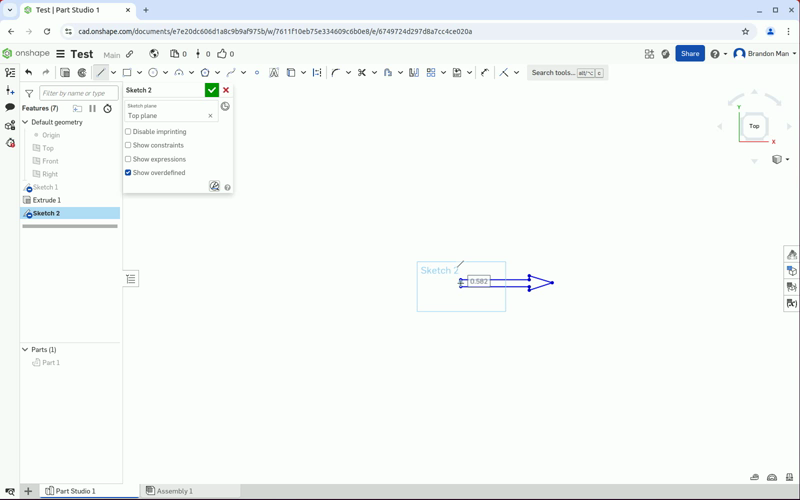
key_up(shift)
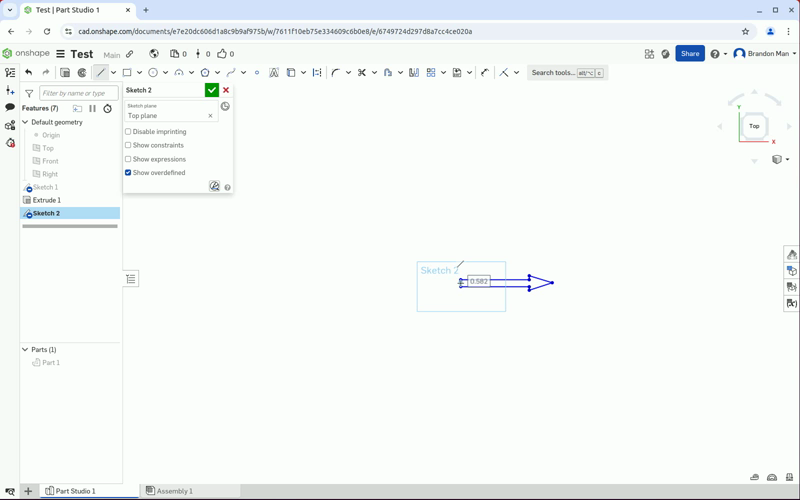
mouse_move(490, 282)
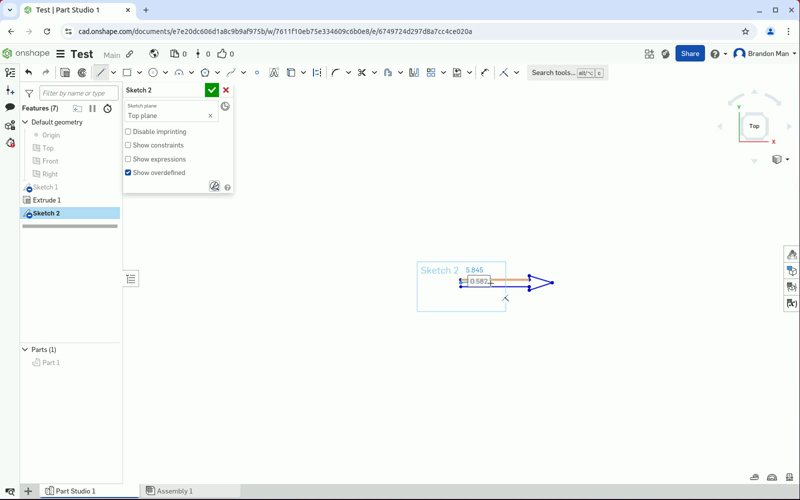
key_down(shift)
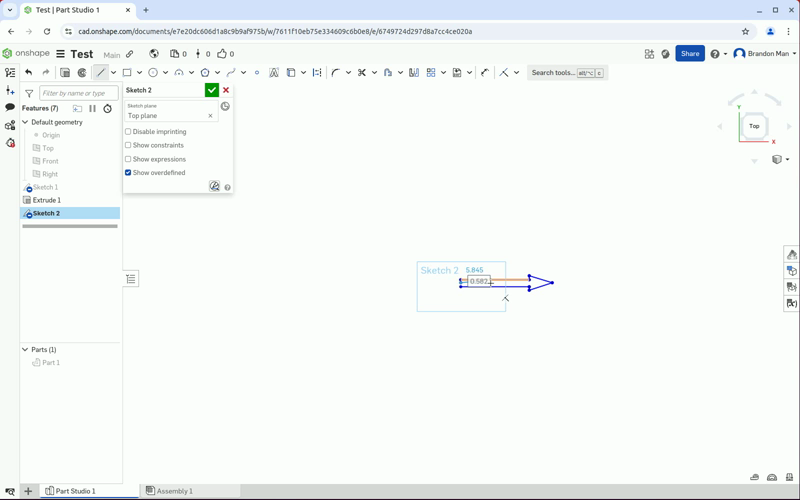
mouse_move(460, 286)
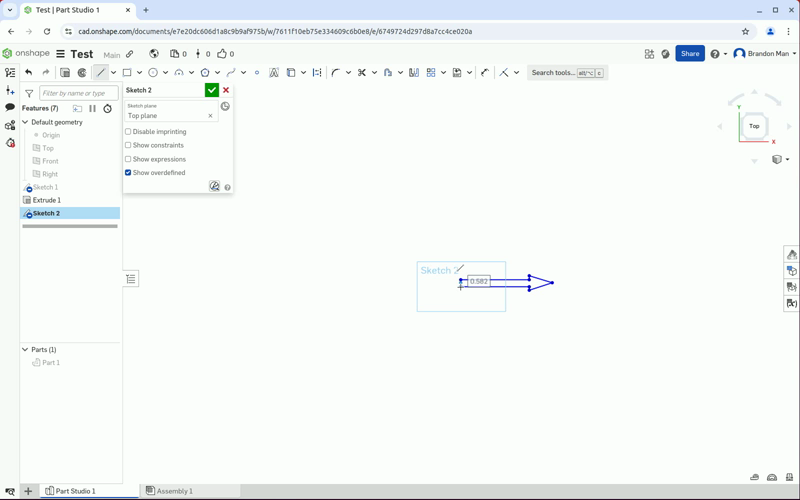
scroll(6)
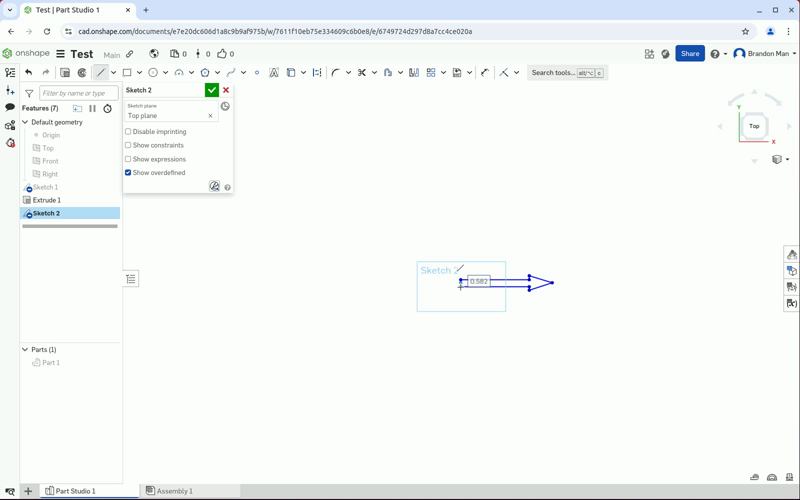
scroll(6)
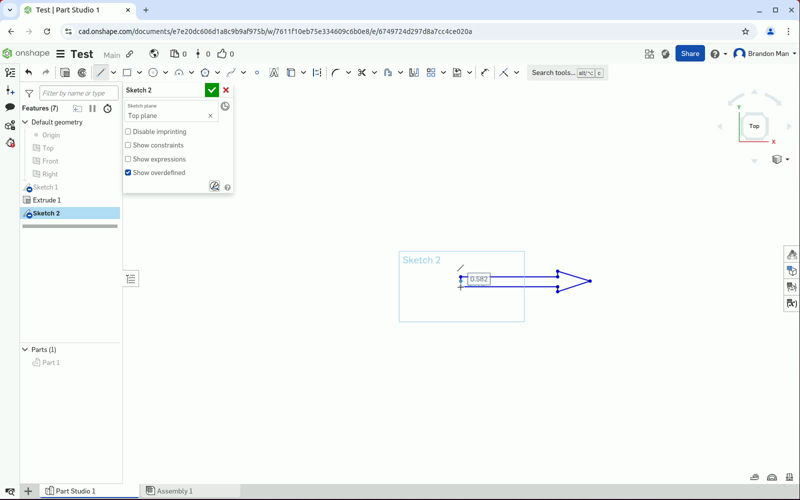
scroll(6)
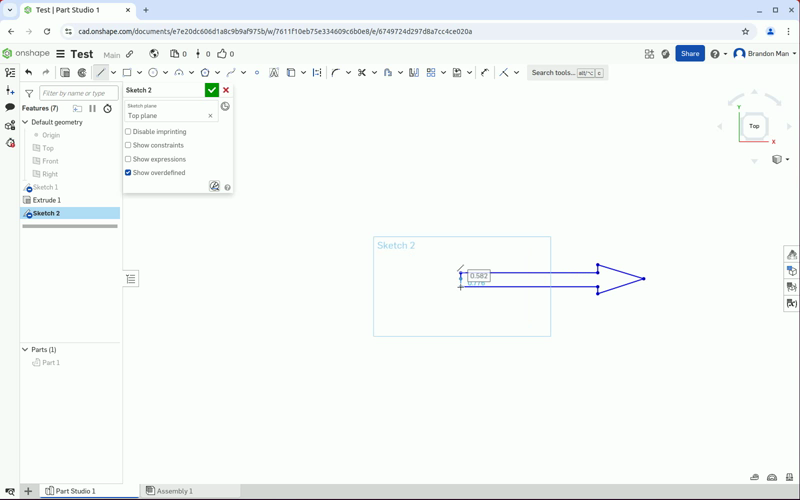
scroll(6)
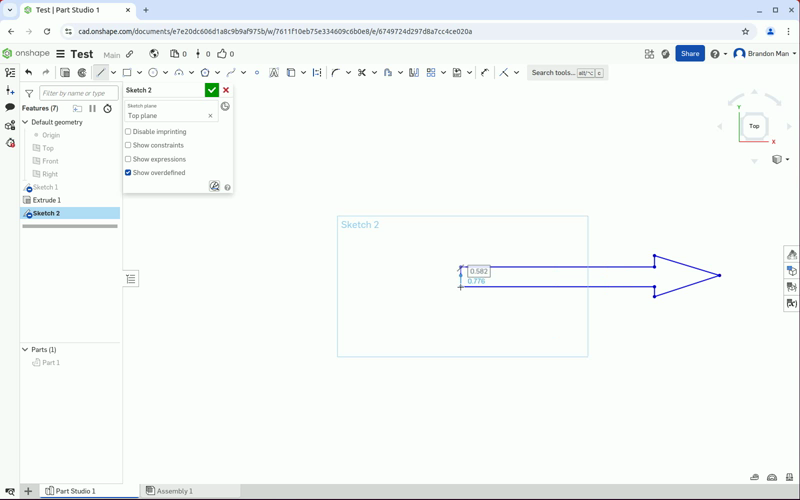
scroll(6)
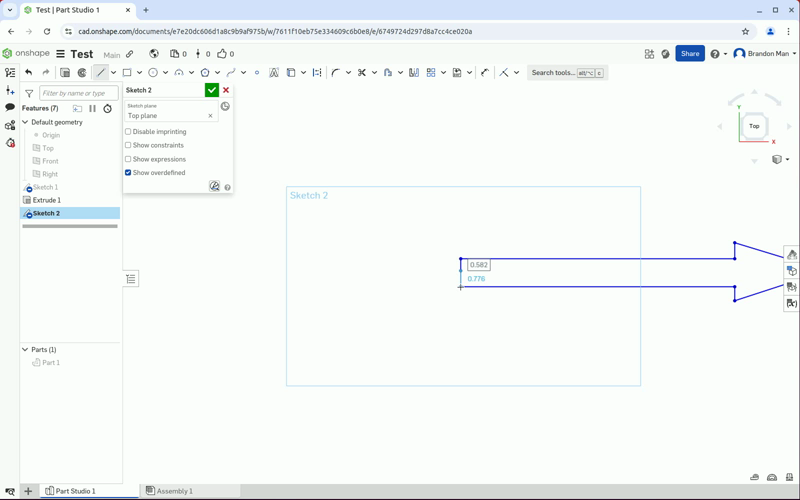
scroll(6)
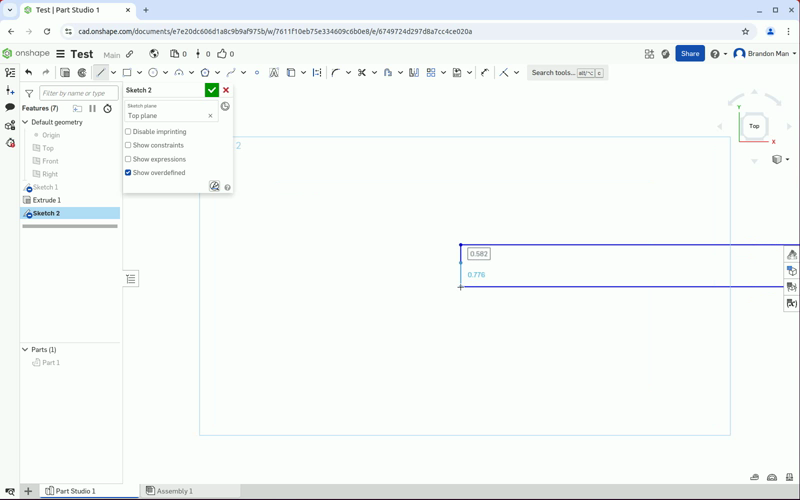
scroll(6)
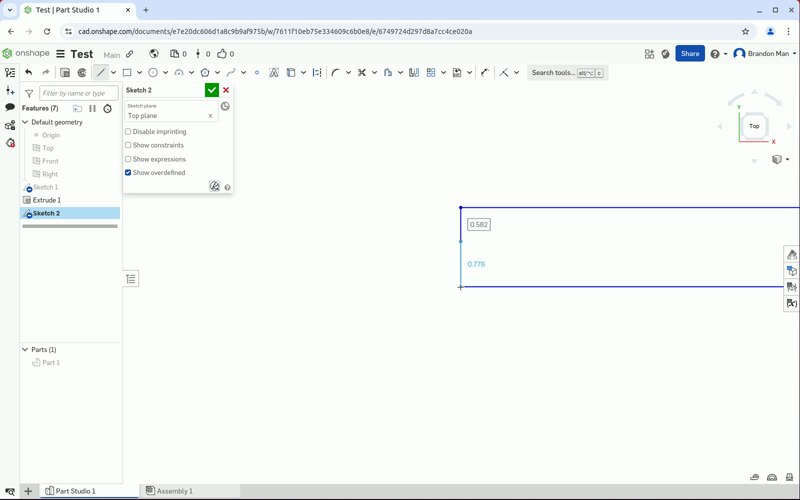
key_up(shift)
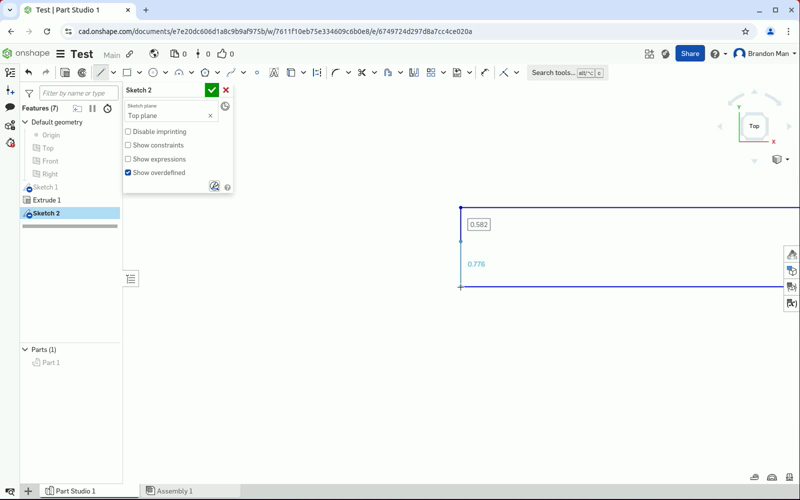
click(460, 286)
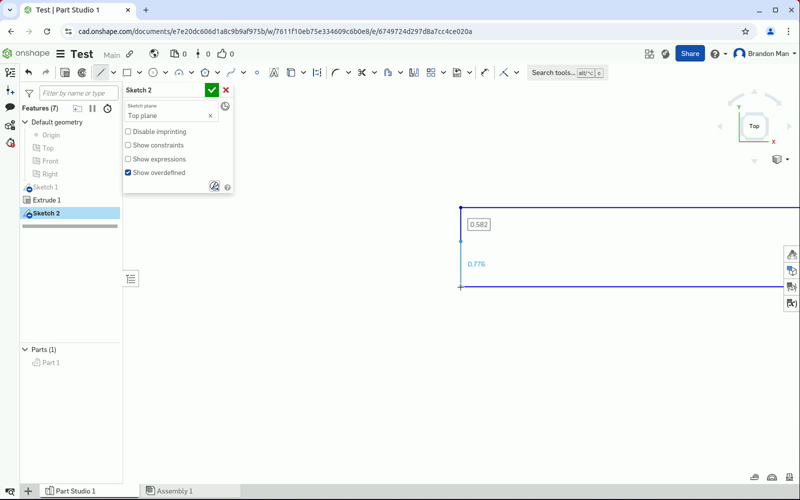
scroll(-6)
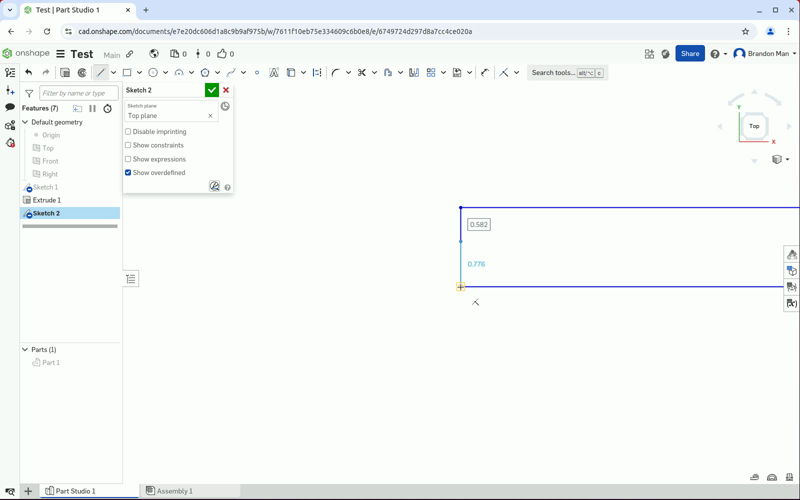
scroll(-6)
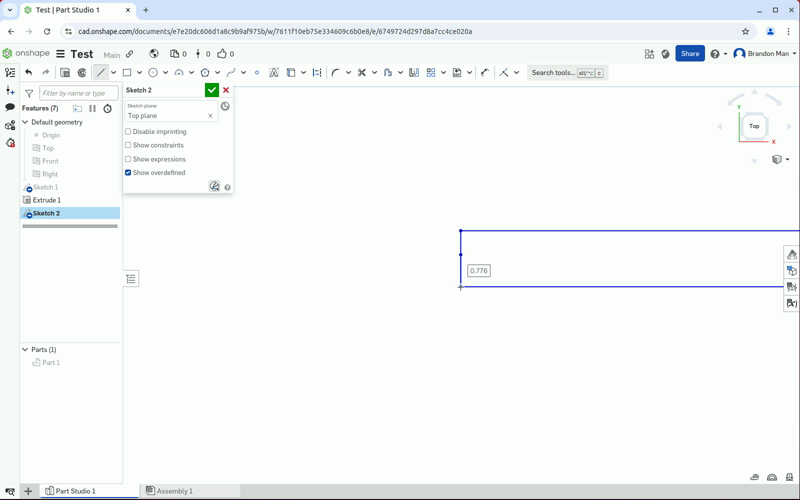
scroll(-6)
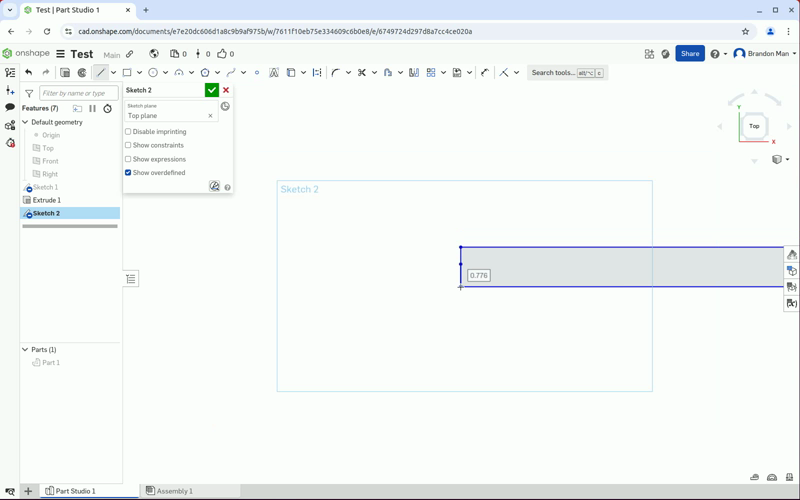
scroll(-6)
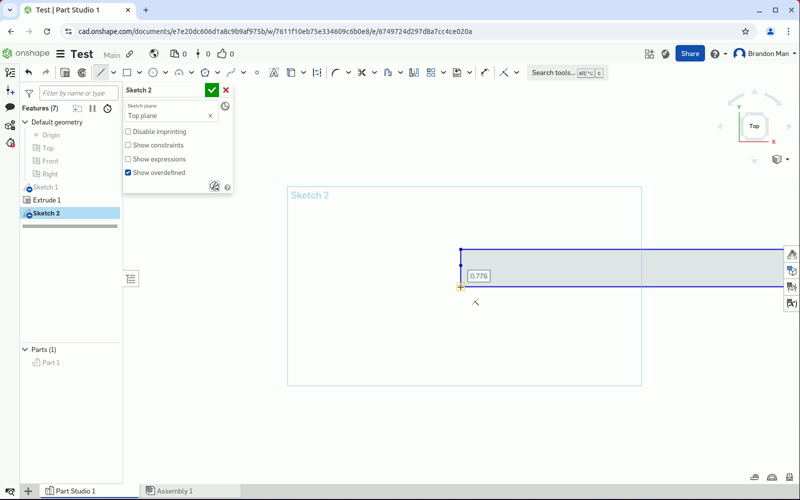
scroll(-6)
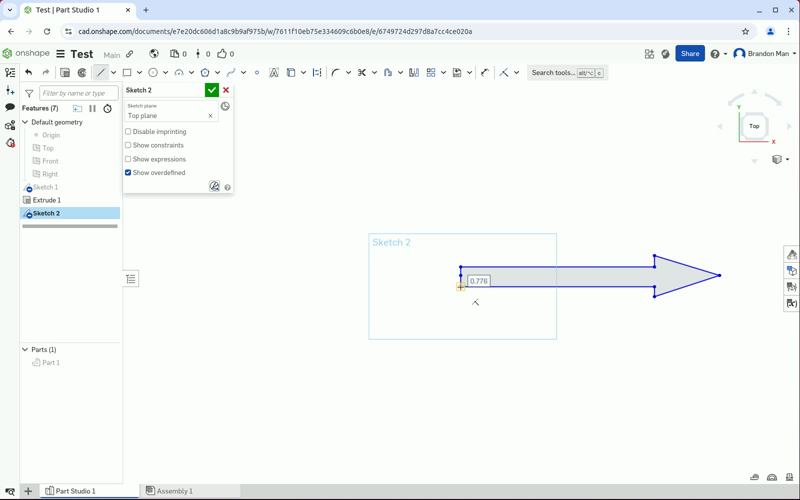
scroll(-6)
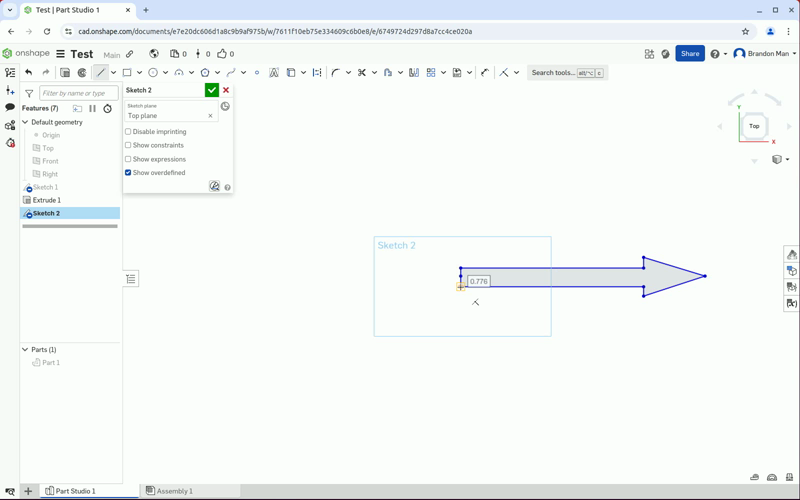
scroll(-6)
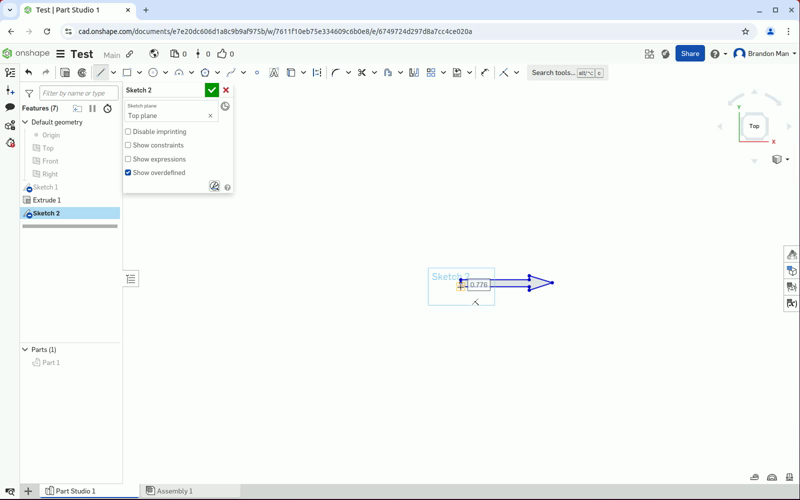
key(esc)
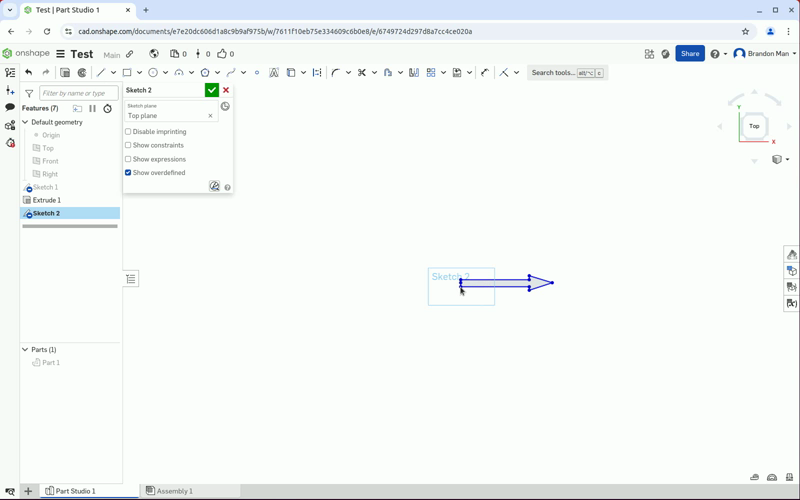
mouse_move(468, 280)
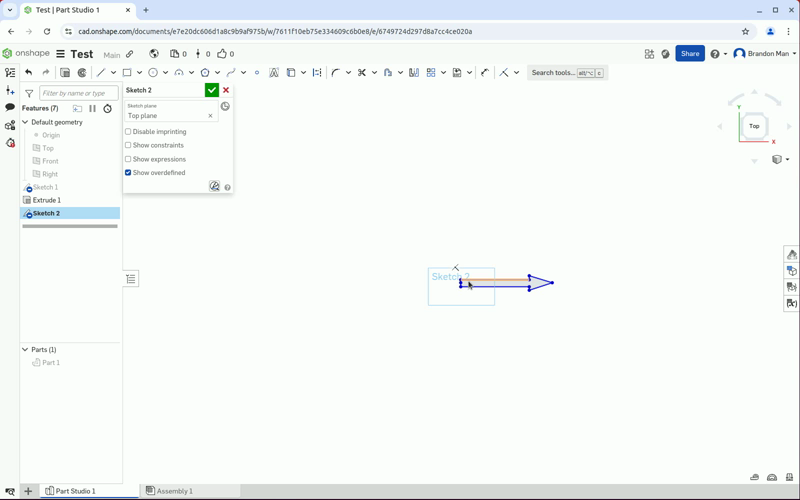
scroll(6)
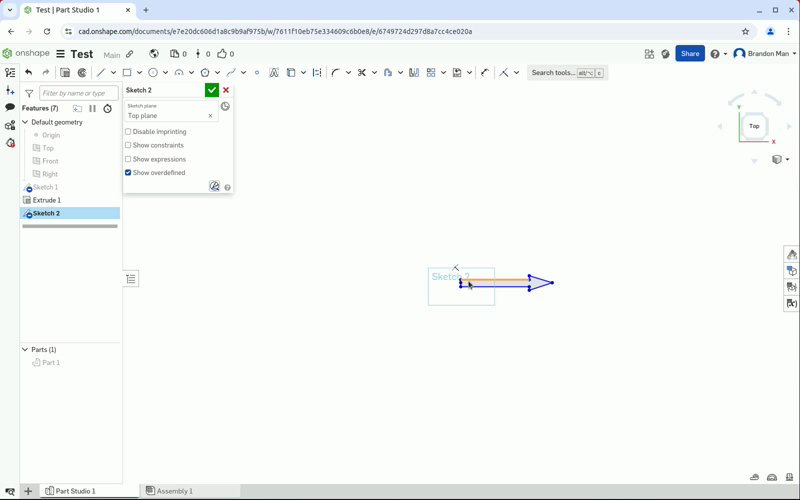
scroll(6)
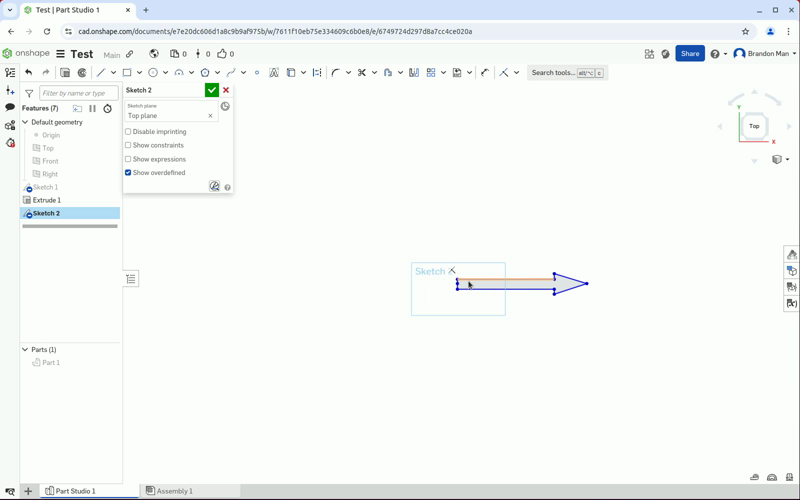
scroll(6)
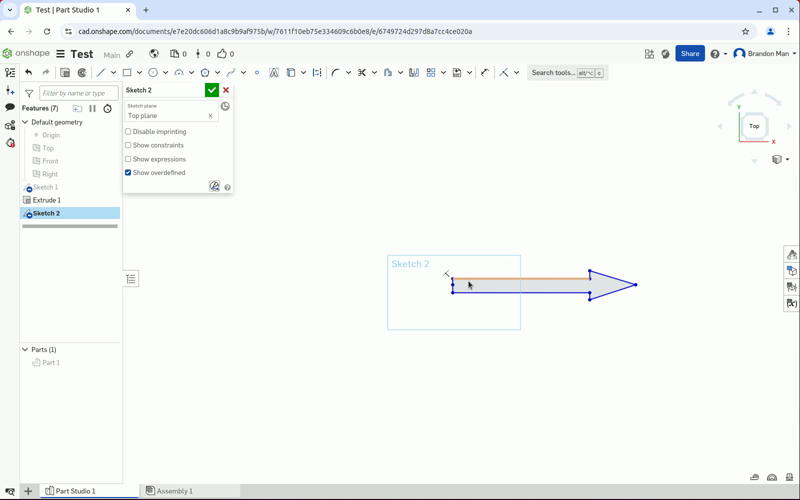
scroll(6)
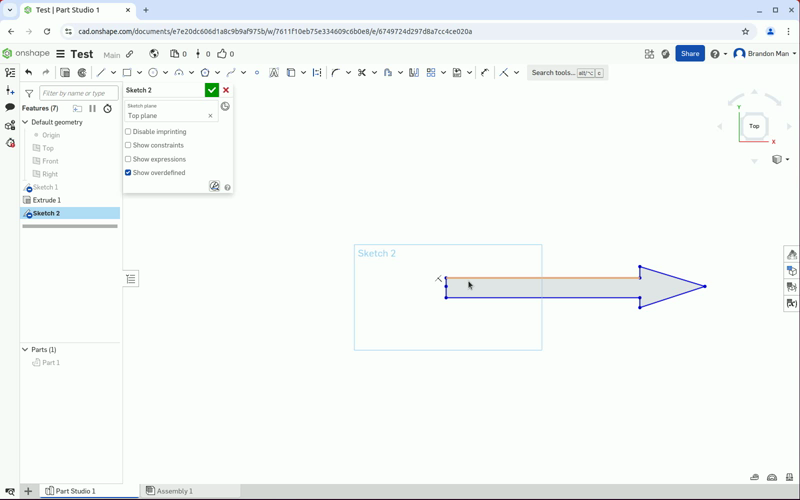
scroll(6)
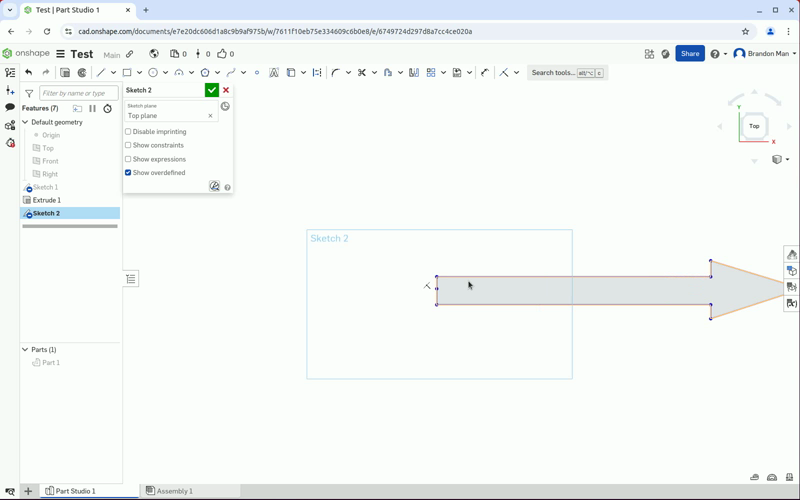
scroll(6)
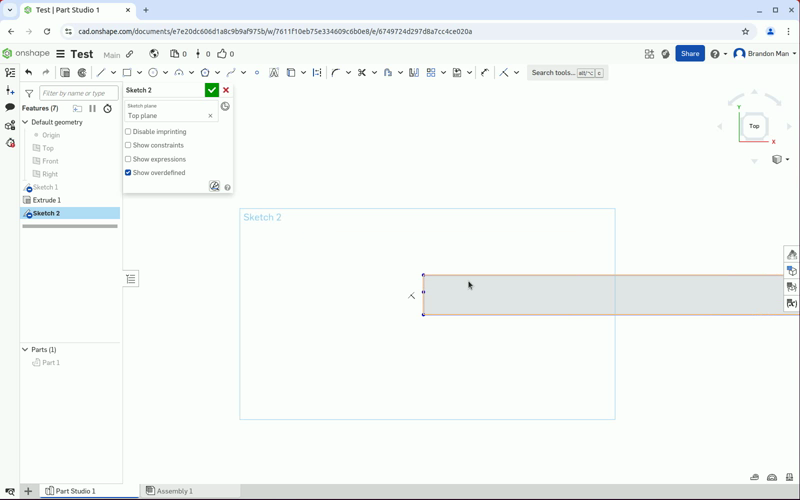
scroll(6)
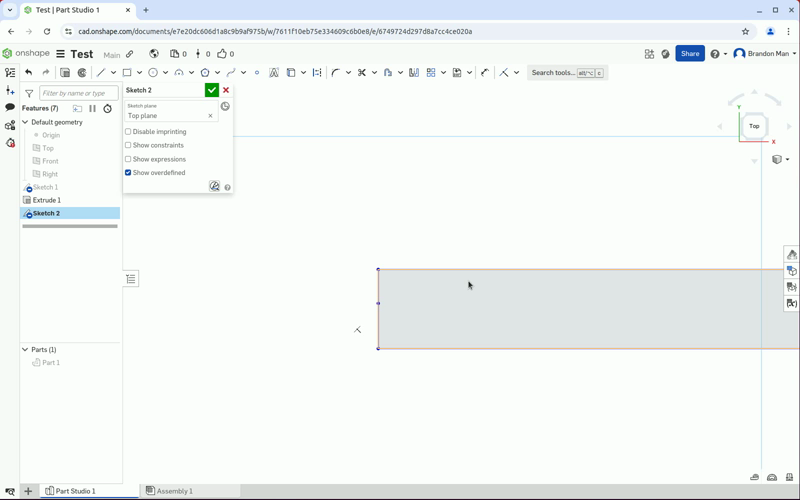
click(468, 280)
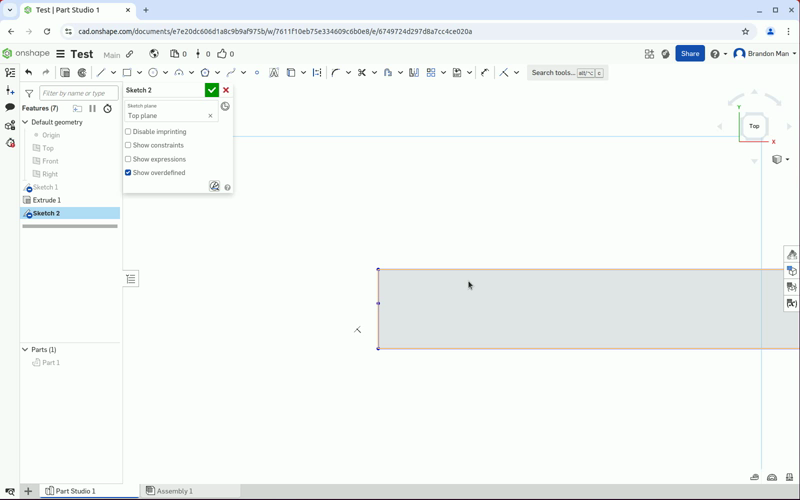
scroll(-6)
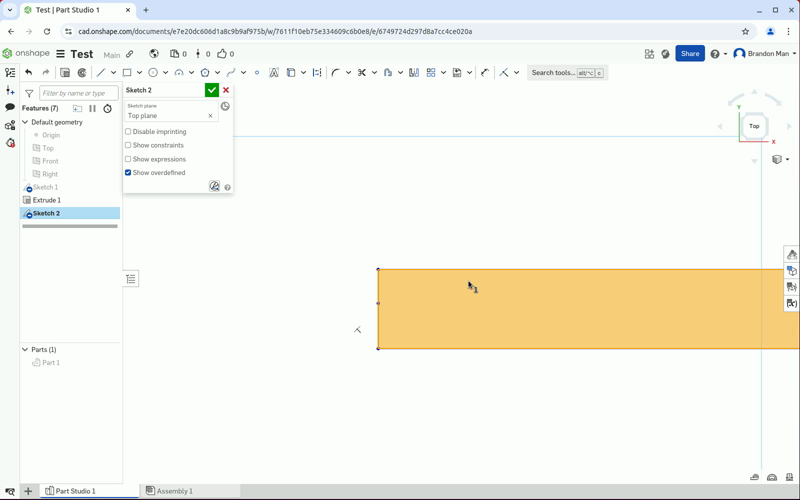
scroll(-6)
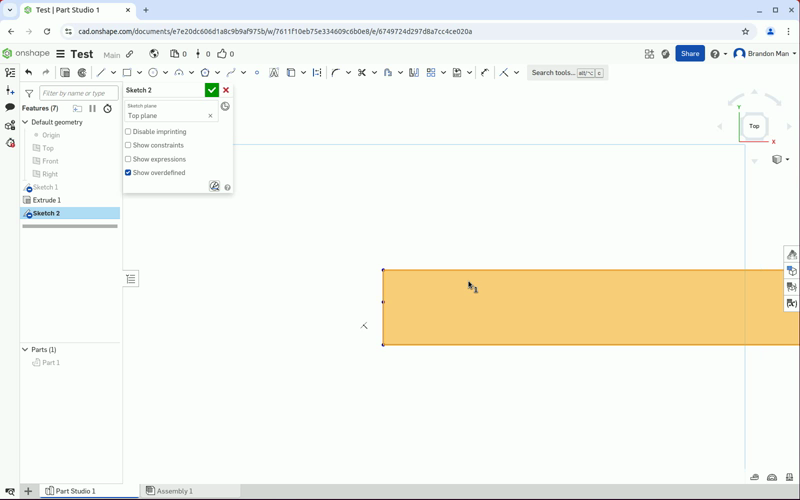
scroll(-6)
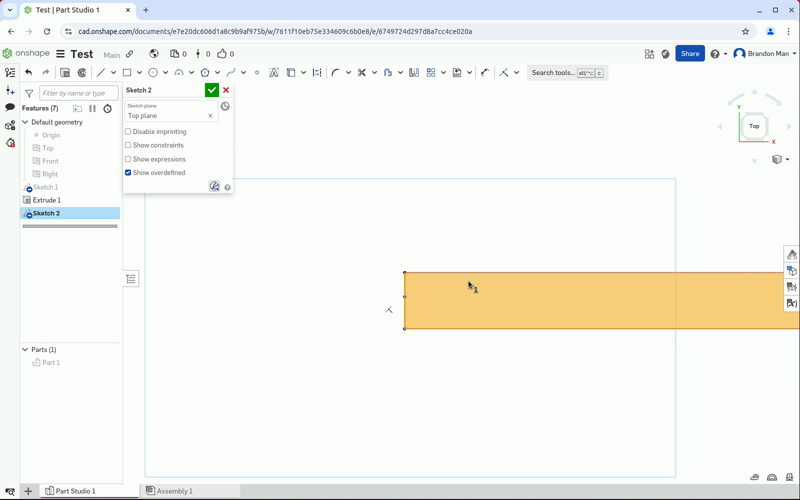
scroll(-6)
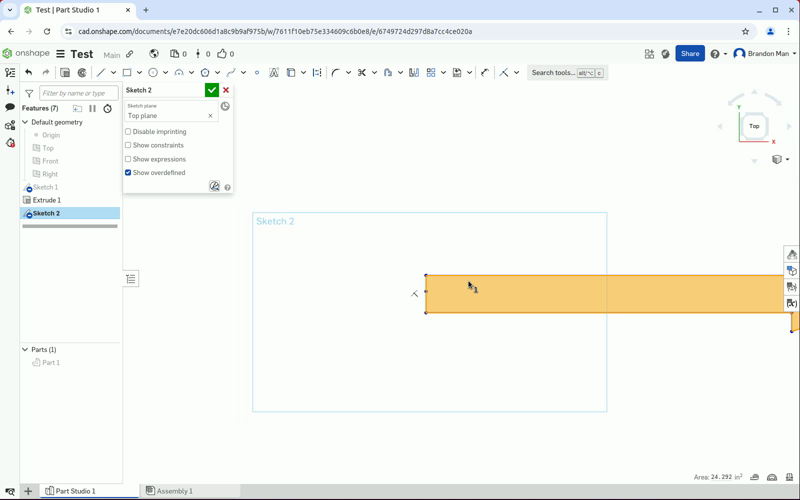
scroll(-6)
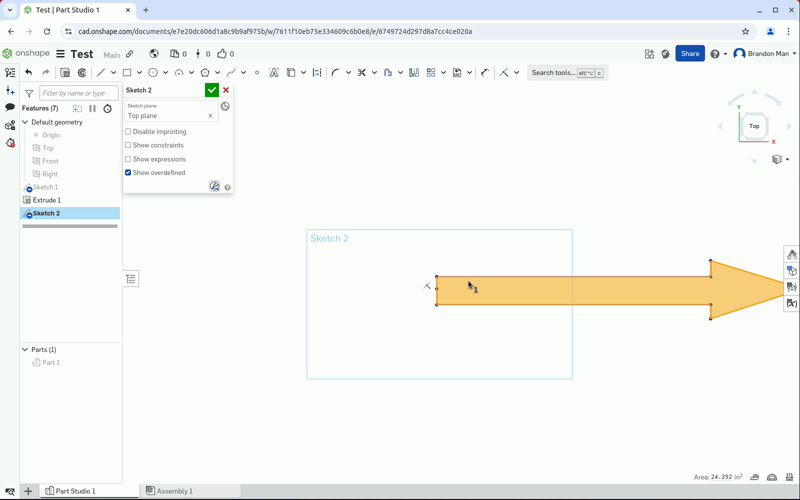
scroll(-6)
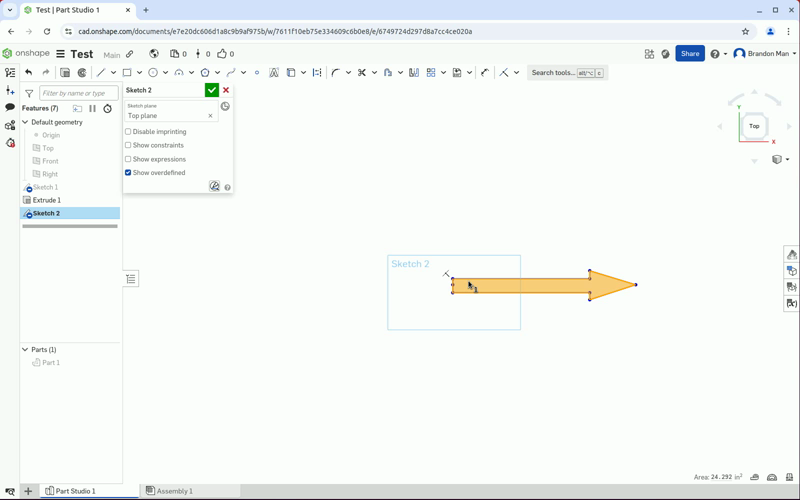
scroll(-6)
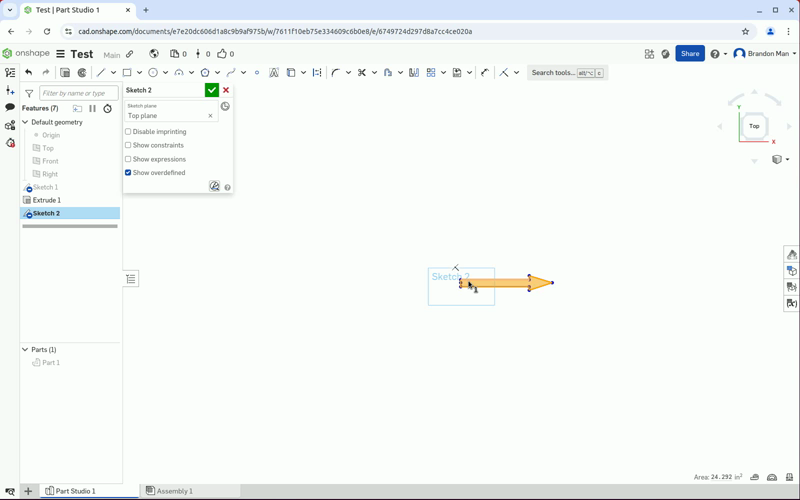
mouse_move(73, 352)
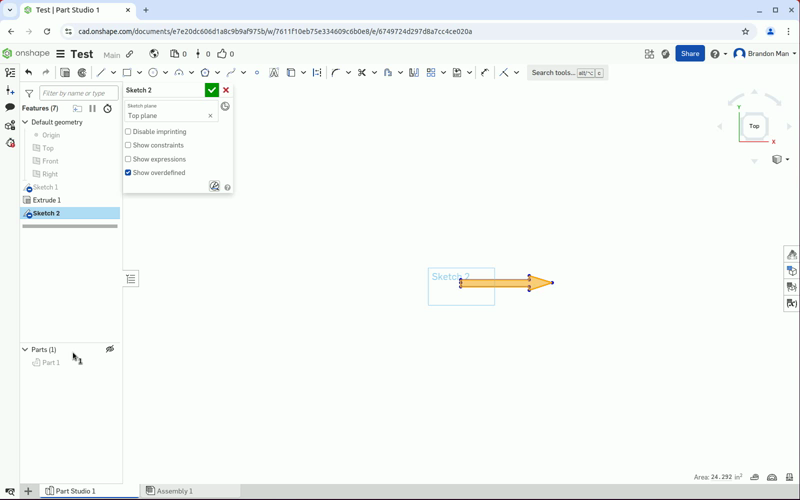
key(shift+y)
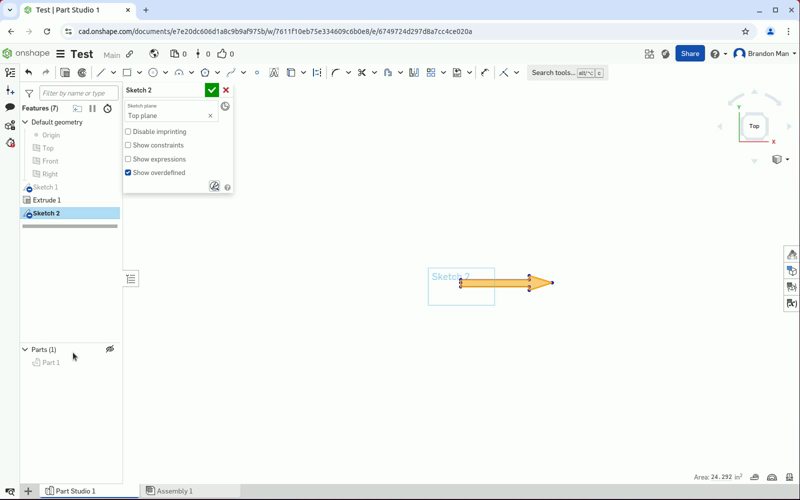
key(shift+e)
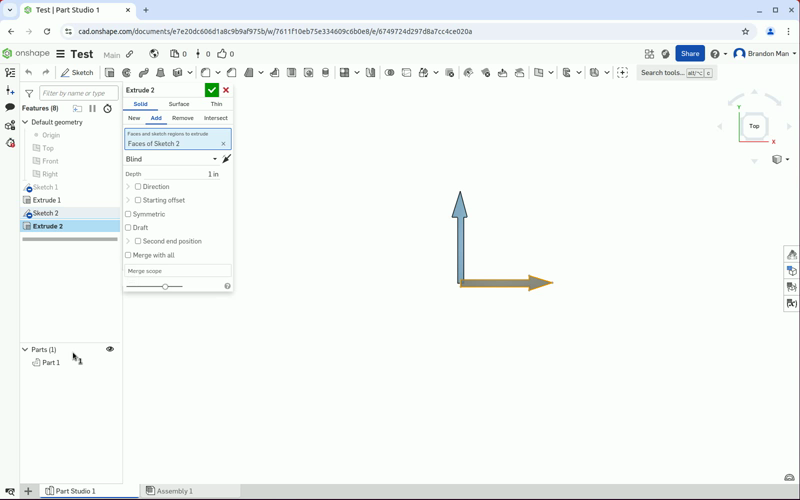
mouse_move(143, 106)
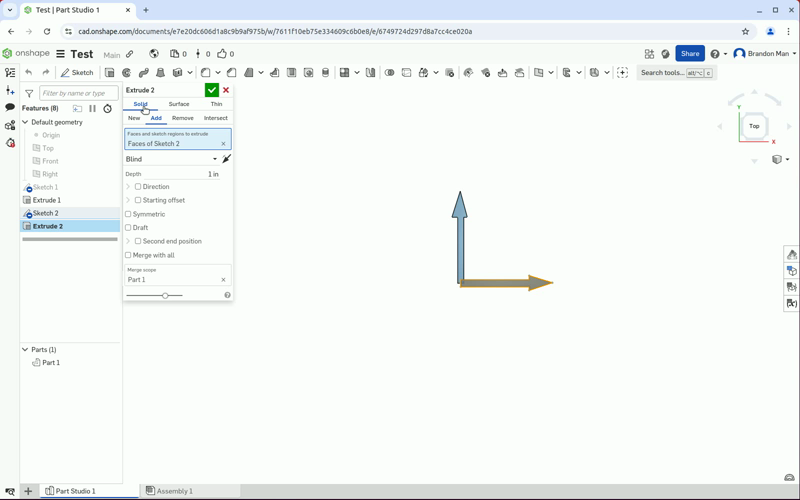
click(143, 106)
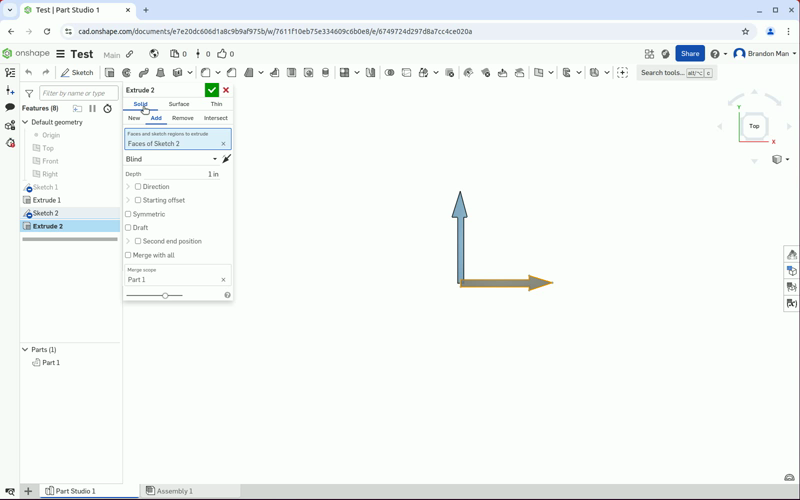
mouse_move(137, 120)
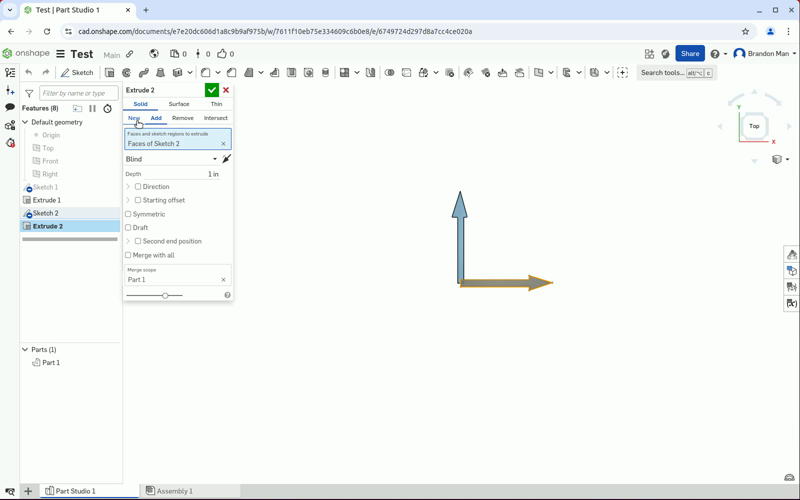
click(137, 120)
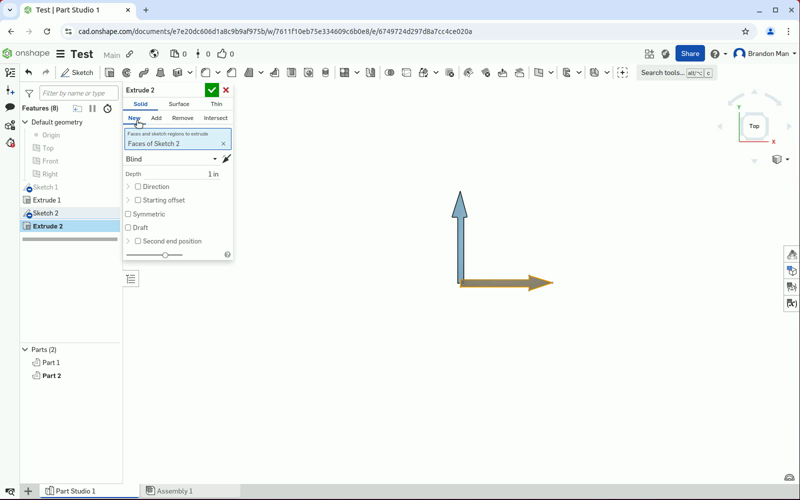
key(tab, 4)
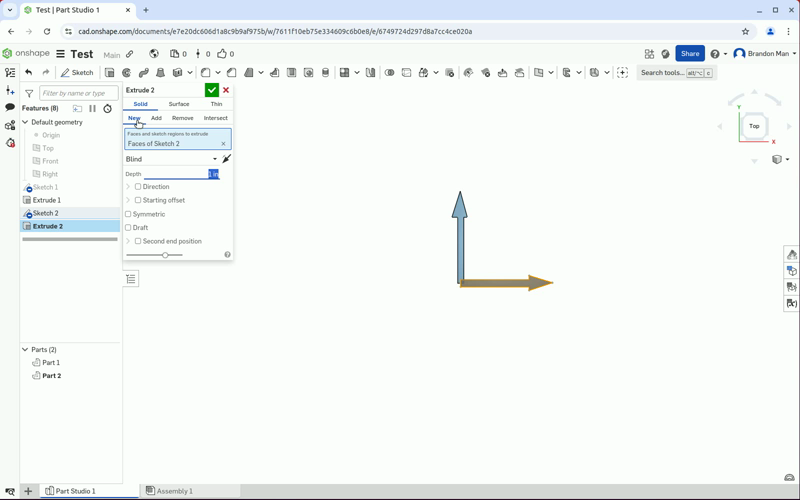
text(1.926)
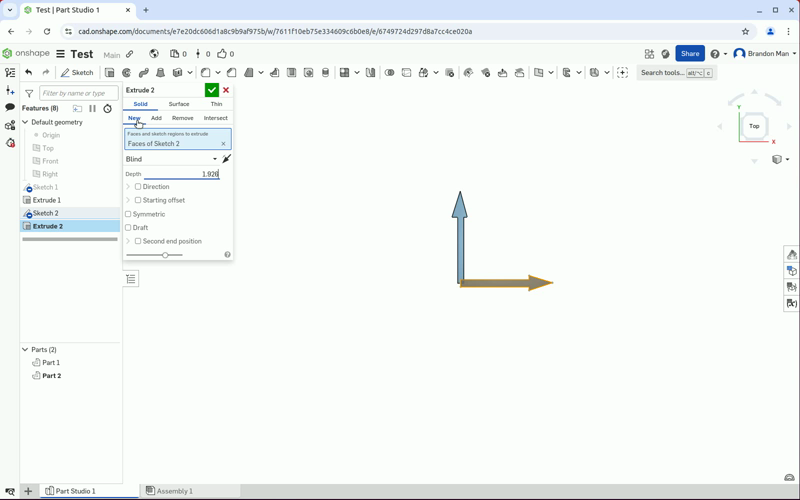
key(tab, 3)
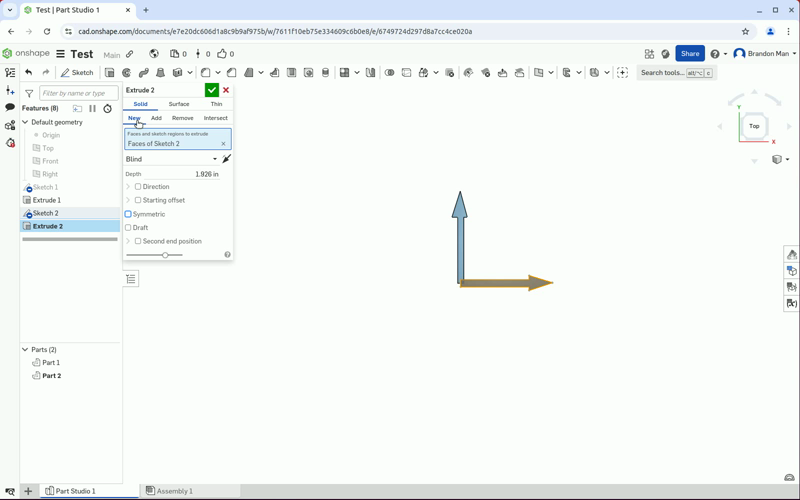
key(space)
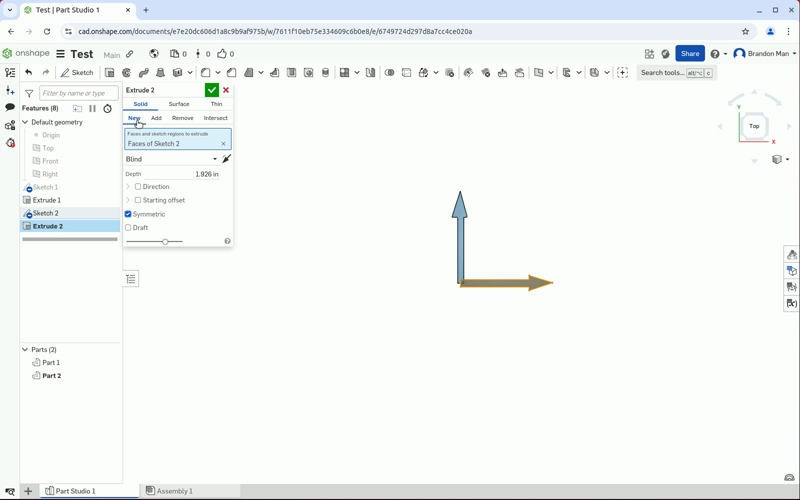
key(enter)
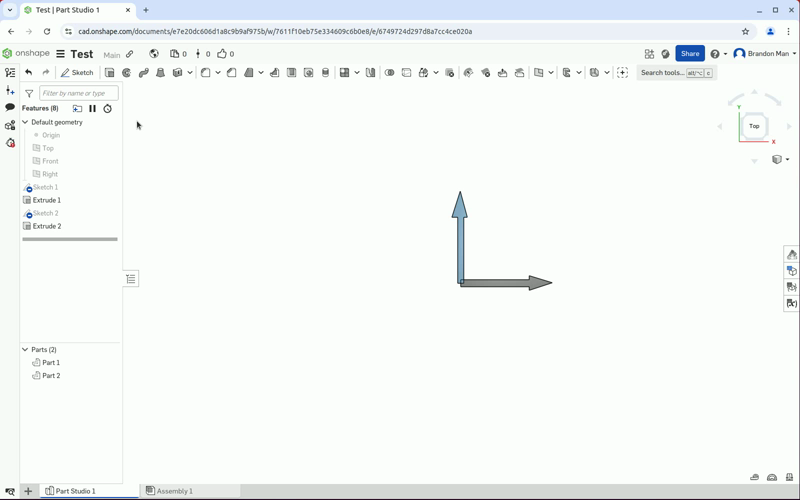
key(shift+h)
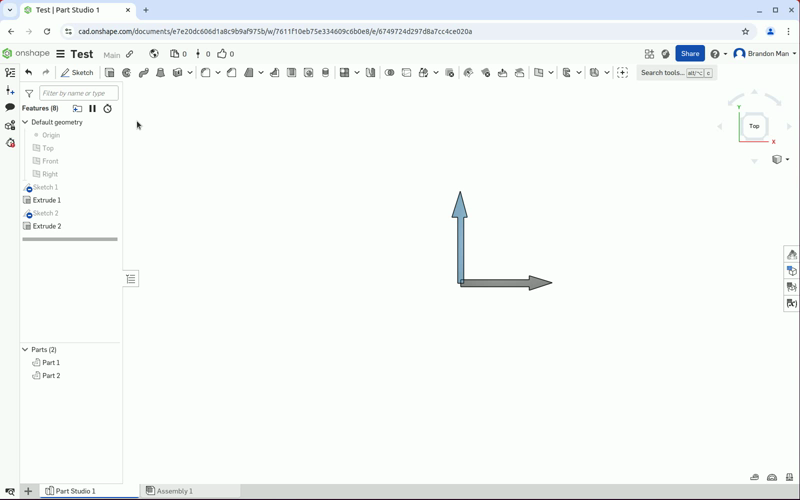
key(shift+h)
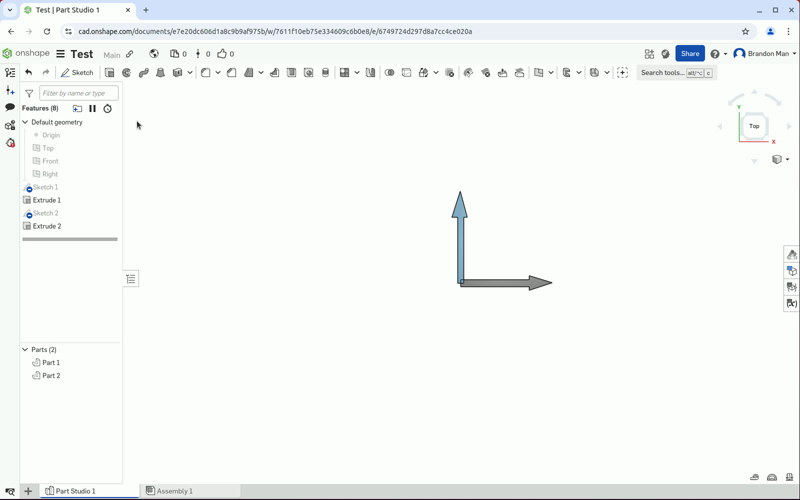
mouse_move(73, 189)
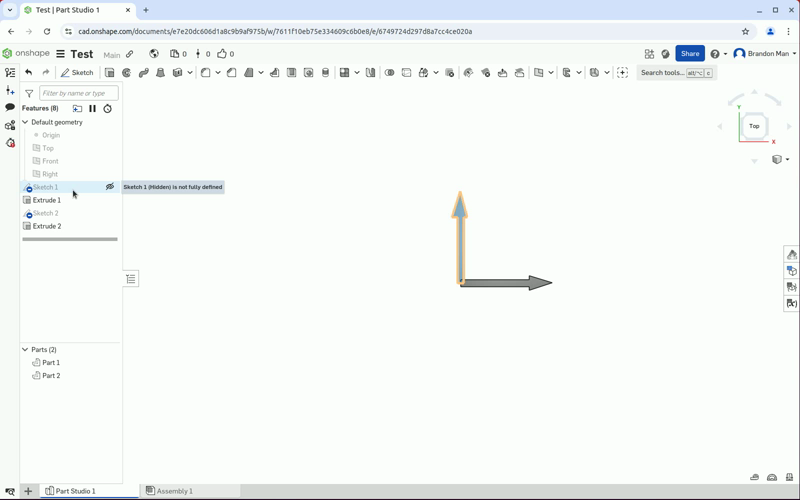
click(73, 189)
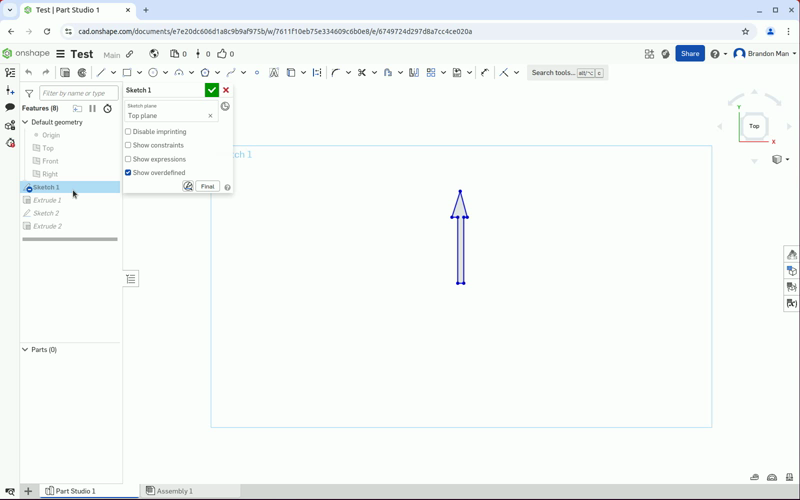
mouse_move(229, 92)
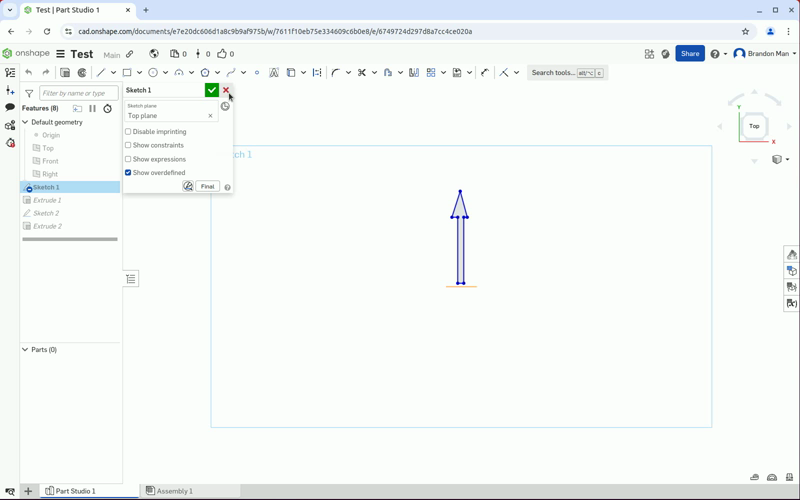
click(229, 92)
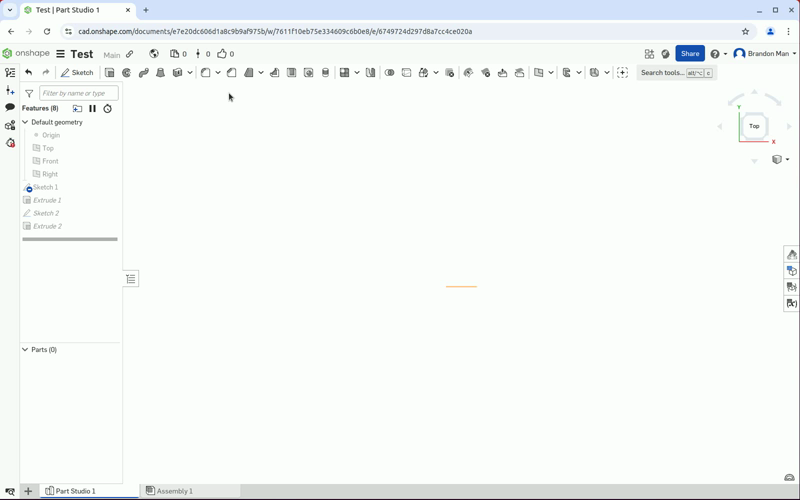
mouse_move(73, 352)
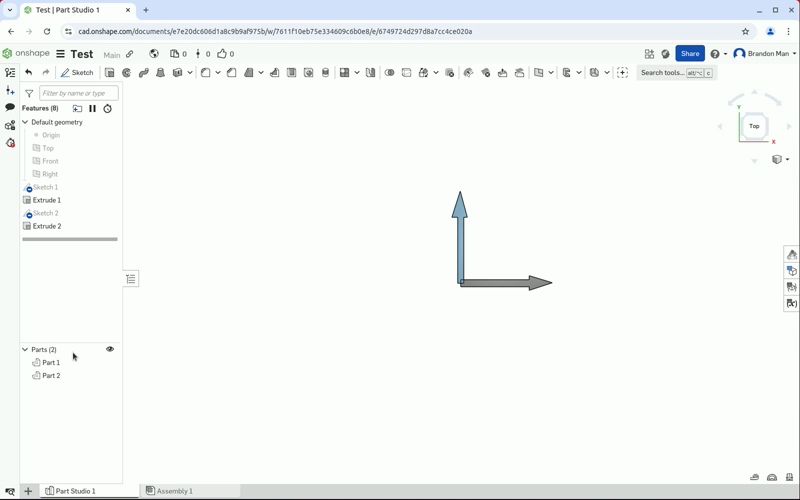
key(y)
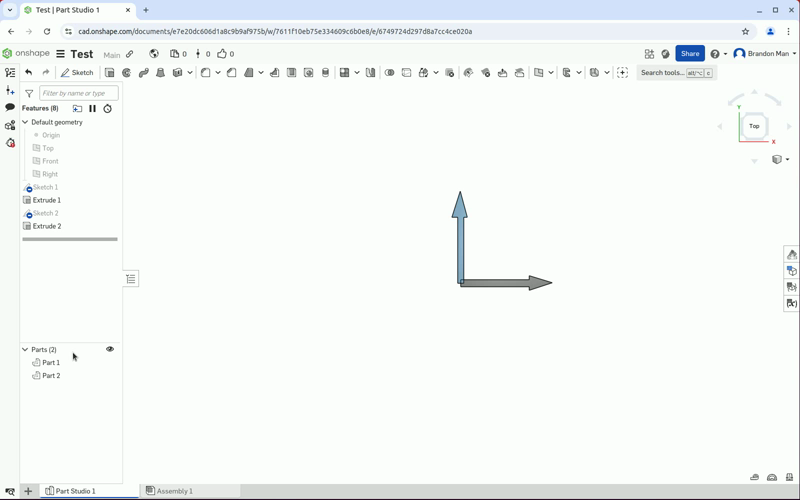
key(shift+p)
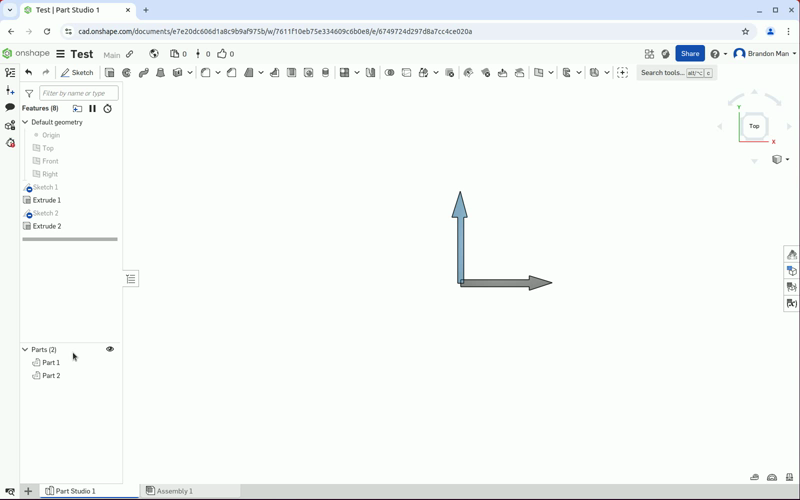
key(space)
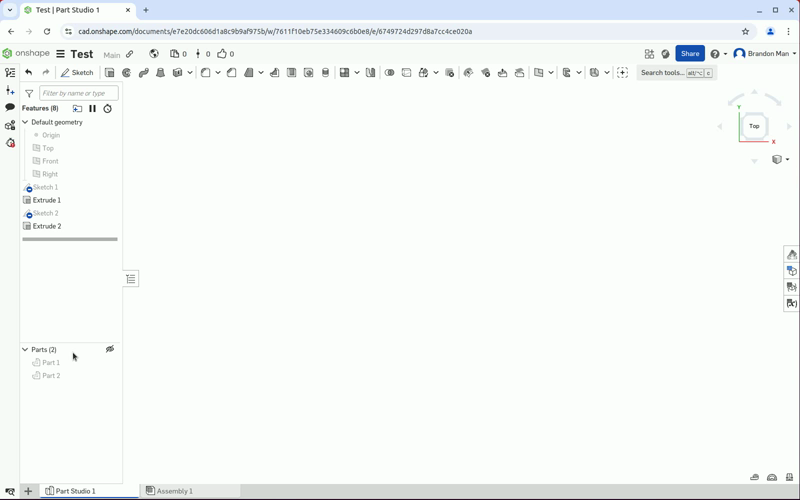
key_down(shift)
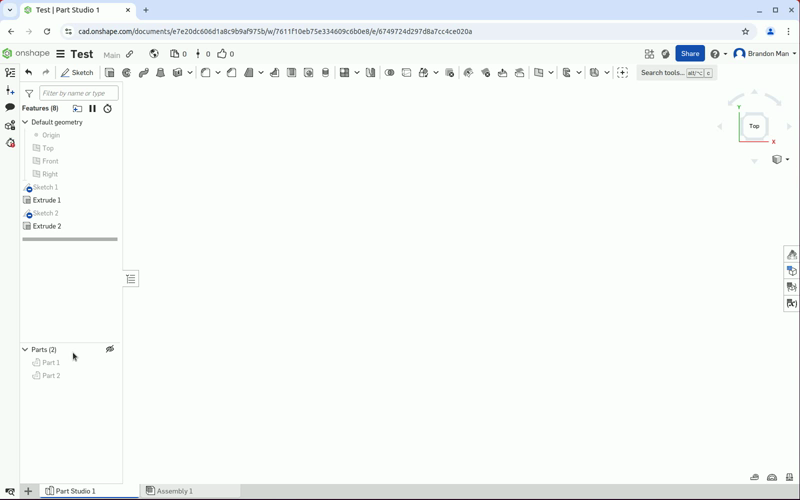
key(up)
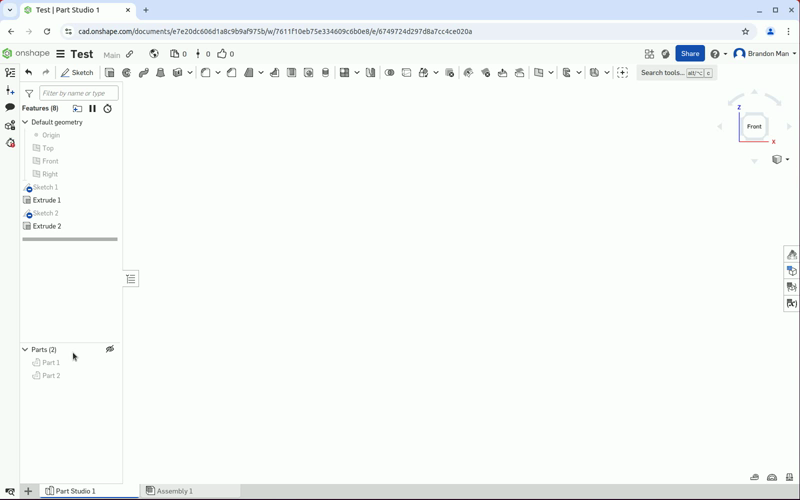
key_up(shift)
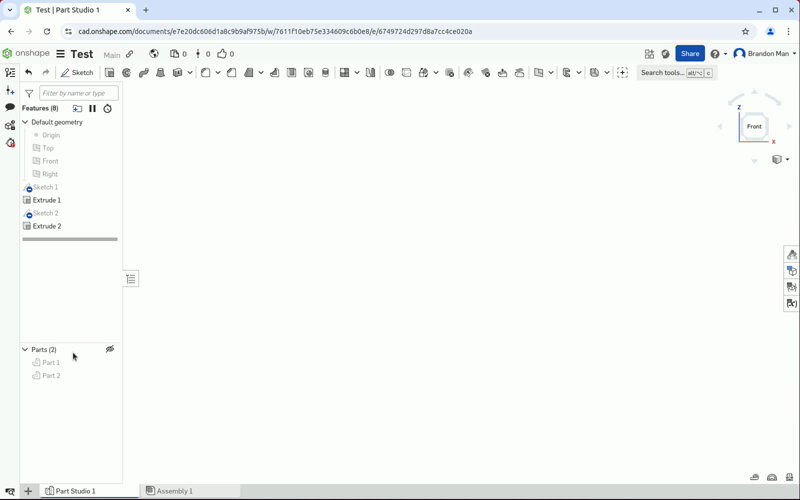
mouse_move(73, 352)
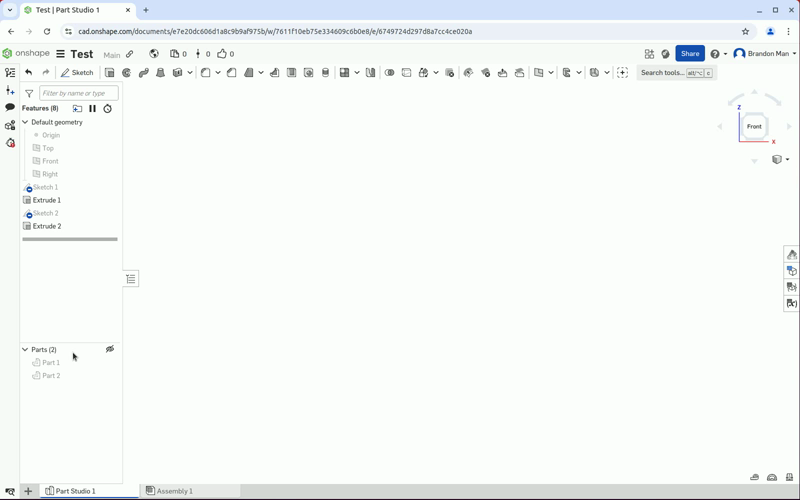
key(shift+y)
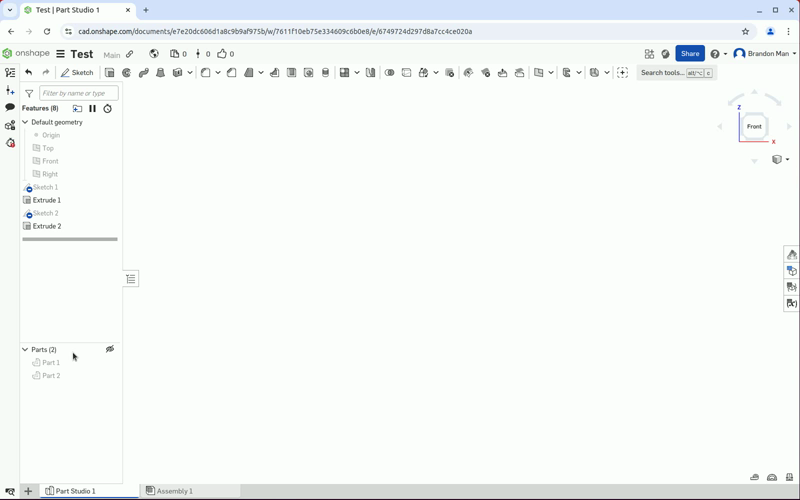
key(shift+s)
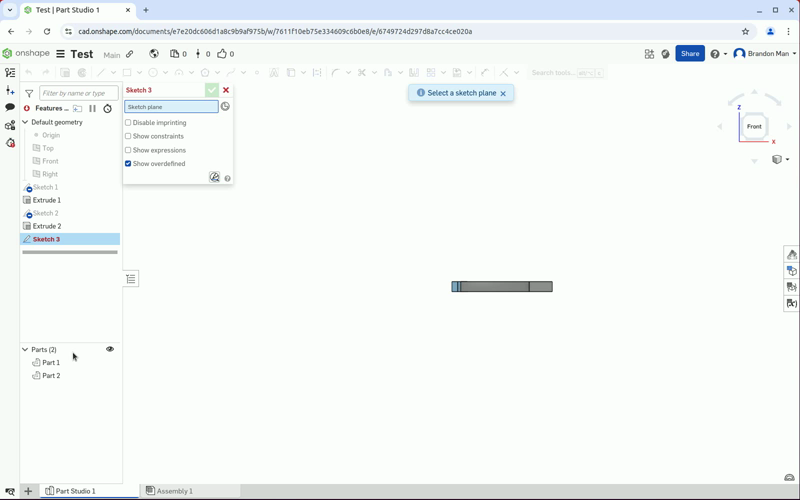
mouse_move(73, 163)
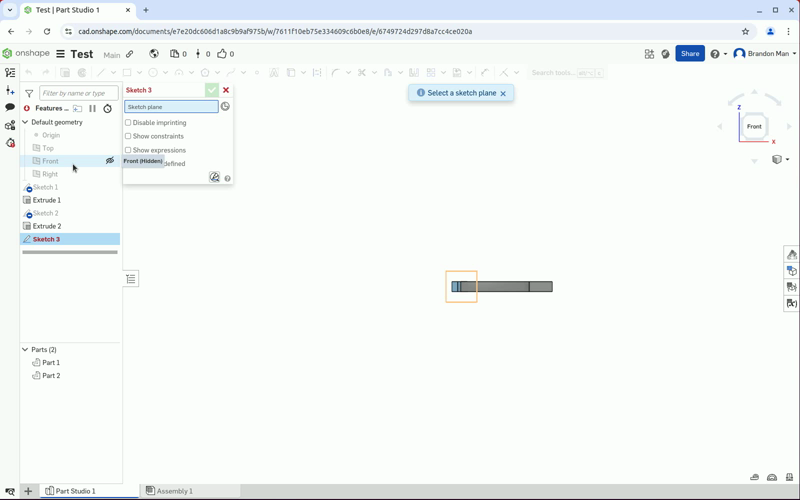
click(73, 163)
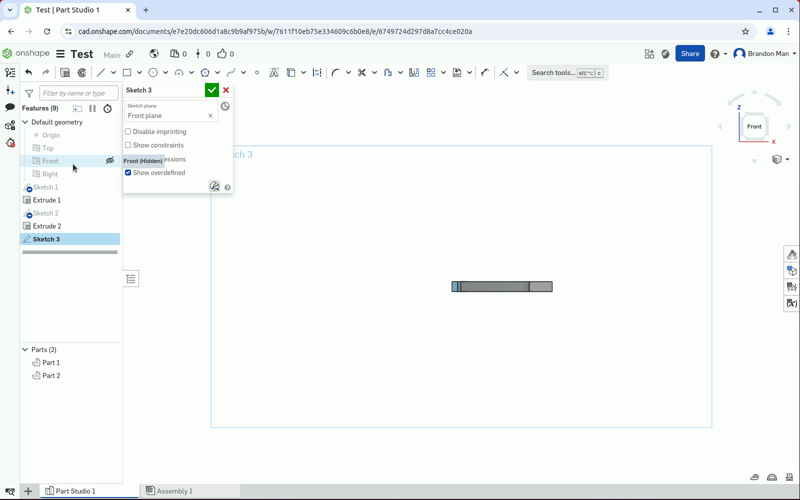
mouse_move(73, 352)
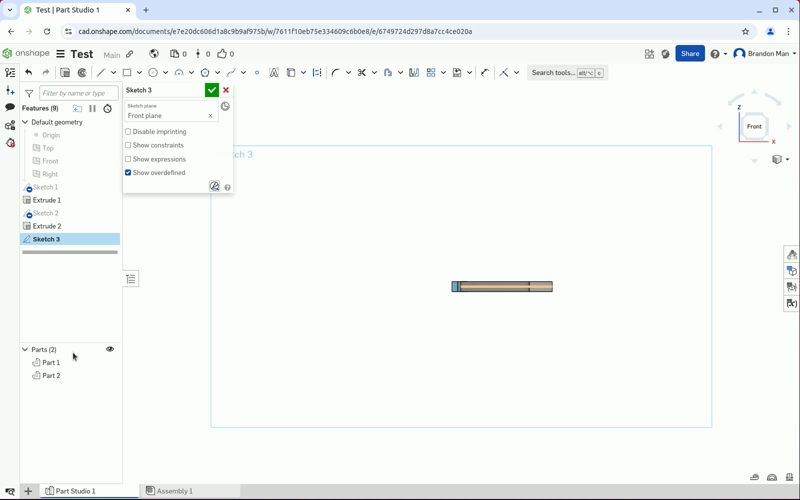
key(y)
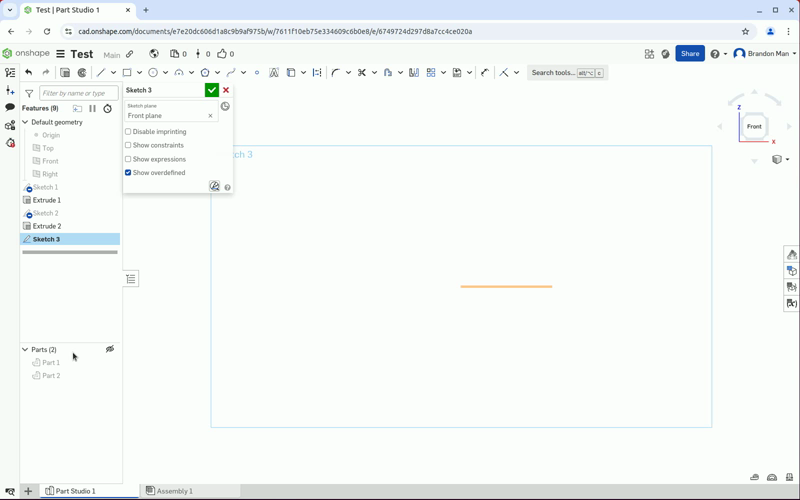
key(l)
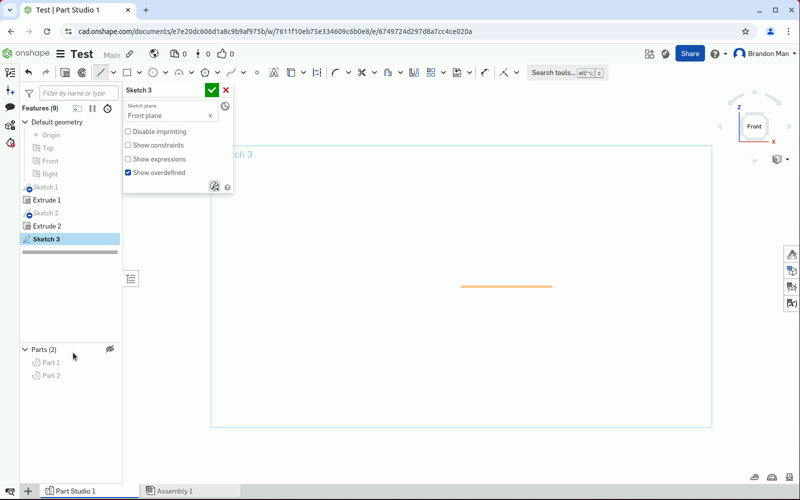
key_down(shift)
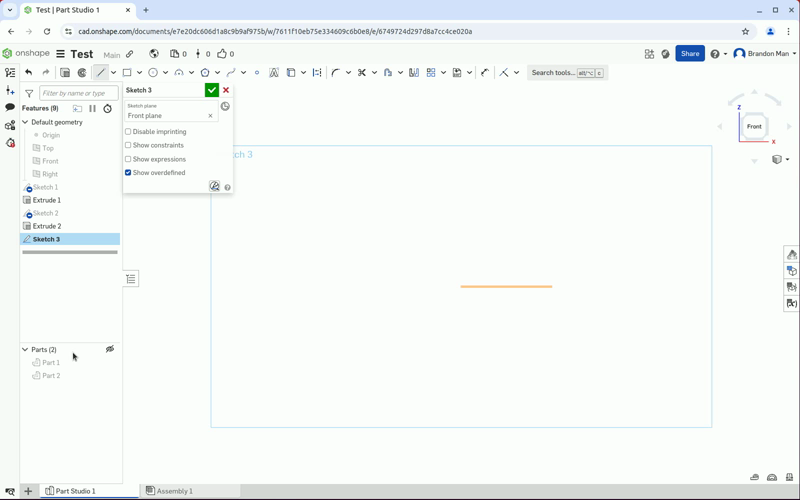
mouse_move(451, 216)
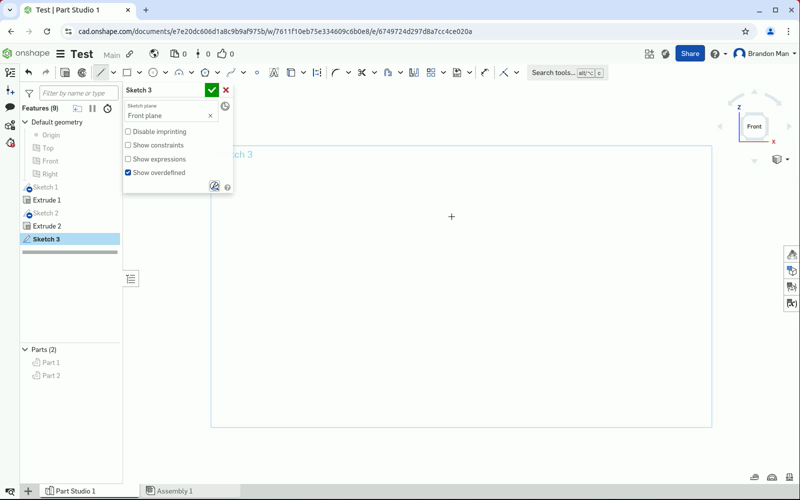
click(451, 216)
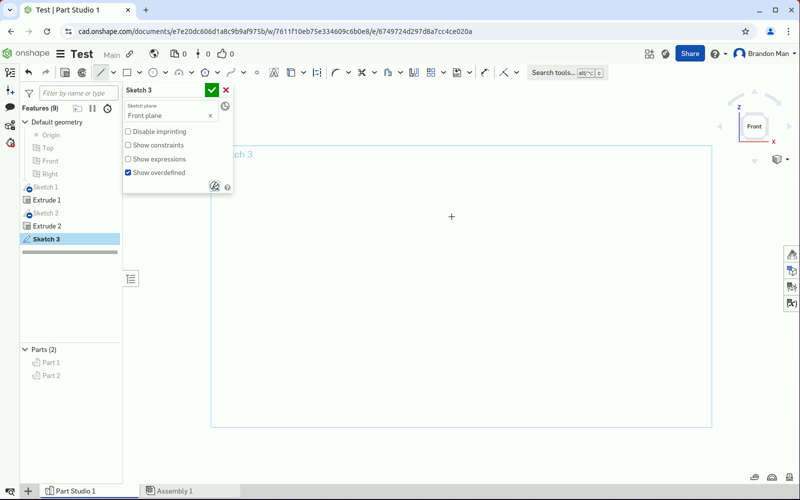
key_up(shift)
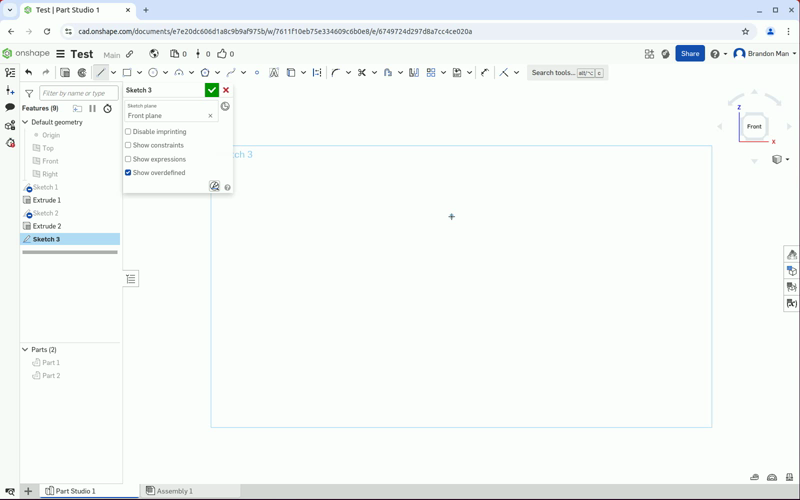
key_down(shift)
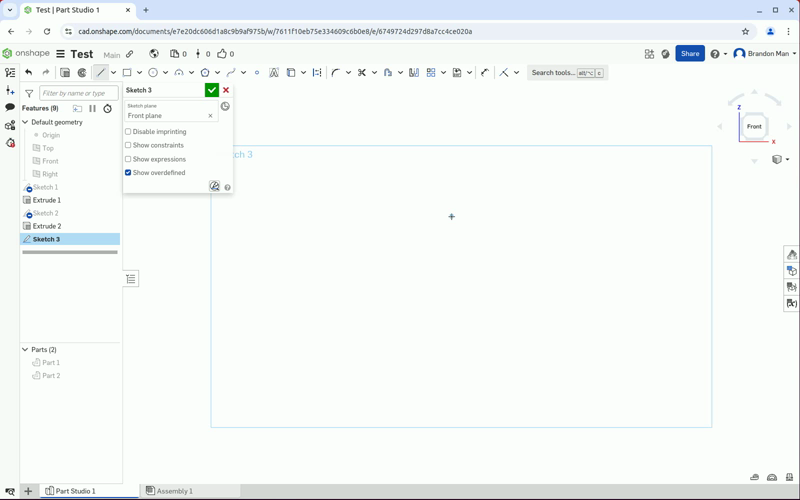
mouse_move(481, 216)
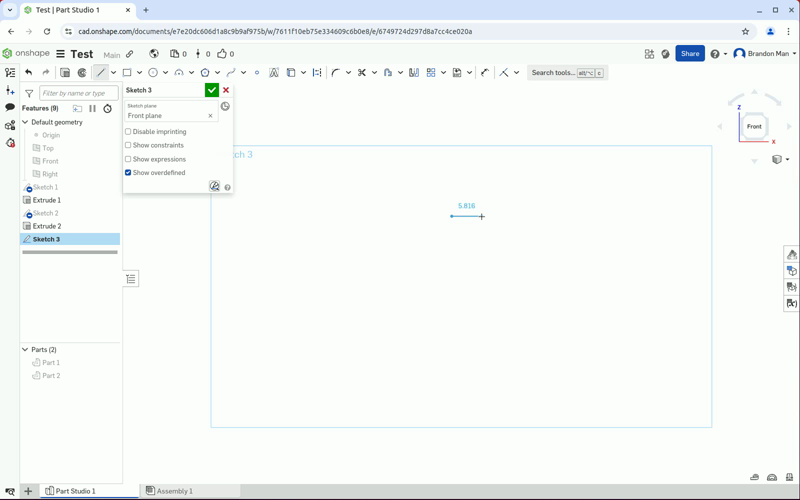
mouse_move(457, 216)
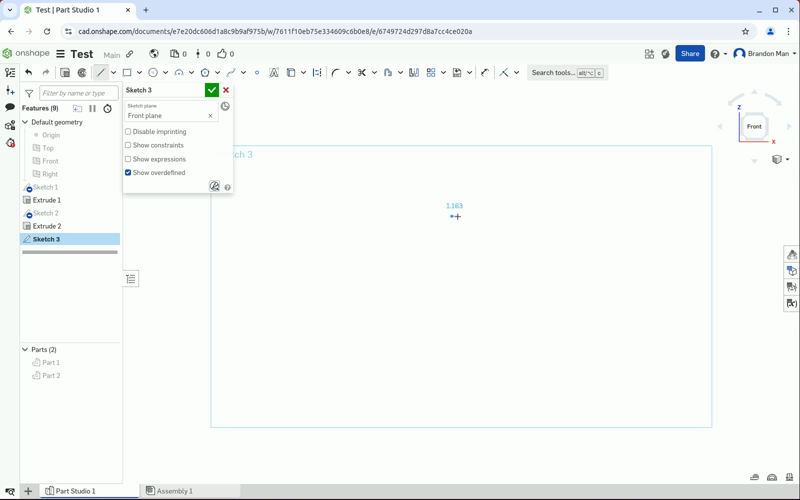
scroll(6)
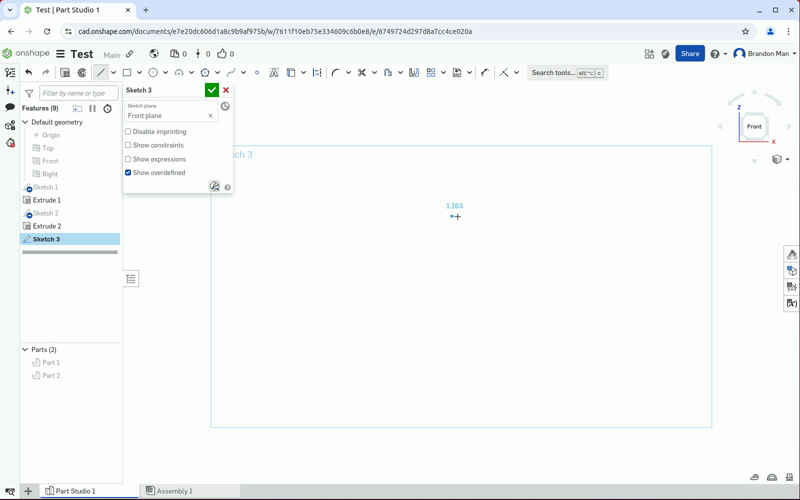
scroll(6)
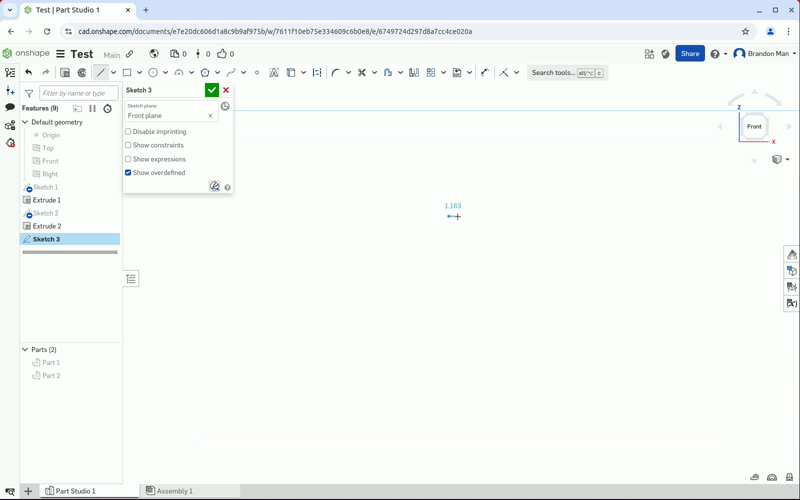
scroll(6)
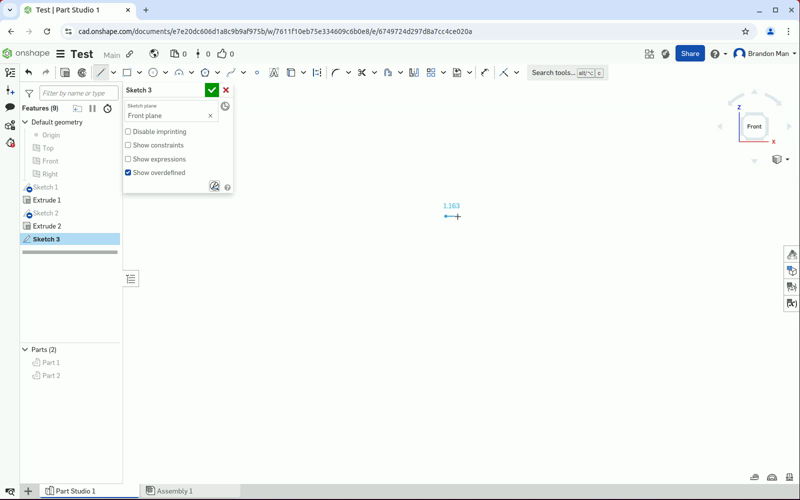
scroll(6)
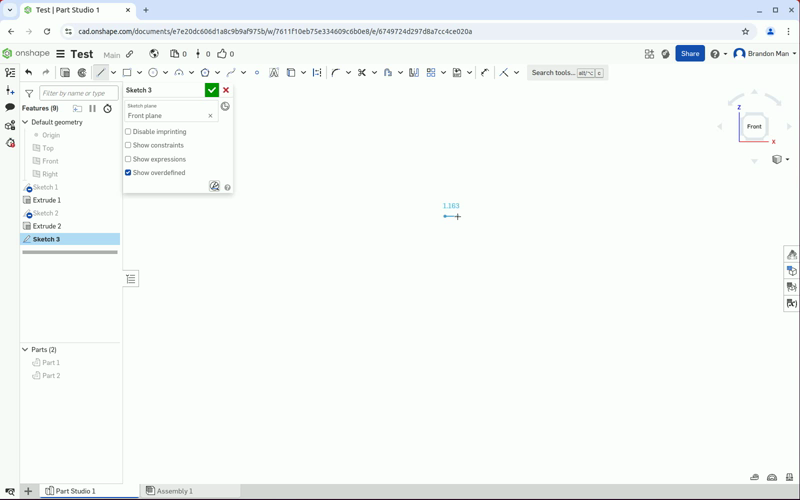
scroll(6)
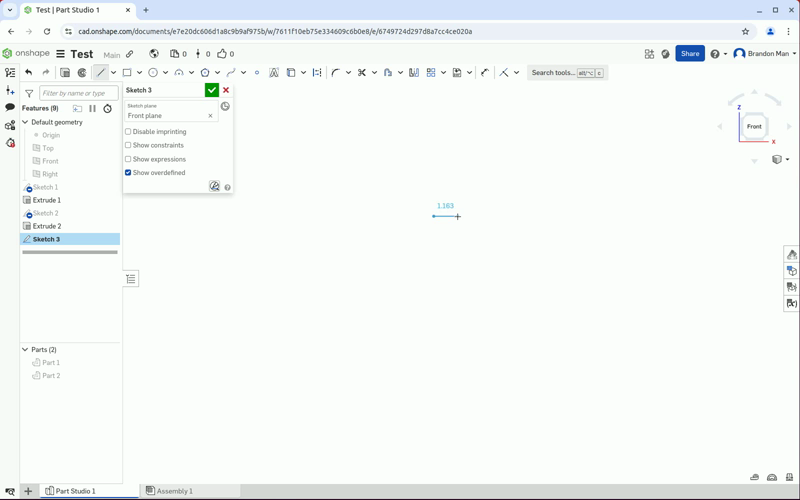
scroll(6)
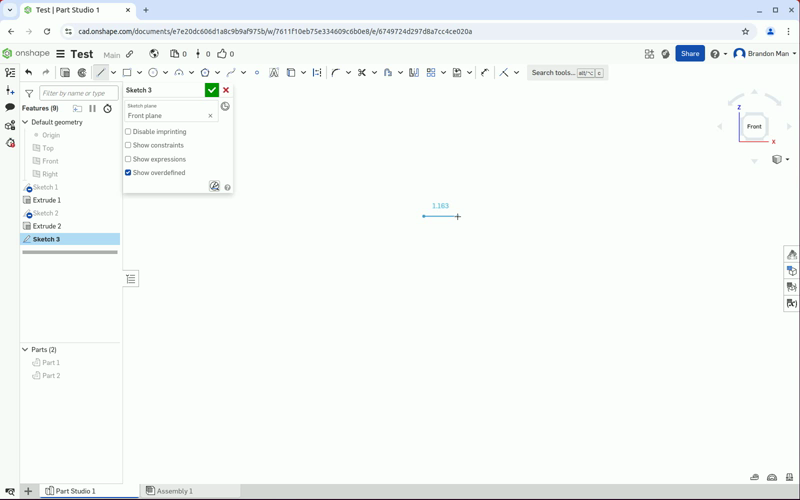
scroll(6)
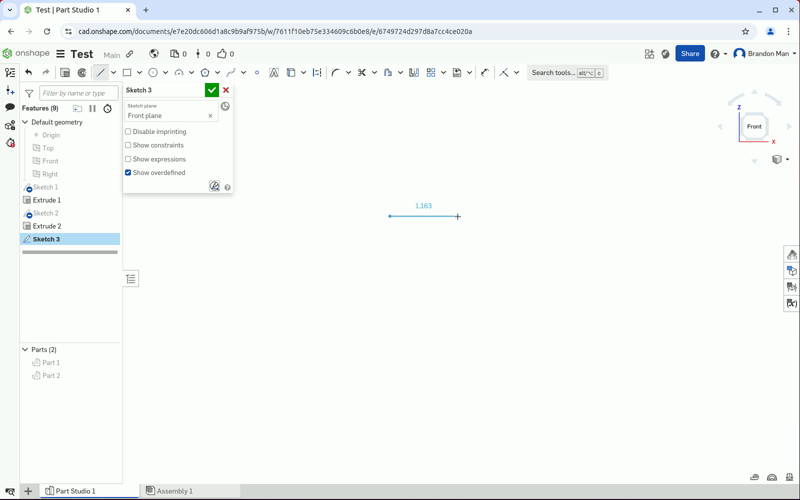
click(457, 216)
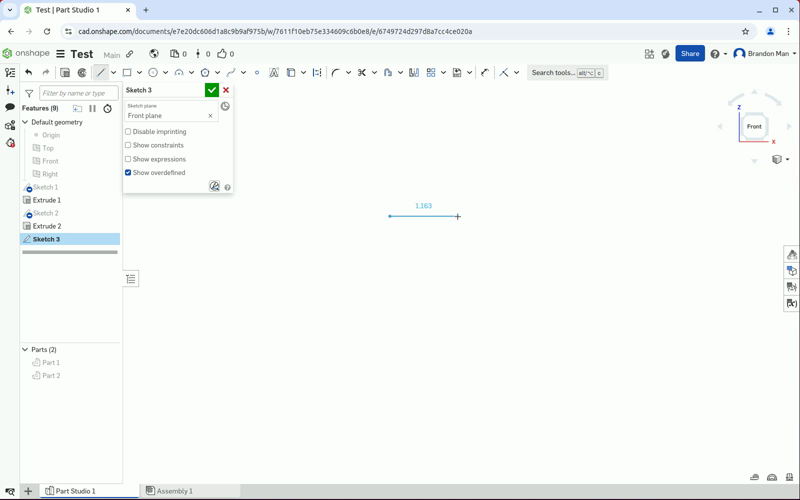
scroll(-6)
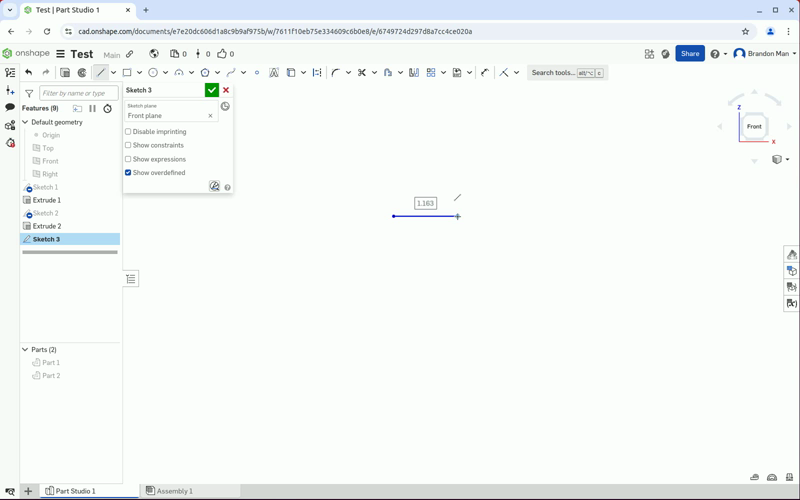
scroll(-6)
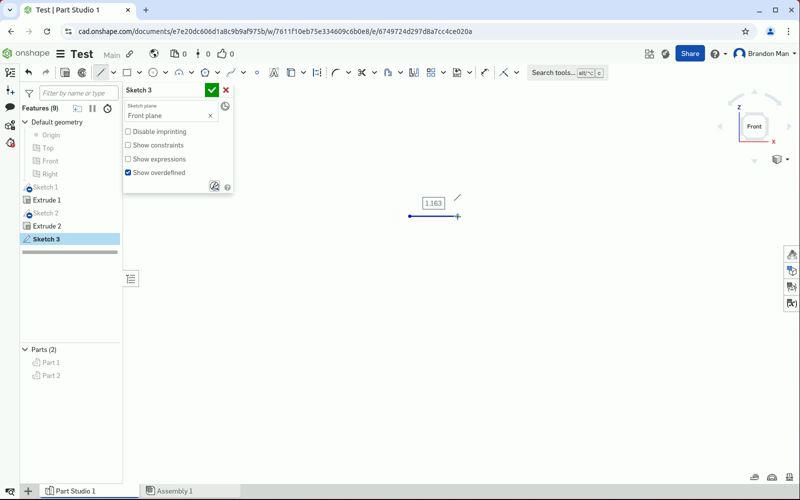
scroll(-6)
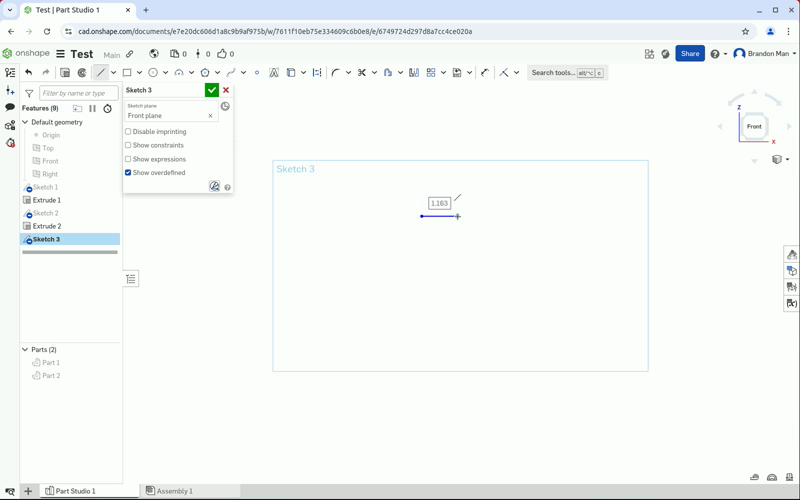
scroll(-6)
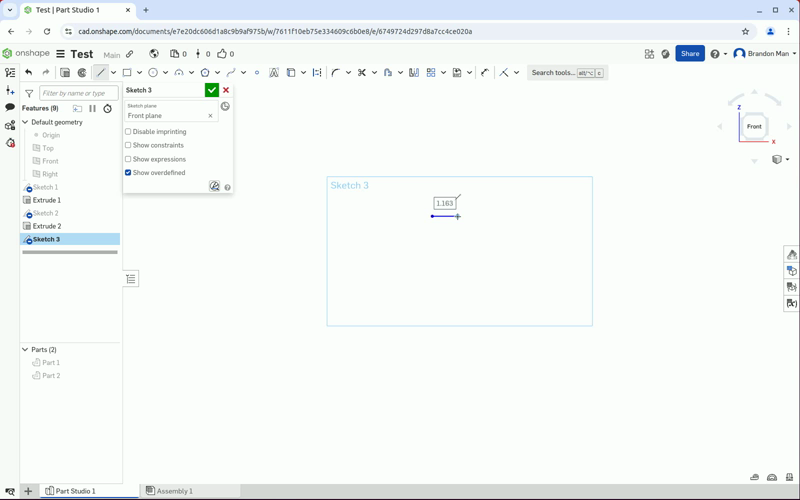
scroll(-6)
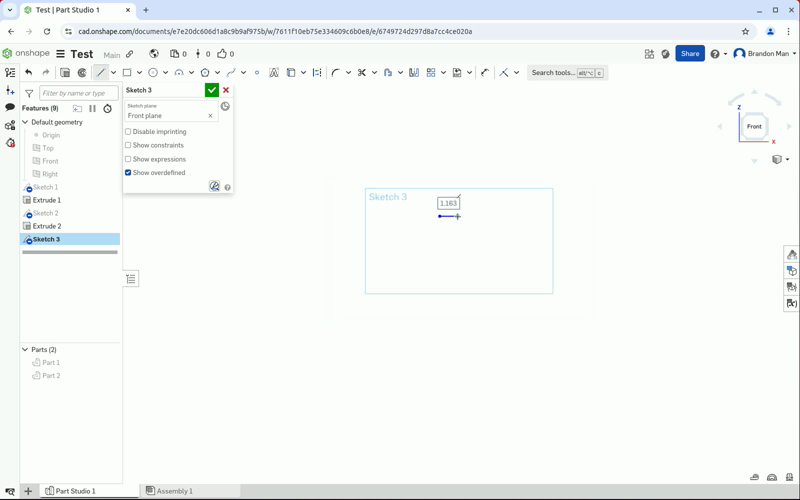
scroll(-6)
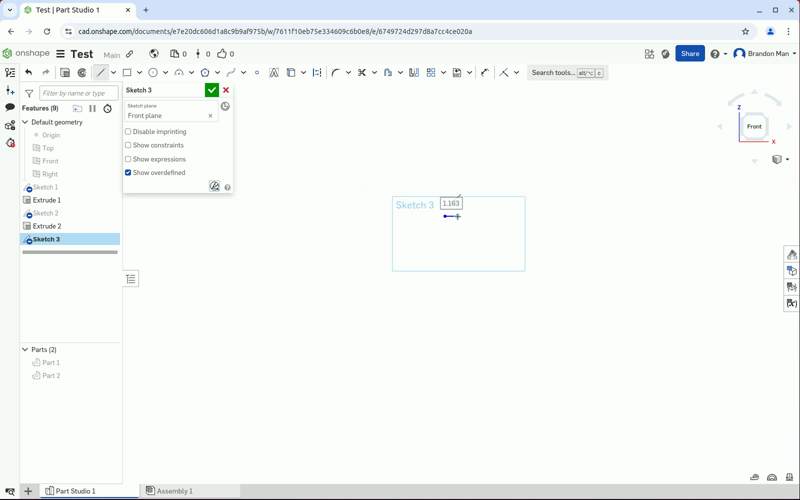
scroll(-6)
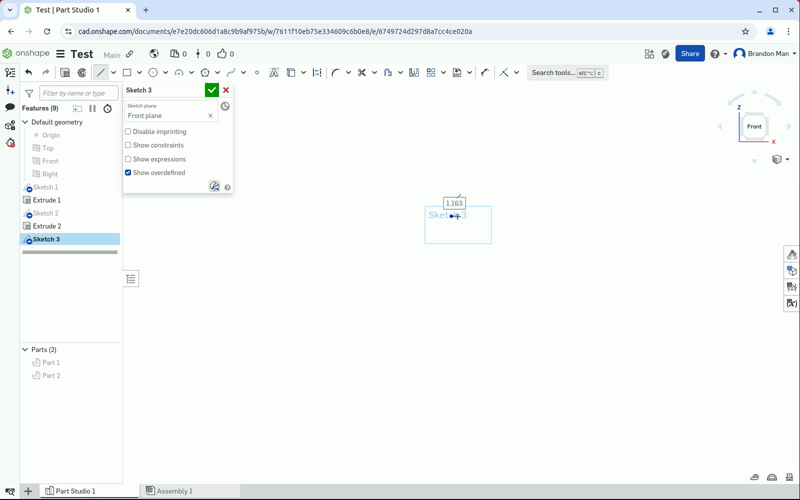
key_up(shift)
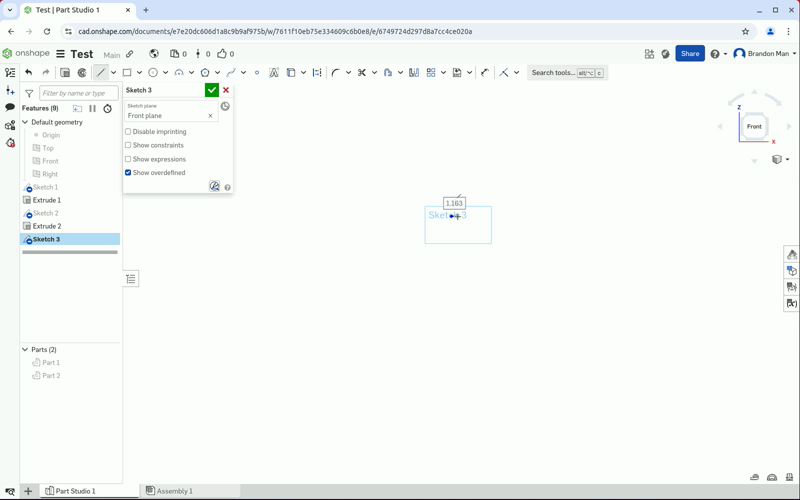
key_down(shift)
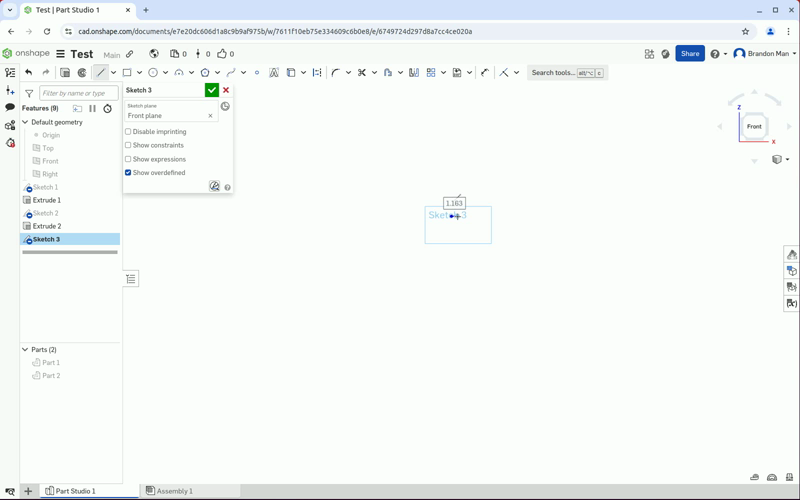
mouse_move(457, 283)
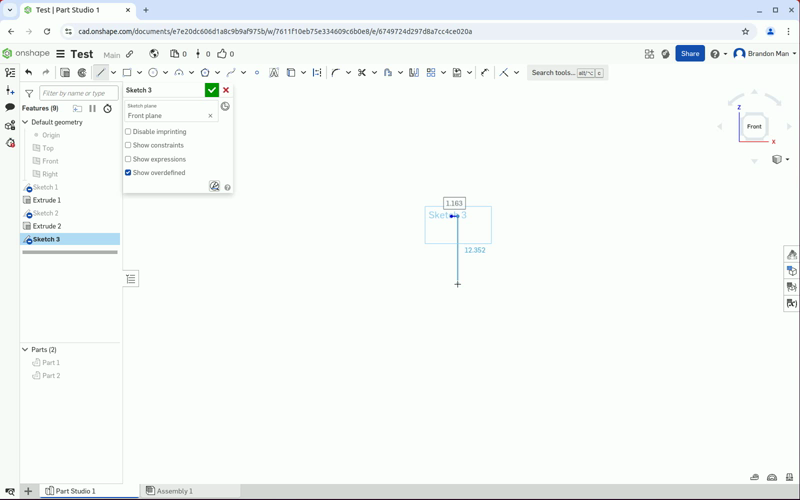
click(457, 283)
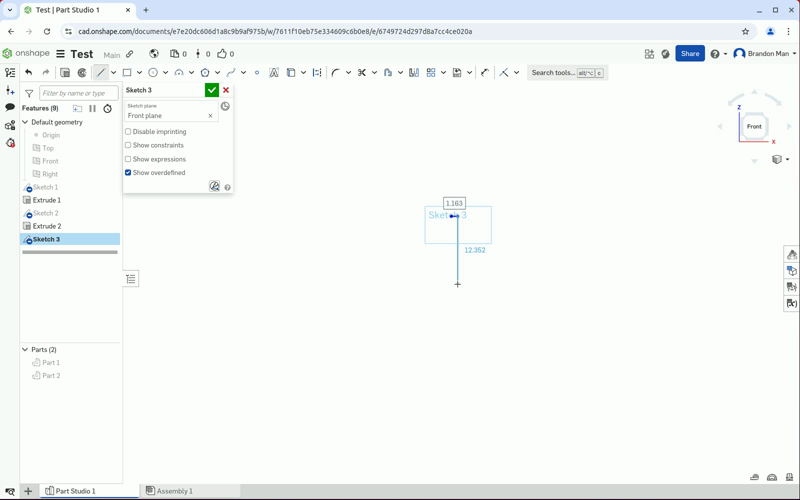
key_up(shift)
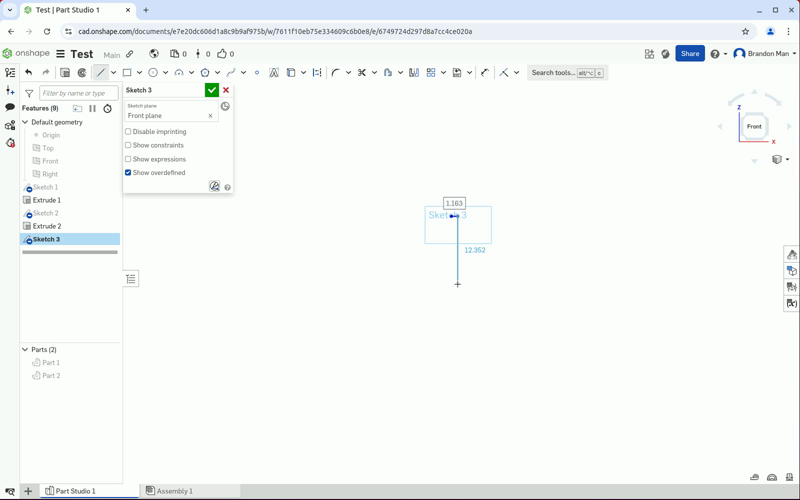
key_down(shift)
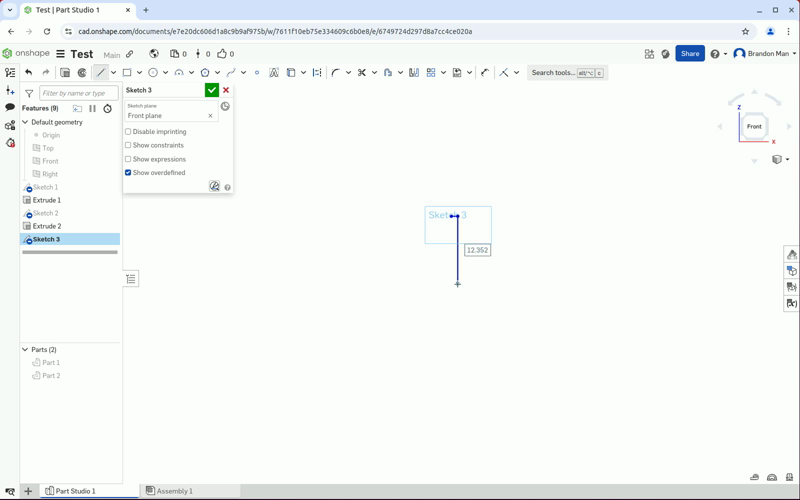
mouse_move(487, 283)
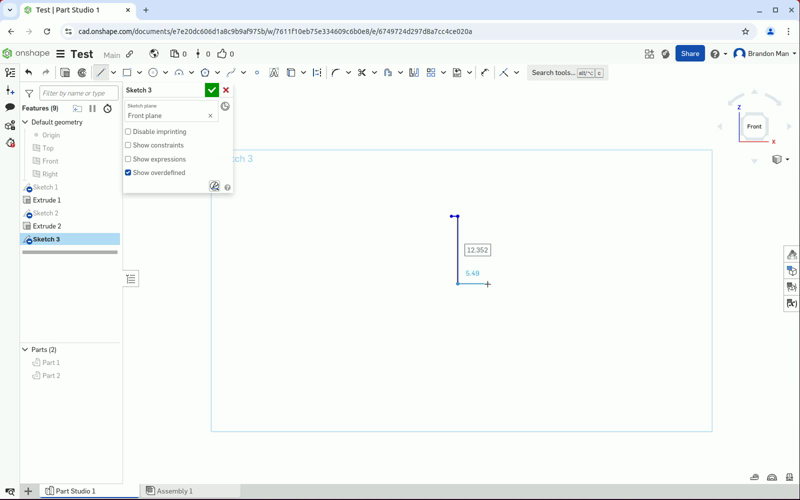
mouse_move(460, 283)
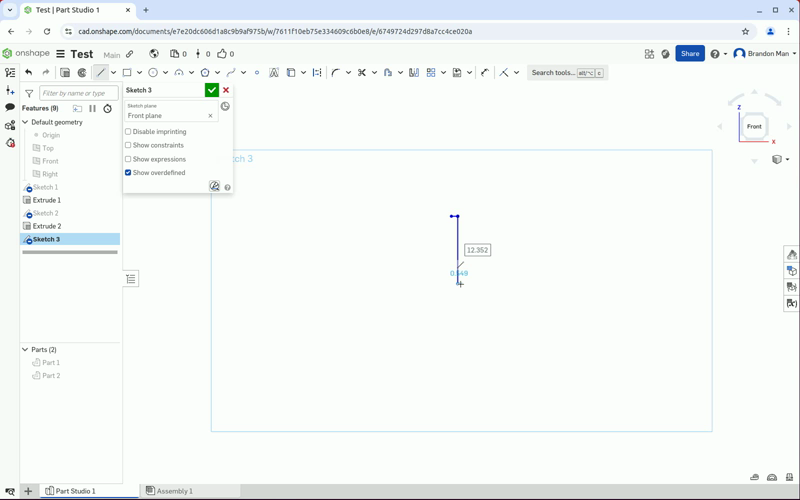
scroll(6)
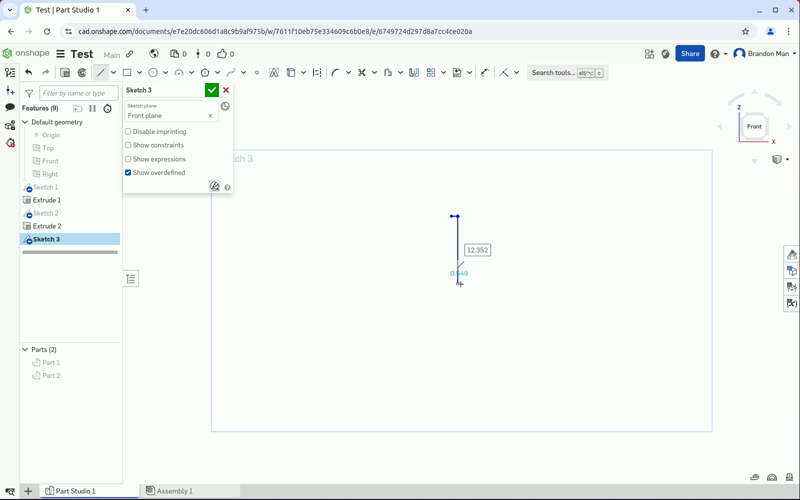
scroll(6)
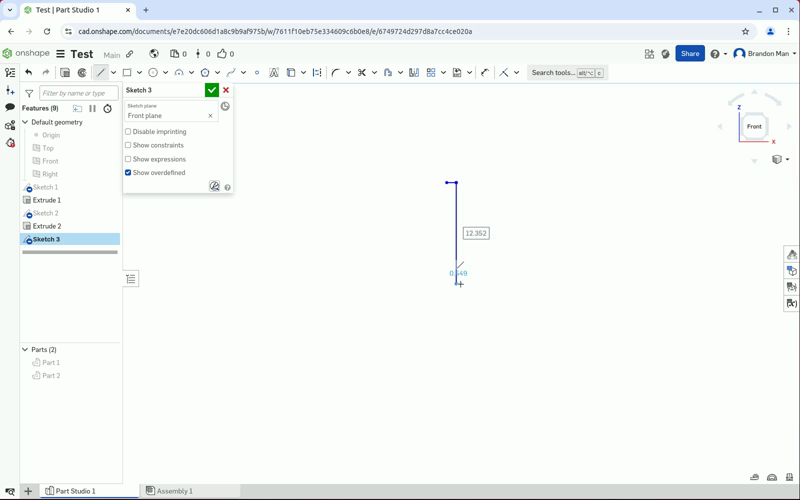
scroll(6)
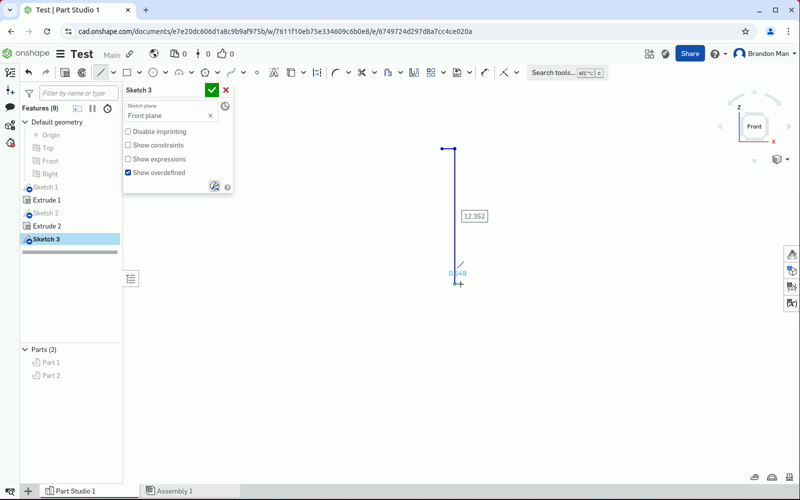
scroll(6)
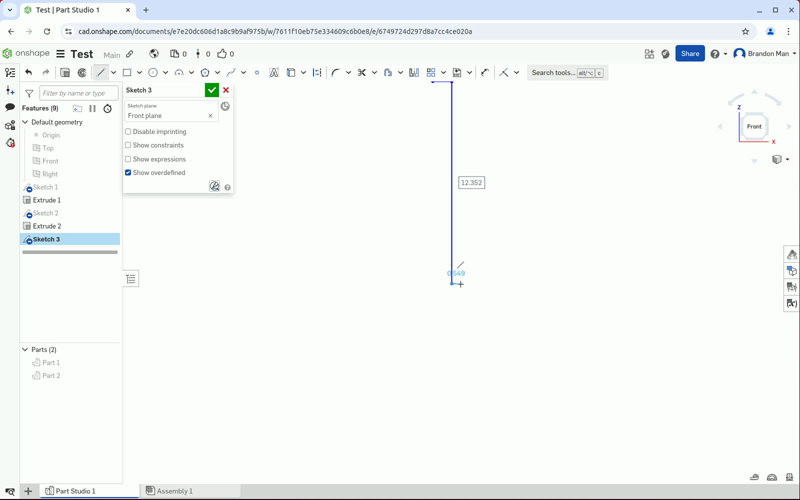
scroll(6)
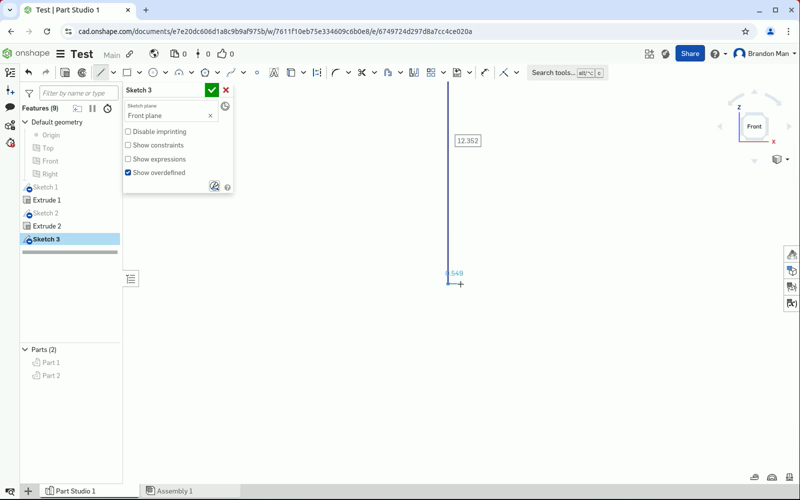
scroll(6)
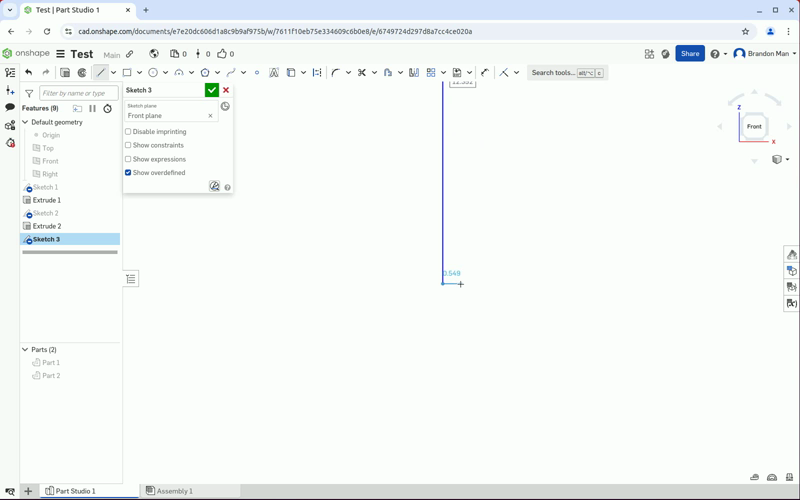
scroll(6)
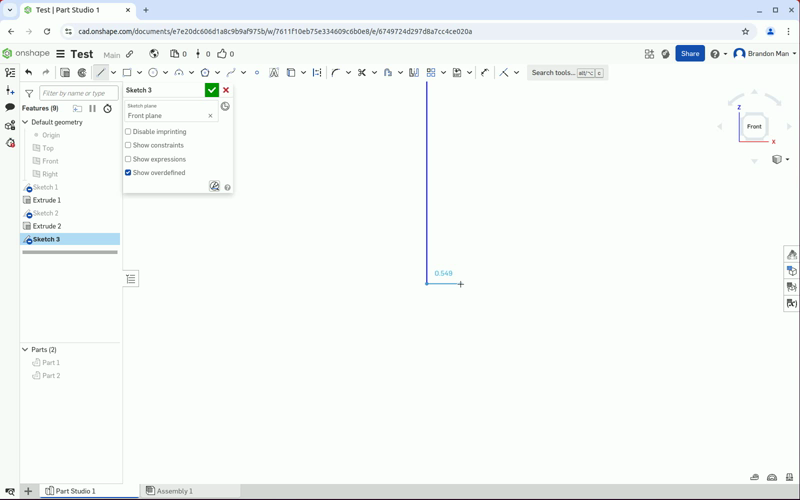
click(460, 283)
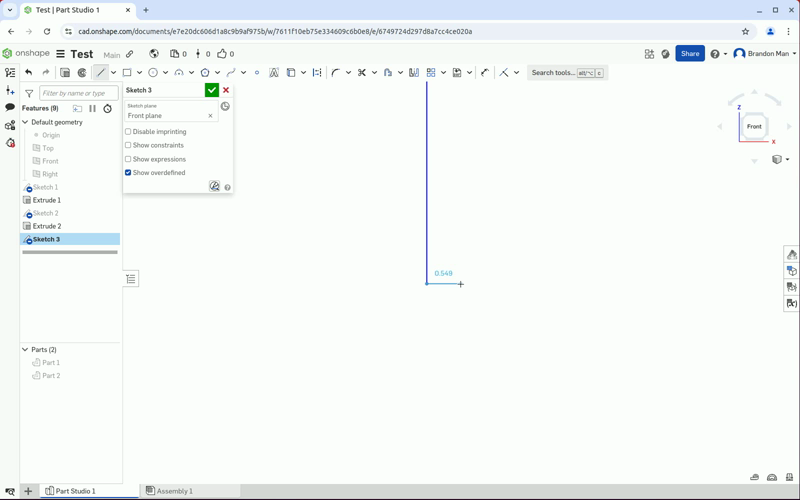
scroll(-6)
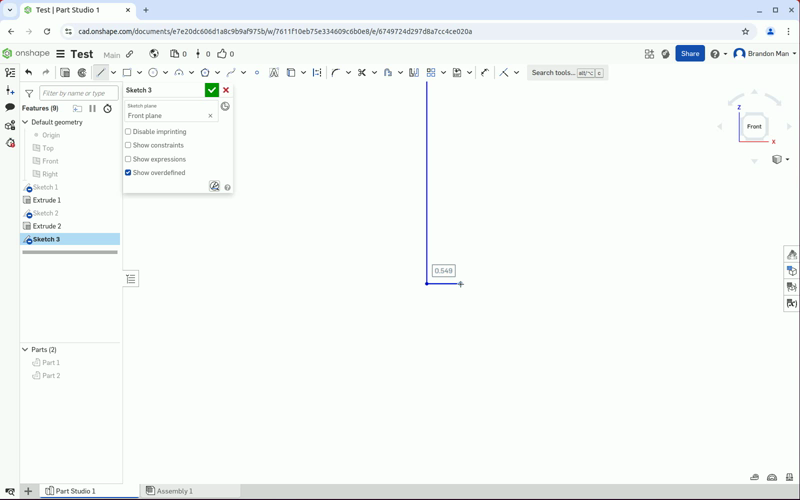
scroll(-6)
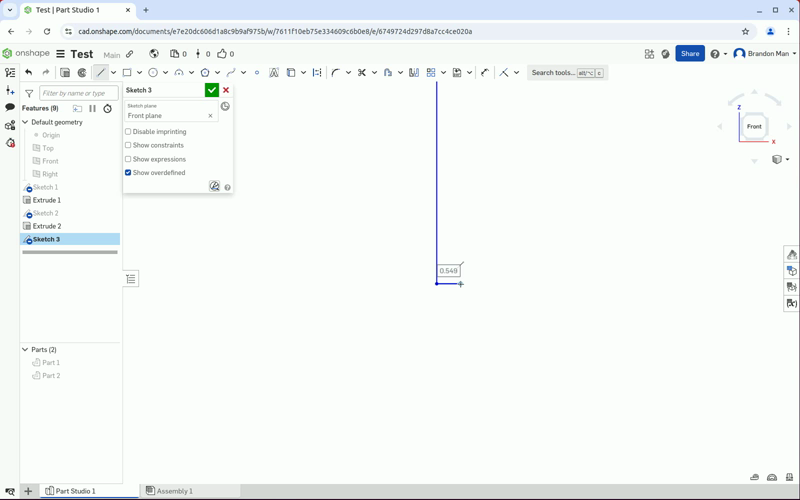
scroll(-6)
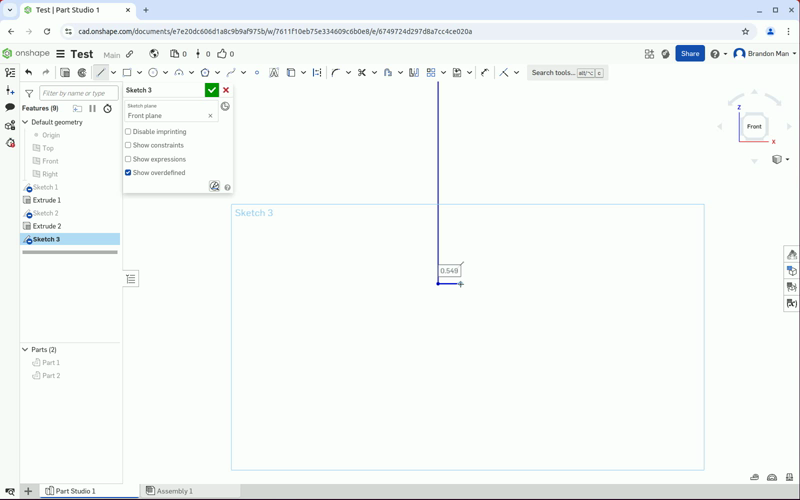
scroll(-6)
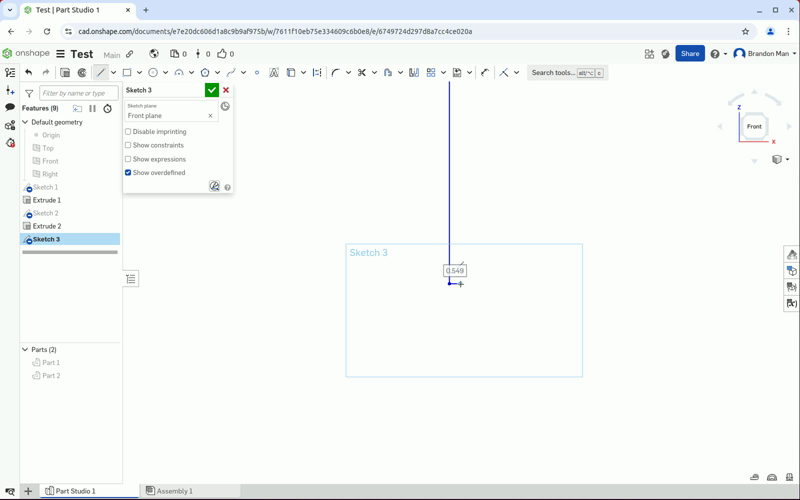
scroll(-6)
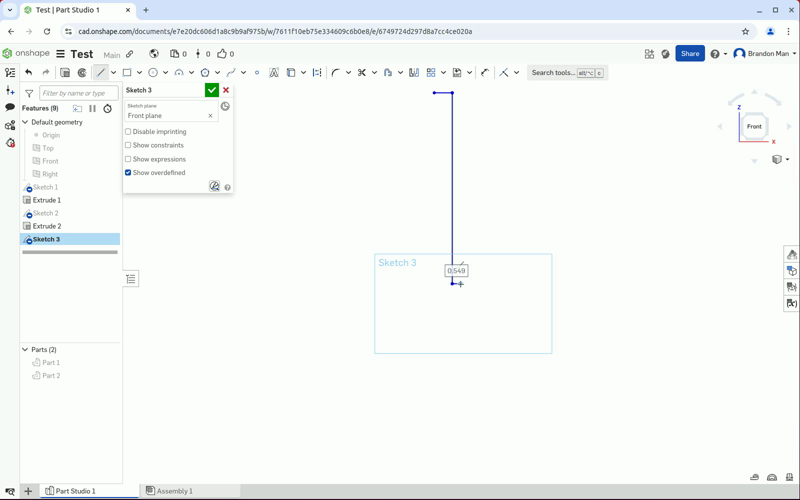
scroll(-6)
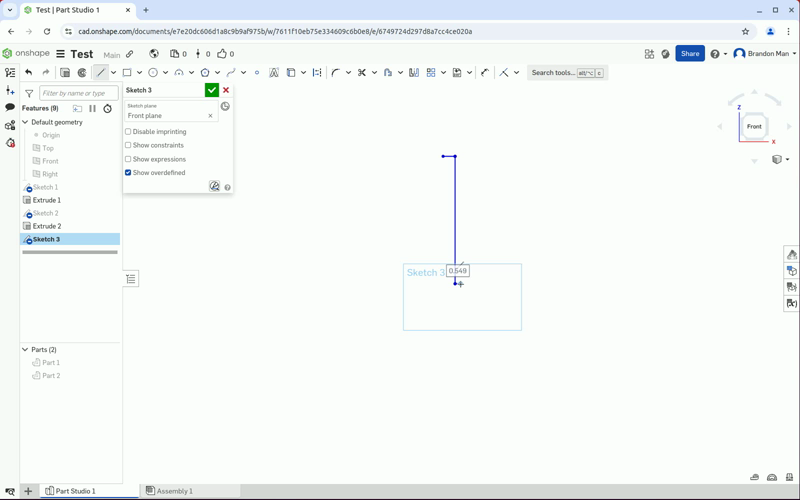
scroll(-6)
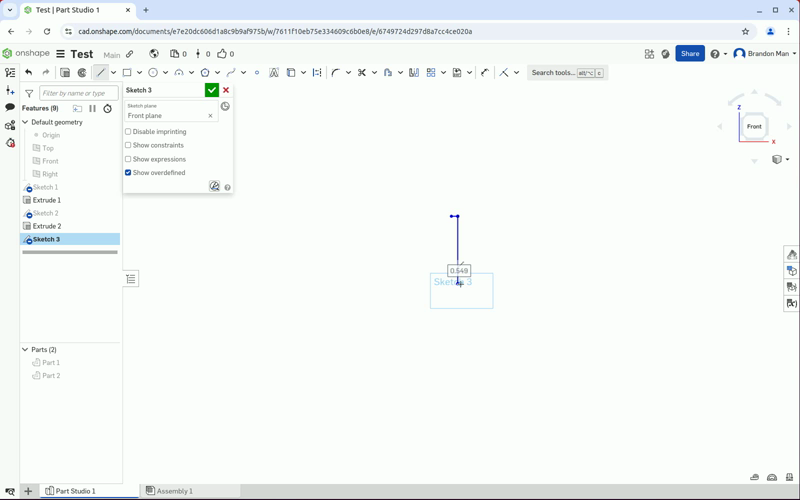
key_up(shift)
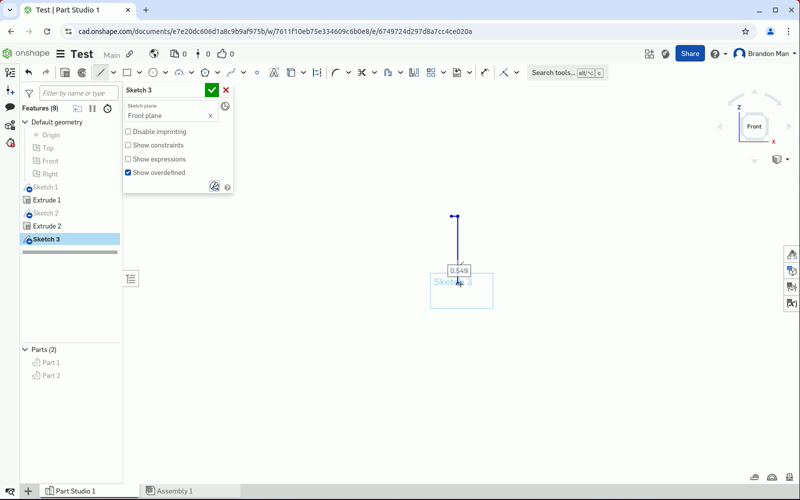
key_down(shift)
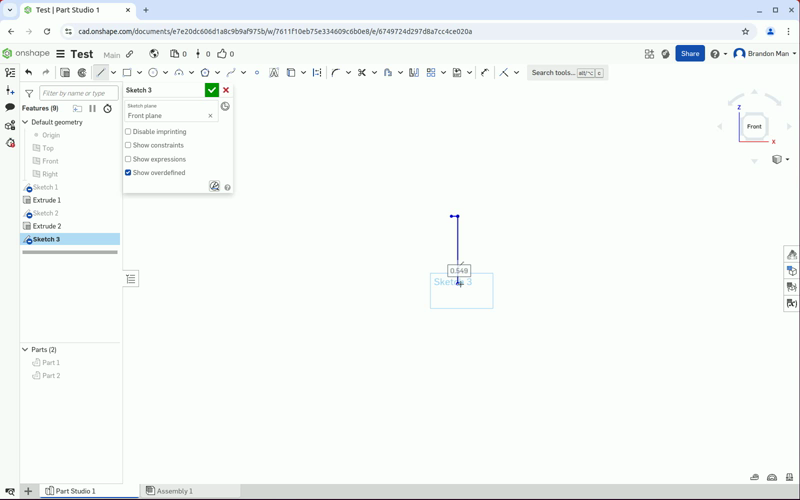
mouse_move(490, 283)
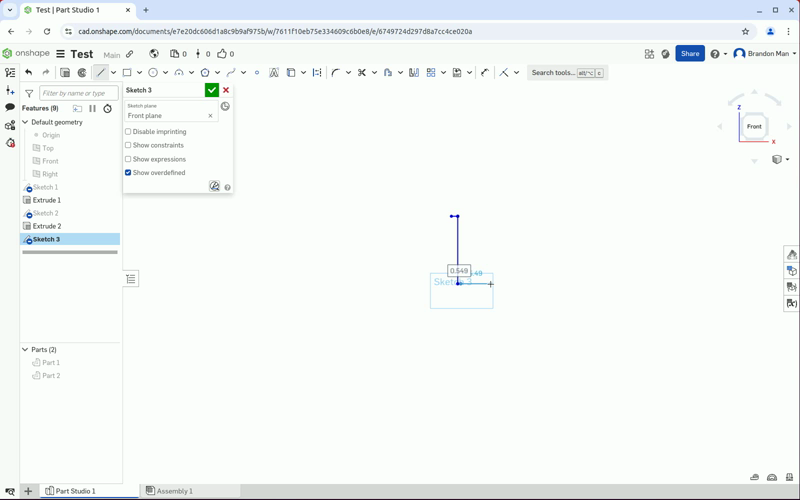
mouse_move(463, 283)
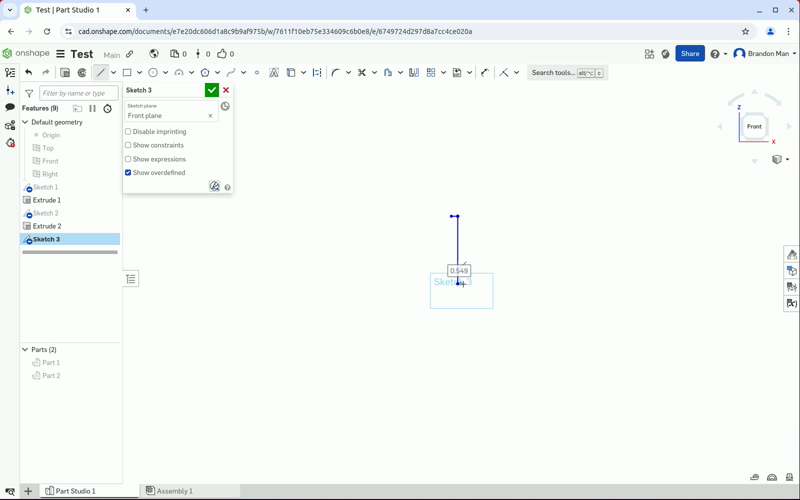
scroll(6)
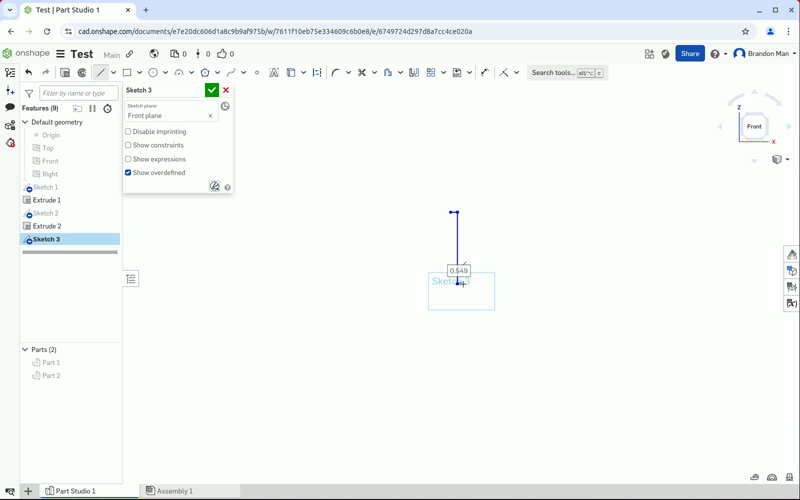
scroll(6)
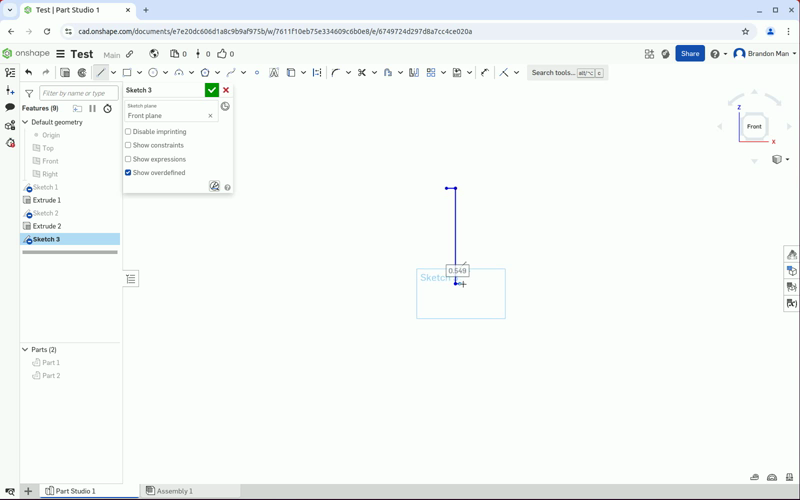
scroll(6)
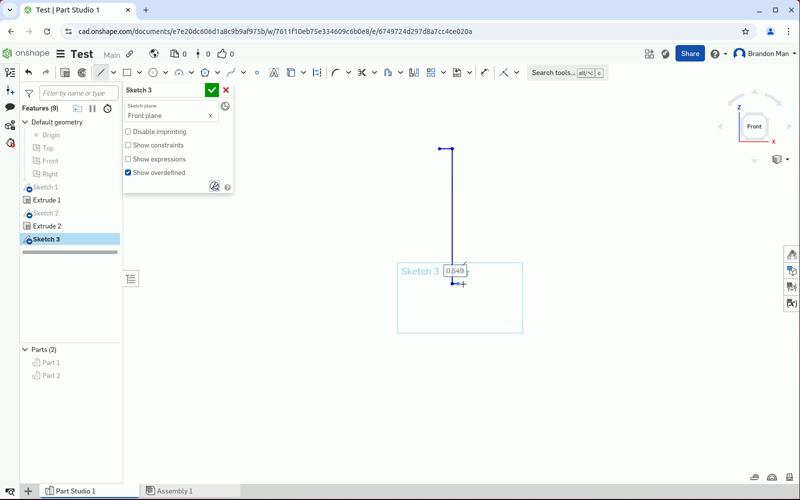
scroll(6)
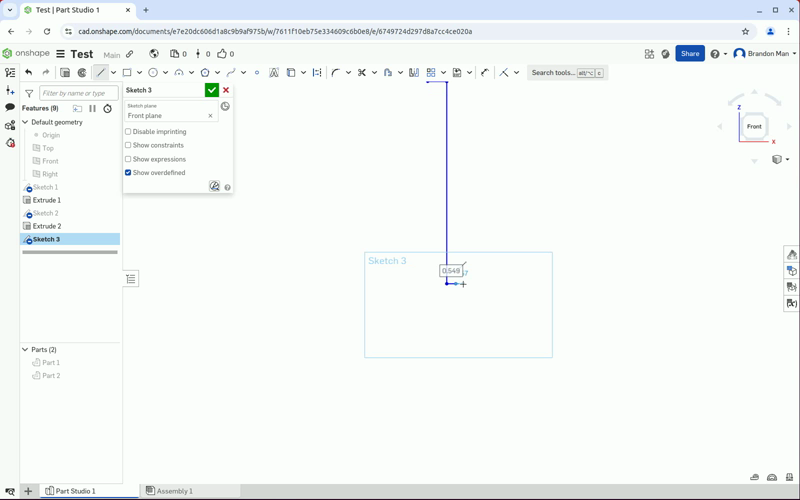
scroll(6)
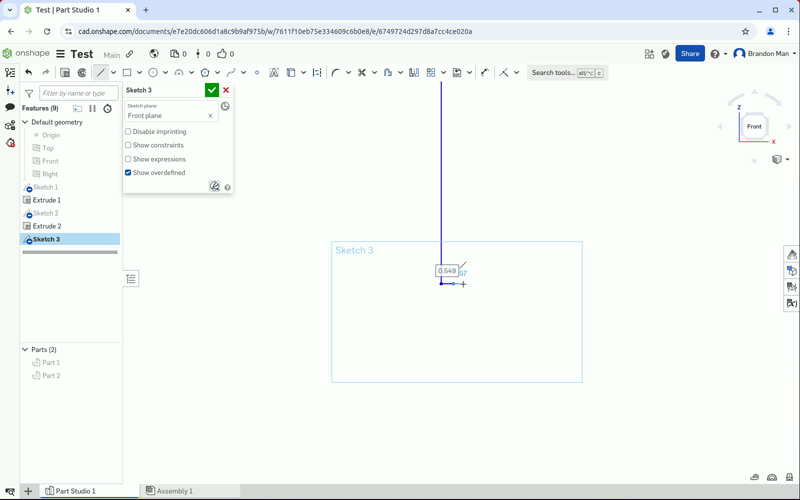
scroll(6)
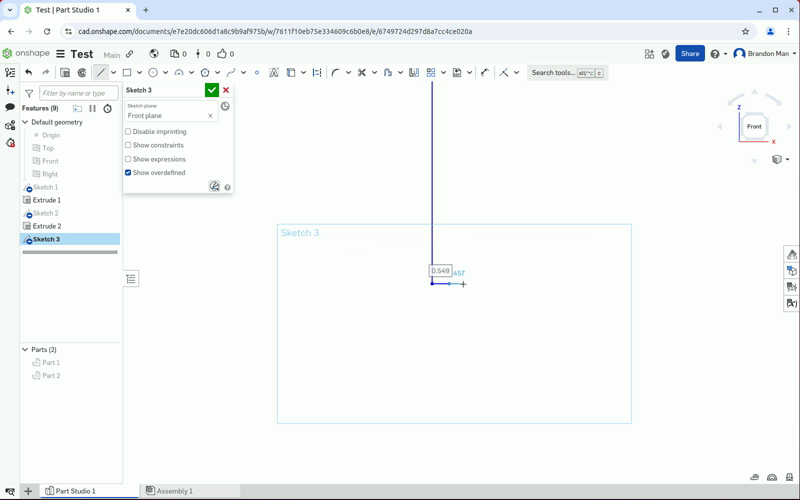
scroll(6)
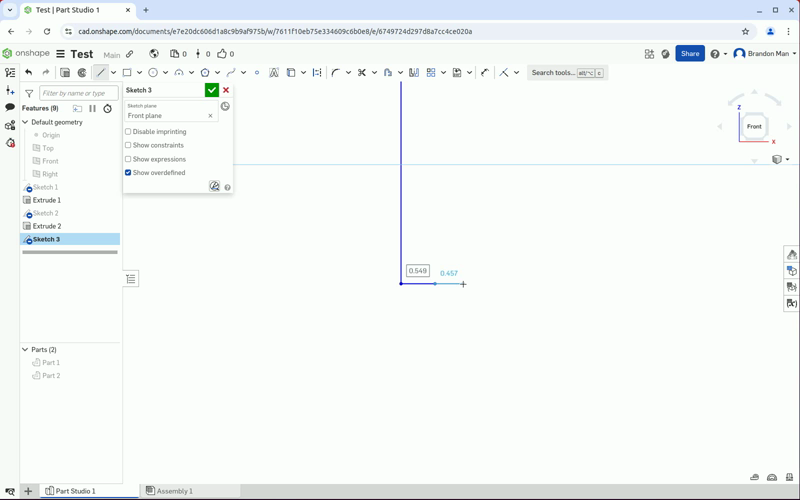
click(463, 283)
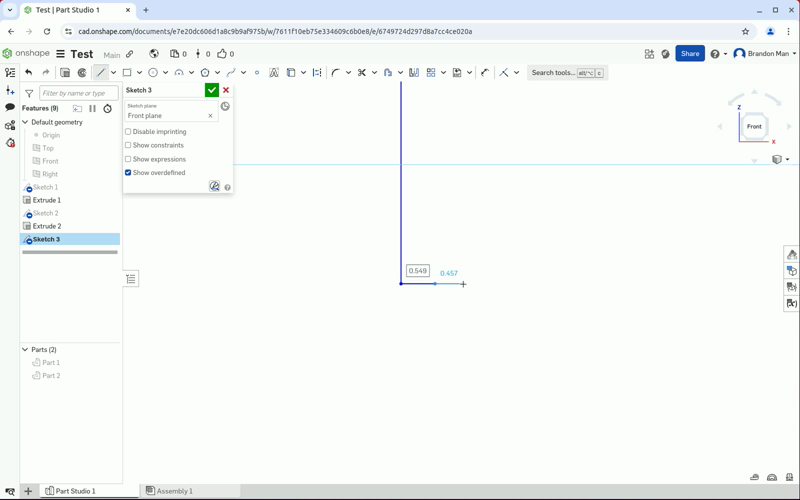
scroll(-6)
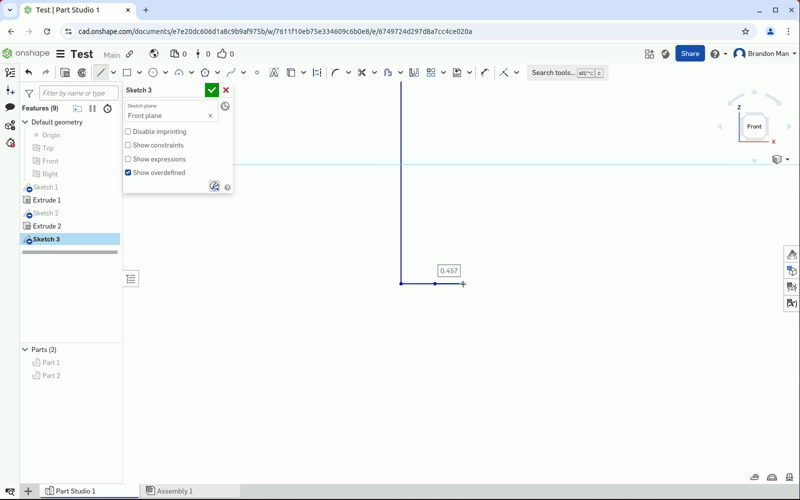
scroll(-6)
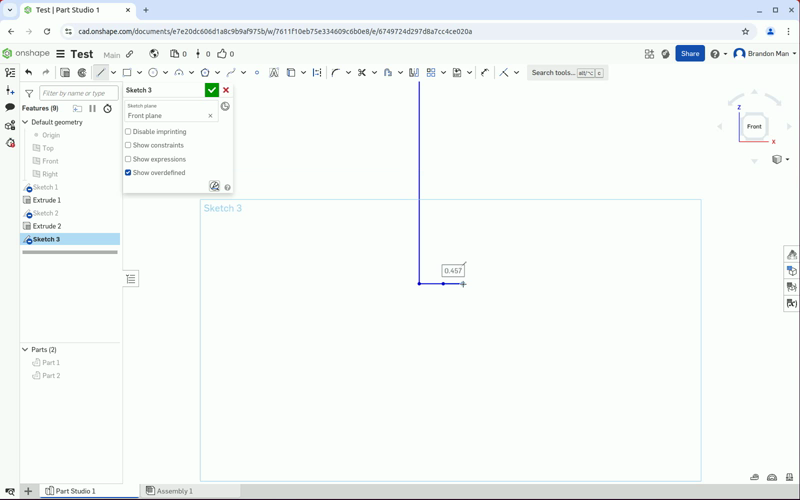
scroll(-6)
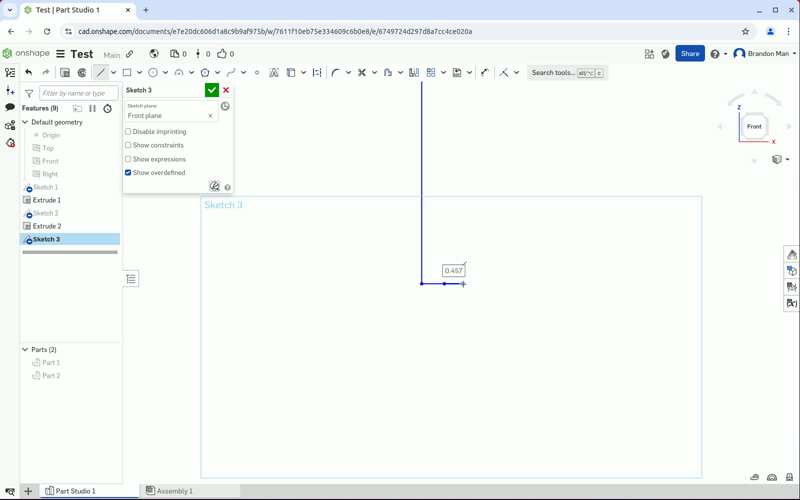
scroll(-6)
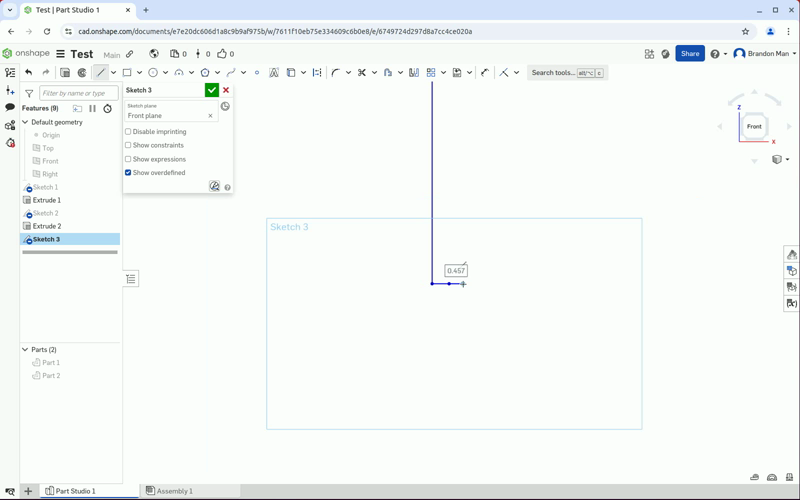
scroll(-6)
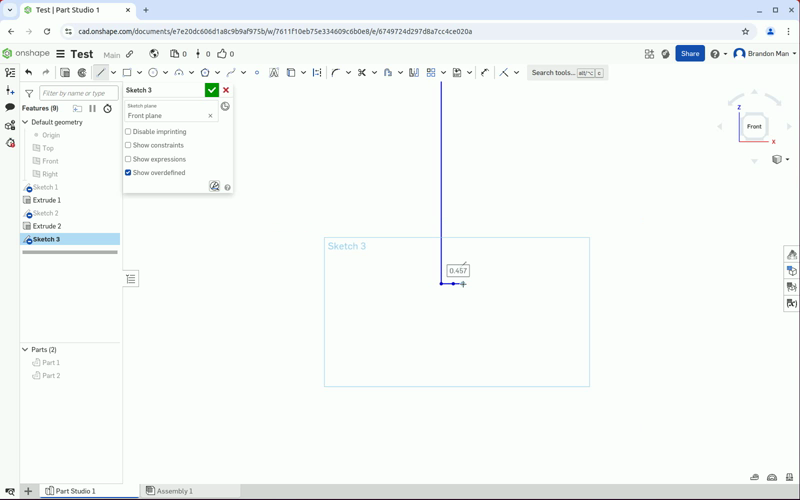
scroll(-6)
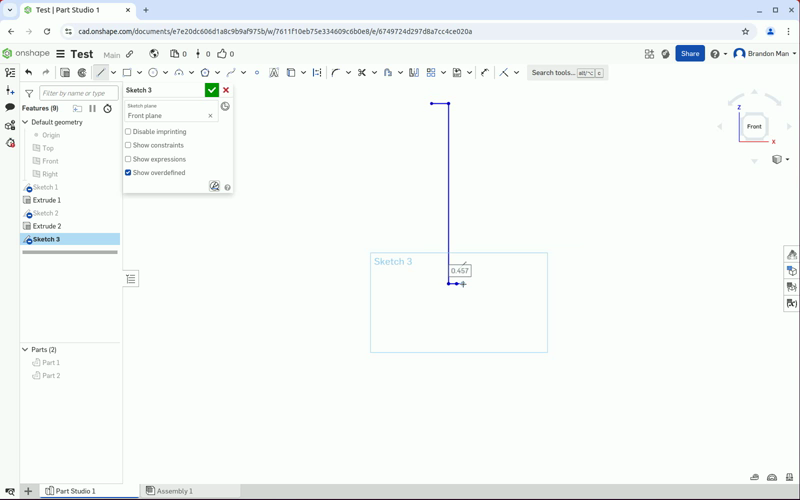
scroll(-6)
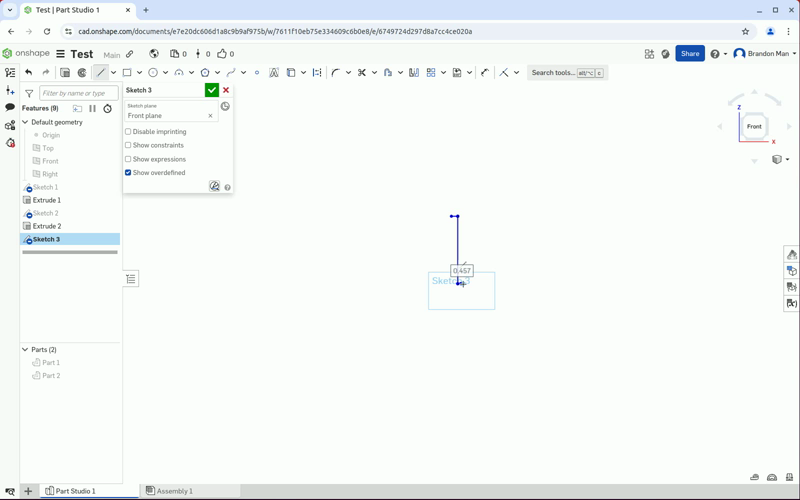
key_up(shift)
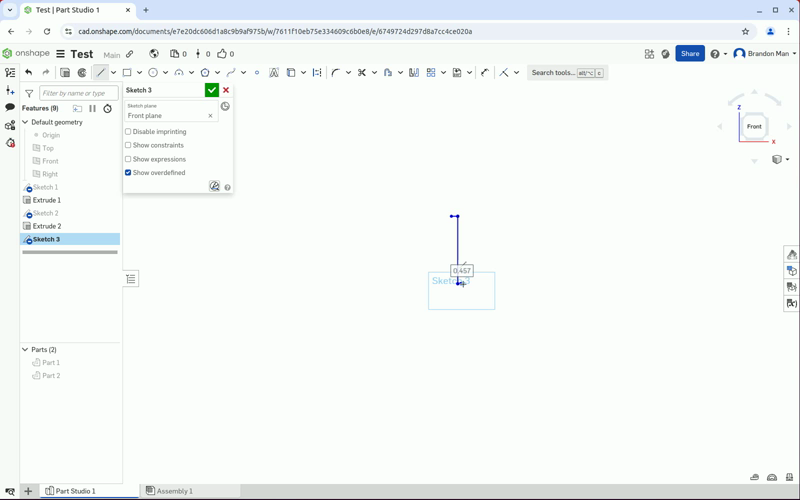
key_down(shift)
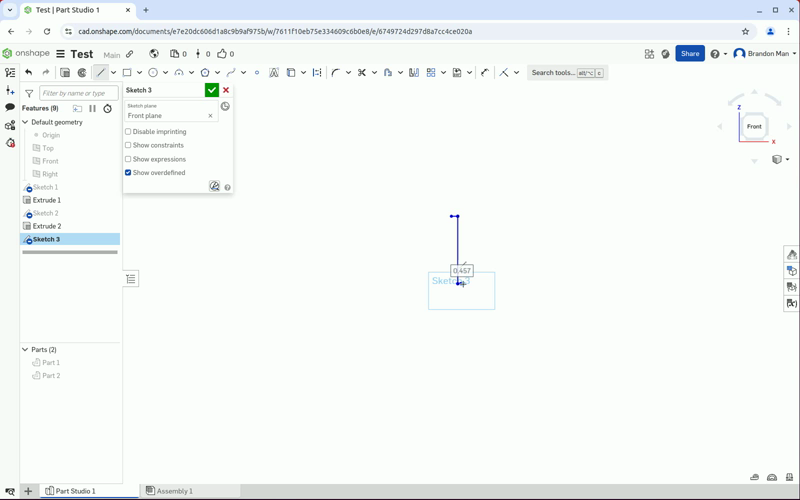
mouse_move(463, 216)
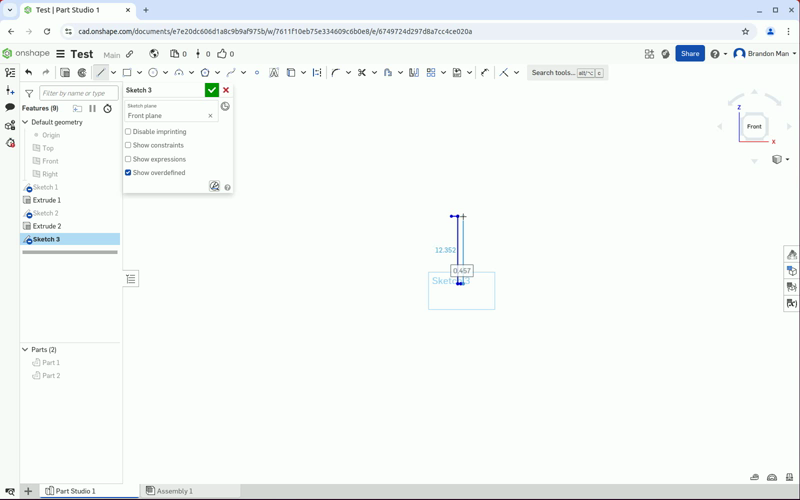
click(463, 216)
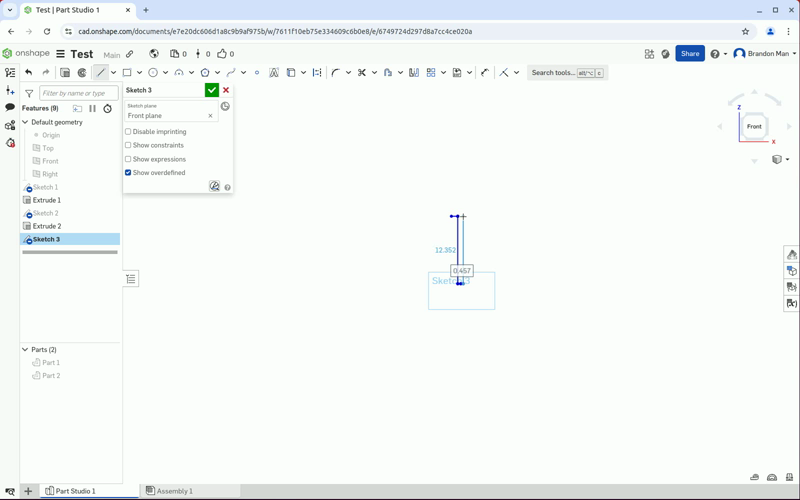
key_up(shift)
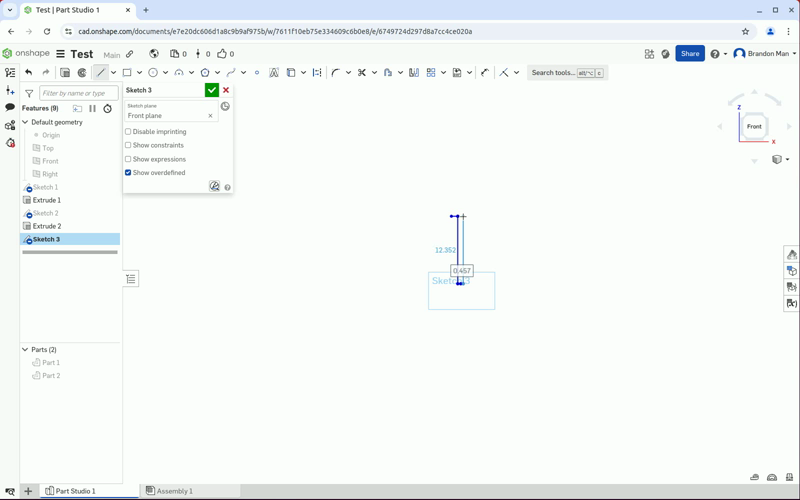
key_down(shift)
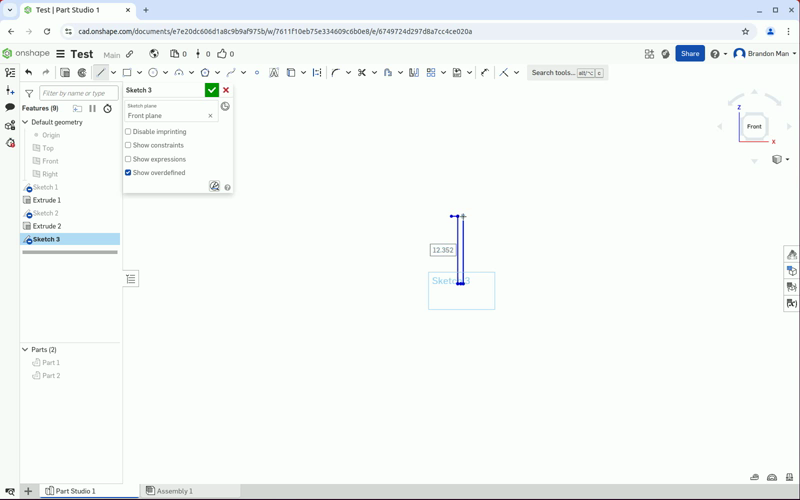
mouse_move(493, 216)
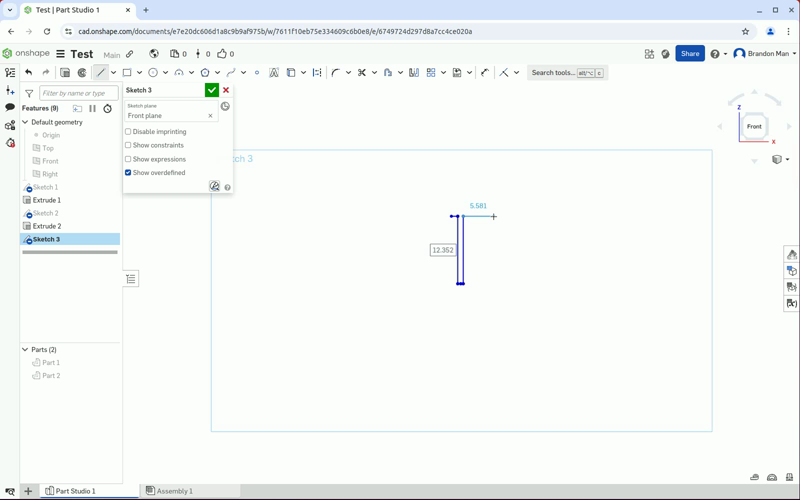
mouse_move(469, 216)
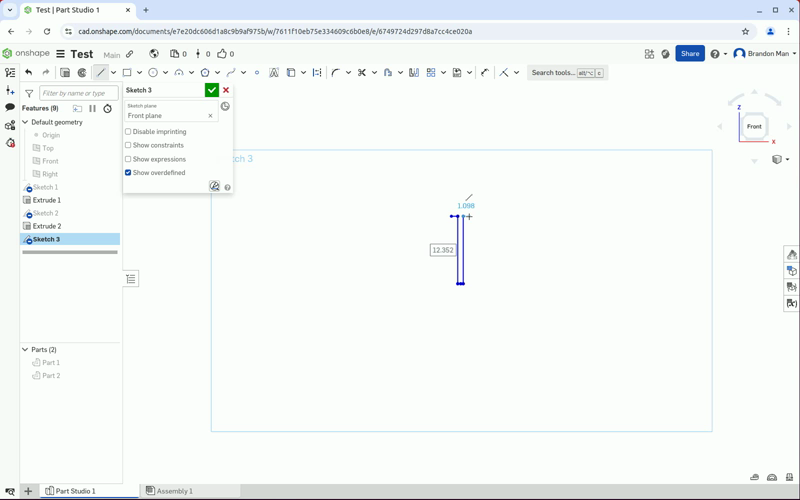
scroll(6)
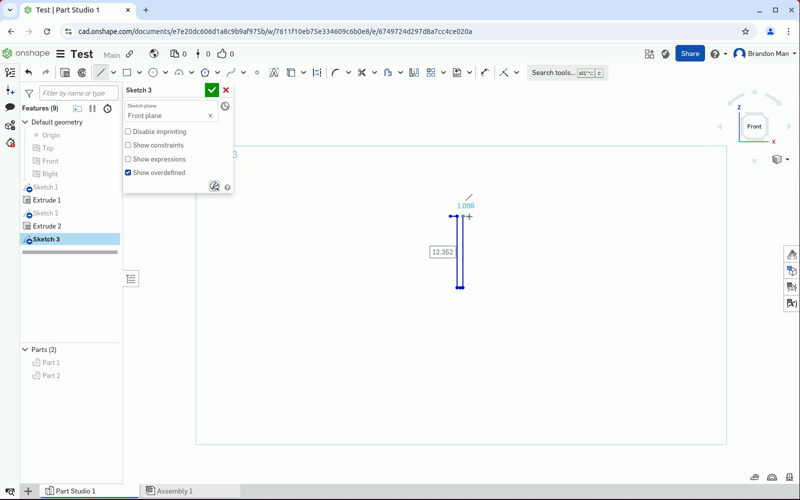
scroll(6)
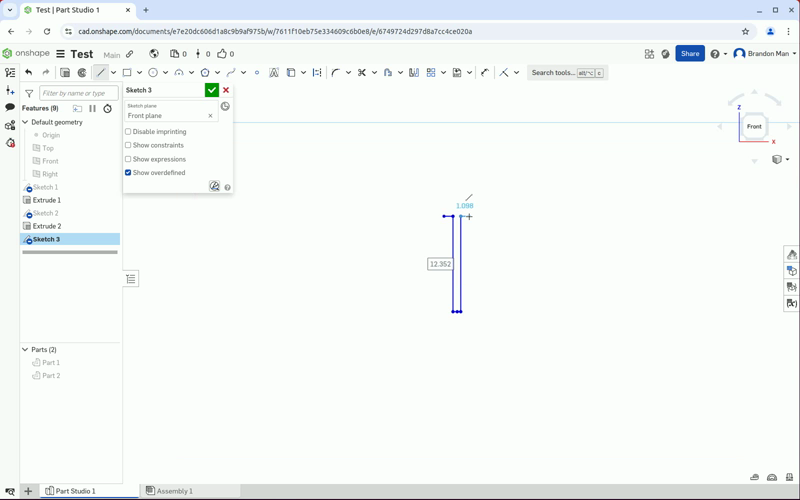
scroll(6)
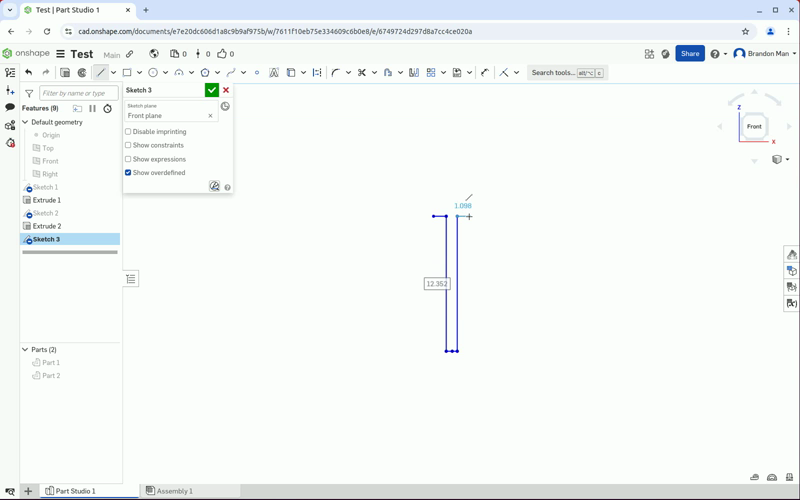
scroll(6)
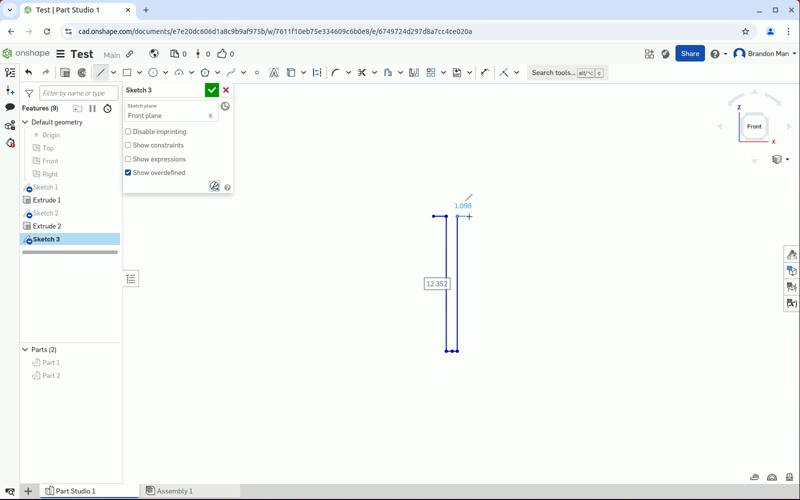
scroll(6)
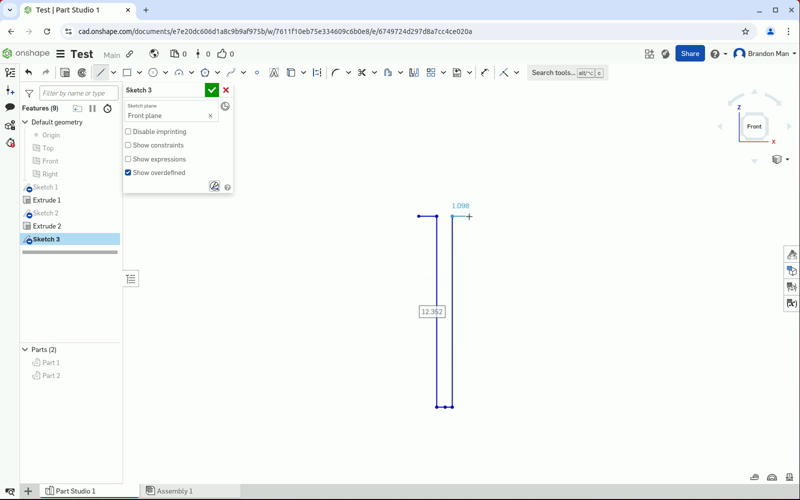
scroll(6)
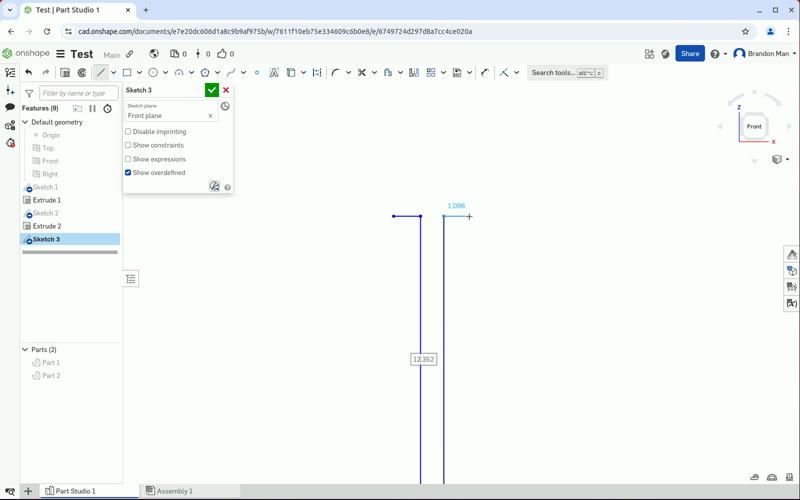
scroll(6)
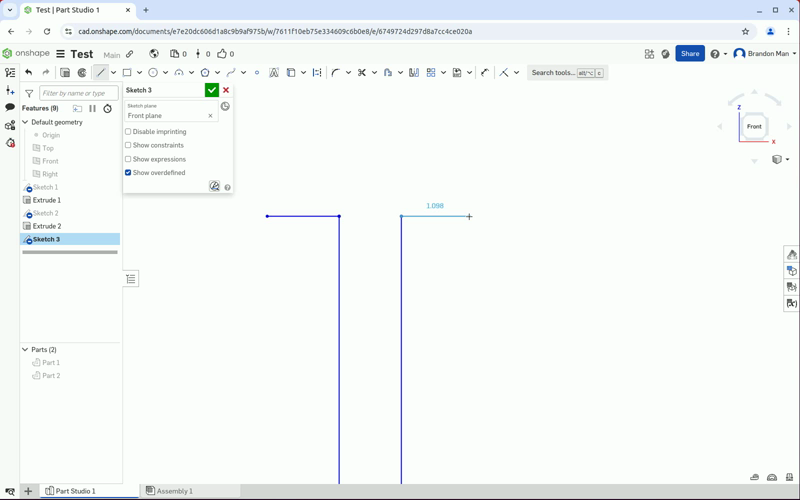
click(469, 216)
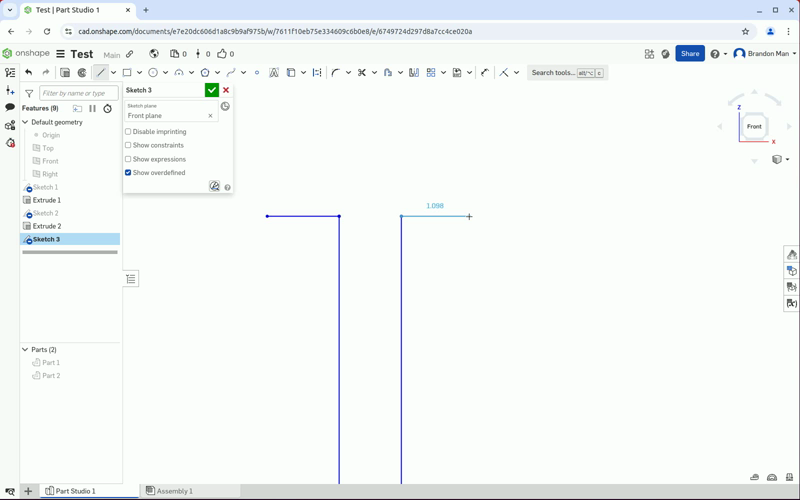
scroll(-6)
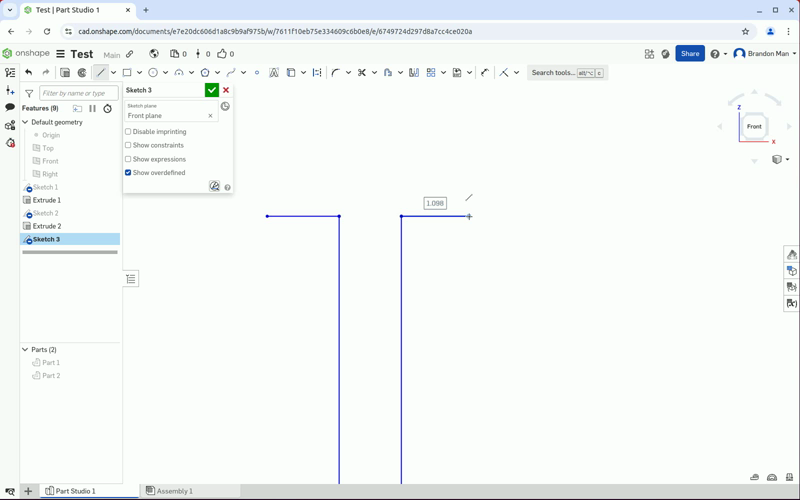
scroll(-6)
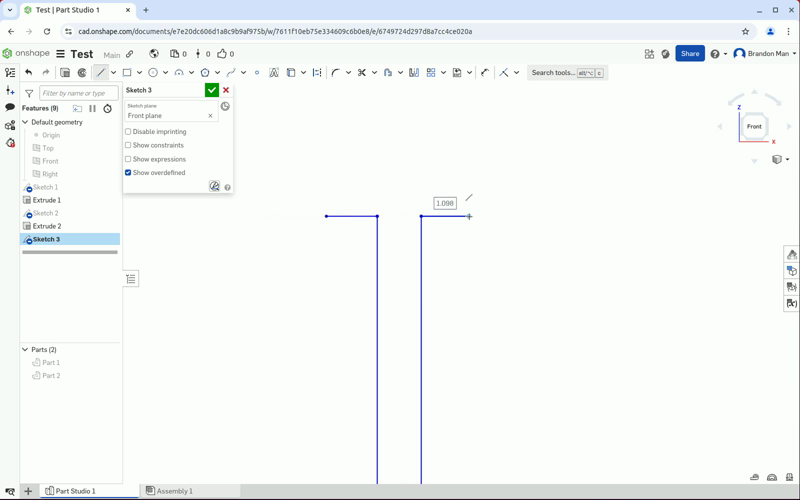
scroll(-6)
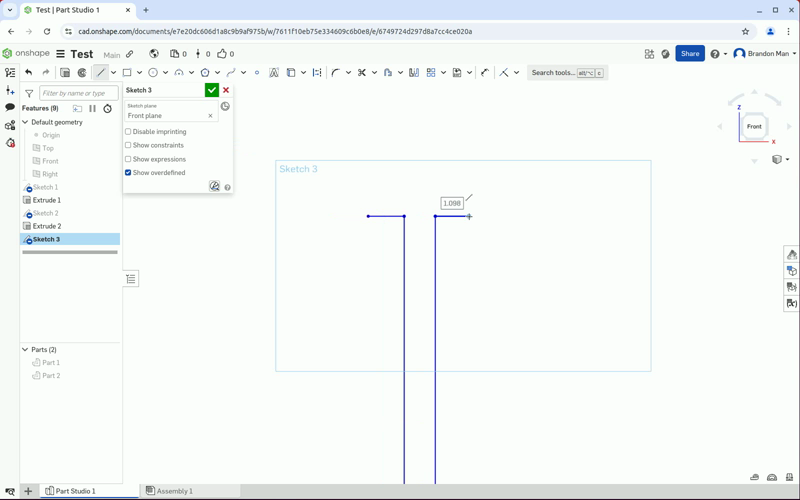
scroll(-6)
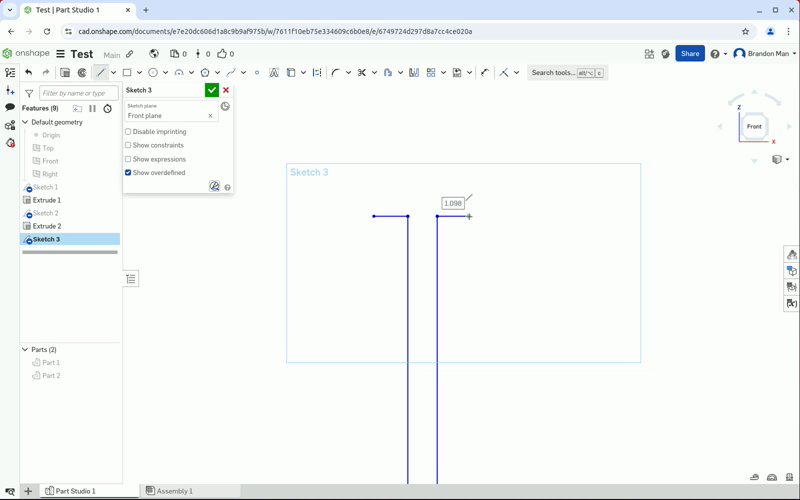
scroll(-6)
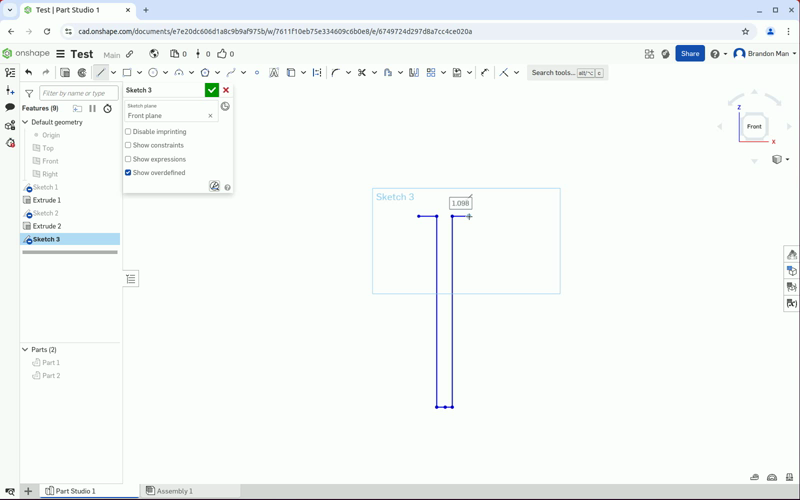
scroll(-6)
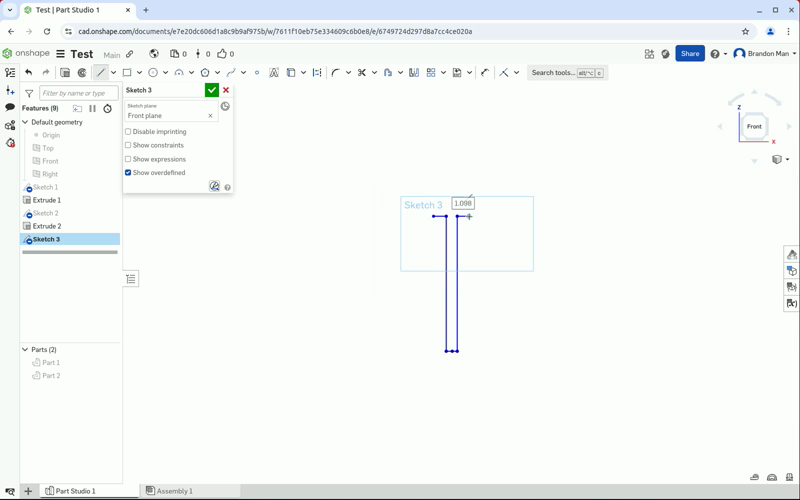
scroll(-6)
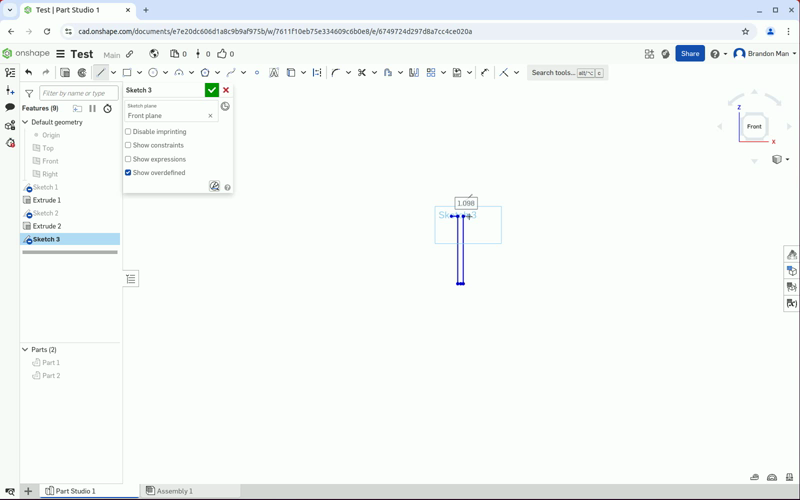
key_up(shift)
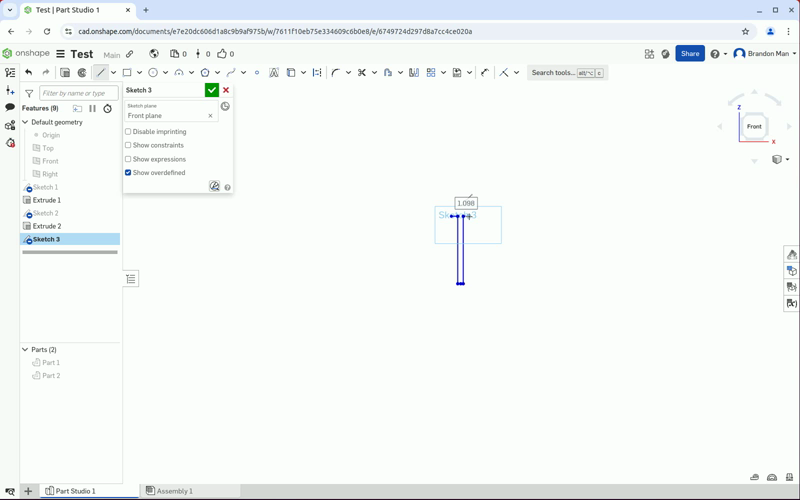
key_down(shift)
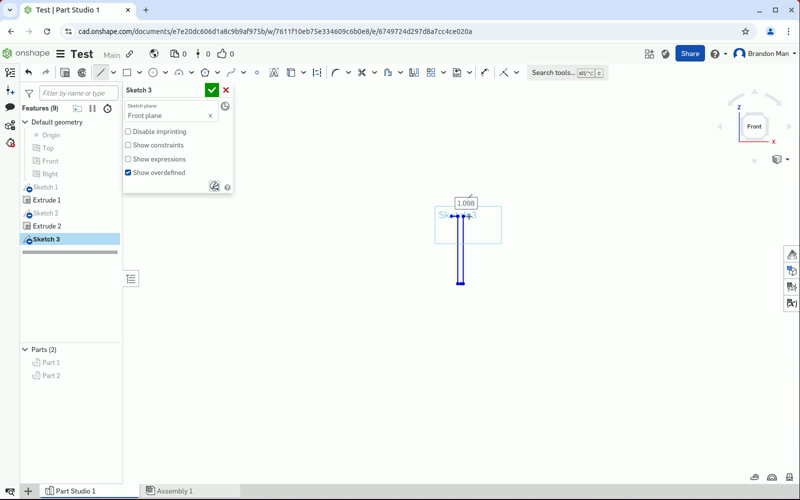
mouse_move(499, 216)
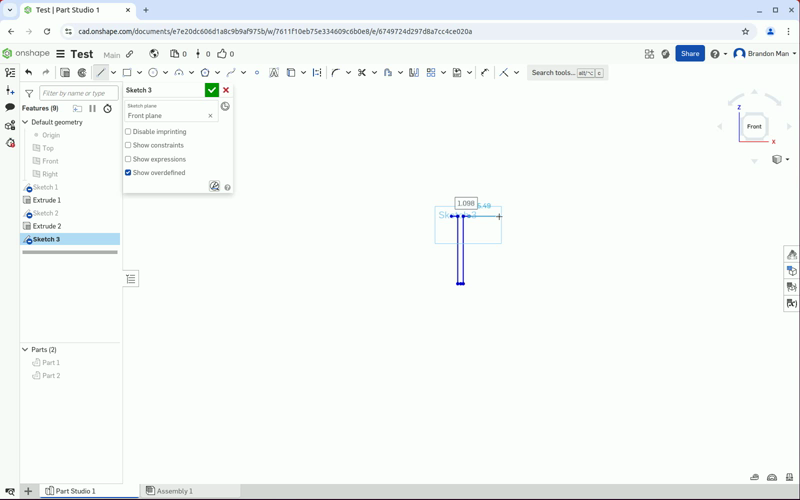
mouse_move(460, 182)
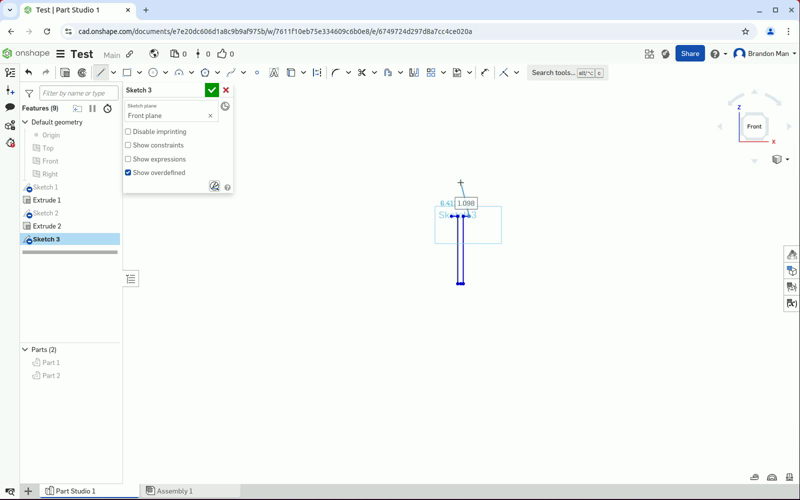
click(460, 182)
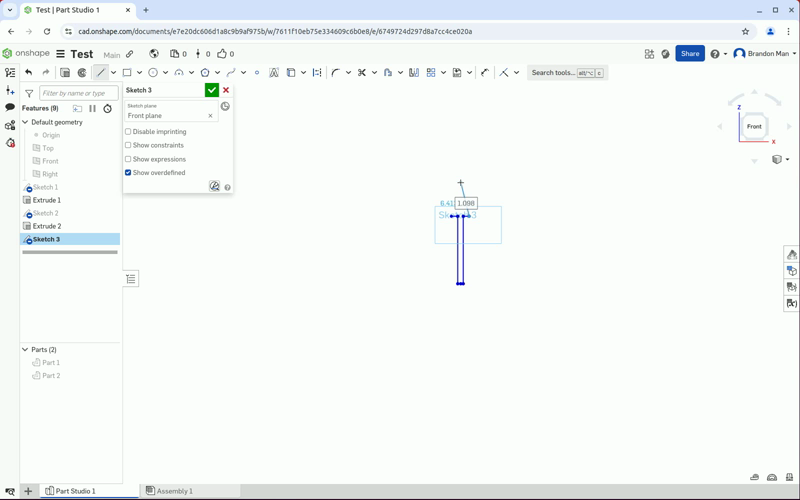
key_up(shift)
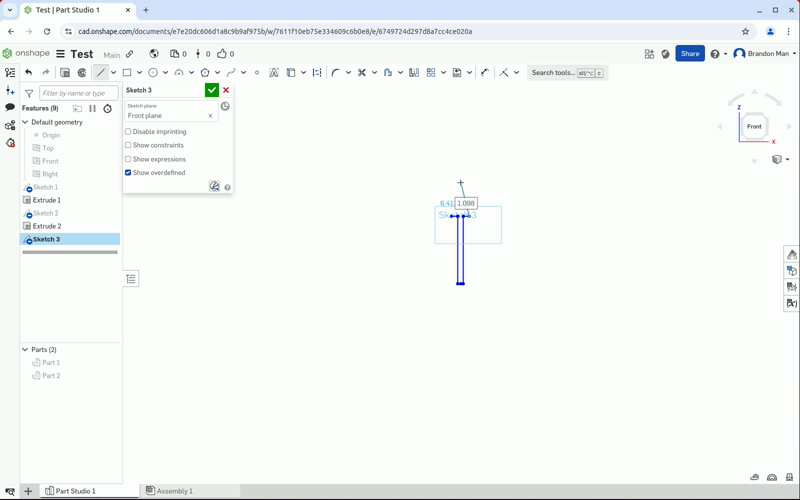
mouse_move(490, 182)
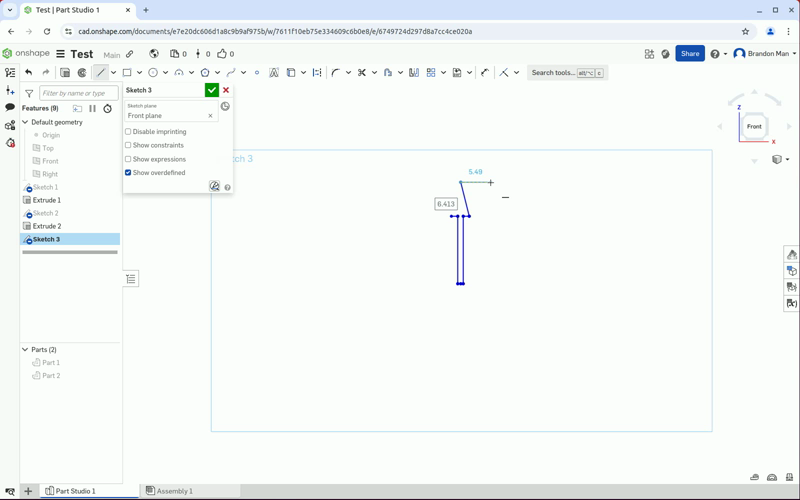
key_down(shift)
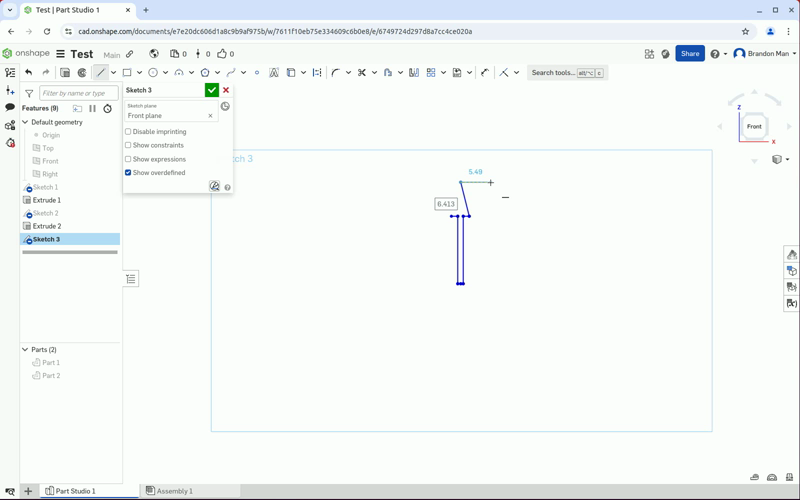
mouse_move(451, 216)
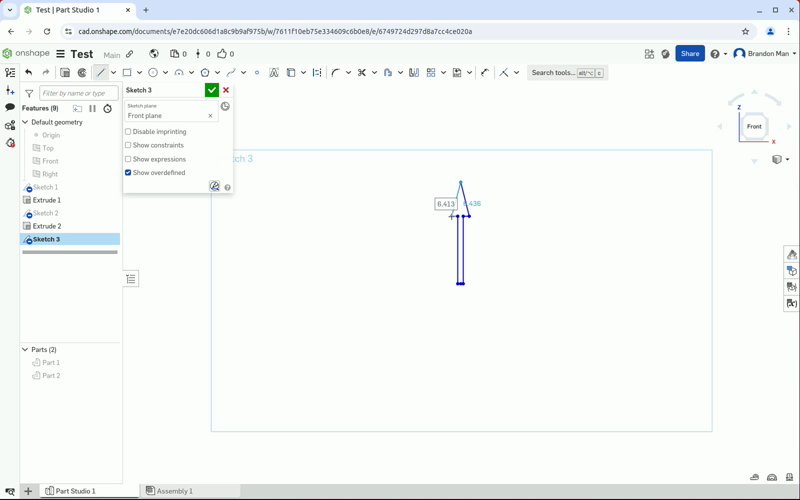
key_up(shift)
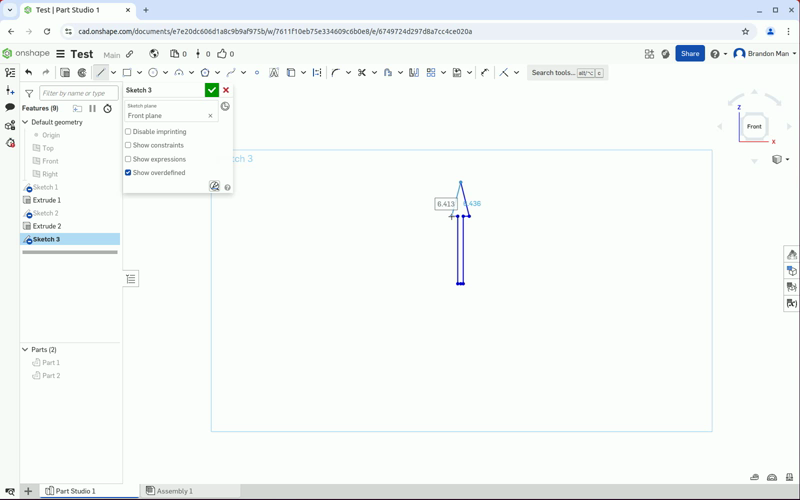
click(451, 216)
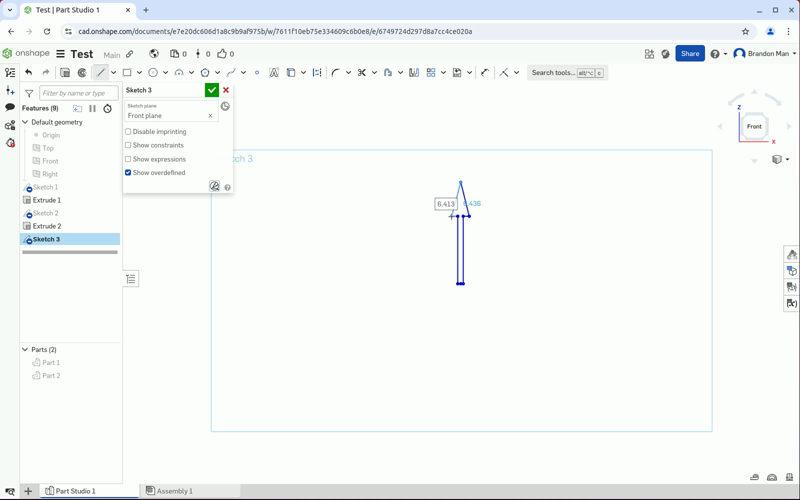
key(esc)
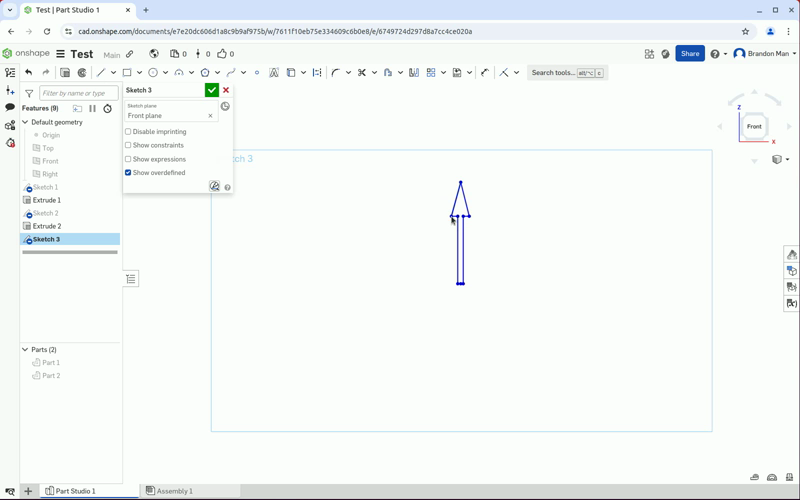
mouse_move(463, 200)
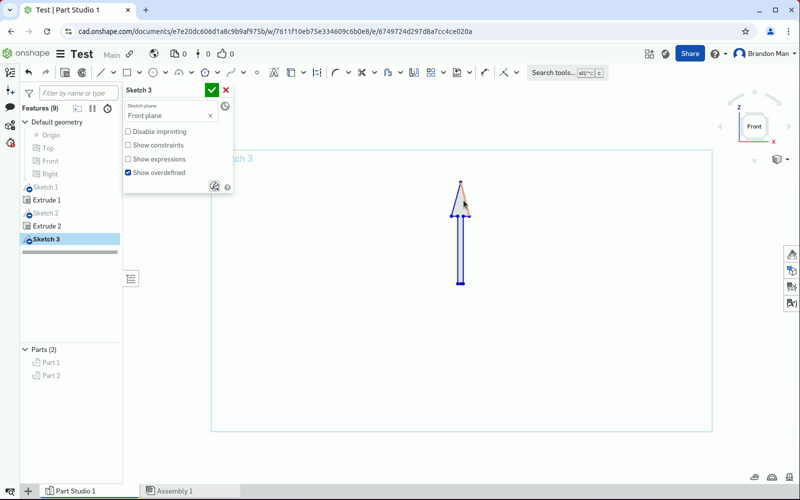
scroll(6)
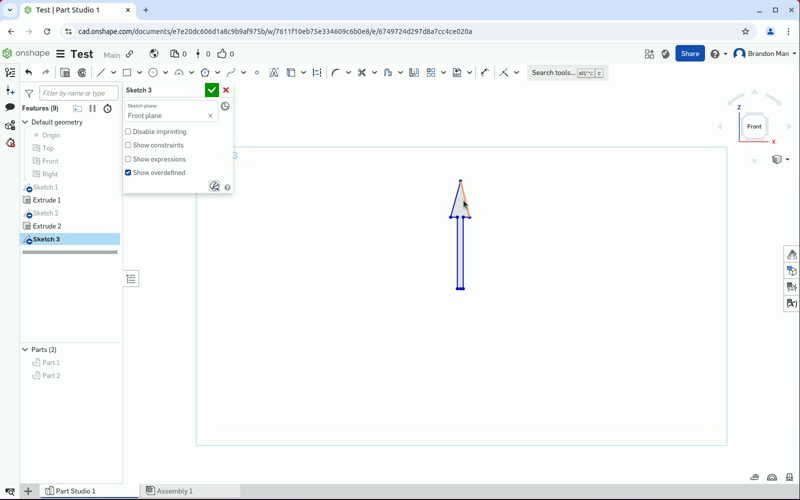
scroll(6)
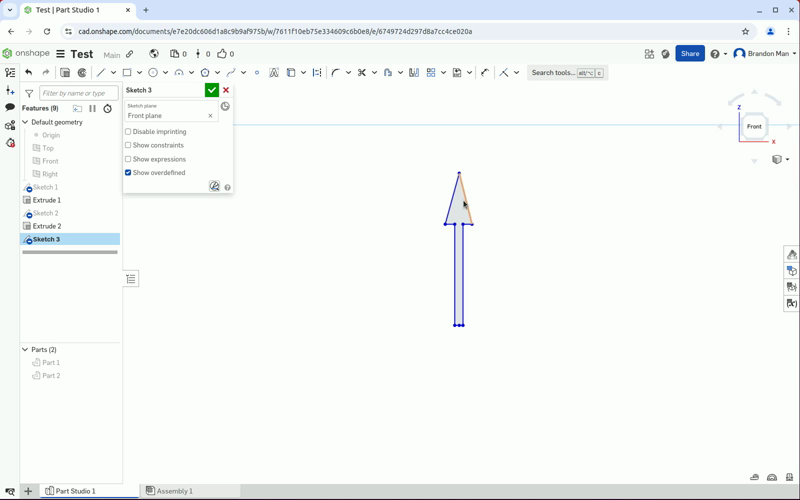
scroll(6)
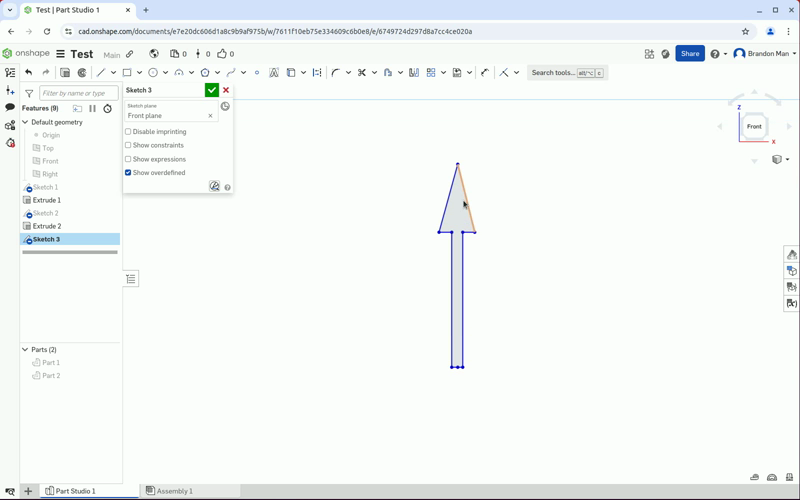
scroll(6)
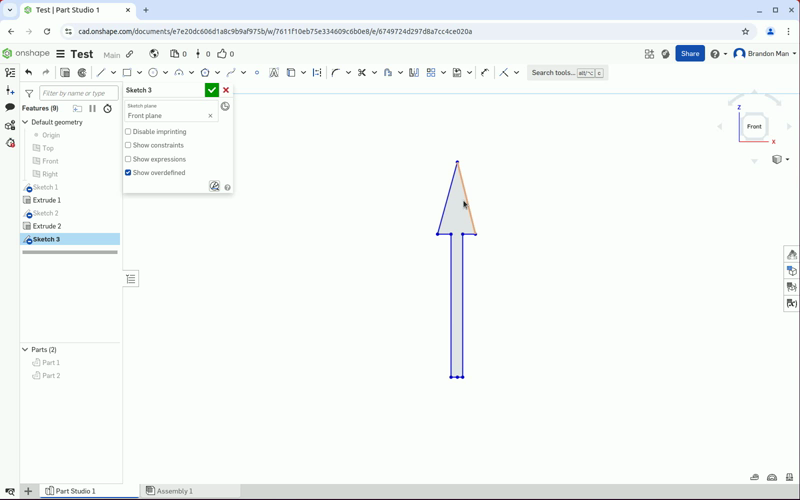
scroll(6)
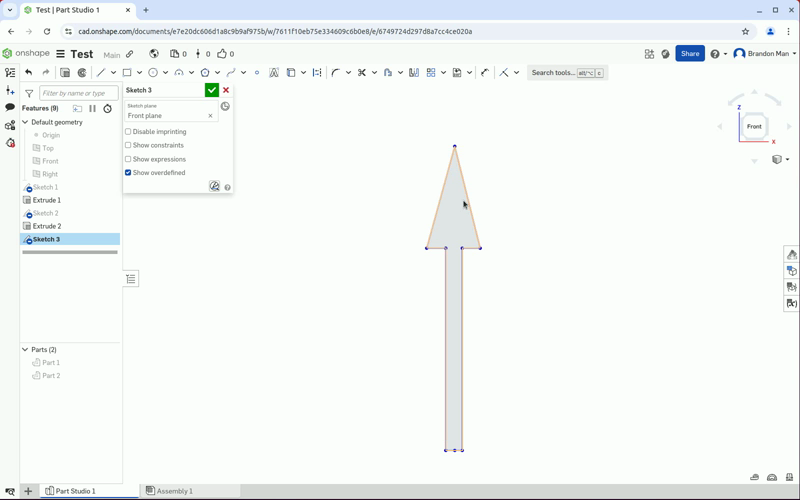
scroll(6)
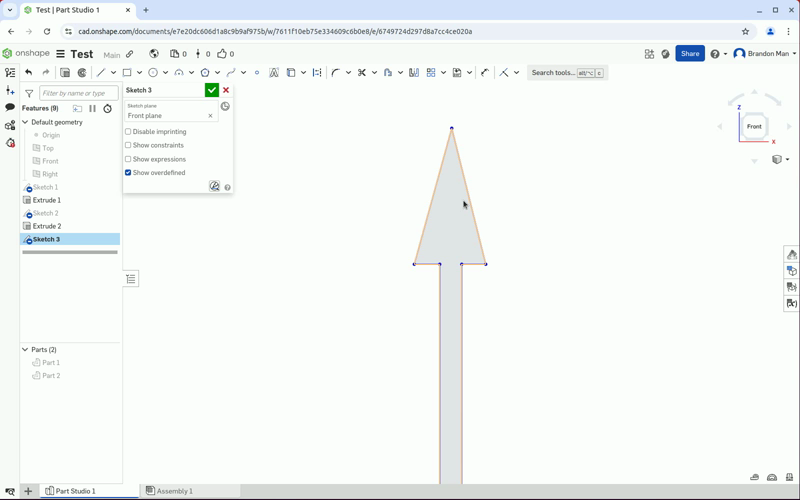
scroll(6)
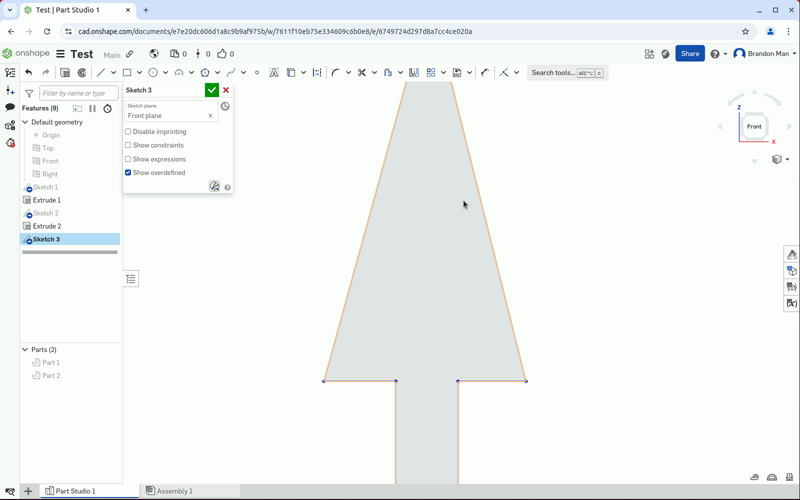
click(463, 200)
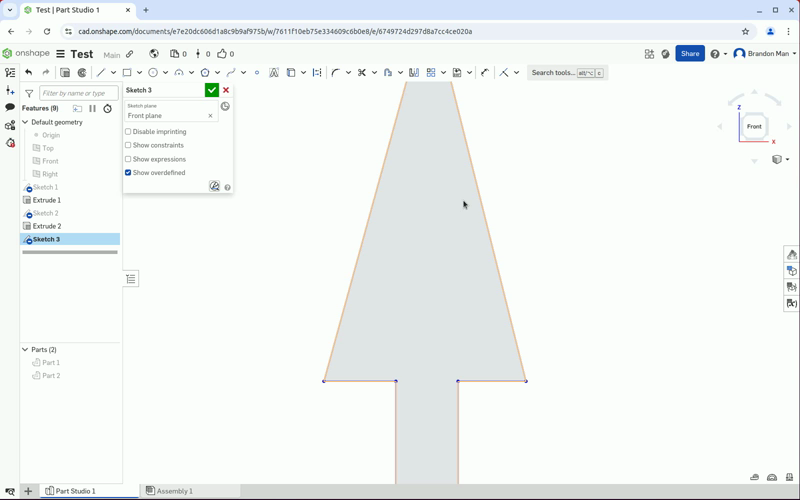
scroll(-6)
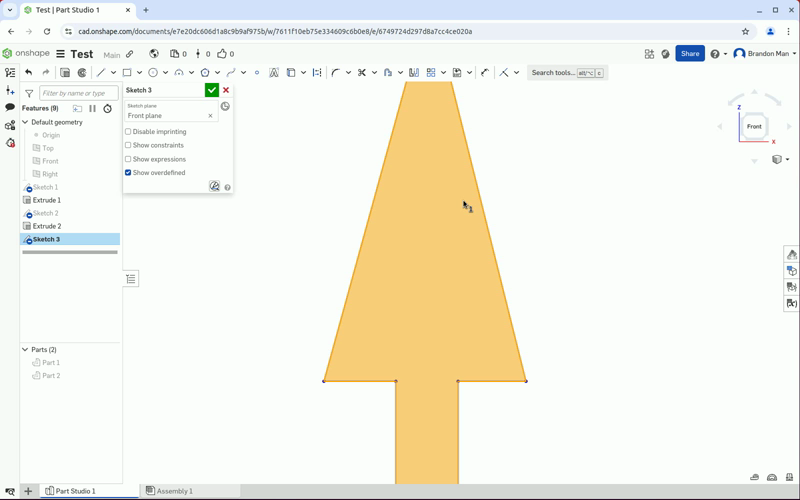
scroll(-6)
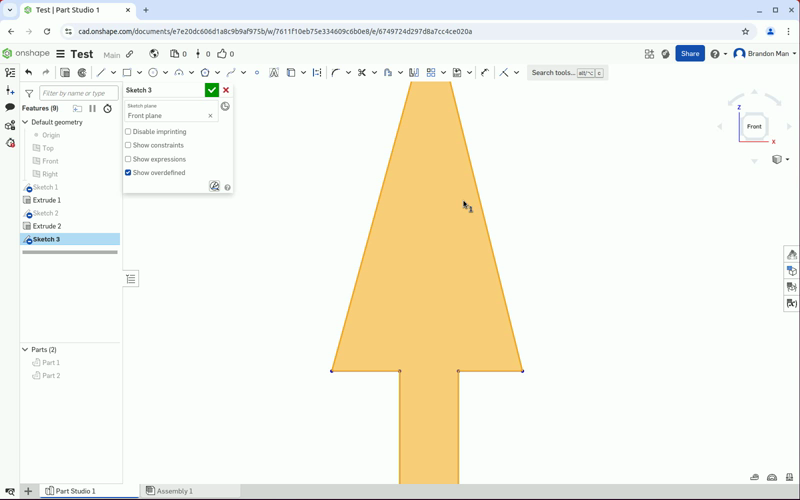
scroll(-6)
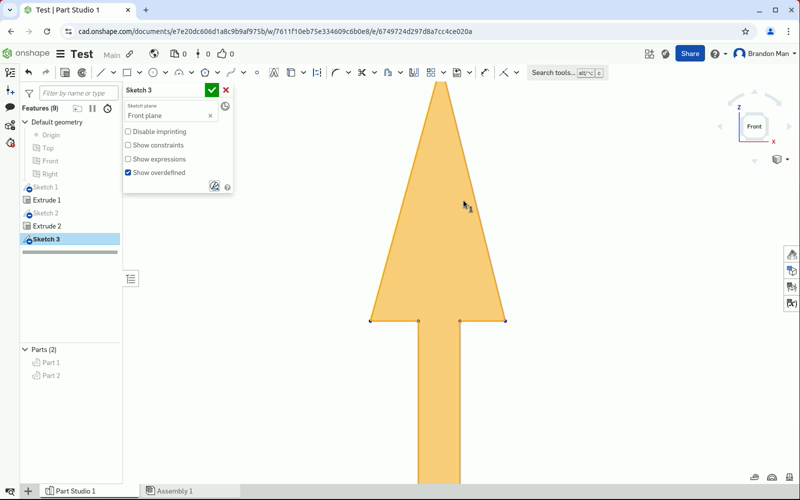
scroll(-6)
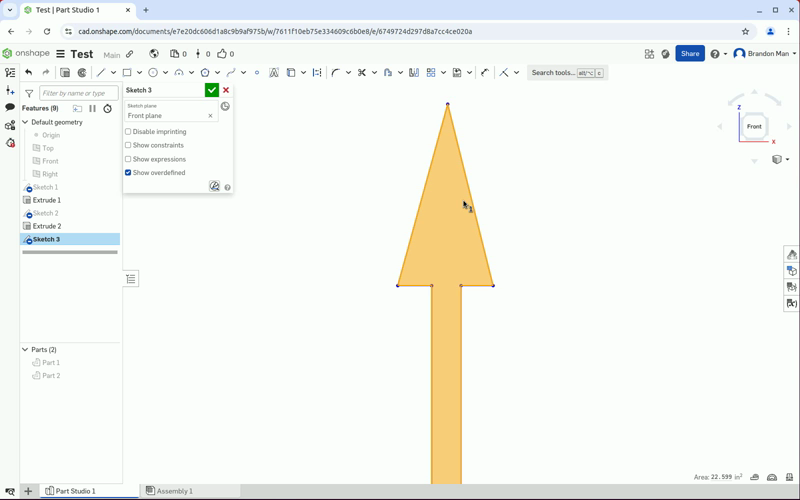
scroll(-6)
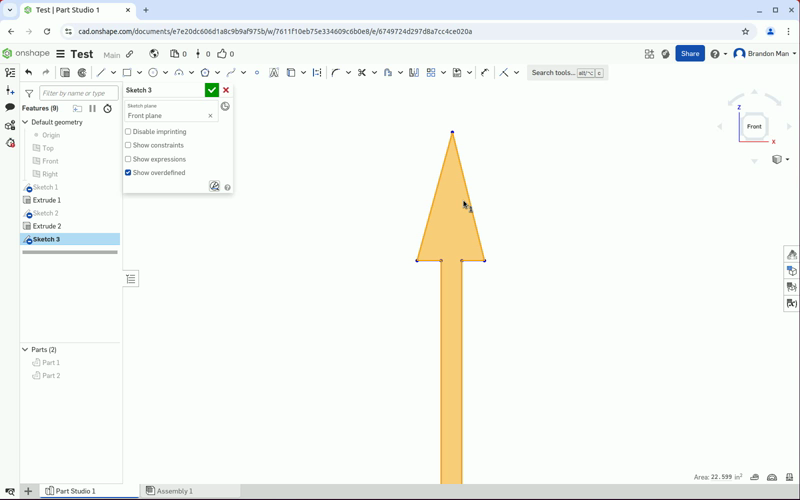
scroll(-6)
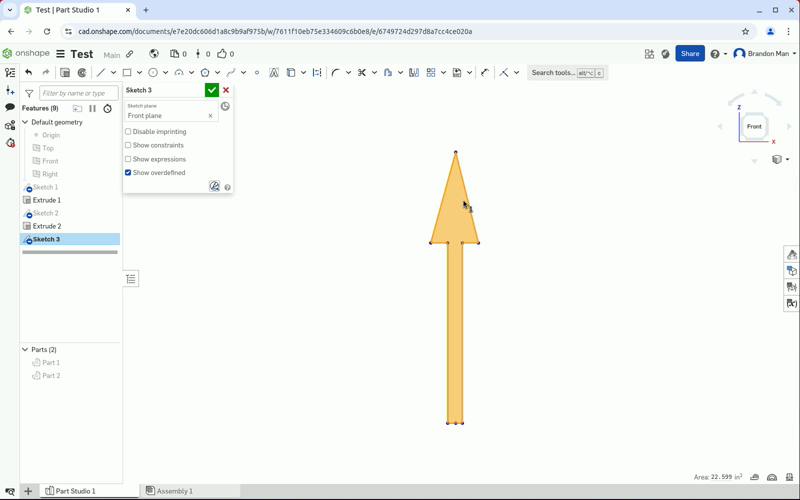
scroll(-6)
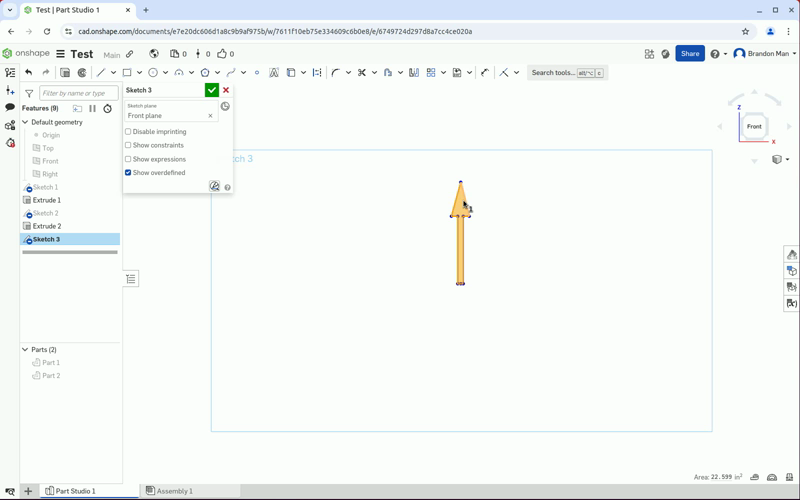
mouse_move(73, 352)
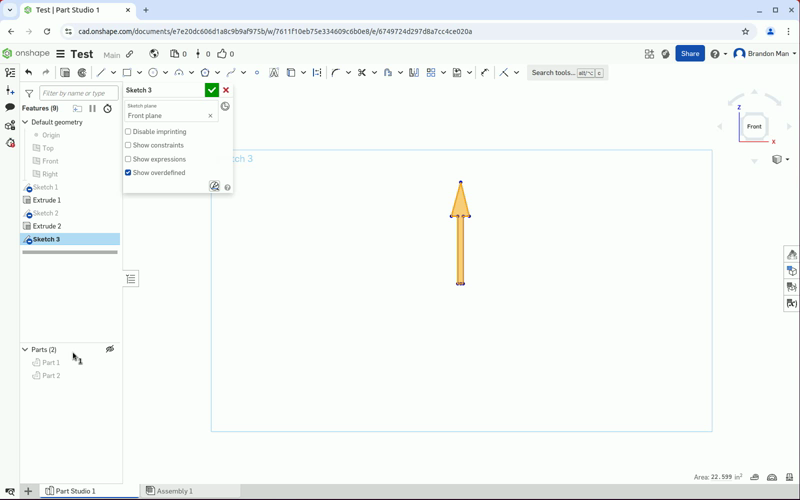
key(shift+y)
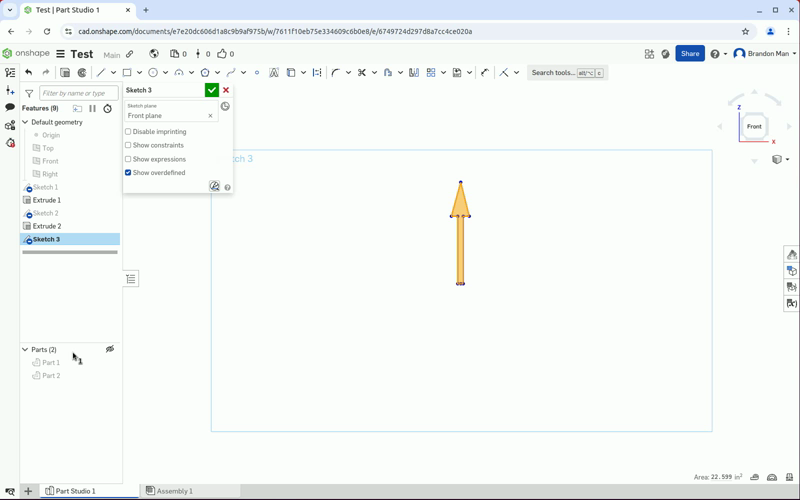
key(shift+e)
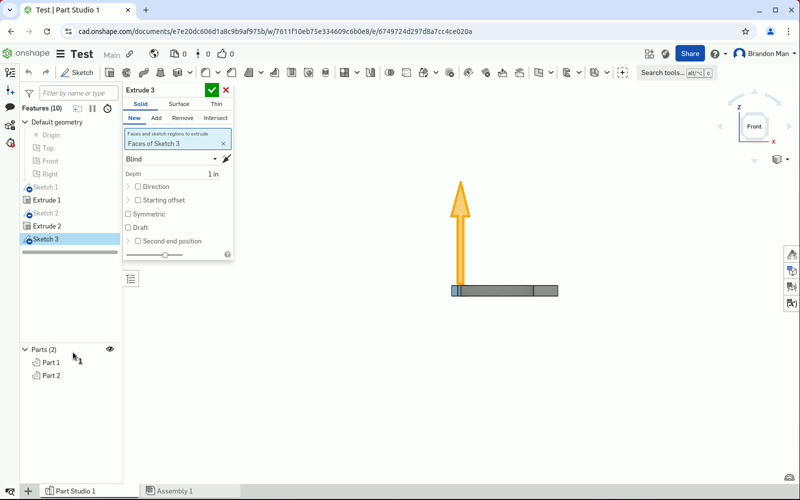
mouse_move(143, 106)
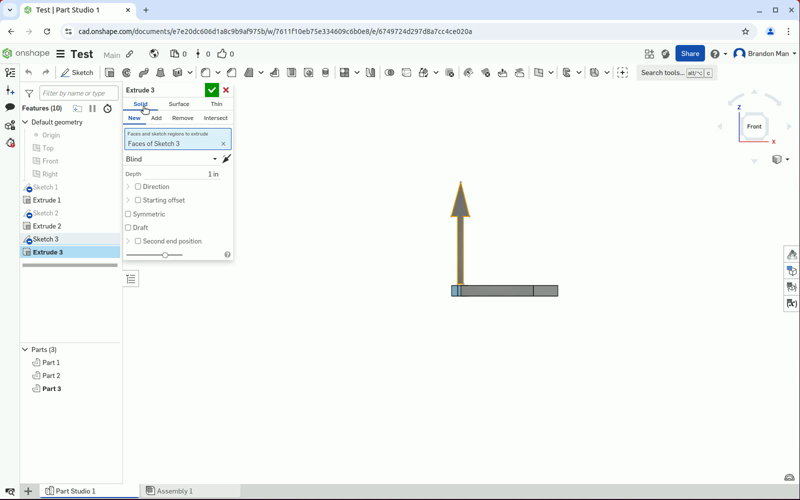
click(143, 106)
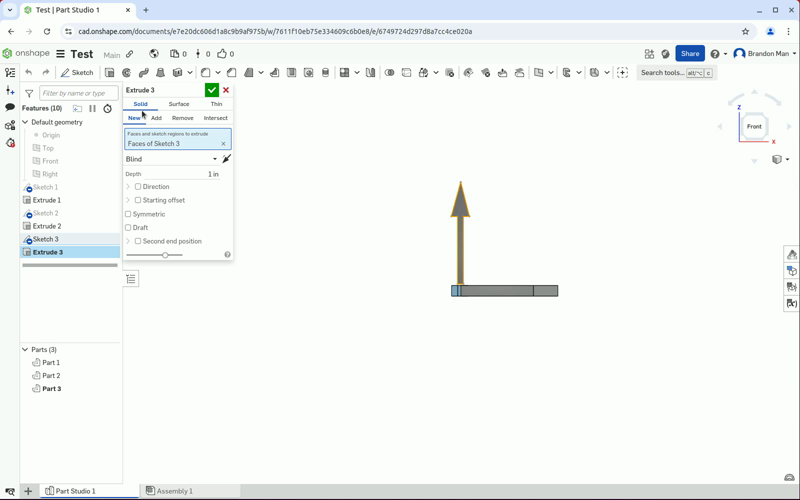
mouse_move(137, 120)
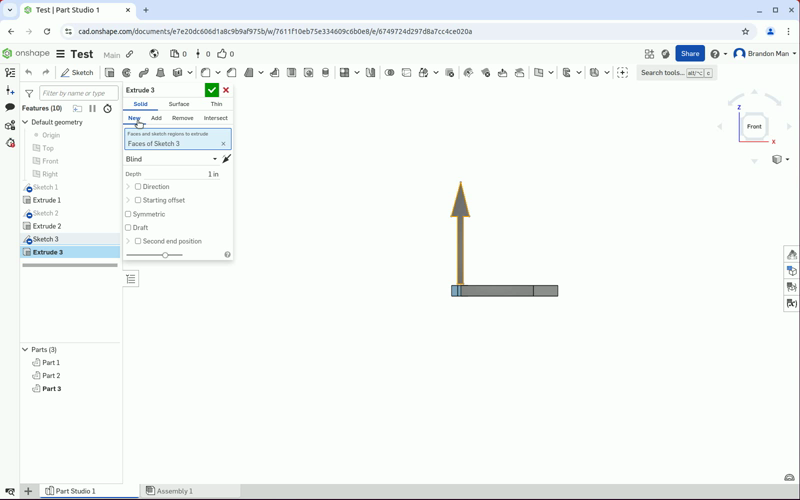
click(137, 120)
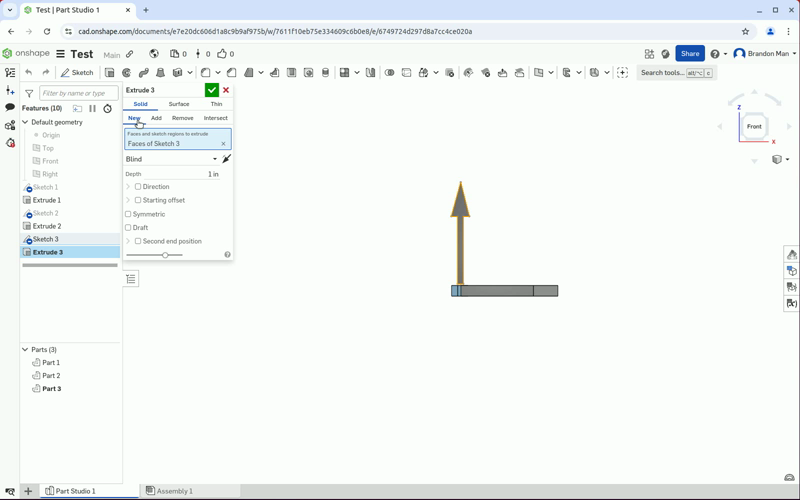
key(tab, 4)
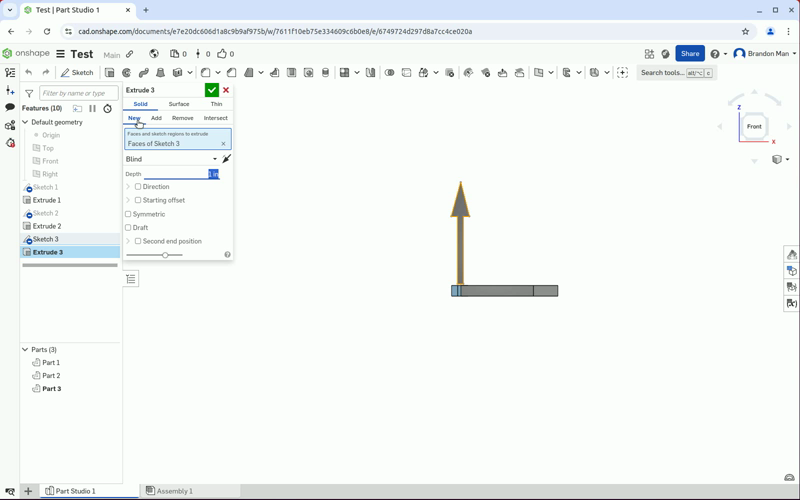
text(1.926)
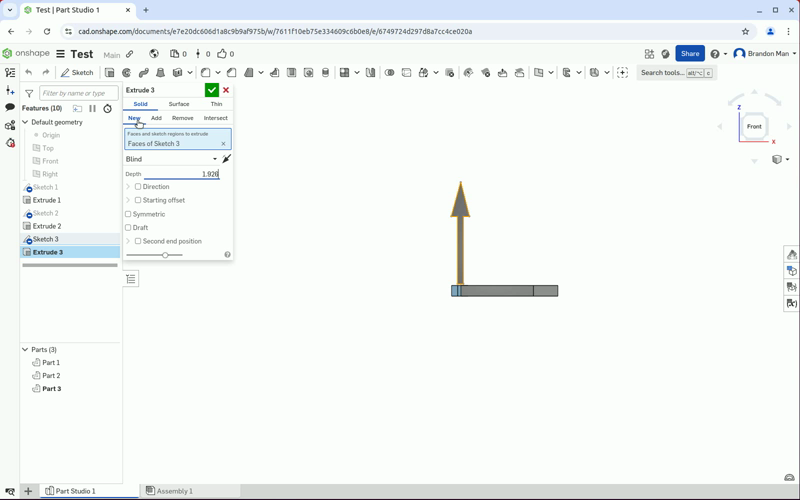
key(tab, 3)
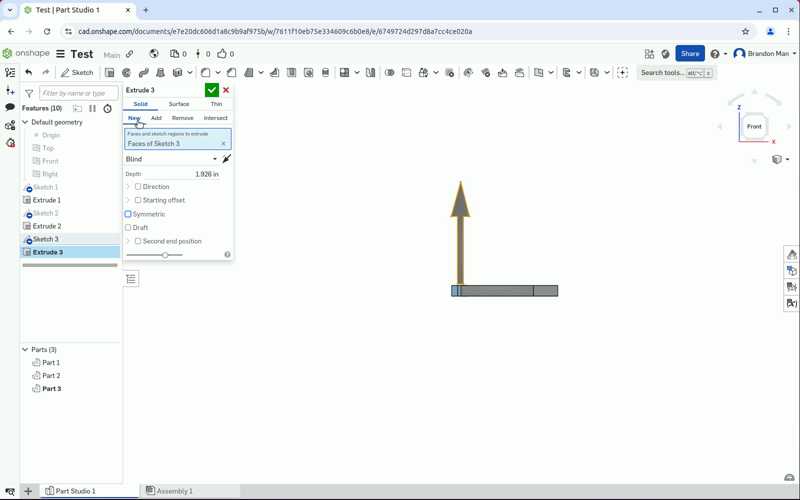
key(space)
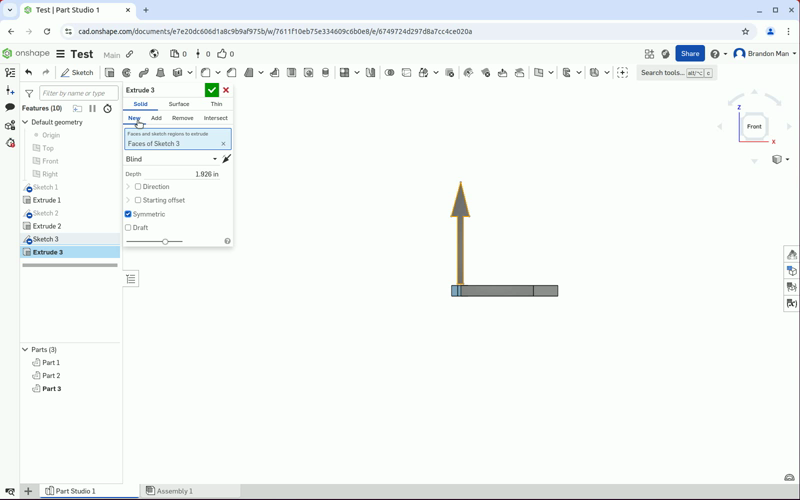
key(enter)
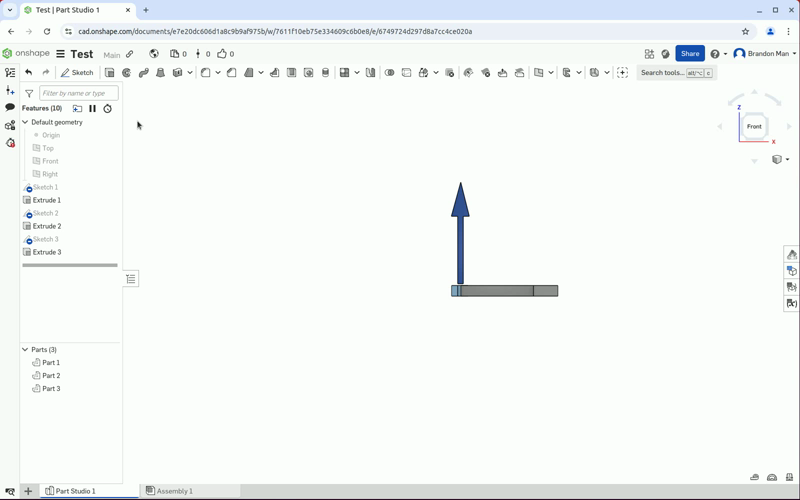
key(shift+h)
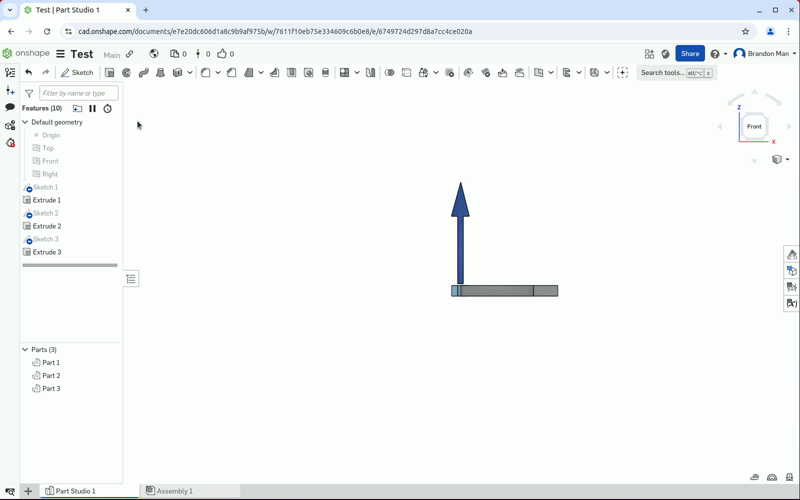
key(shift+h)
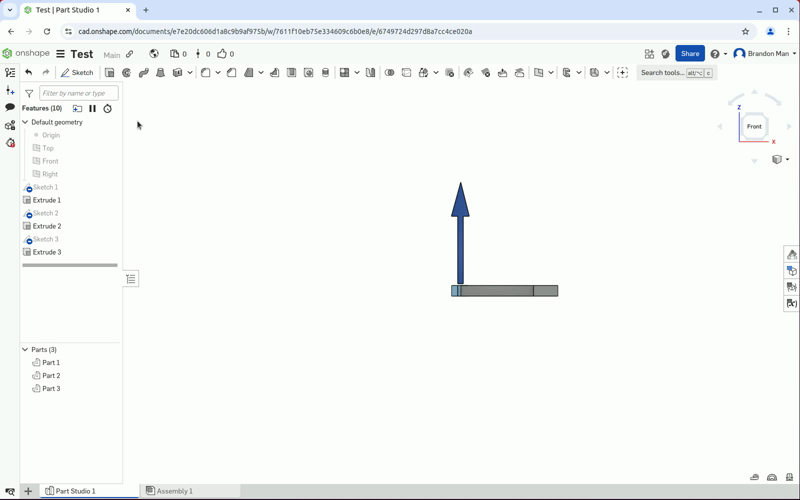
mouse_move(73, 189)
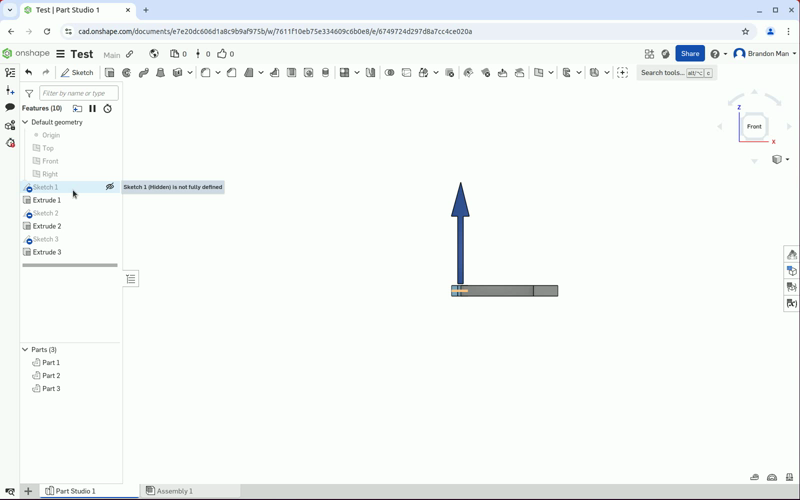
click(73, 189)
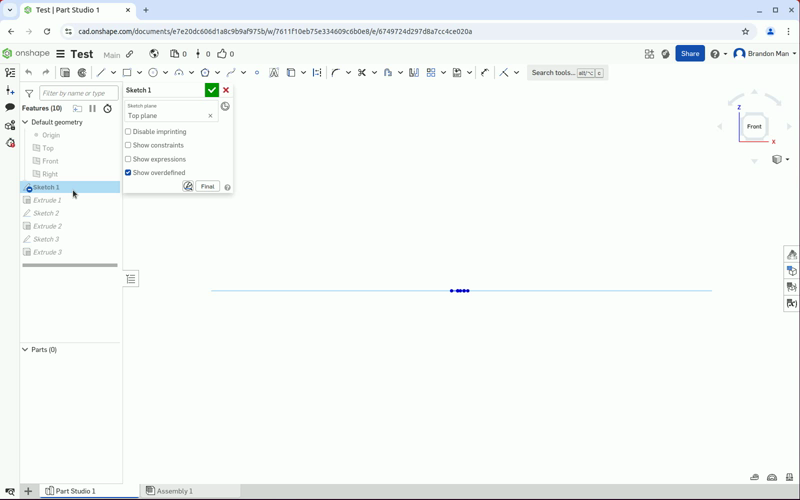
mouse_move(229, 92)
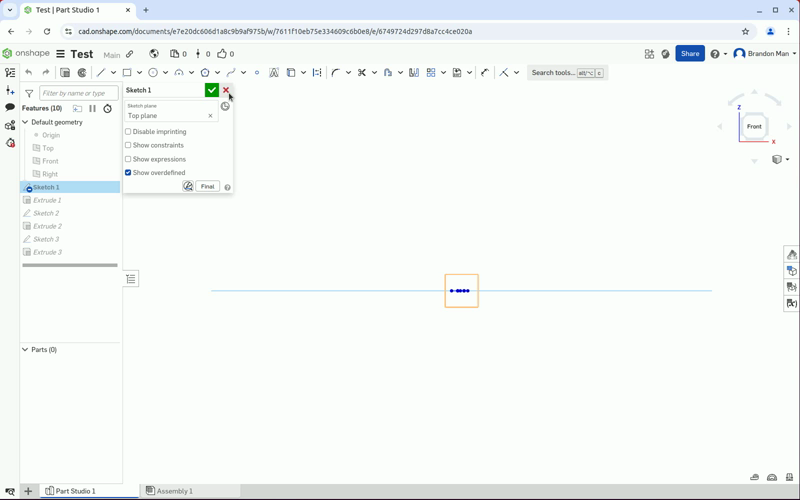
click(229, 92)
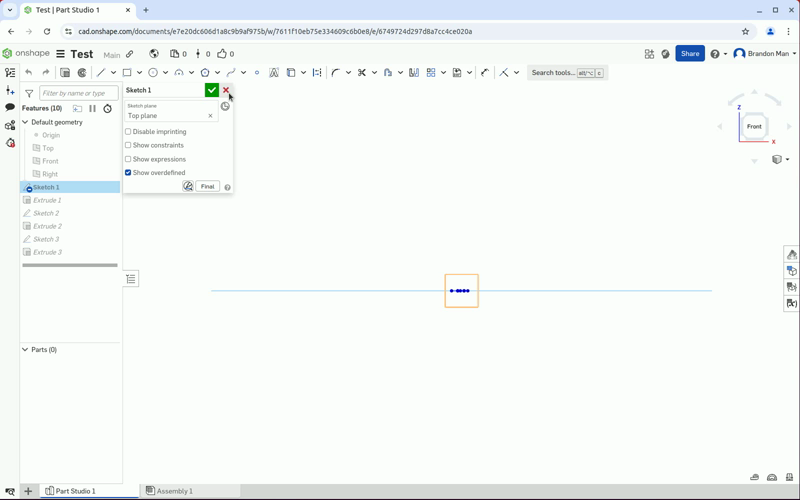
key(shift+s)
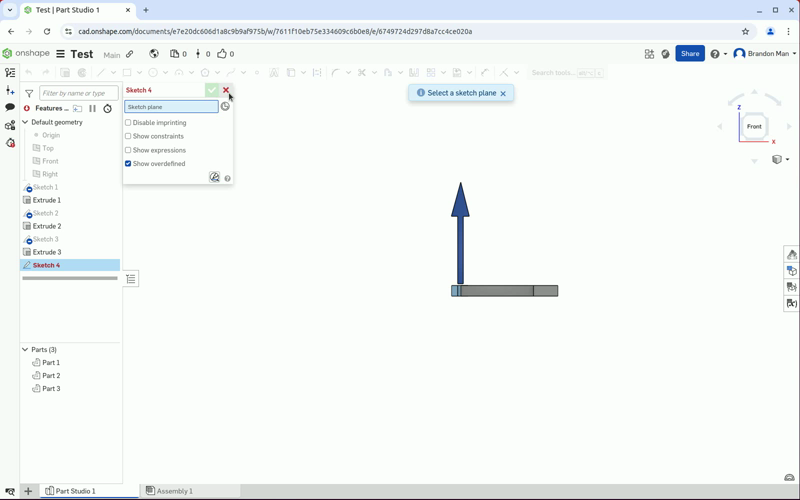
mouse_move(73, 163)
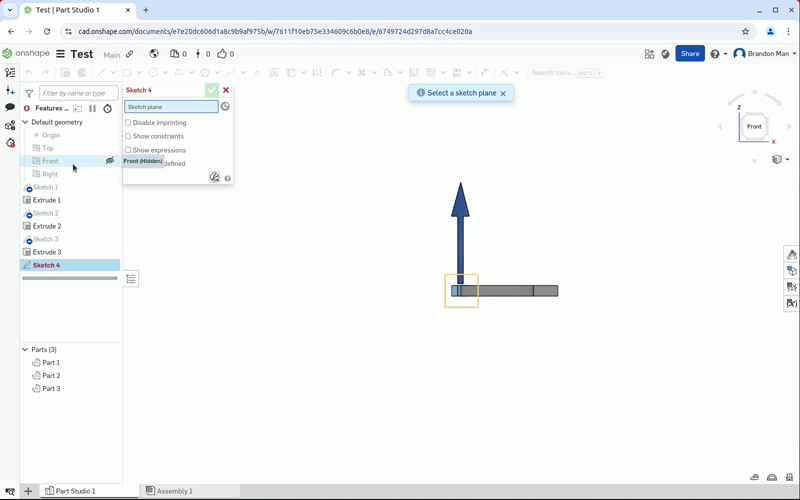
click(73, 163)
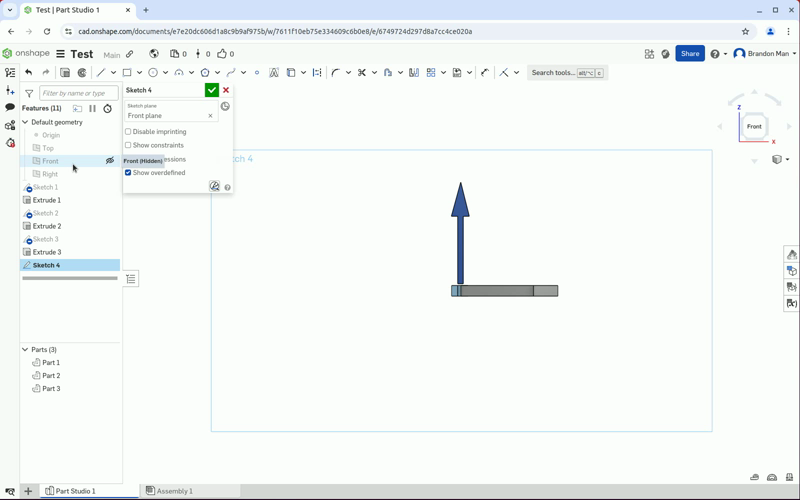
mouse_move(73, 352)
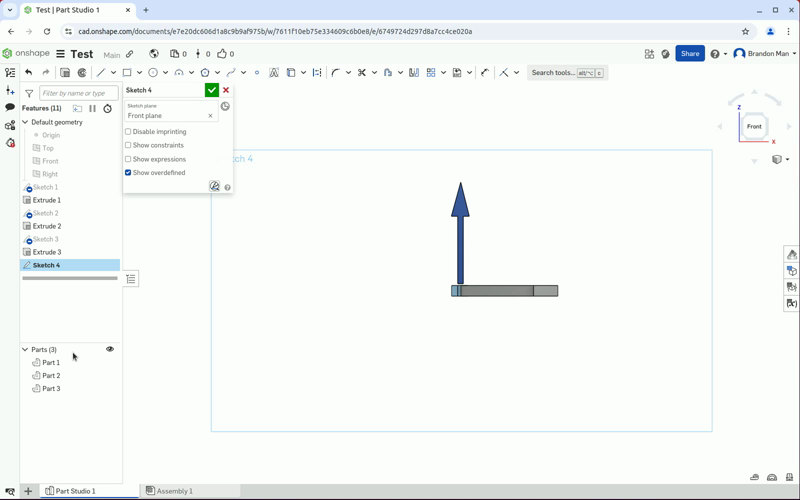
key(y)
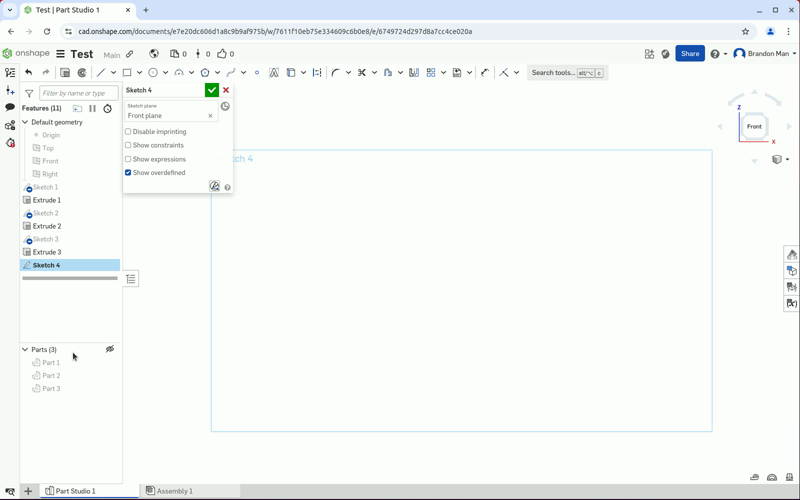
key(l)
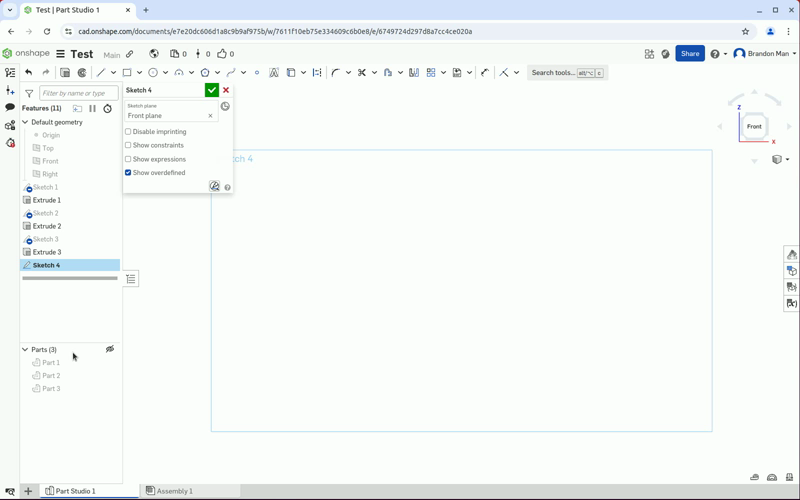
key_down(shift)
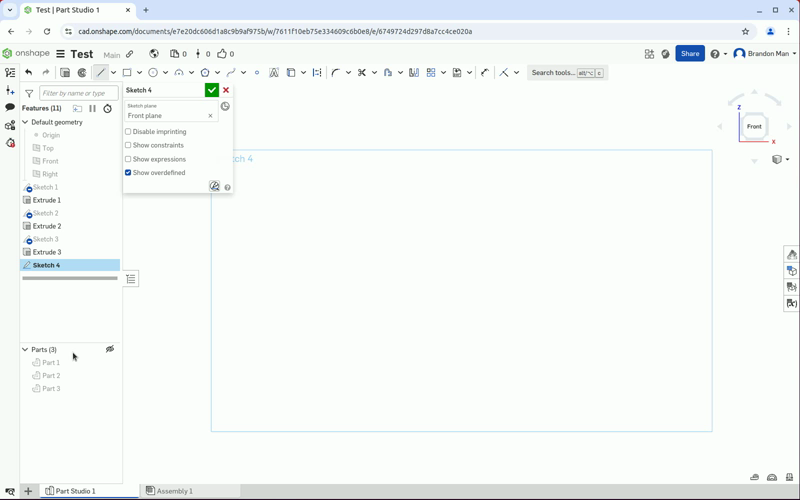
mouse_move(457, 178)
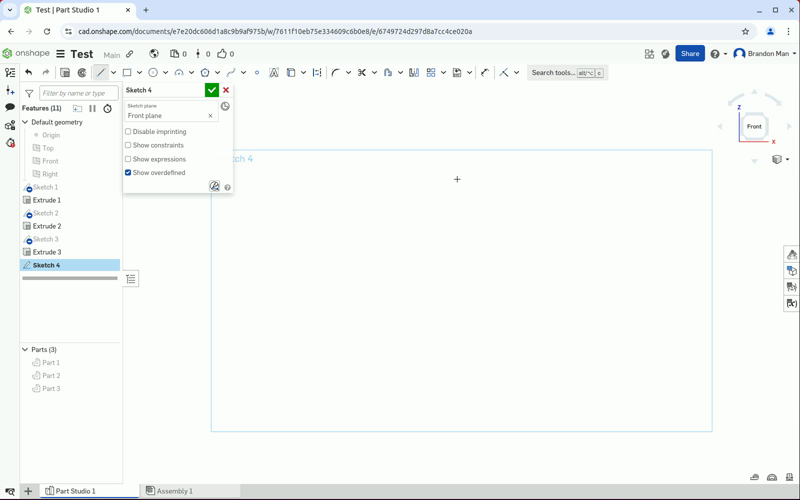
click(457, 178)
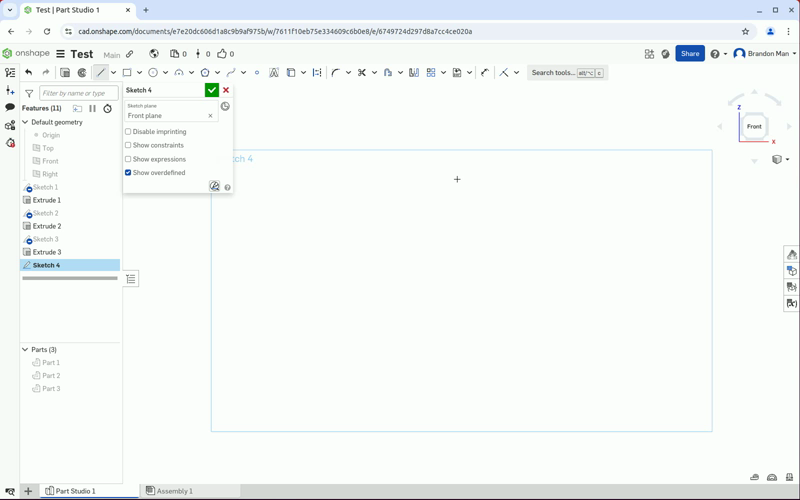
key_up(shift)
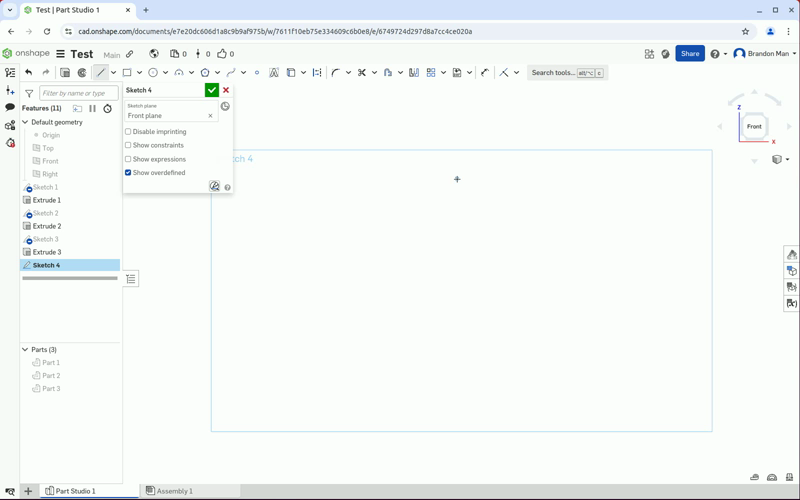
key_down(shift)
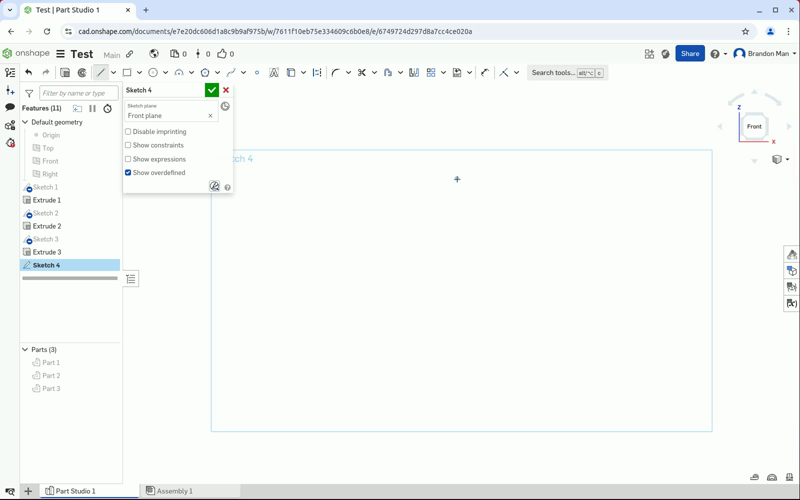
mouse_move(487, 178)
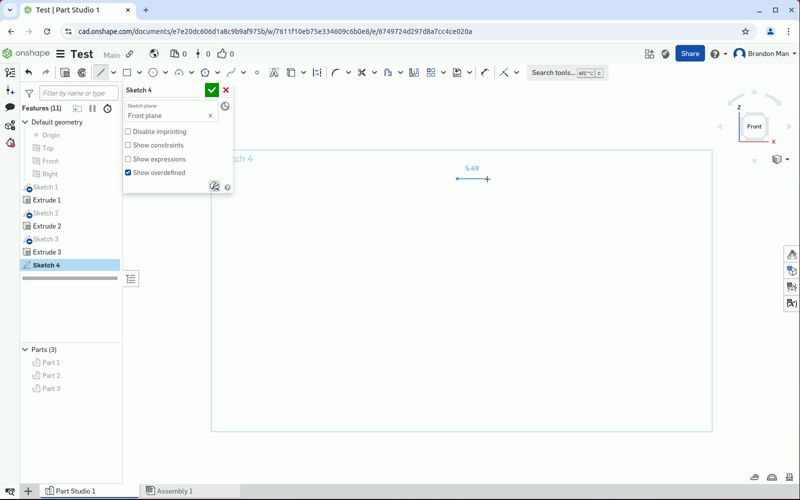
mouse_move(464, 178)
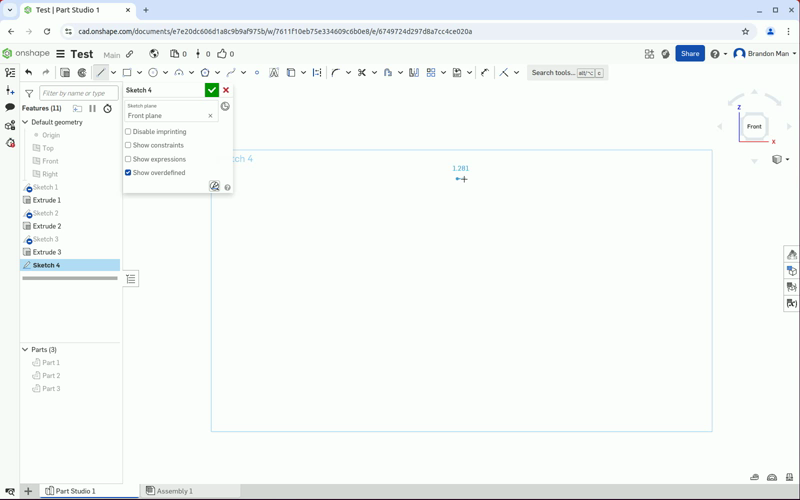
scroll(6)
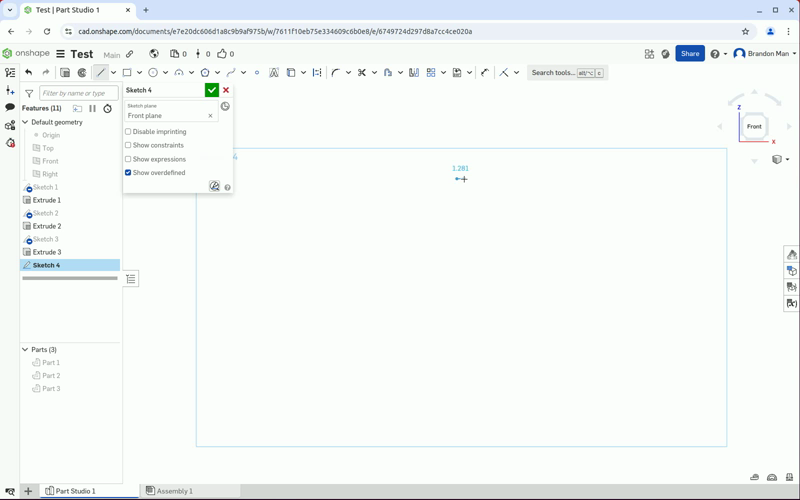
scroll(6)
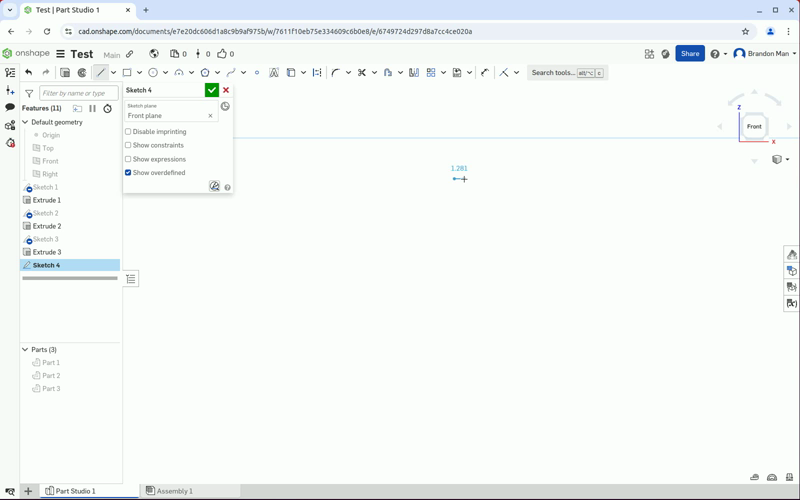
scroll(6)
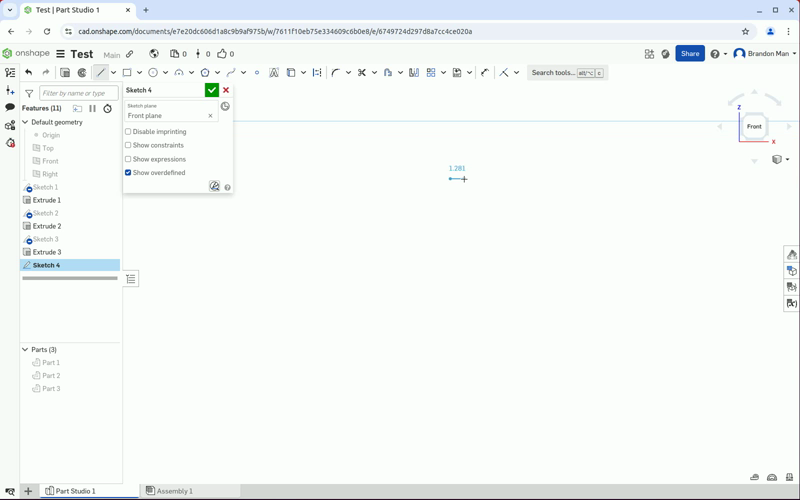
scroll(6)
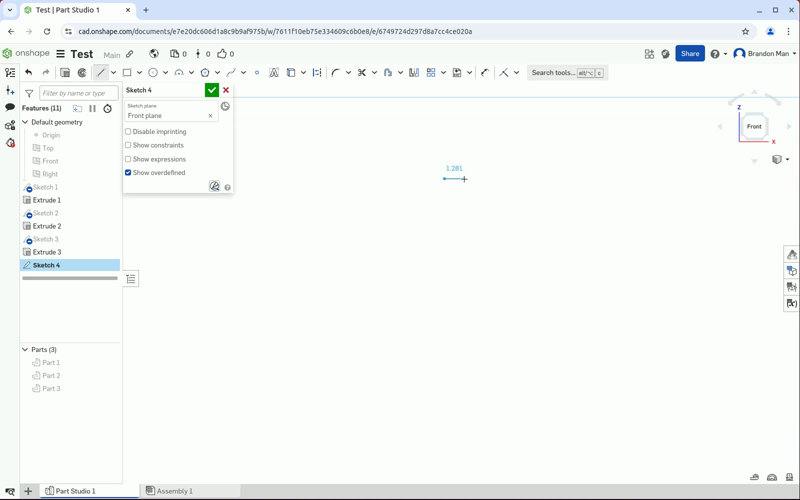
scroll(6)
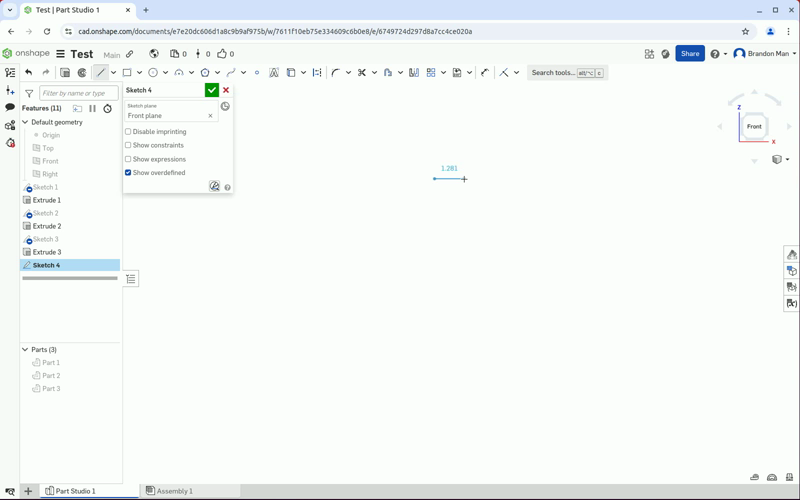
scroll(6)
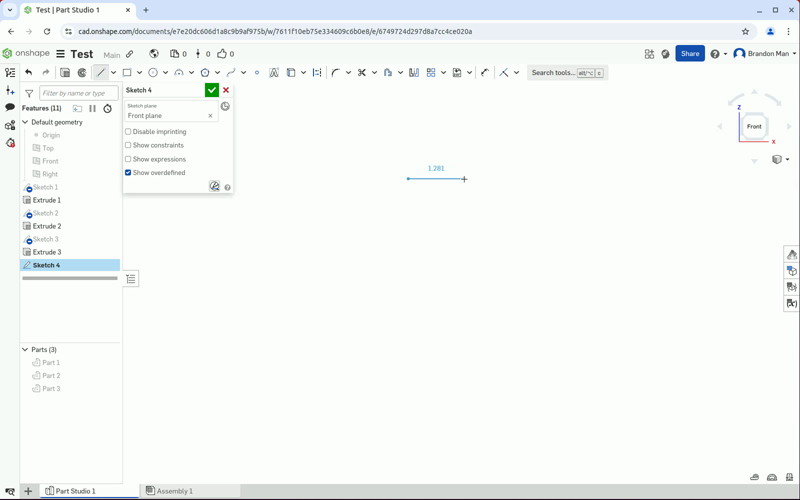
scroll(6)
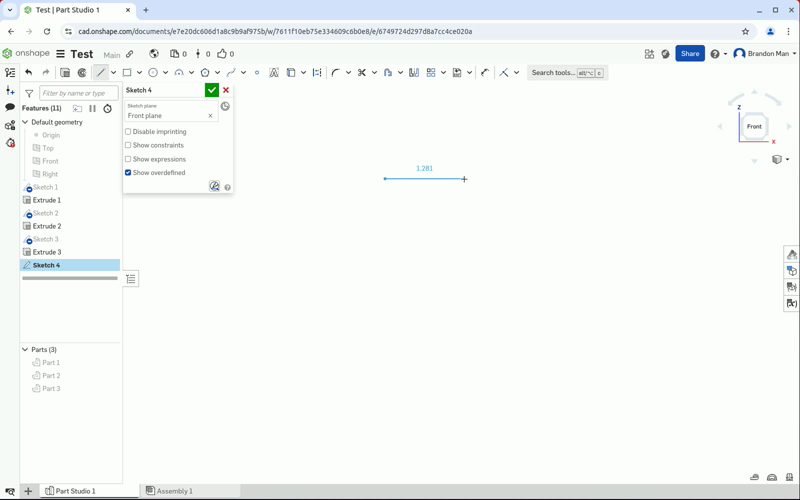
click(464, 178)
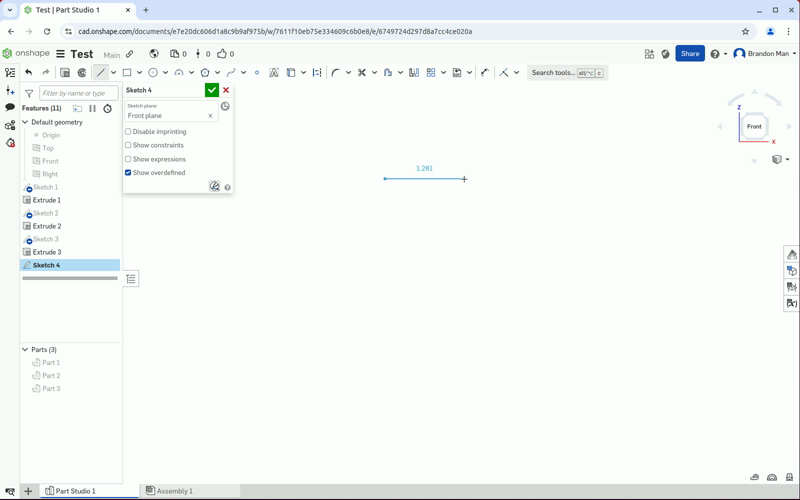
scroll(-6)
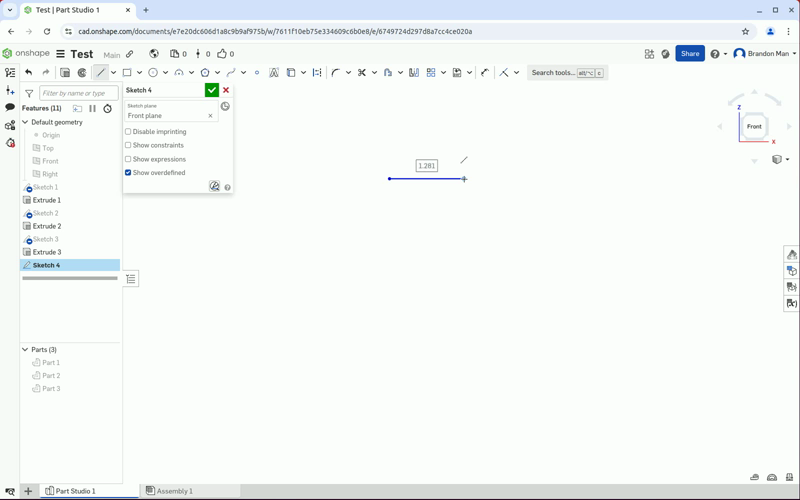
scroll(-6)
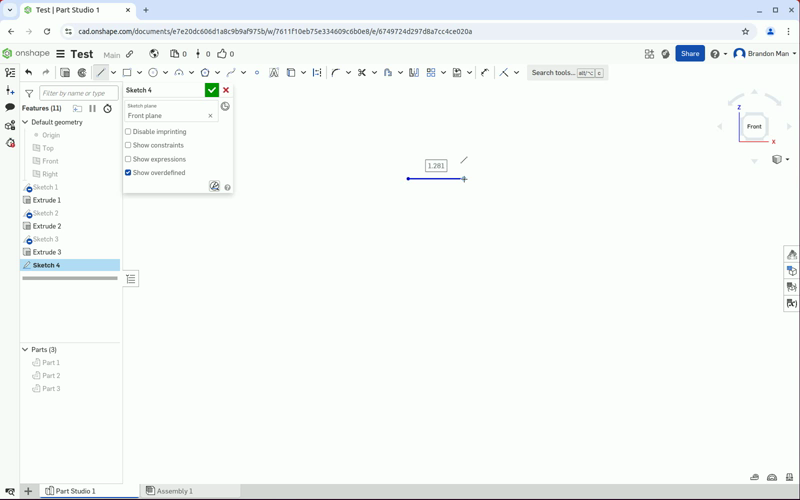
scroll(-6)
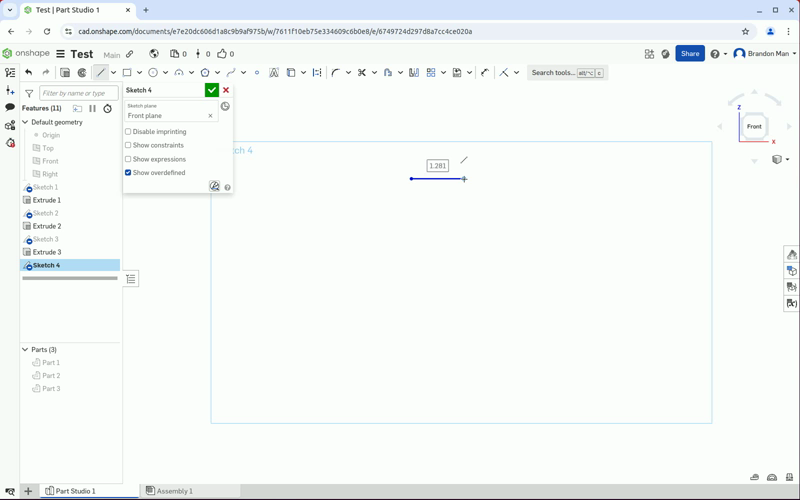
scroll(-6)
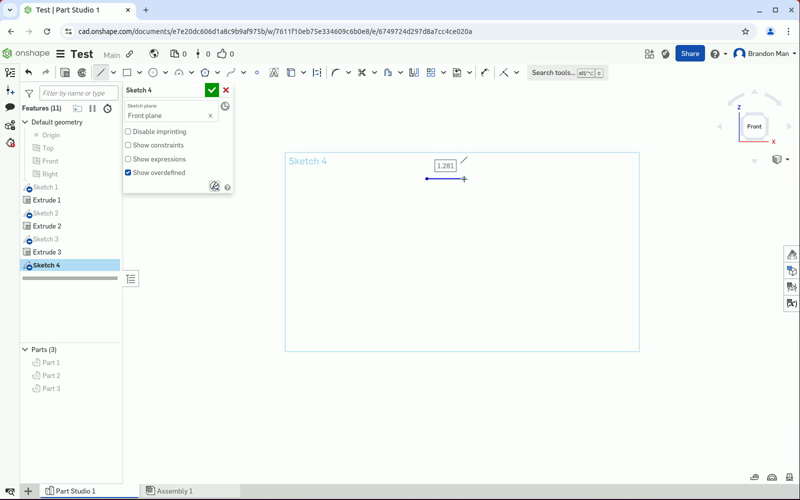
scroll(-6)
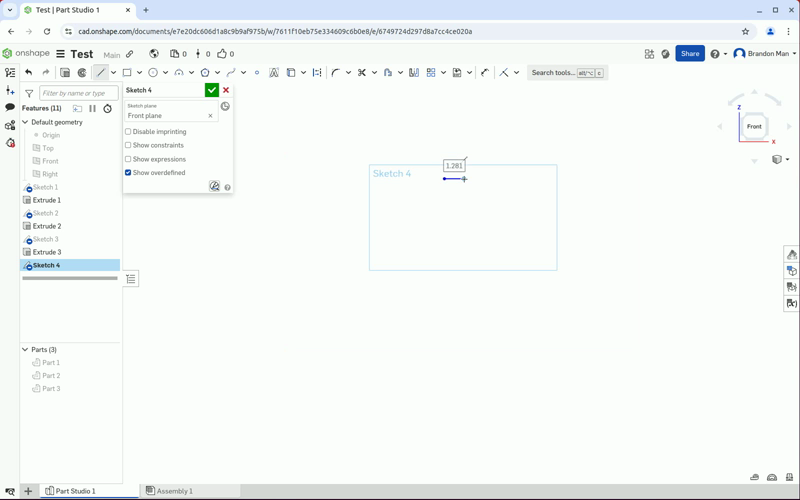
scroll(-6)
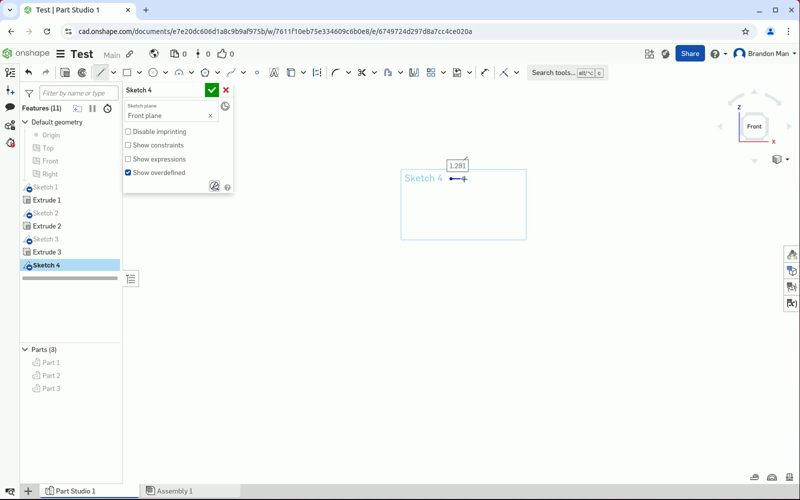
scroll(-6)
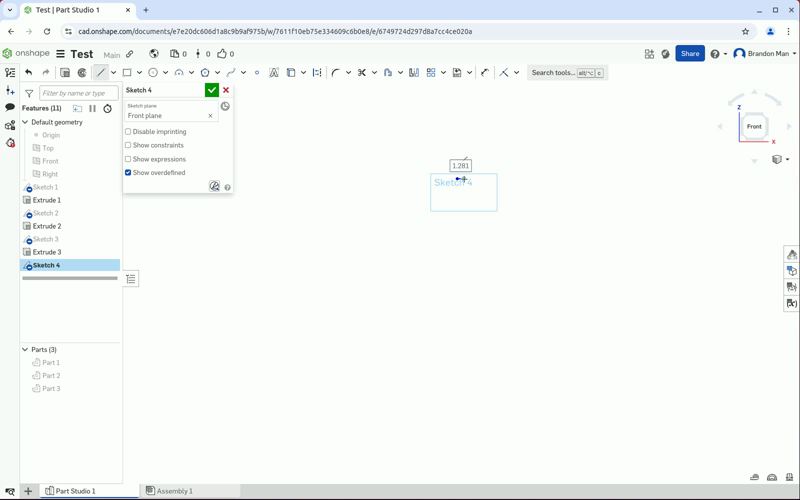
key_up(shift)
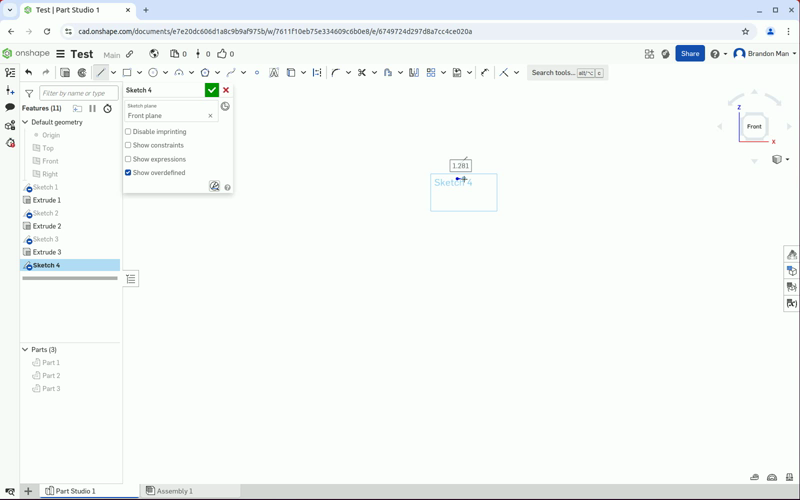
key_down(shift)
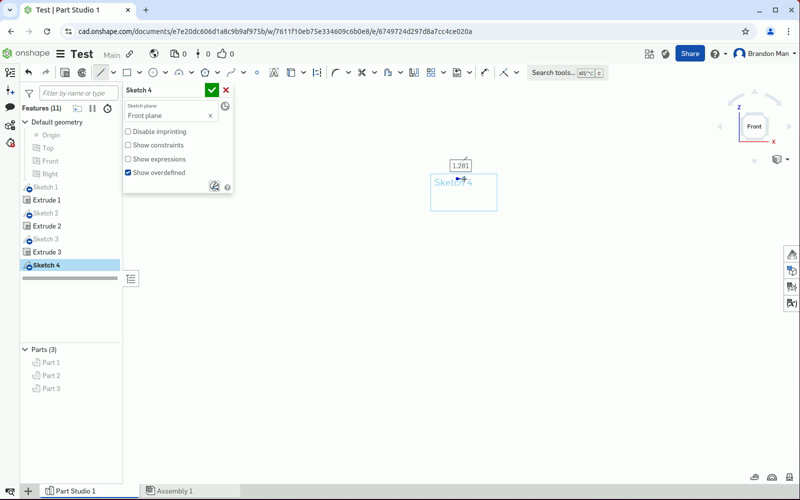
mouse_move(494, 178)
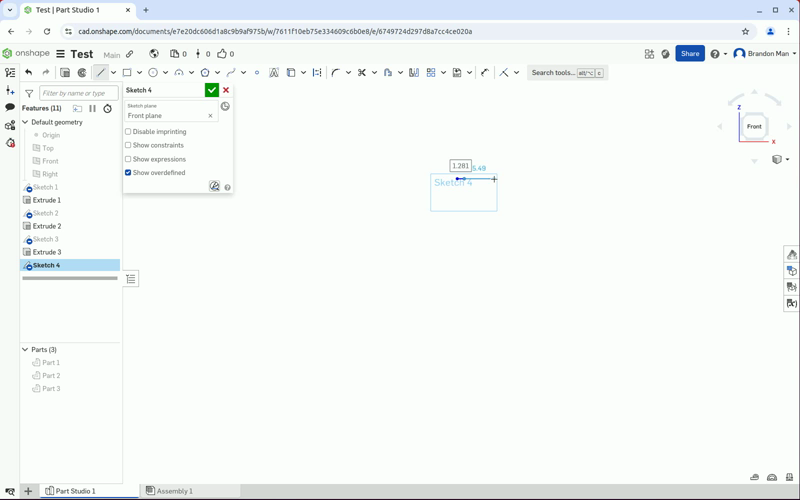
mouse_move(464, 177)
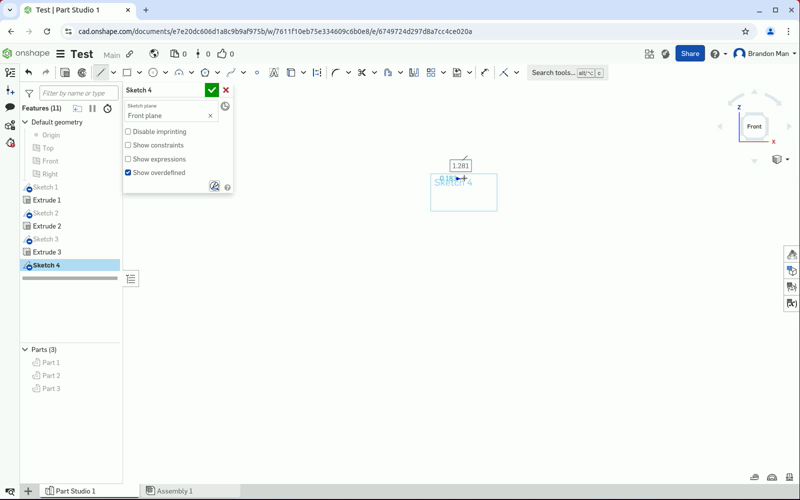
scroll(6)
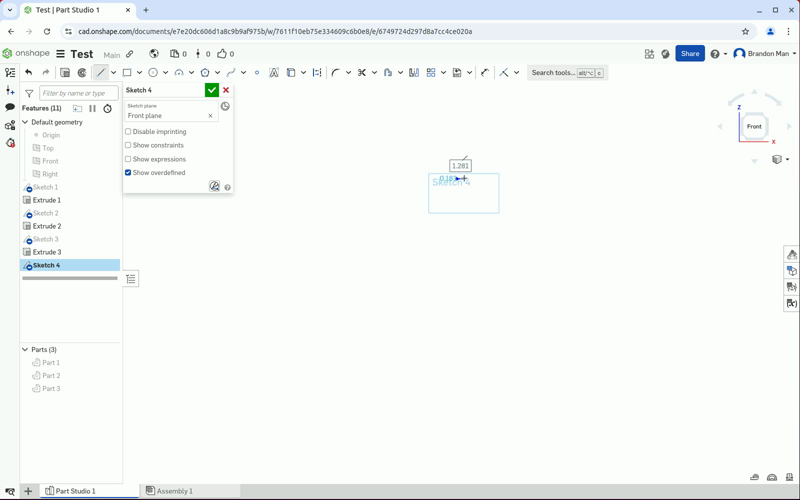
scroll(6)
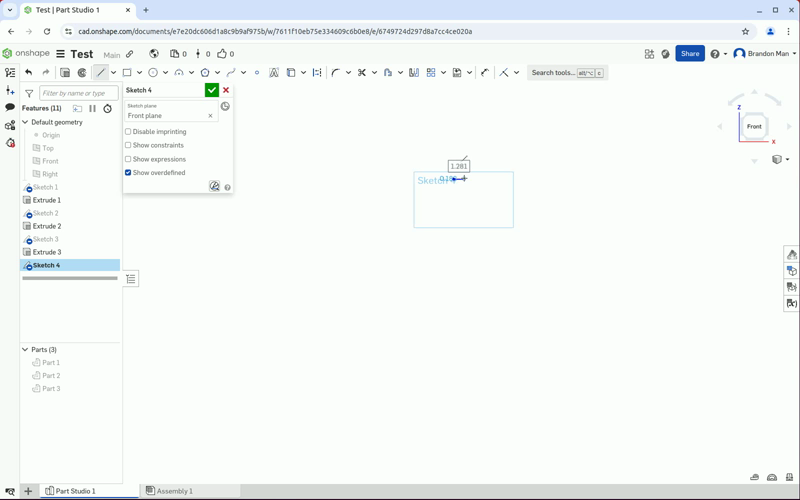
scroll(6)
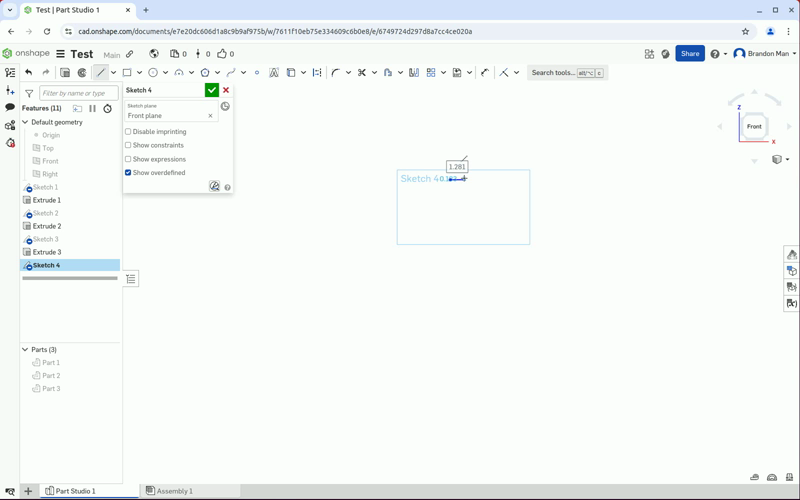
scroll(6)
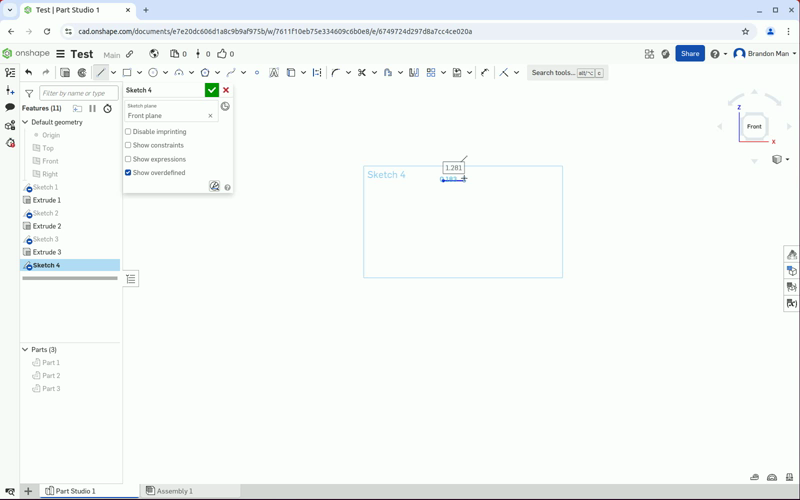
scroll(6)
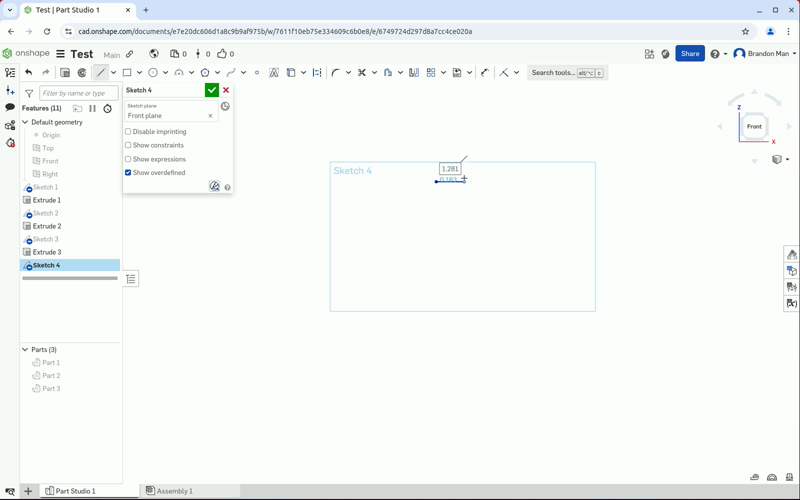
scroll(6)
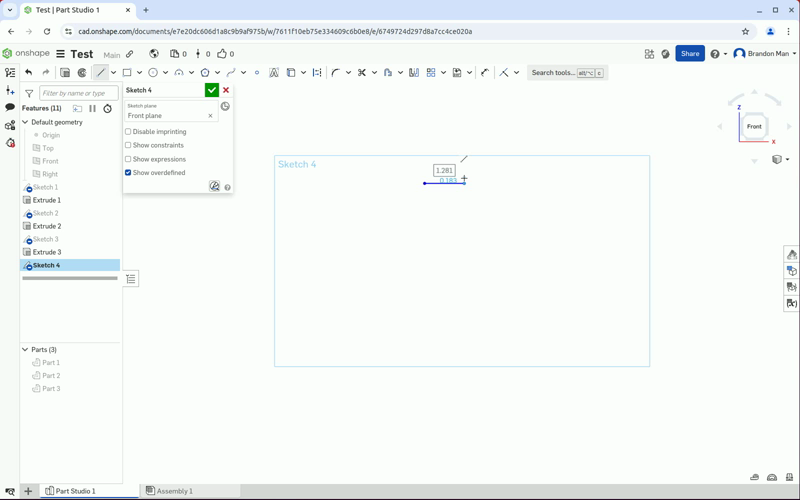
scroll(6)
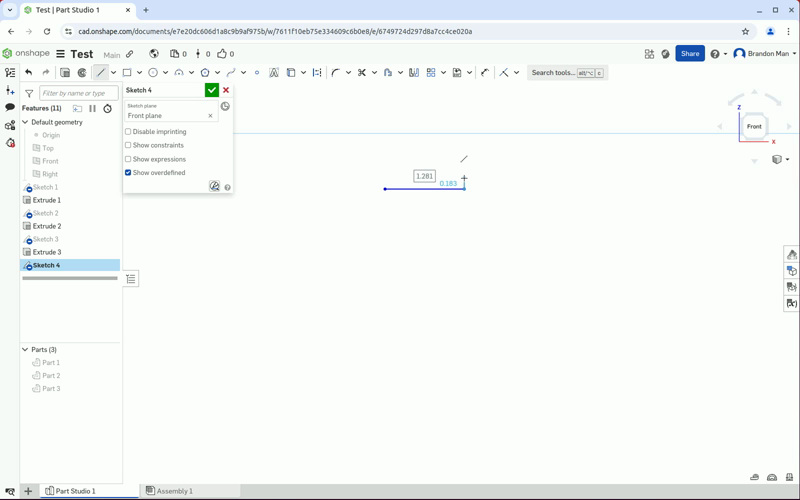
click(464, 177)
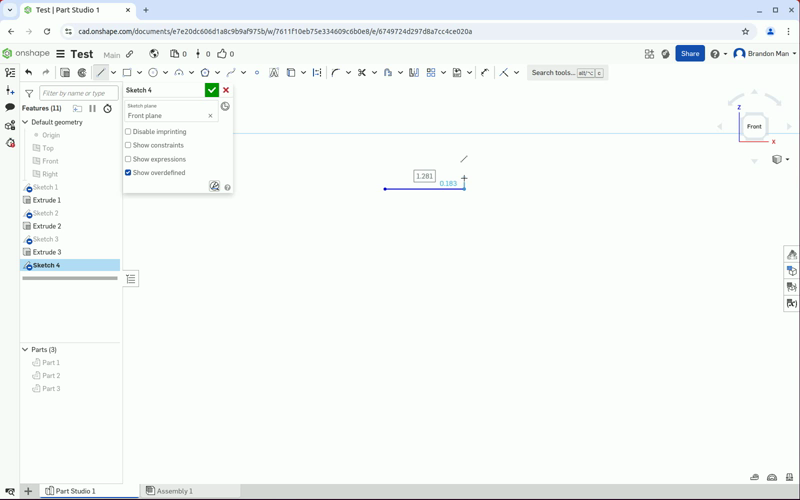
scroll(-6)
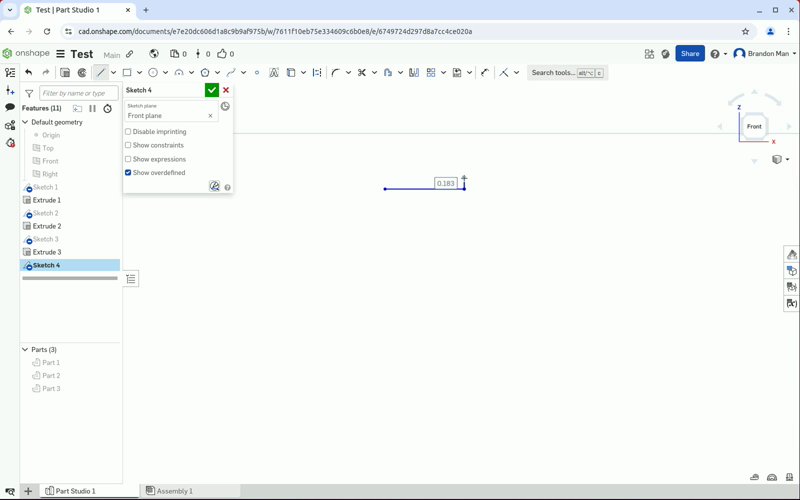
scroll(-6)
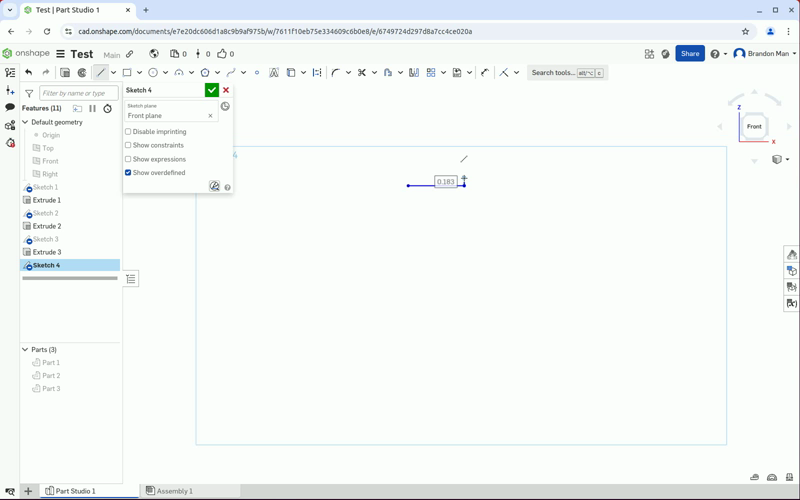
scroll(-6)
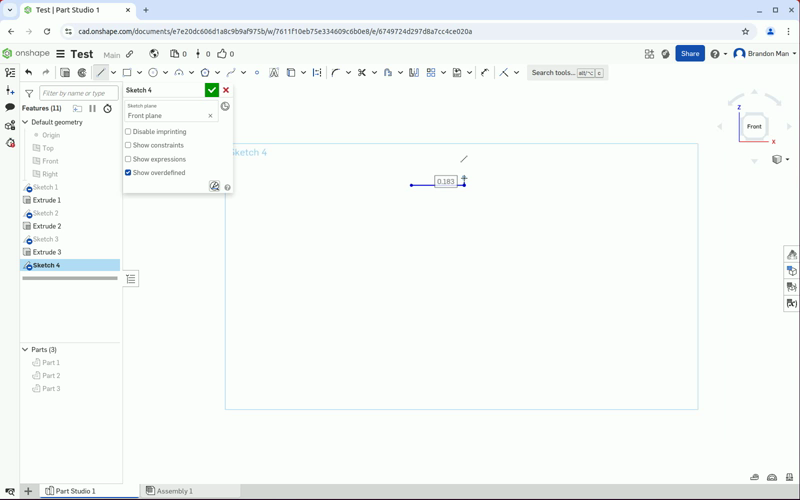
scroll(-6)
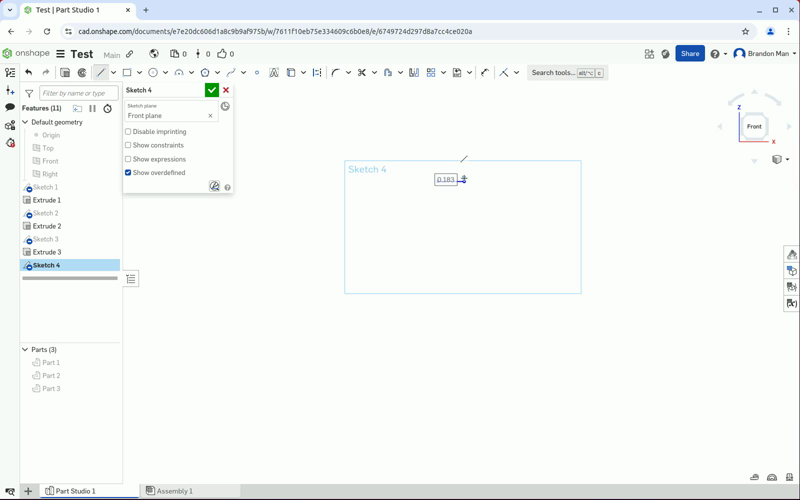
scroll(-6)
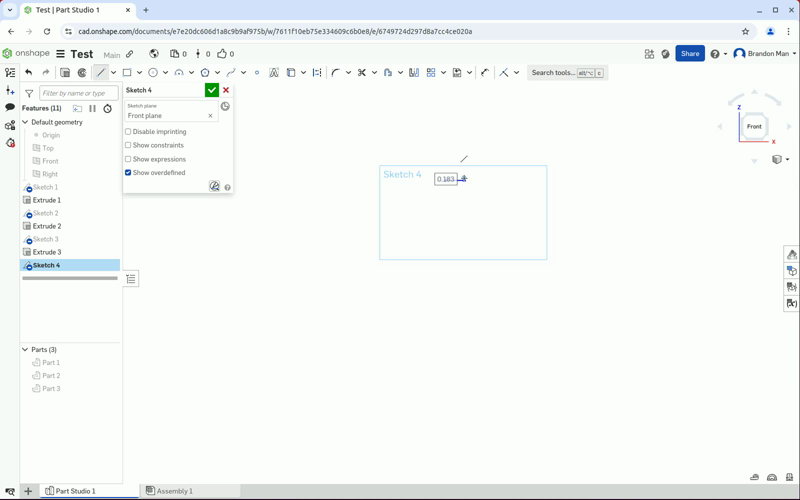
scroll(-6)
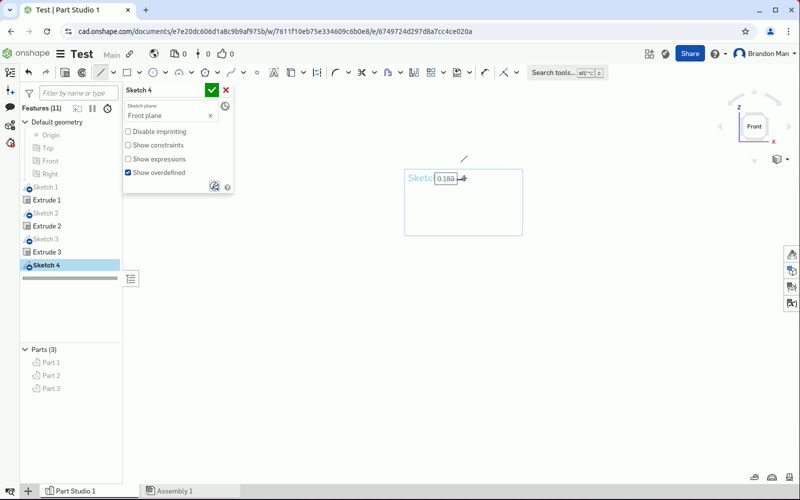
scroll(-6)
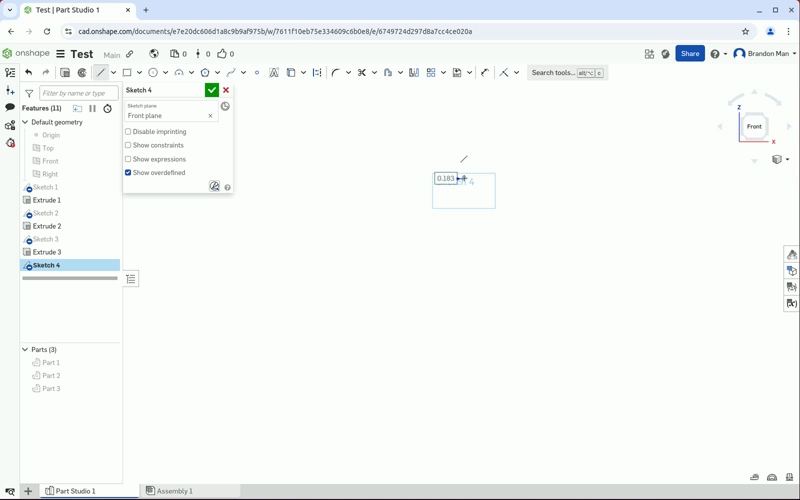
key_up(shift)
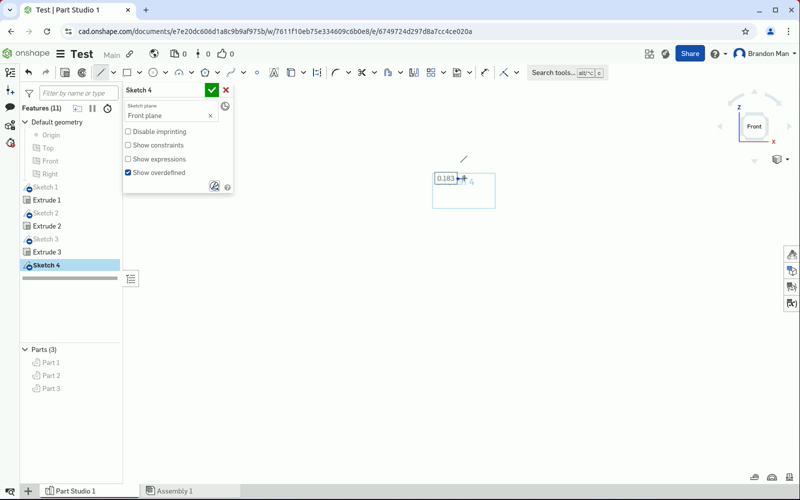
key_down(shift)
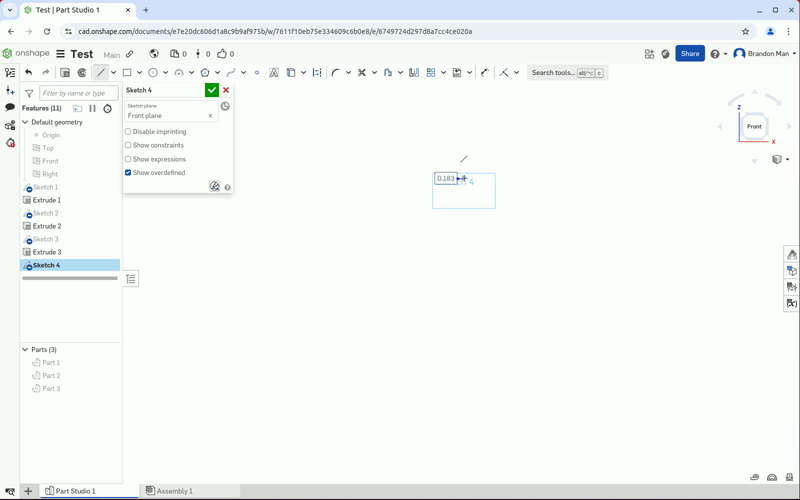
mouse_move(494, 177)
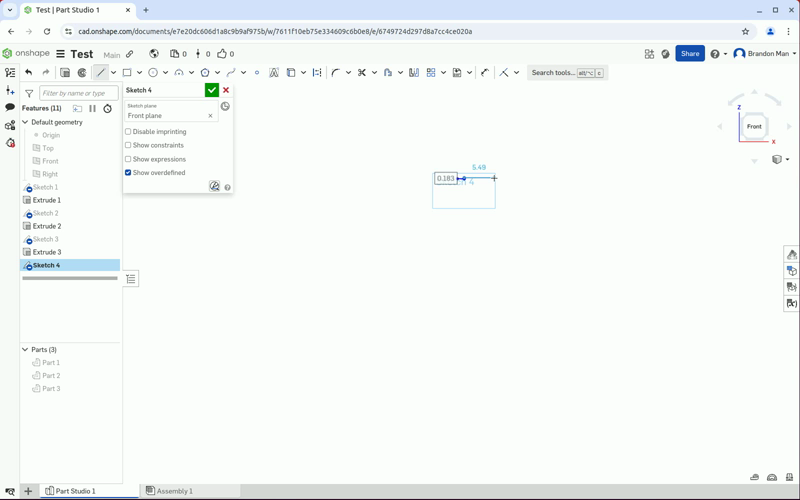
mouse_move(458, 177)
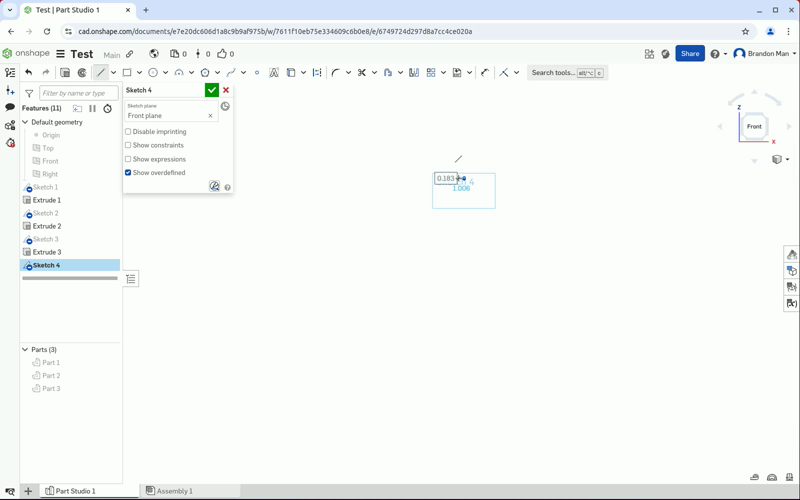
scroll(6)
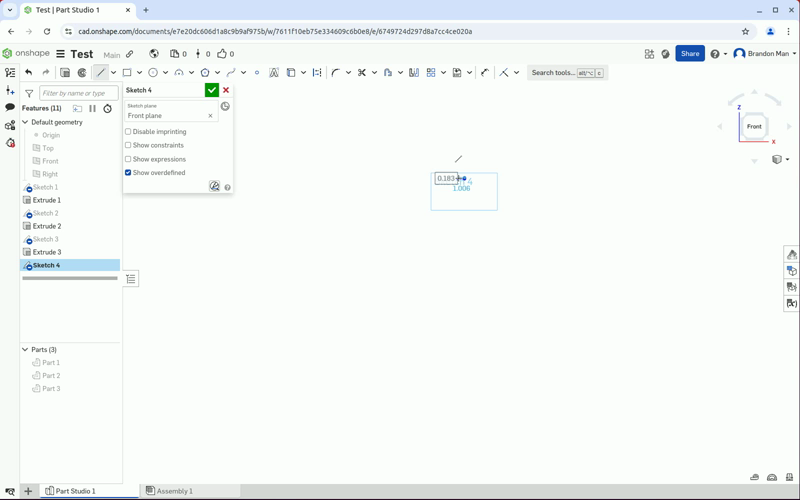
scroll(6)
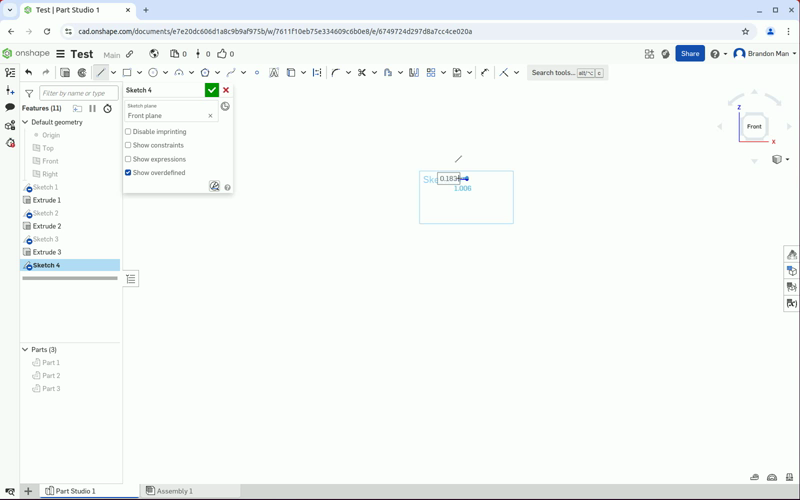
scroll(6)
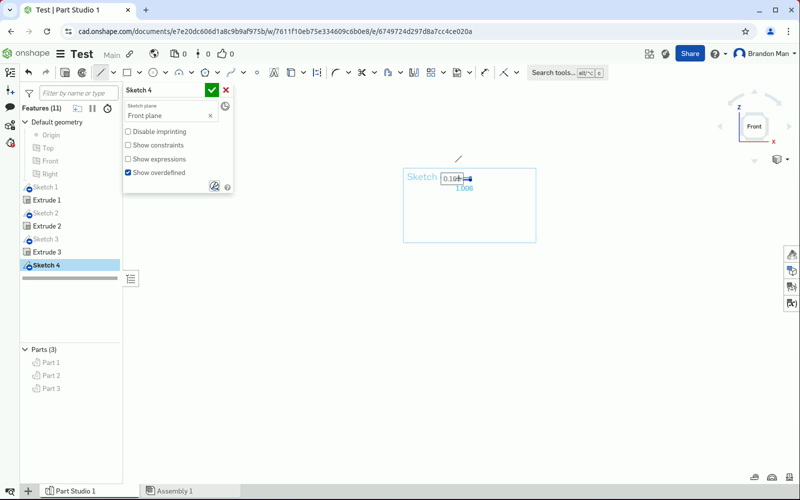
scroll(6)
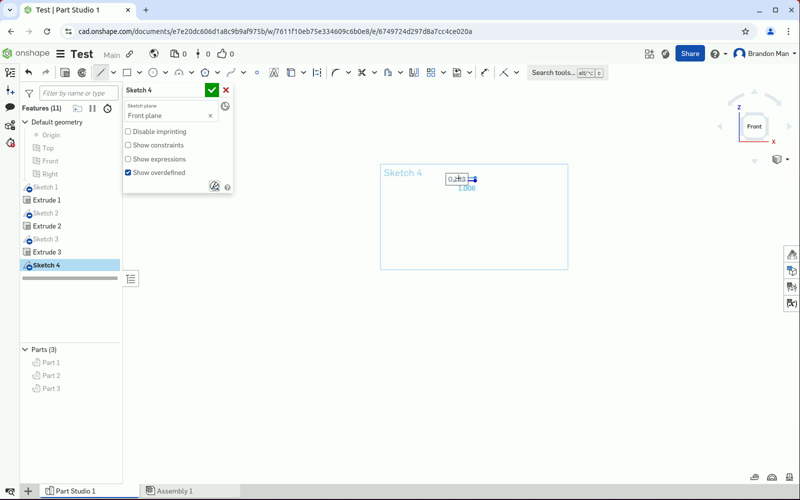
scroll(6)
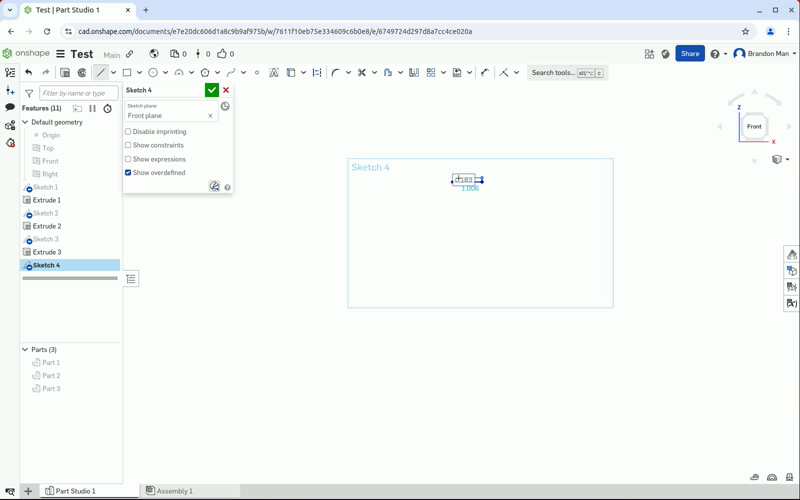
scroll(6)
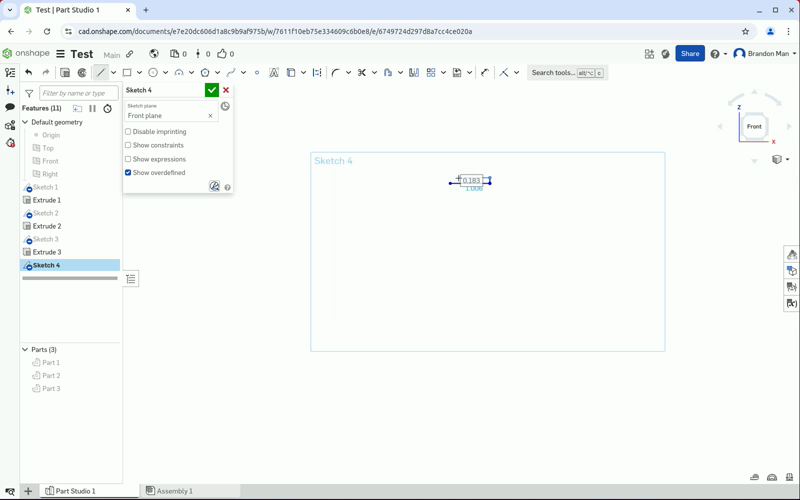
scroll(6)
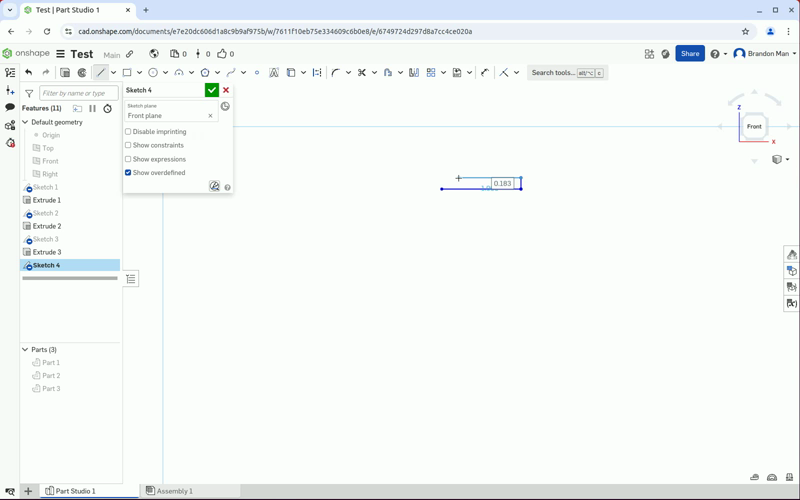
click(458, 177)
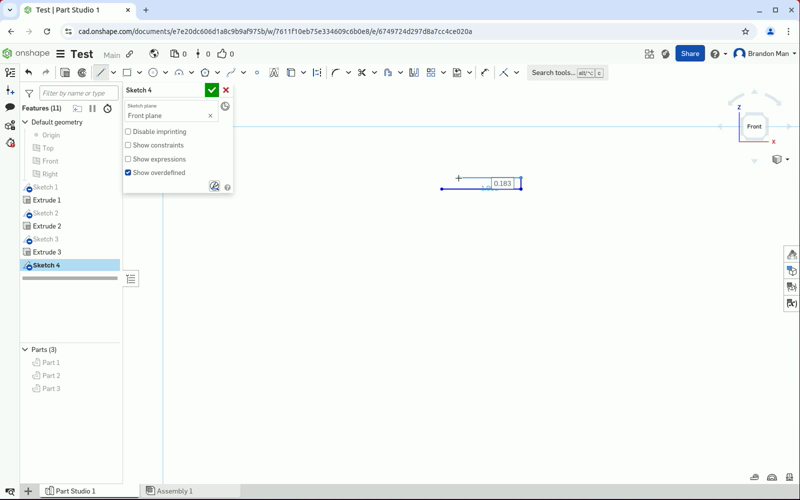
scroll(-6)
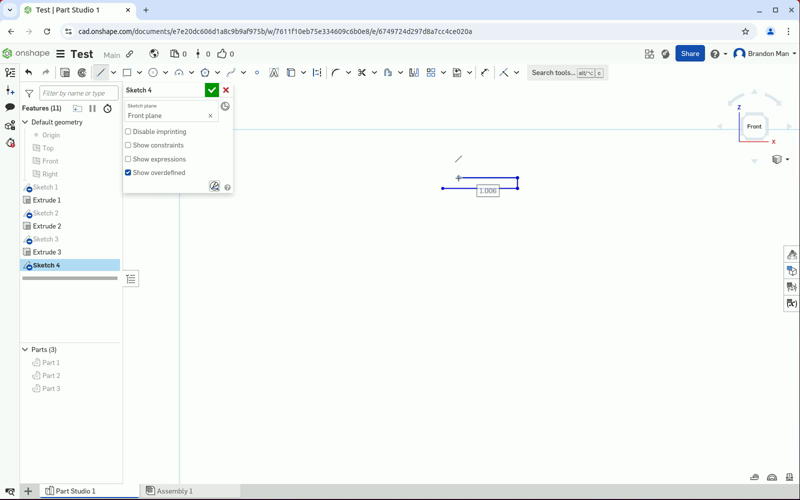
scroll(-6)
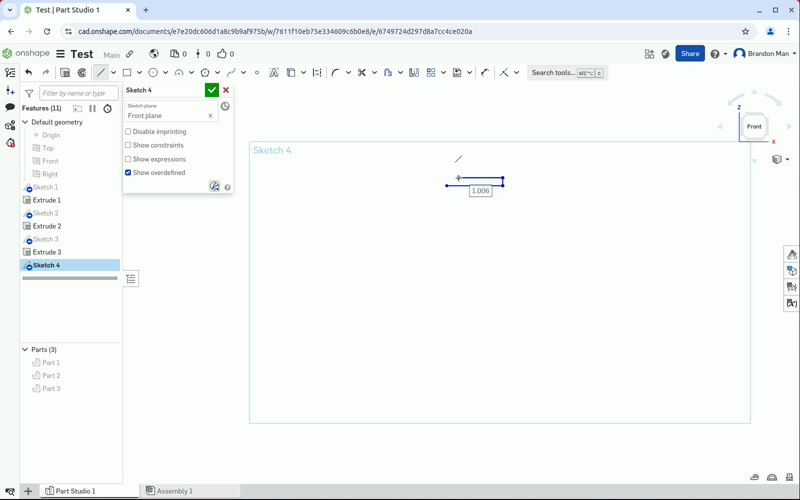
scroll(-6)
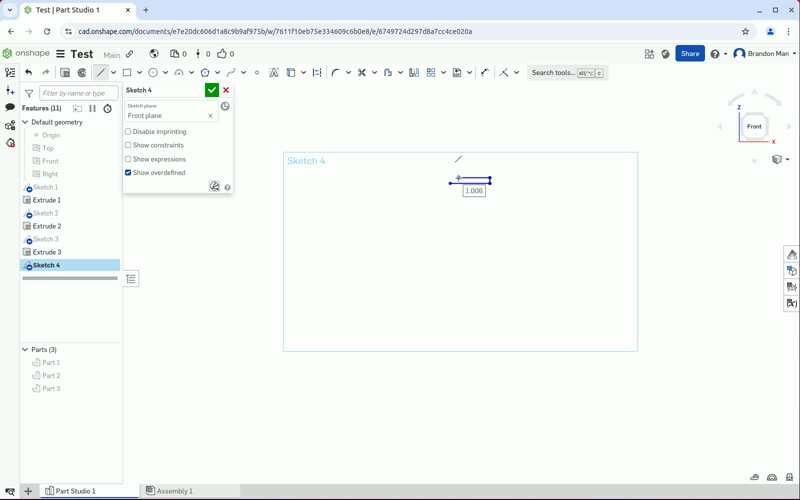
scroll(-6)
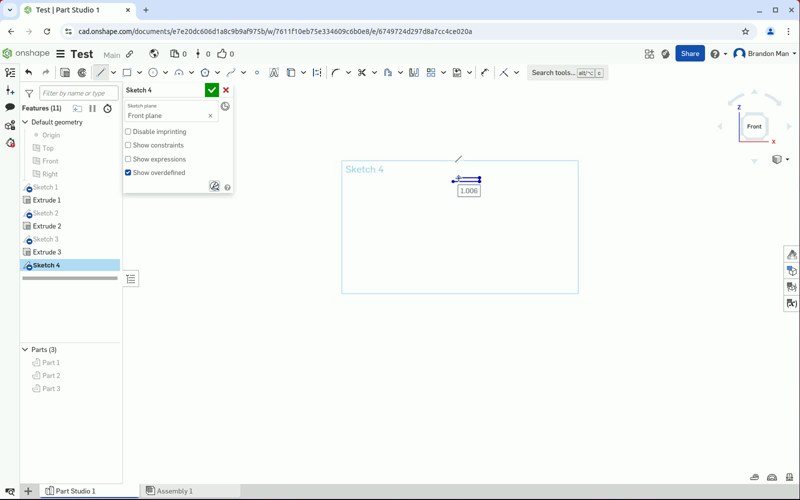
scroll(-6)
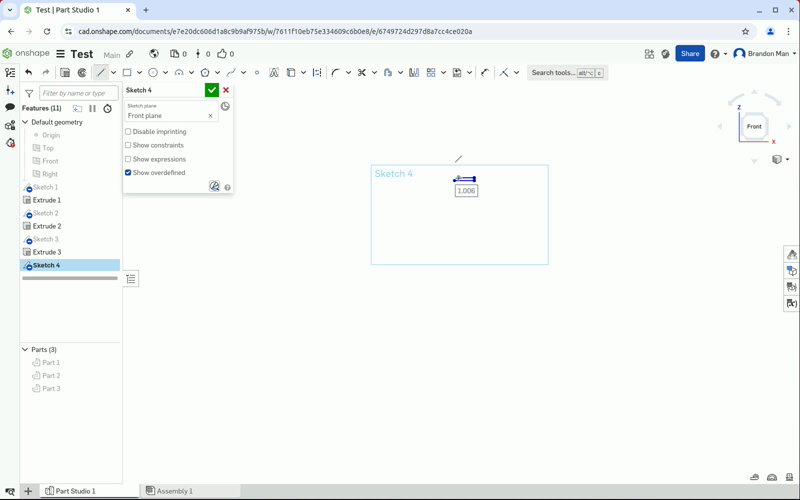
scroll(-6)
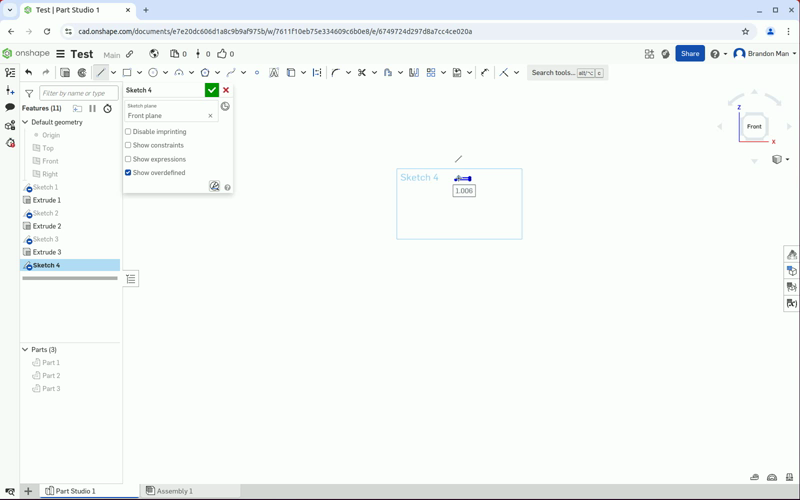
scroll(-6)
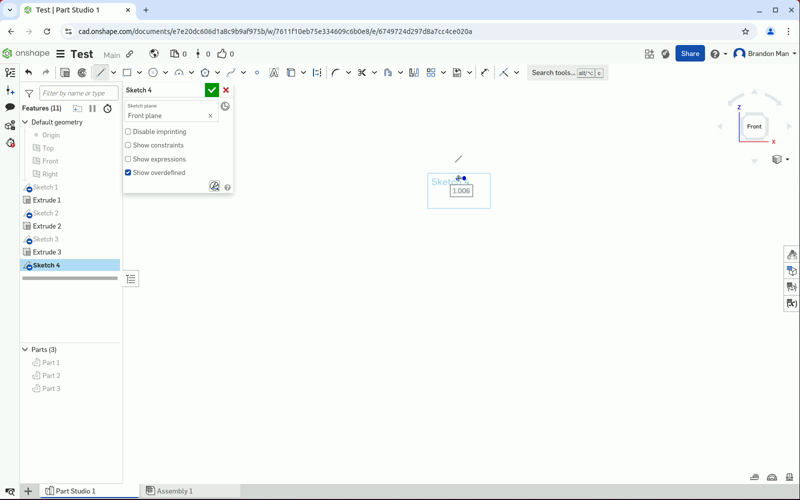
key_up(shift)
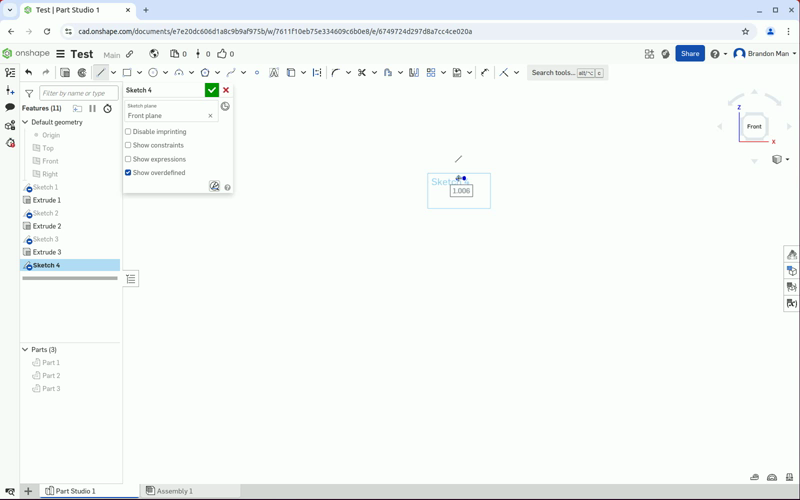
key_down(shift)
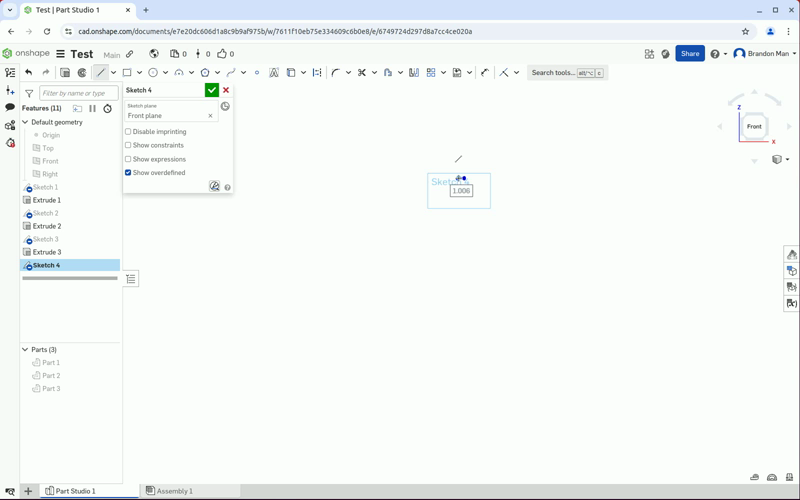
mouse_move(489, 177)
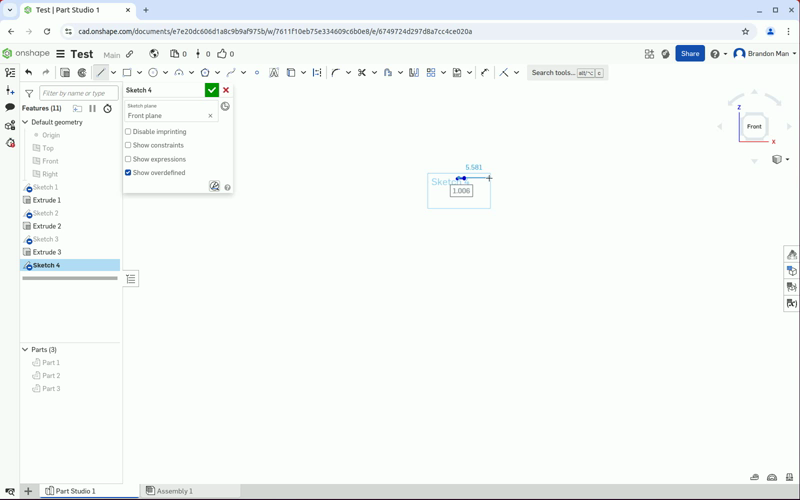
mouse_move(464, 170)
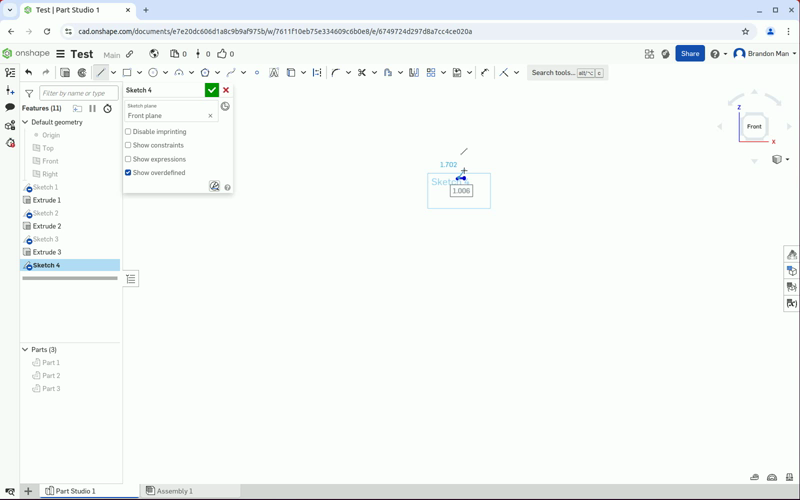
click(464, 170)
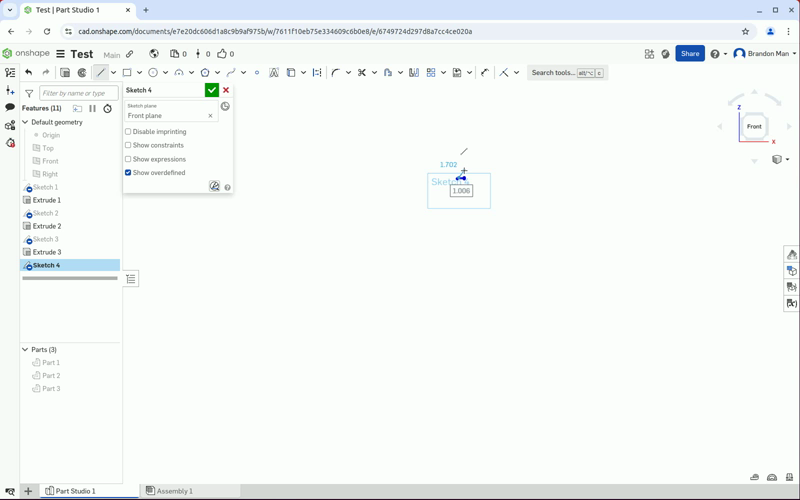
key_up(shift)
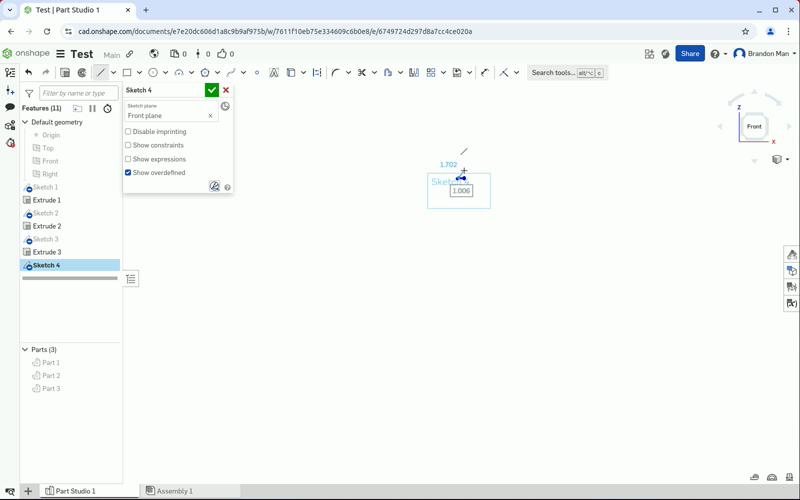
key_down(shift)
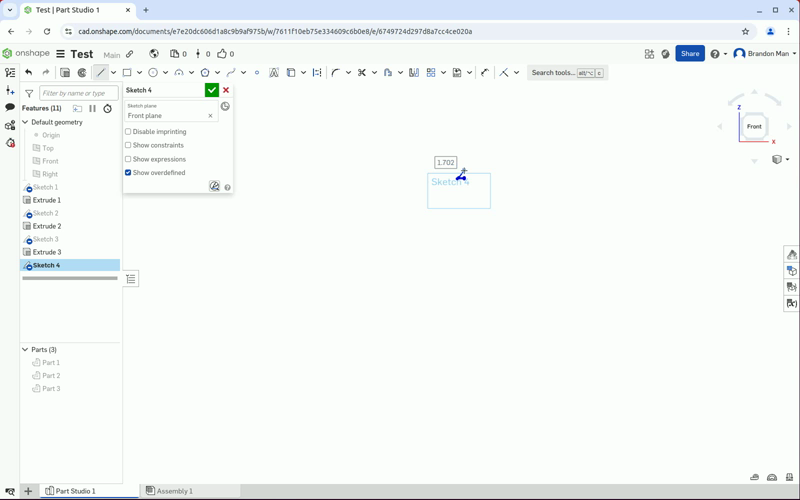
mouse_move(494, 170)
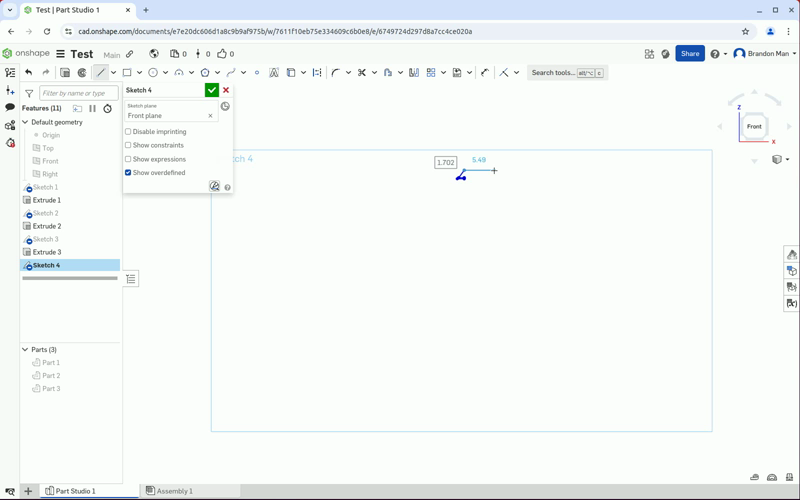
mouse_move(464, 169)
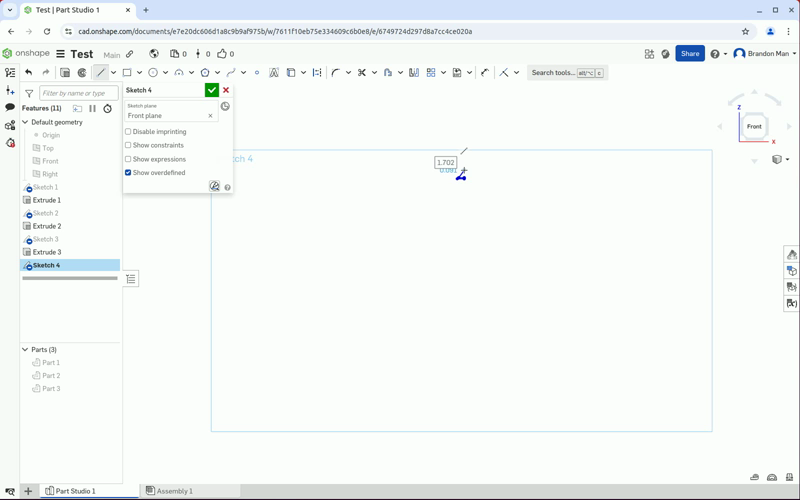
scroll(6)
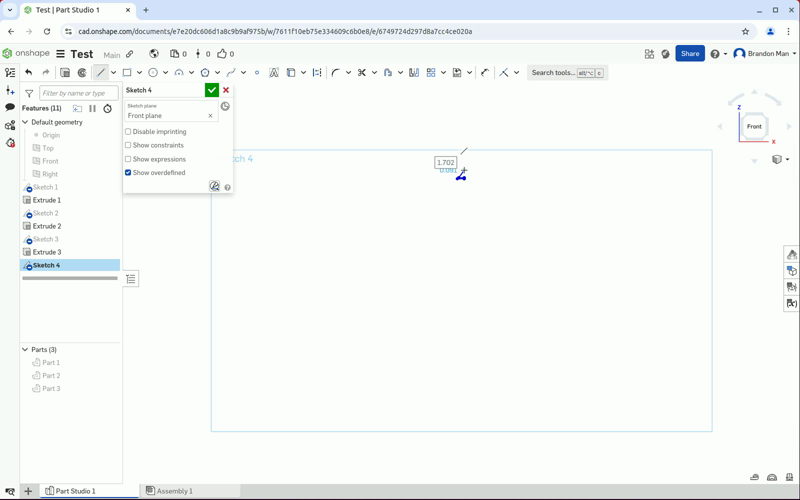
scroll(6)
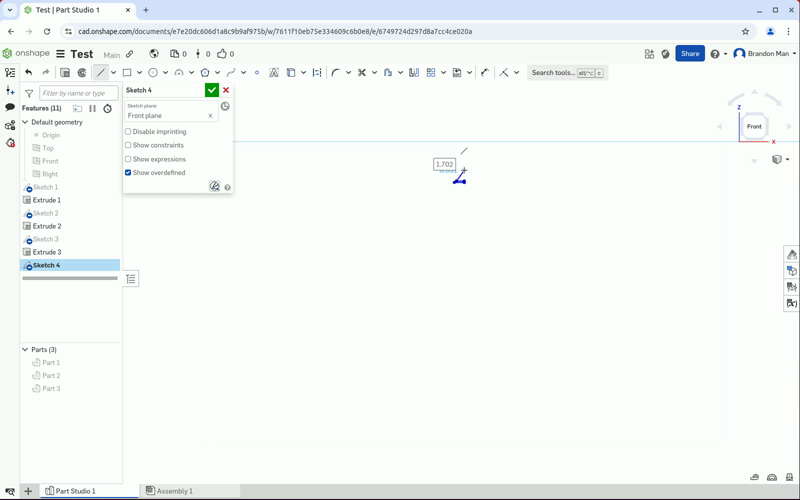
scroll(6)
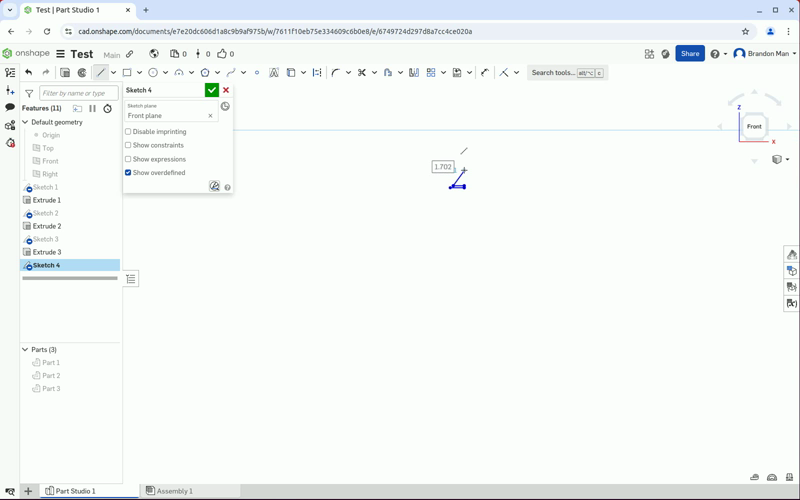
scroll(6)
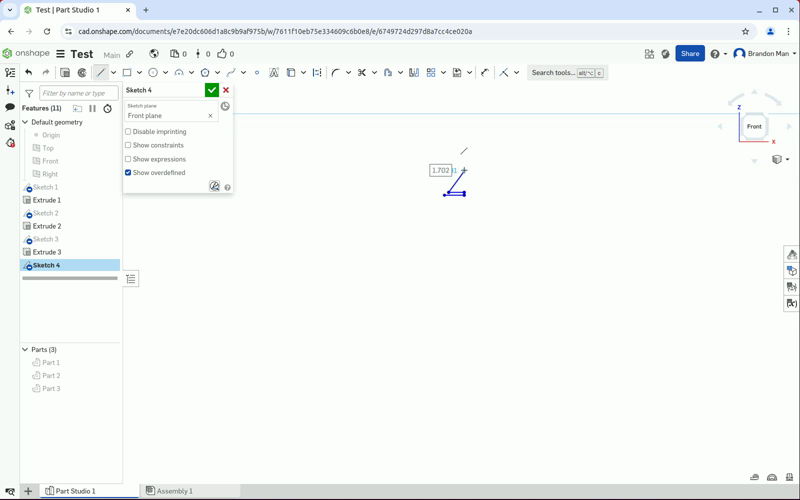
scroll(6)
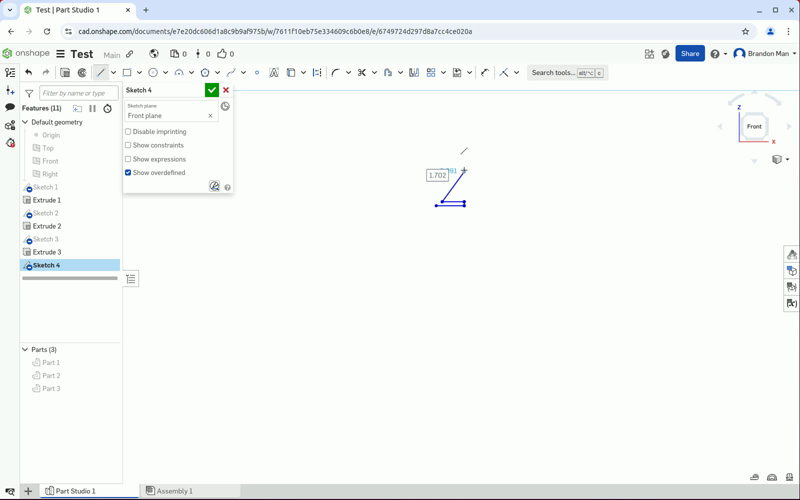
scroll(6)
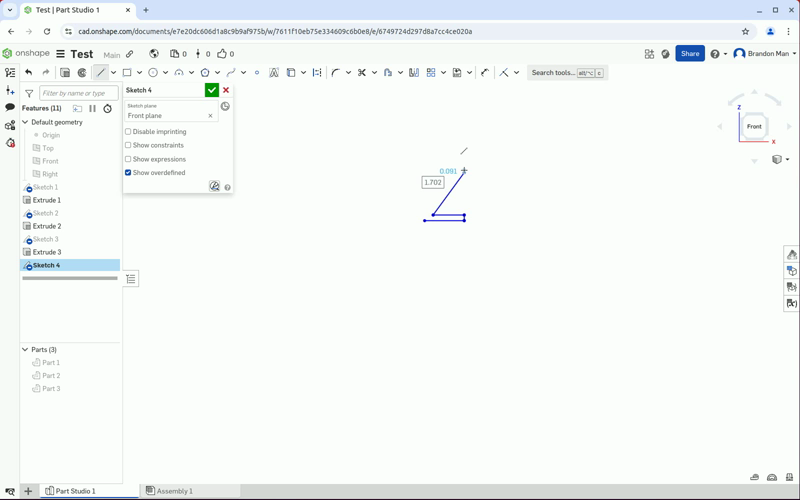
scroll(6)
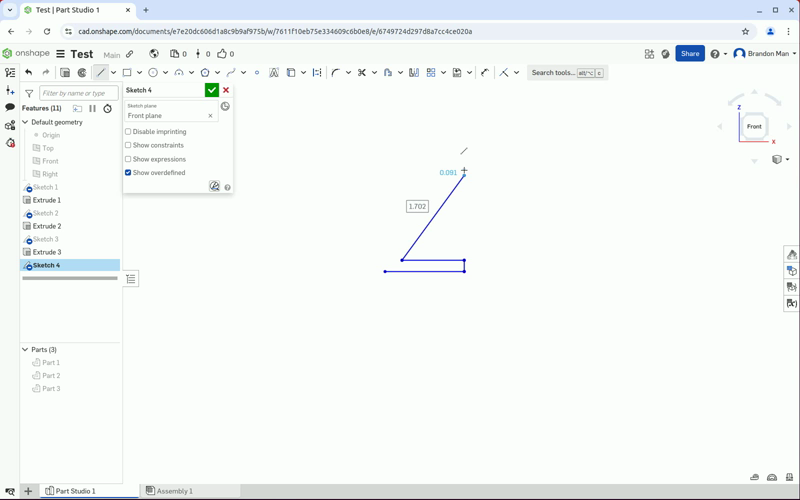
click(464, 169)
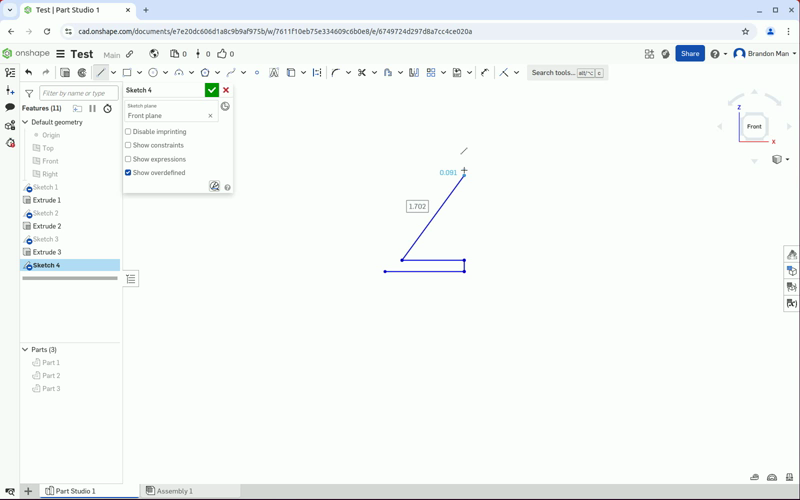
scroll(-6)
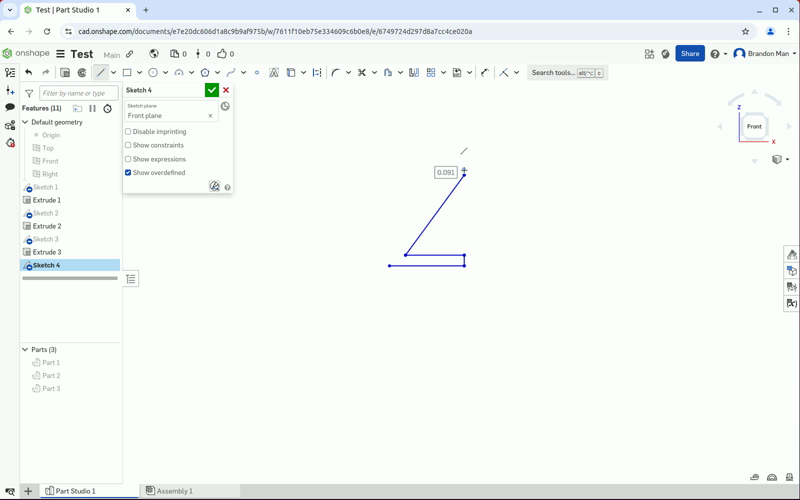
scroll(-6)
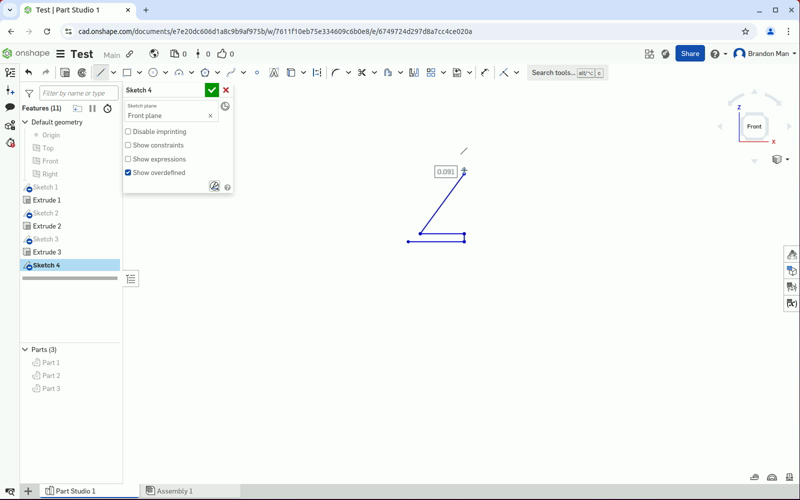
scroll(-6)
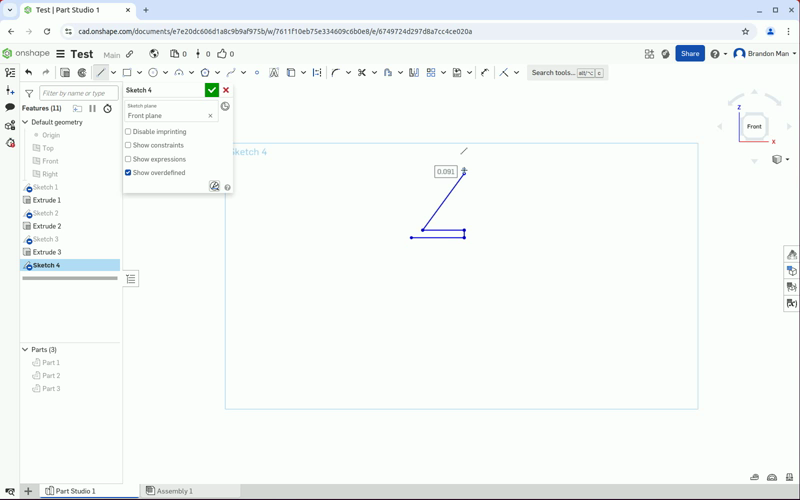
scroll(-6)
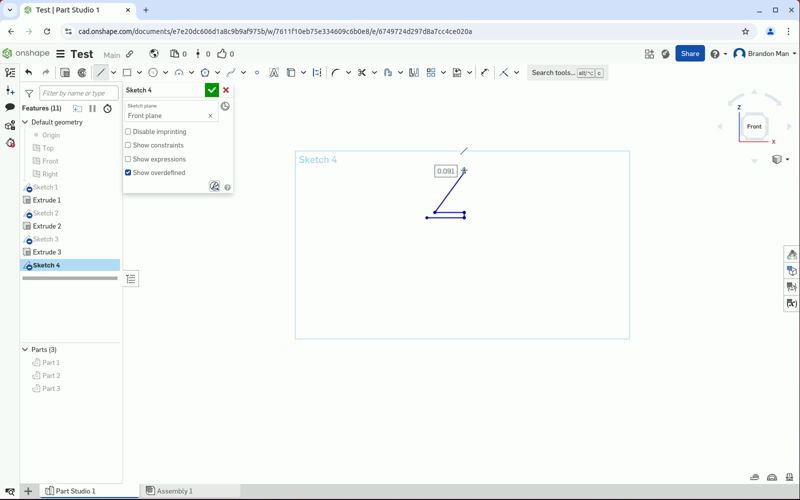
scroll(-6)
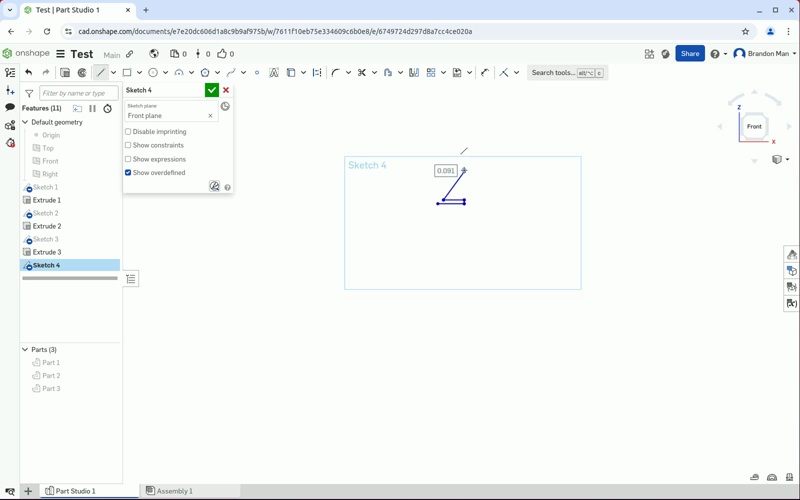
scroll(-6)
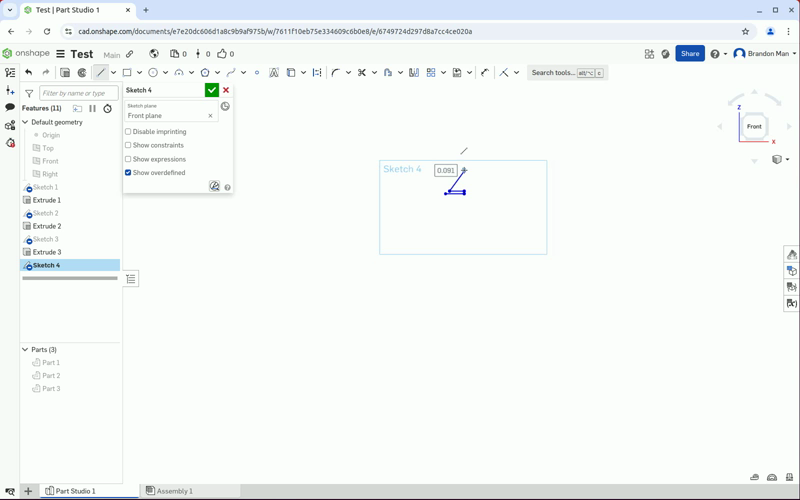
scroll(-6)
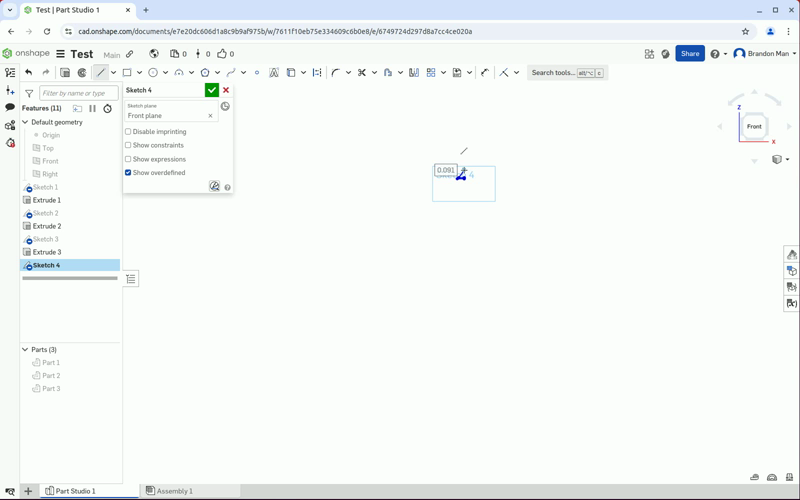
key_up(shift)
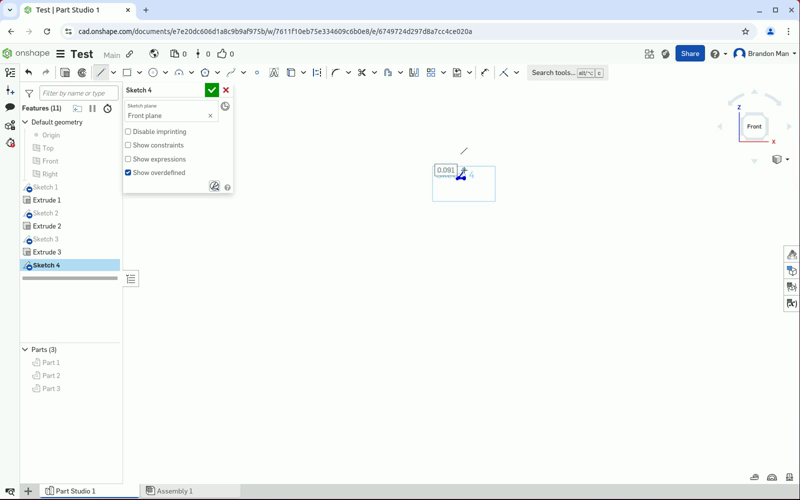
key_down(shift)
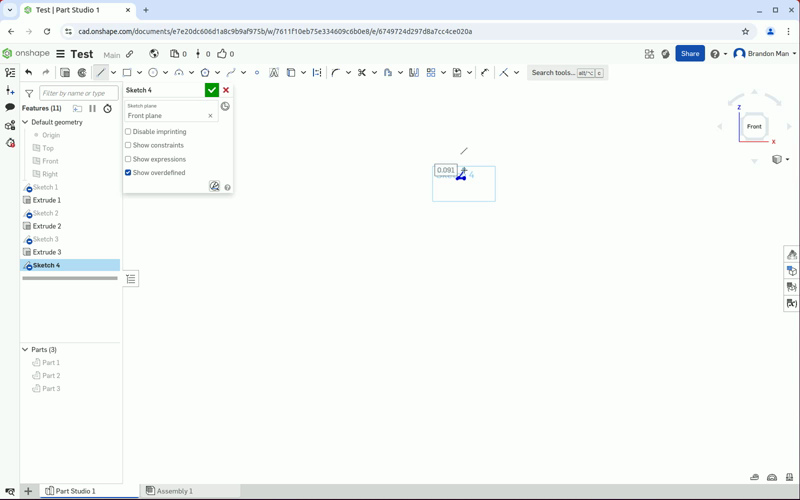
mouse_move(494, 169)
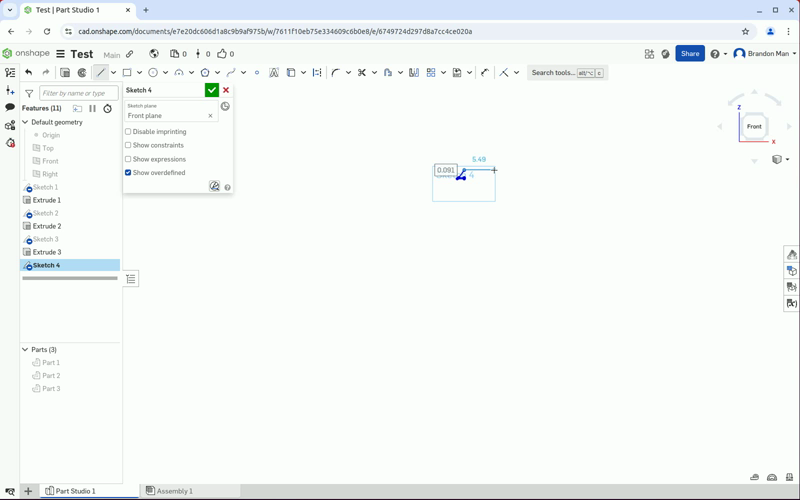
mouse_move(457, 169)
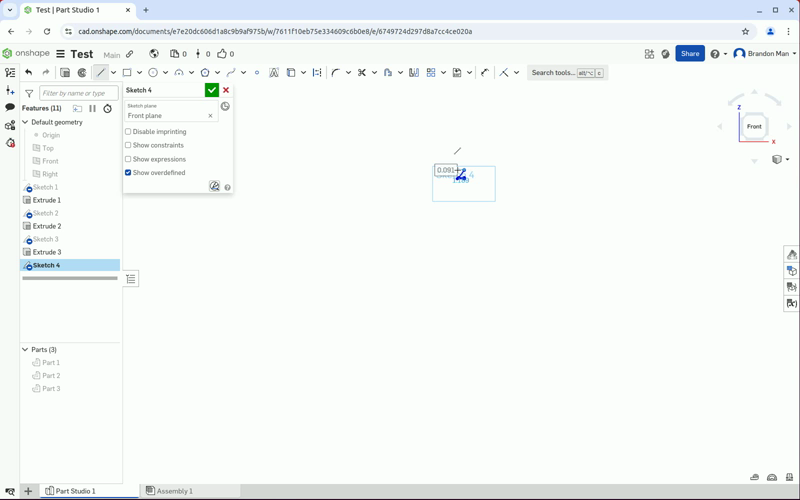
scroll(6)
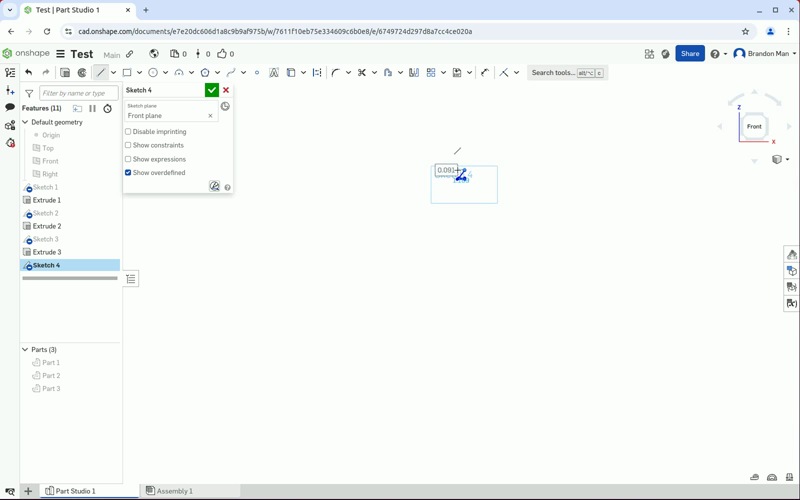
scroll(6)
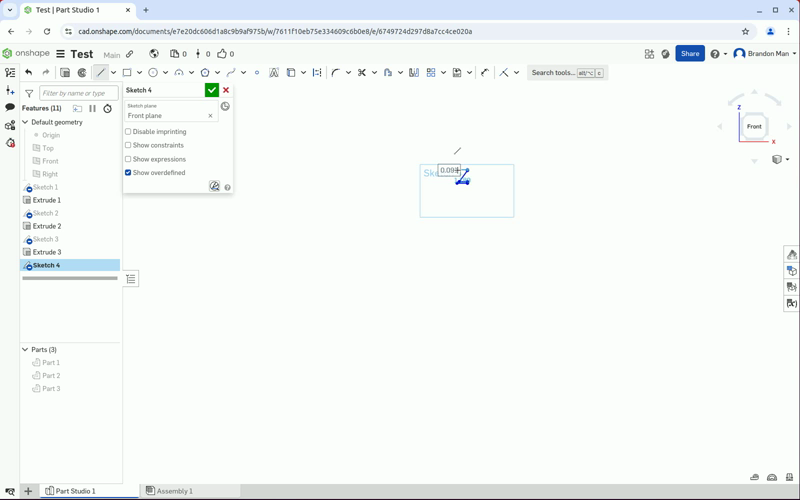
scroll(6)
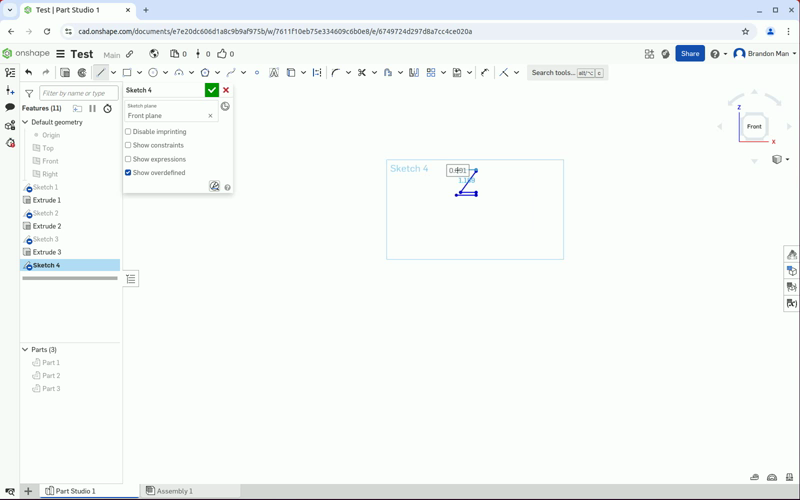
scroll(6)
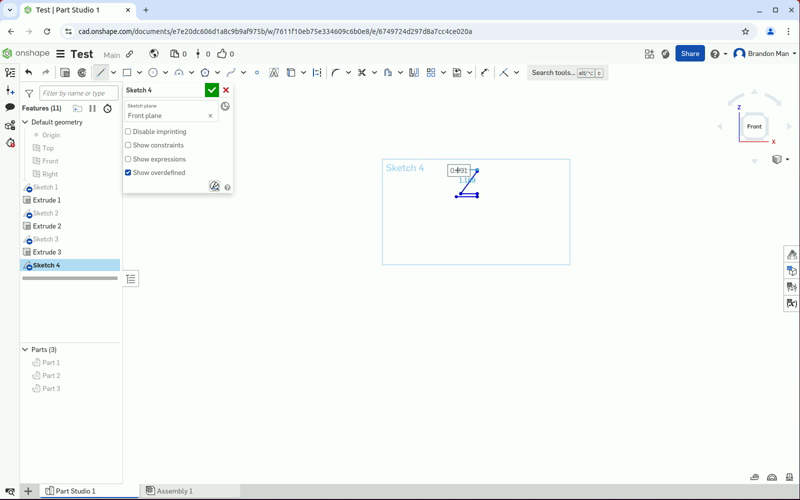
scroll(6)
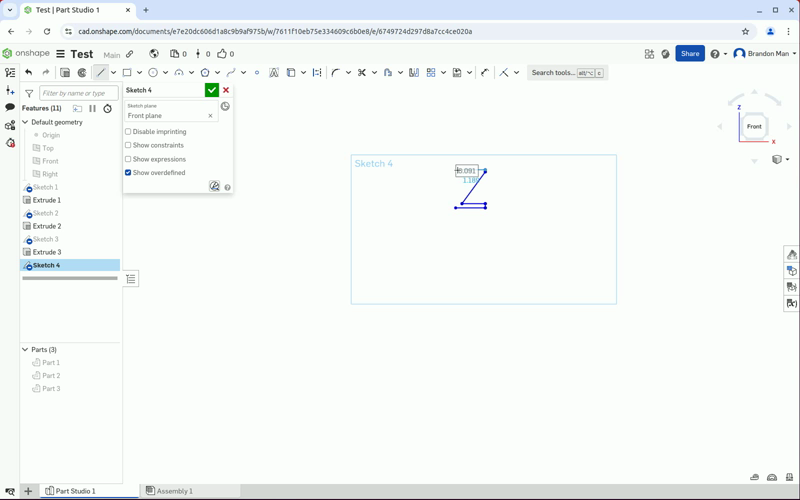
scroll(6)
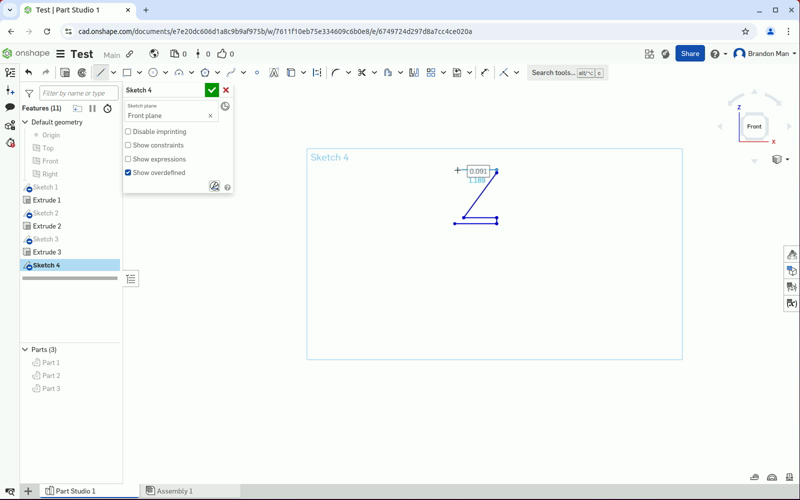
scroll(6)
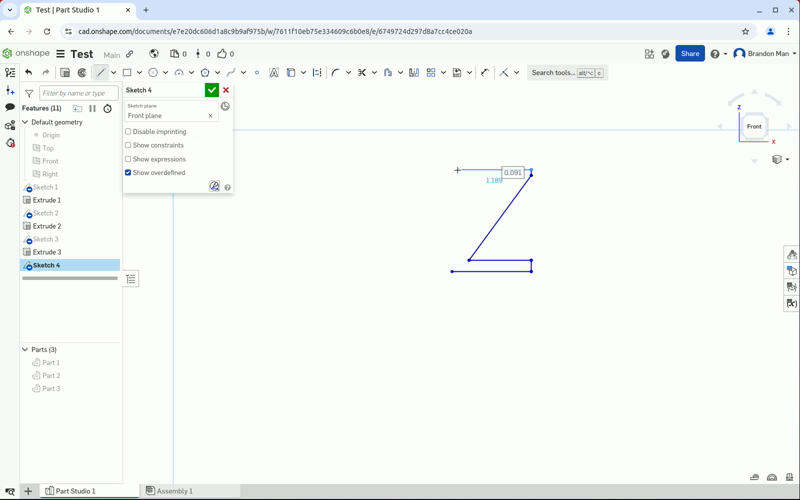
click(457, 169)
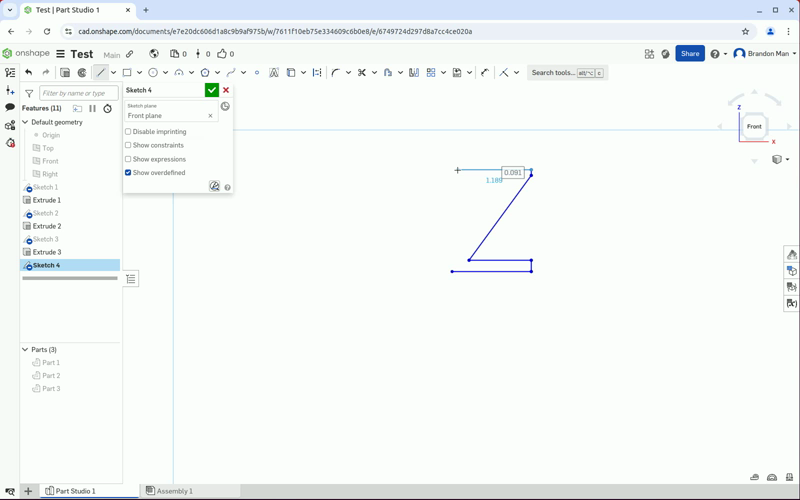
scroll(-6)
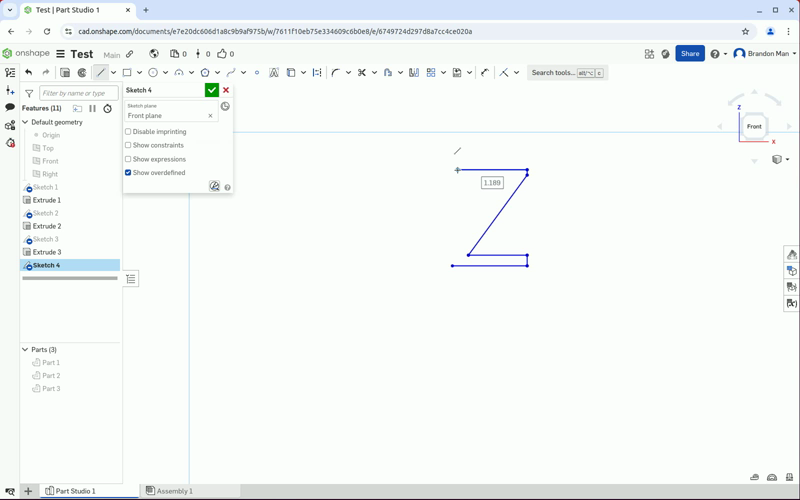
scroll(-6)
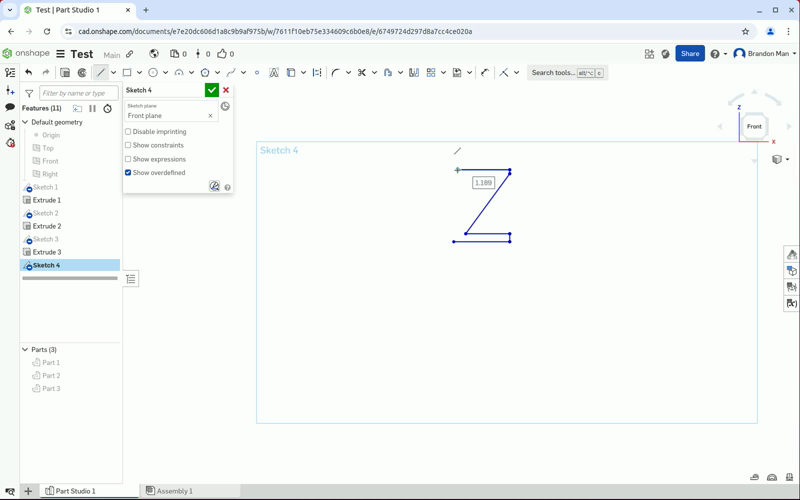
scroll(-6)
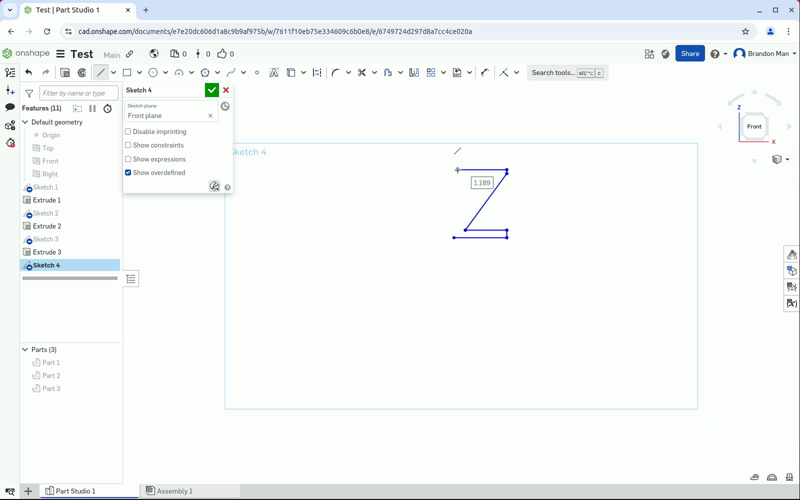
scroll(-6)
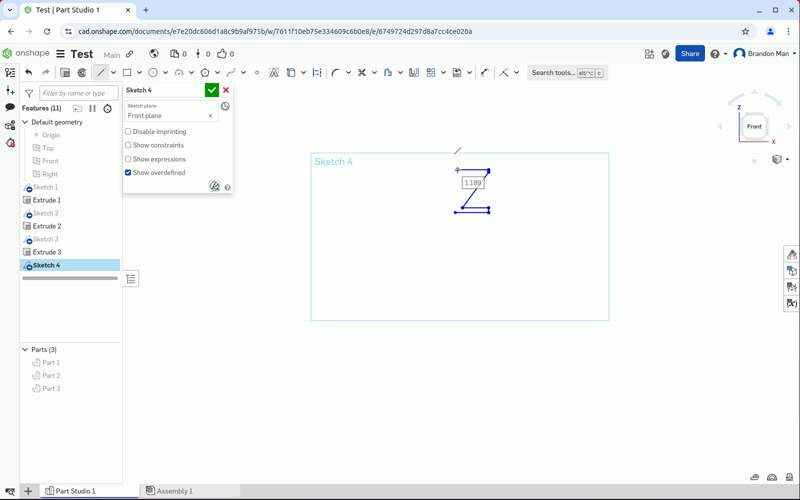
scroll(-6)
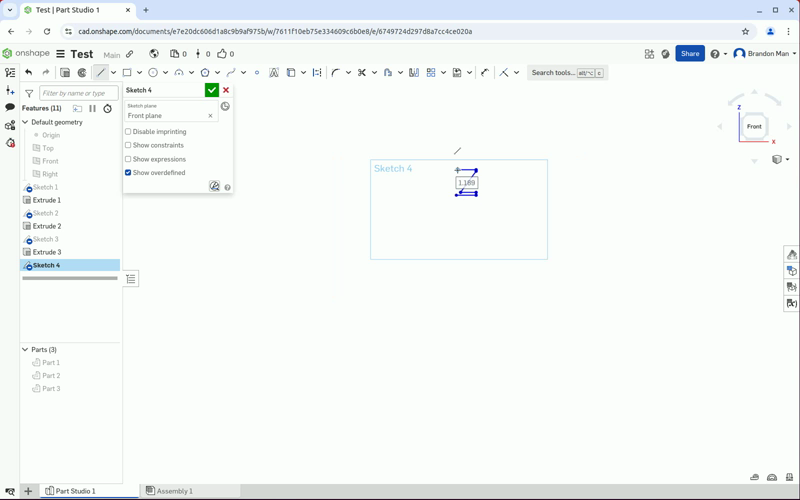
scroll(-6)
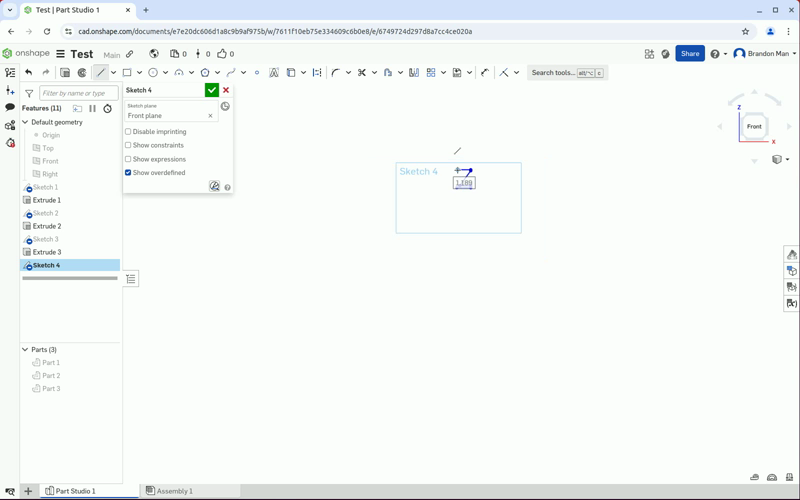
scroll(-6)
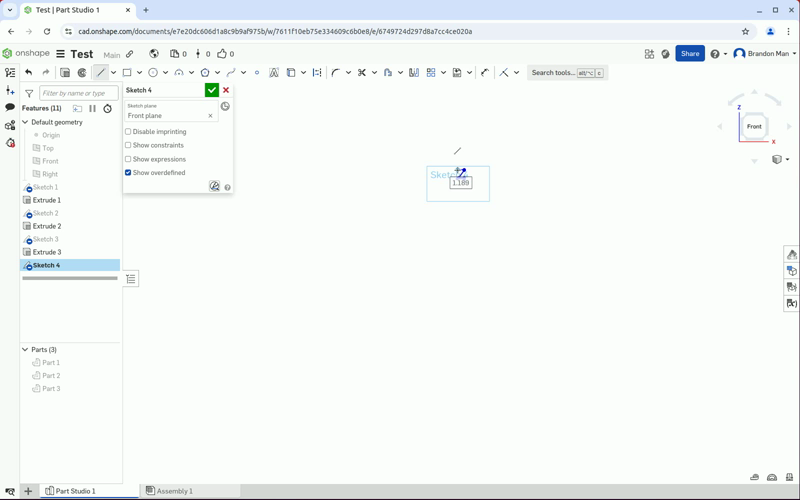
key_up(shift)
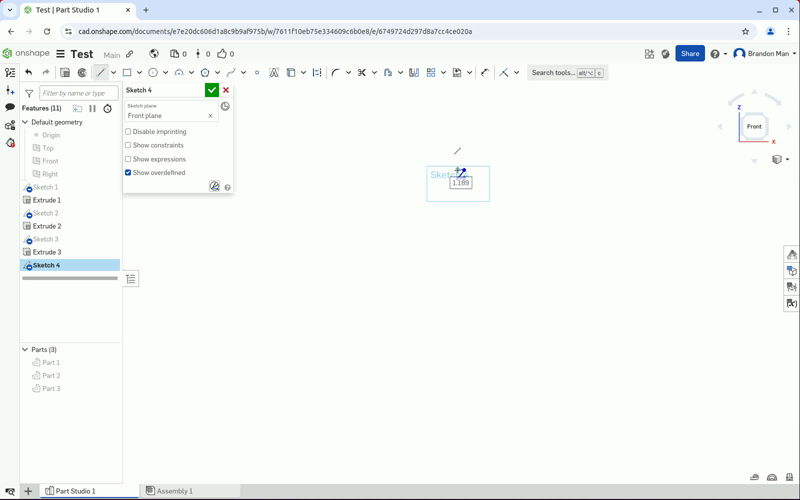
key_down(shift)
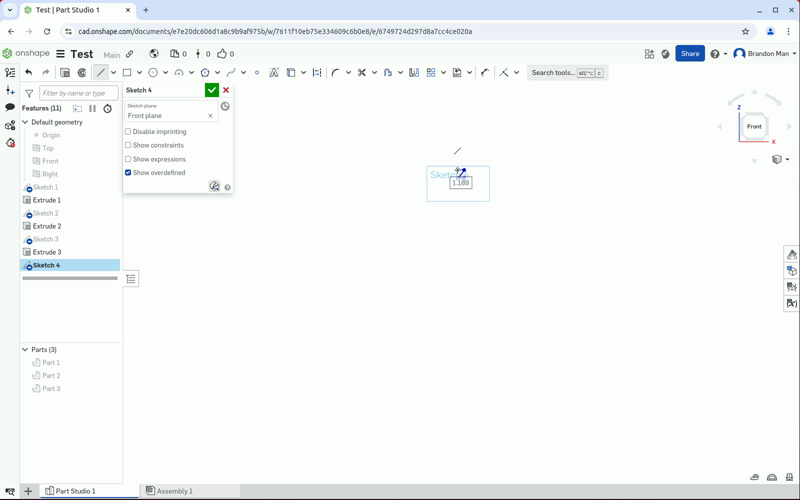
mouse_move(487, 169)
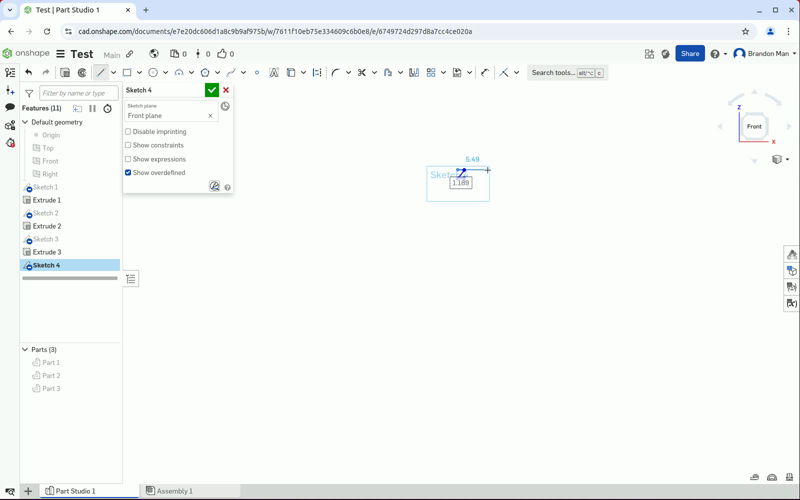
mouse_move(457, 170)
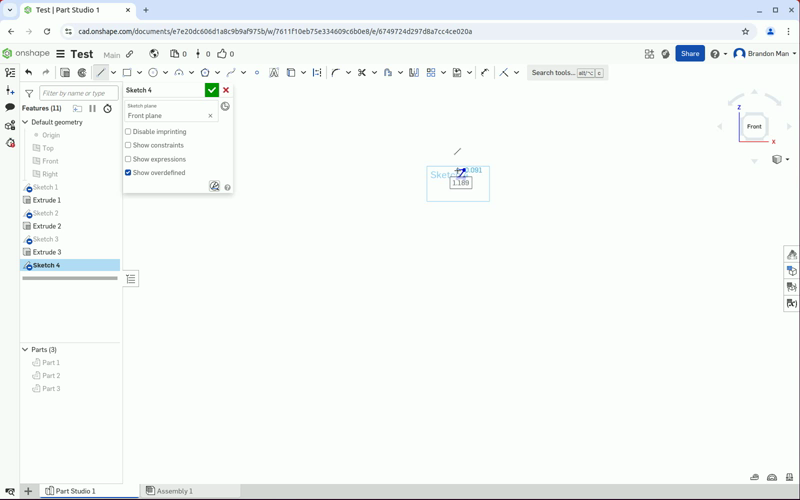
scroll(6)
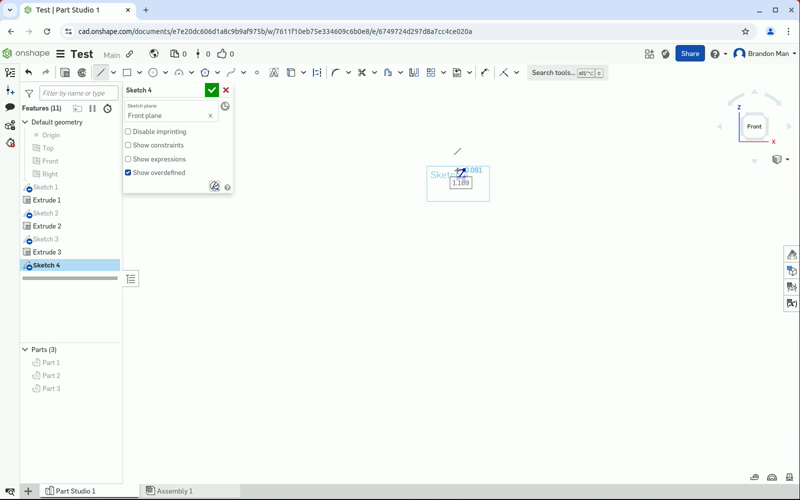
scroll(6)
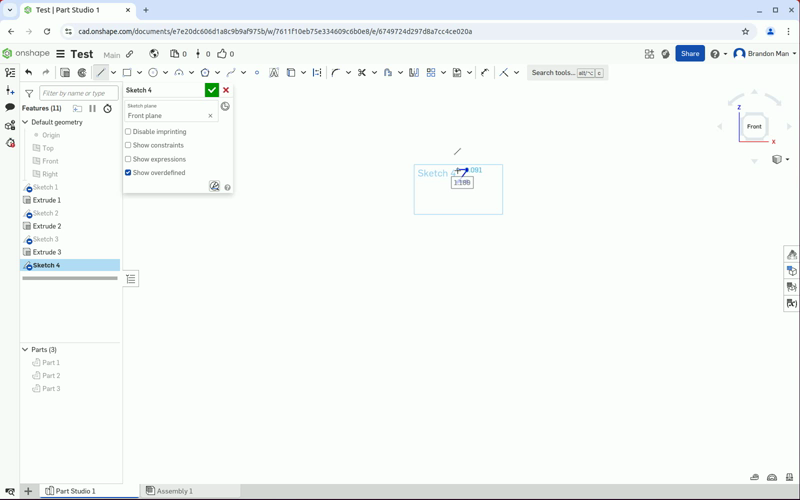
scroll(6)
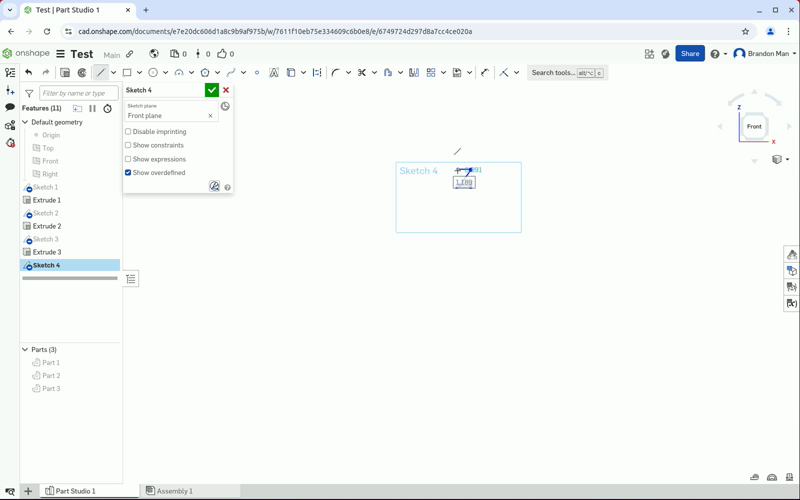
scroll(6)
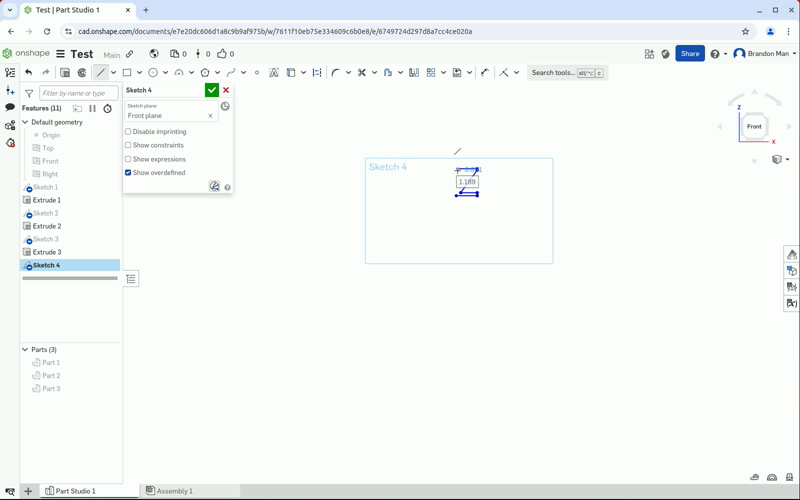
scroll(6)
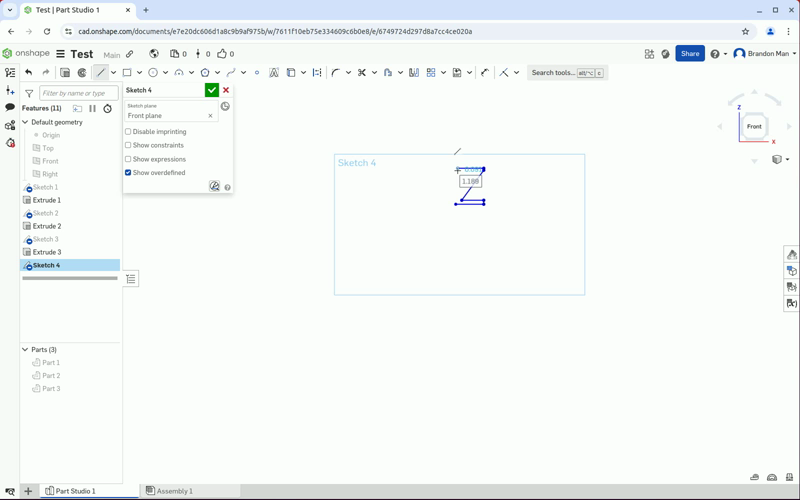
scroll(6)
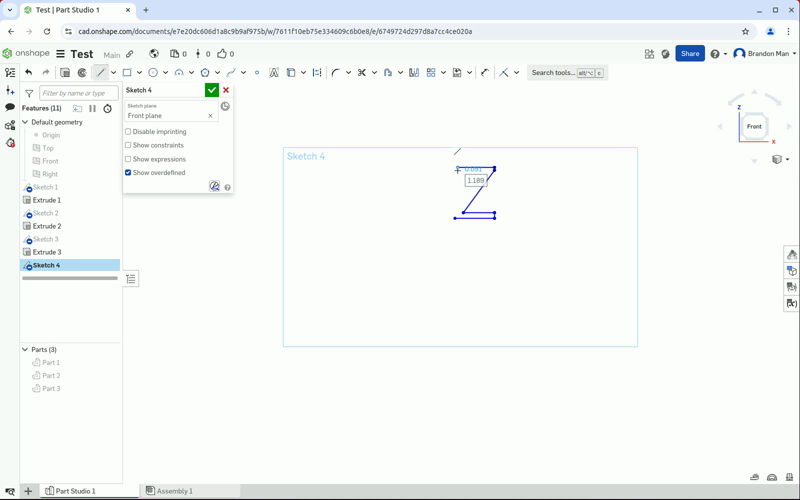
scroll(6)
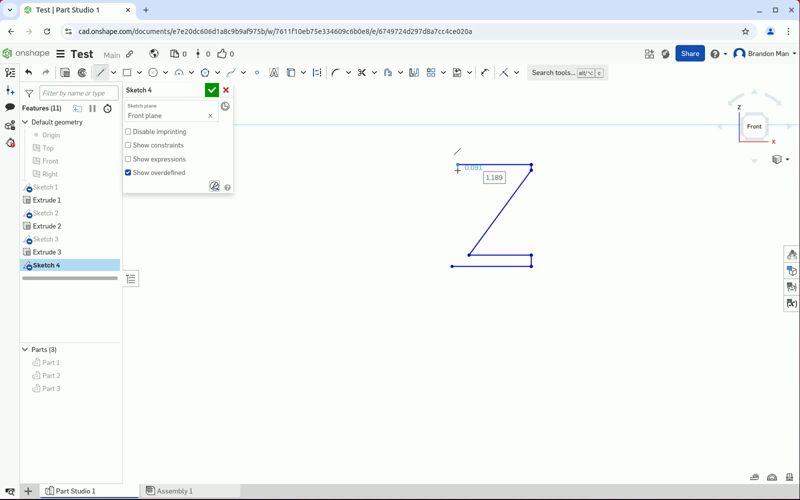
click(457, 170)
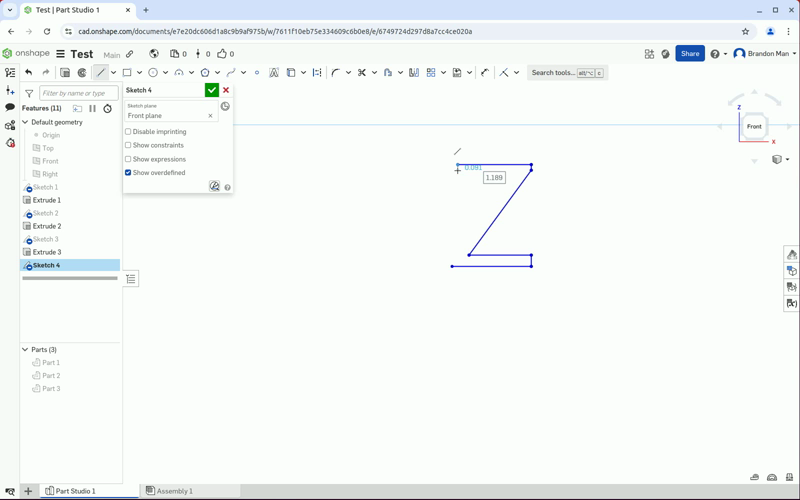
scroll(-6)
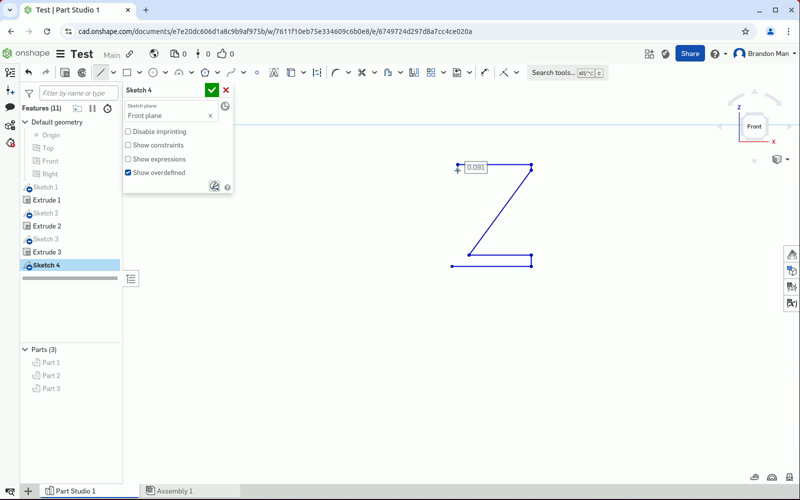
scroll(-6)
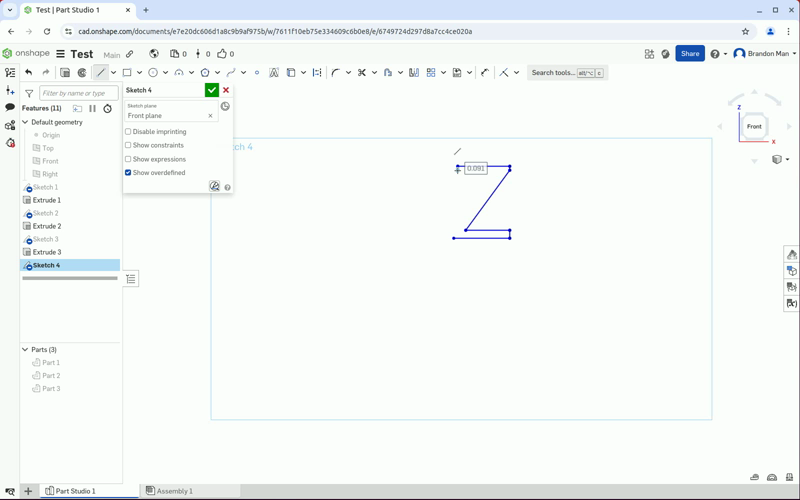
scroll(-6)
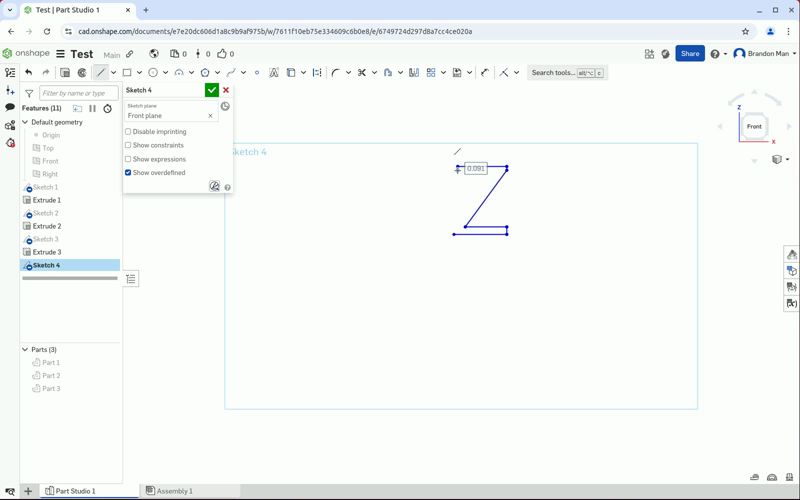
scroll(-6)
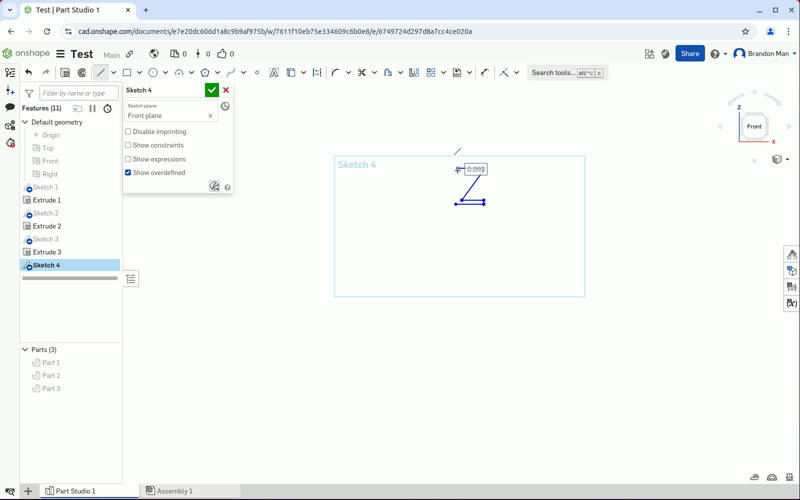
scroll(-6)
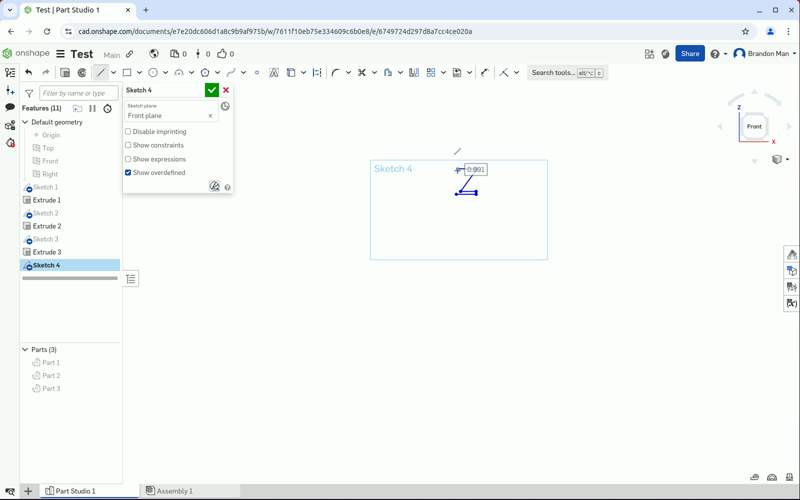
scroll(-6)
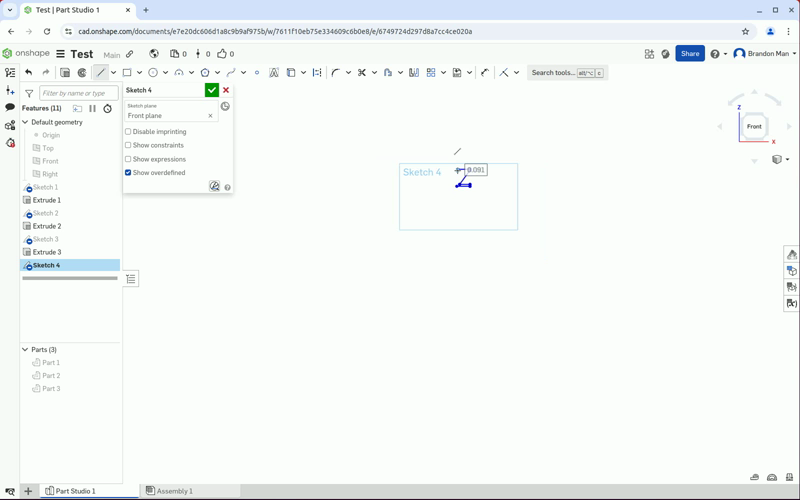
scroll(-6)
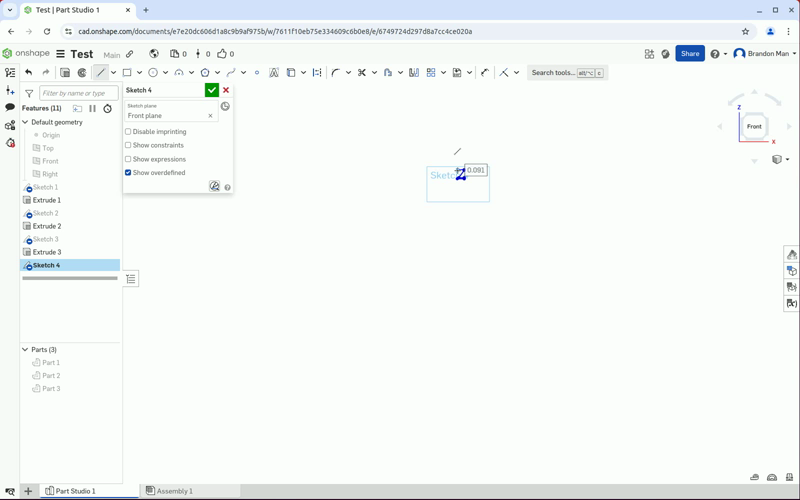
key_up(shift)
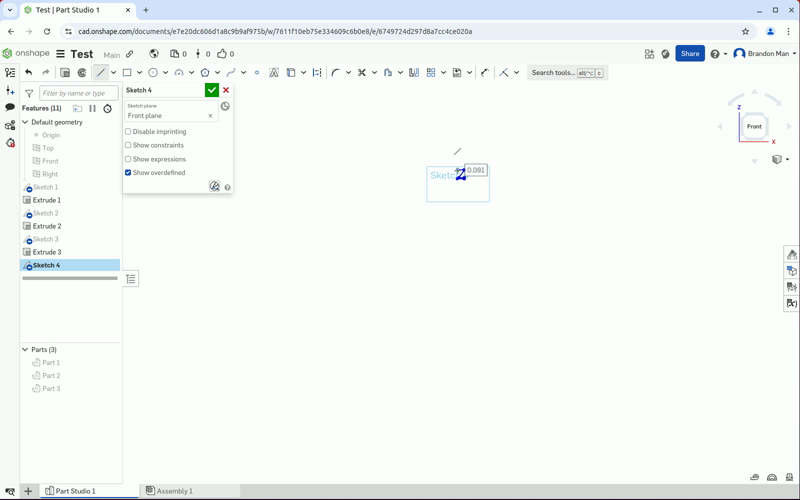
key_down(shift)
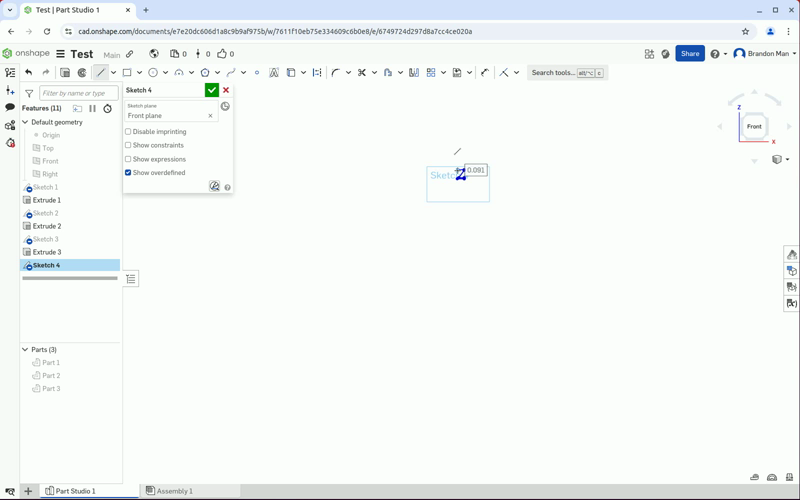
mouse_move(487, 170)
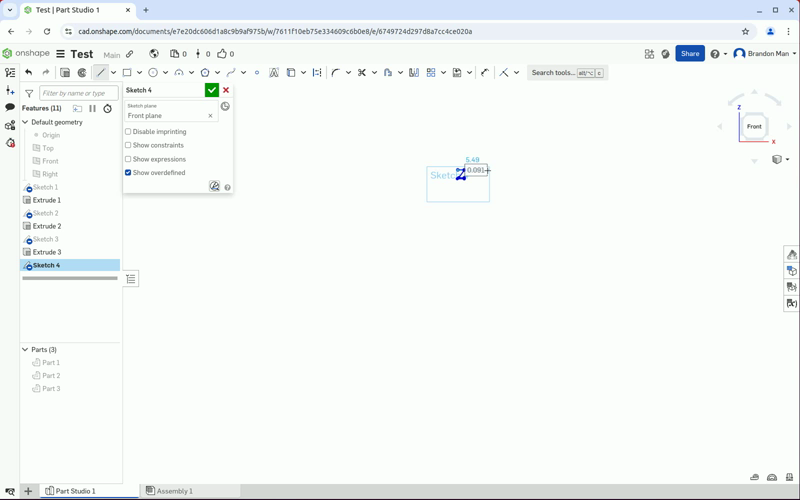
mouse_move(462, 170)
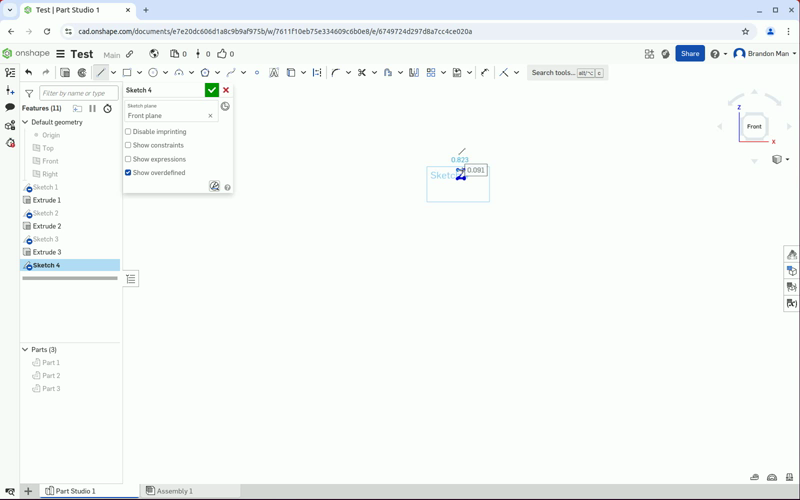
scroll(6)
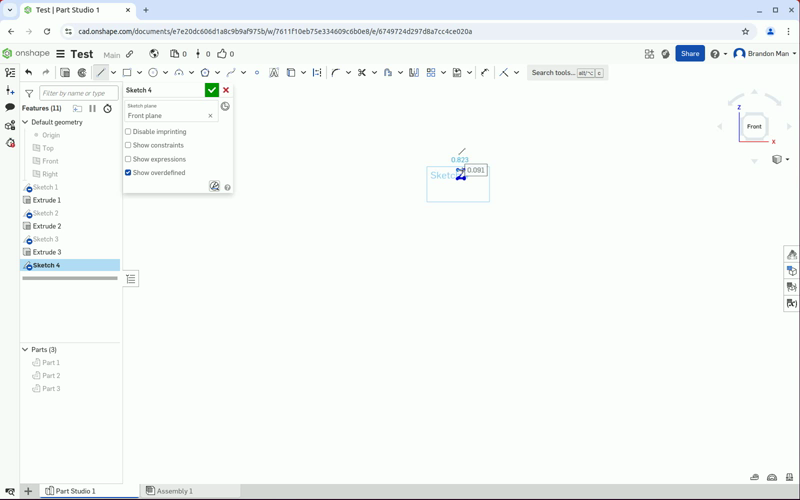
scroll(6)
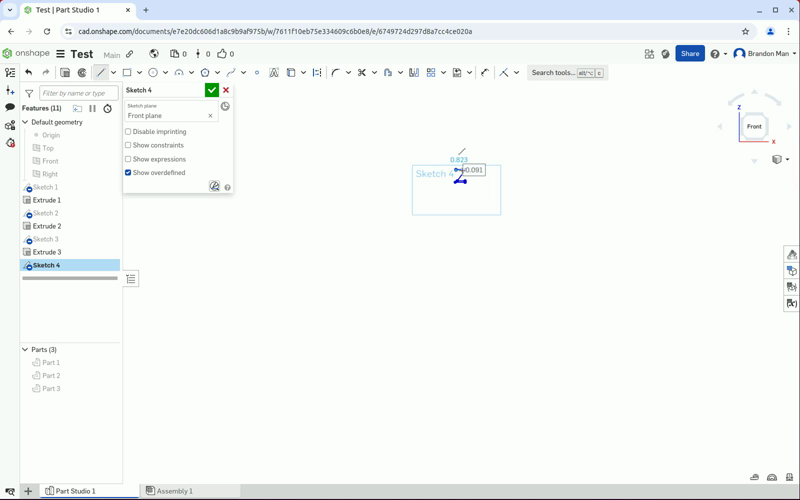
scroll(6)
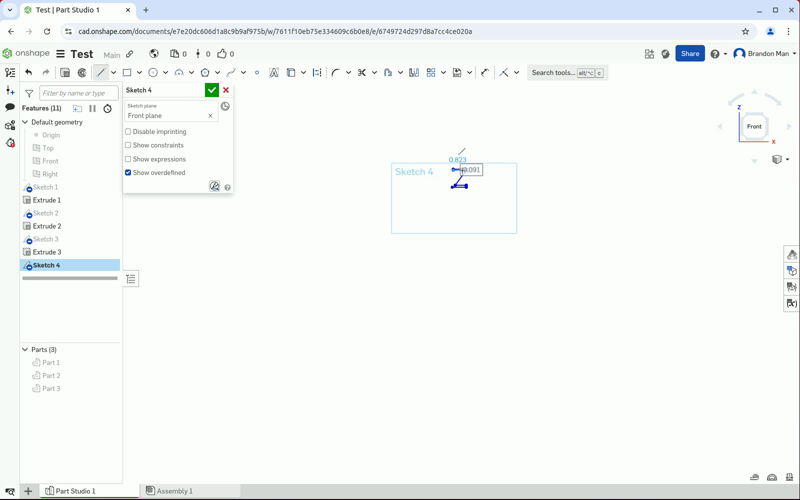
scroll(6)
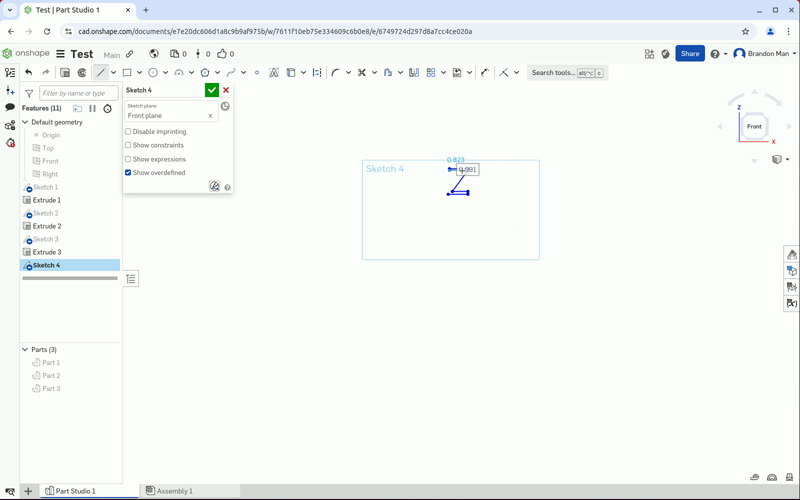
scroll(6)
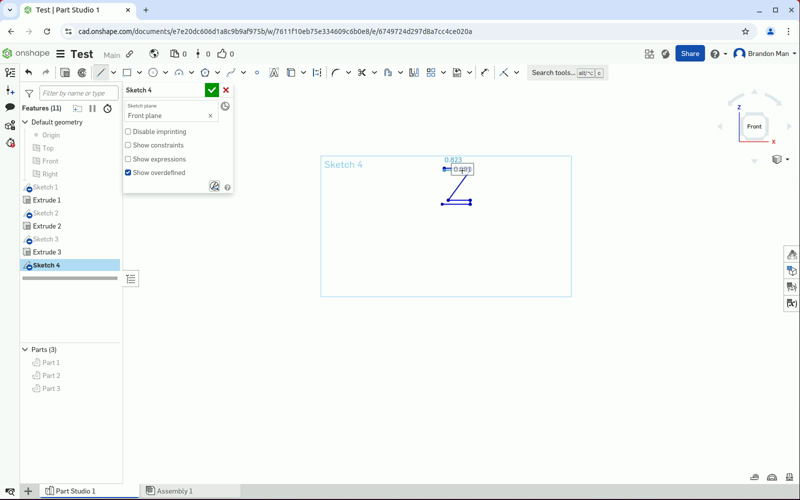
scroll(6)
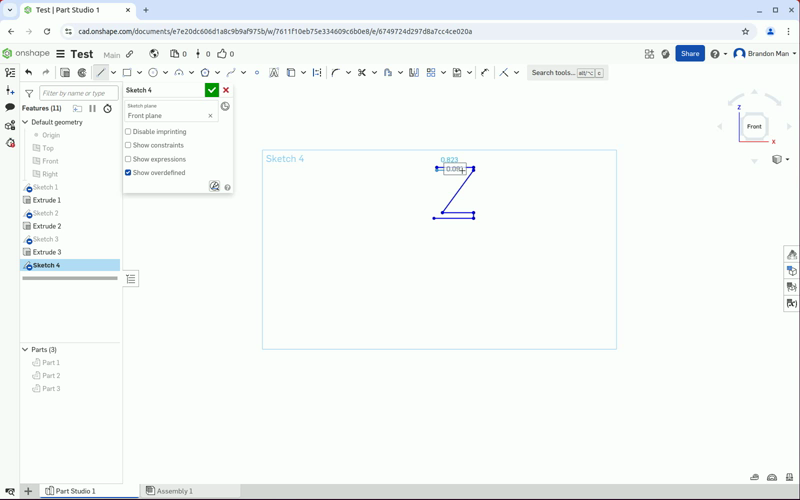
scroll(6)
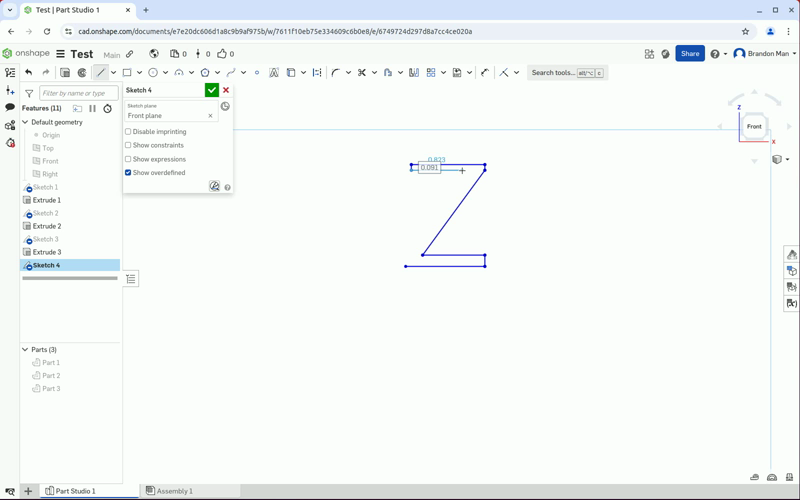
click(462, 170)
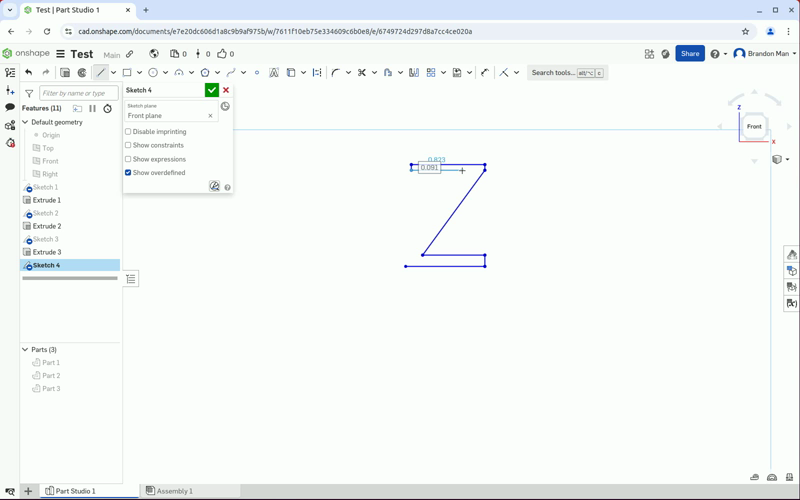
scroll(-6)
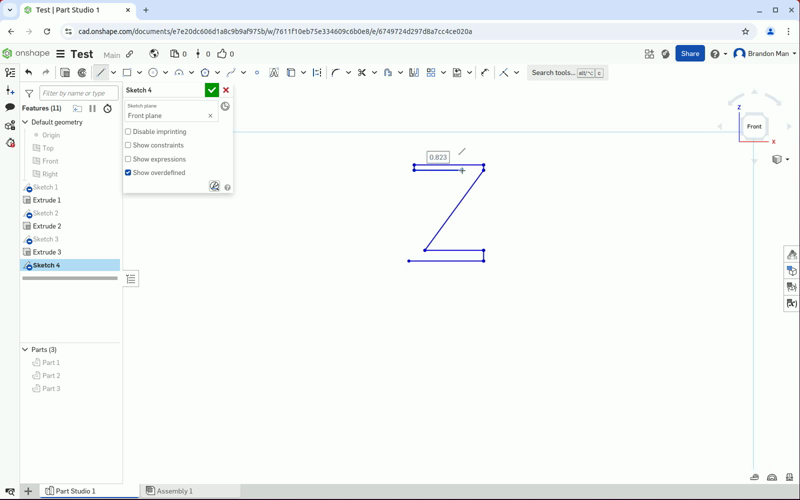
scroll(-6)
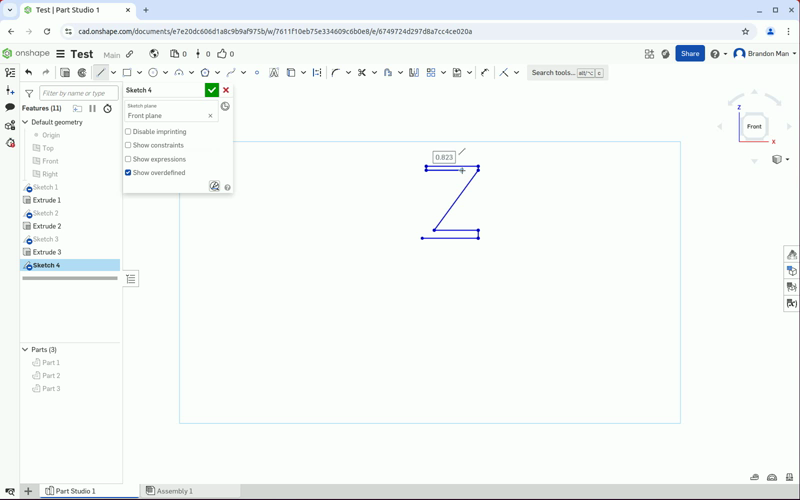
scroll(-6)
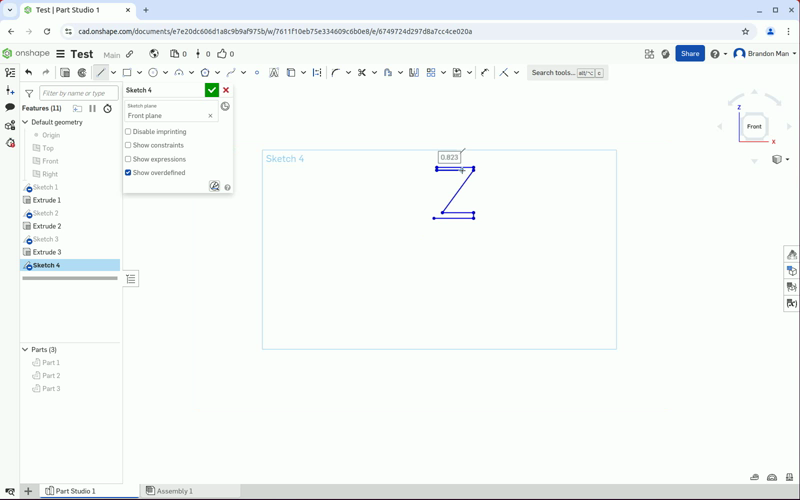
scroll(-6)
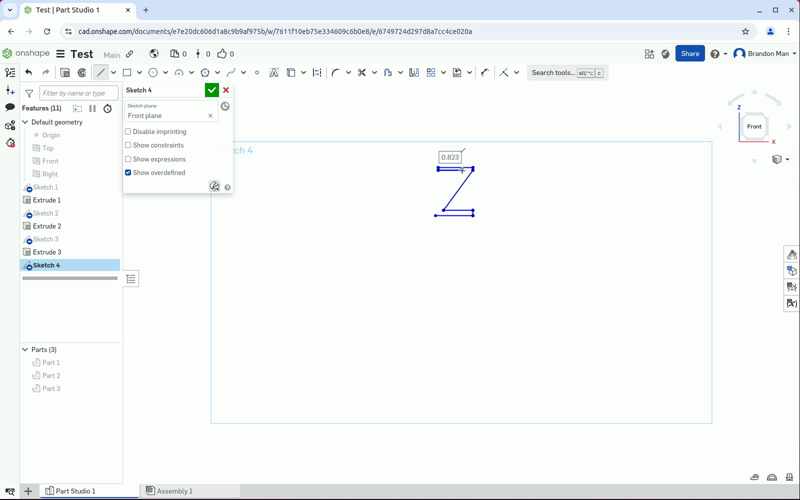
scroll(-6)
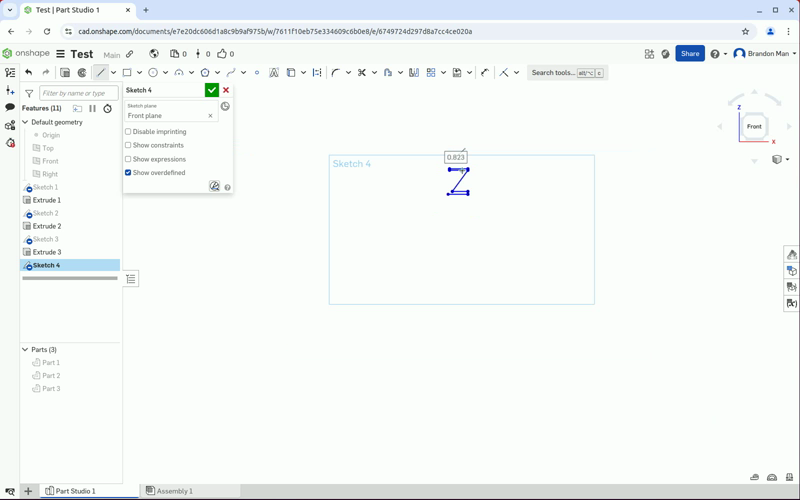
scroll(-6)
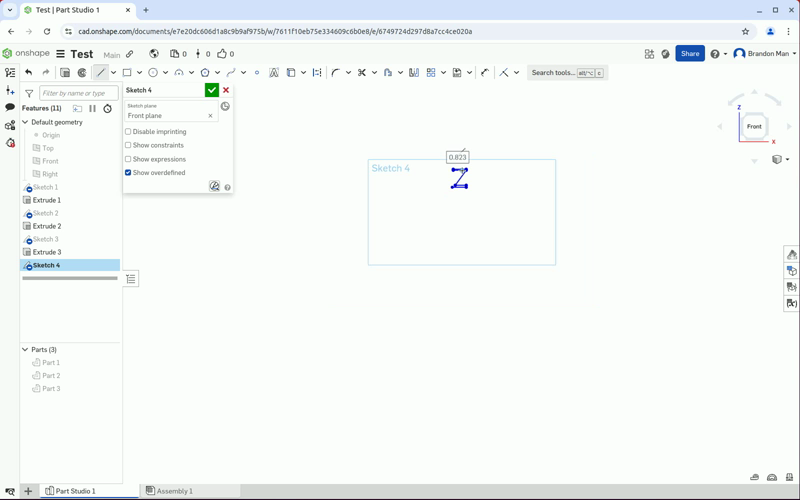
scroll(-6)
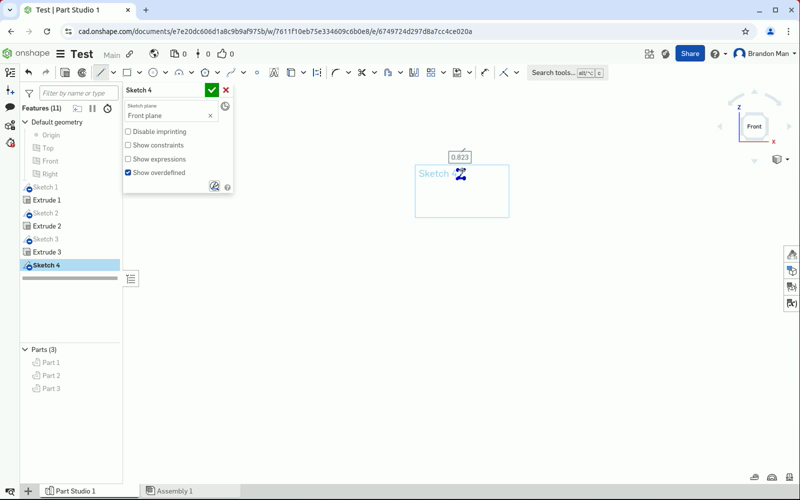
key_up(shift)
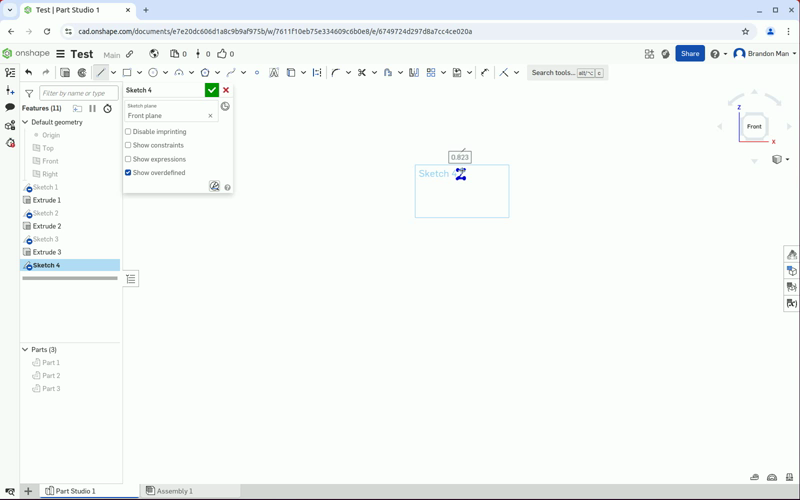
key_down(shift)
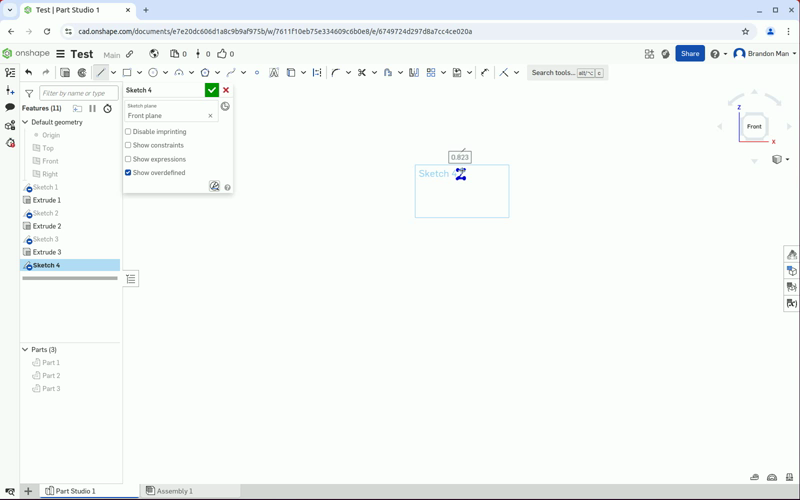
mouse_move(492, 170)
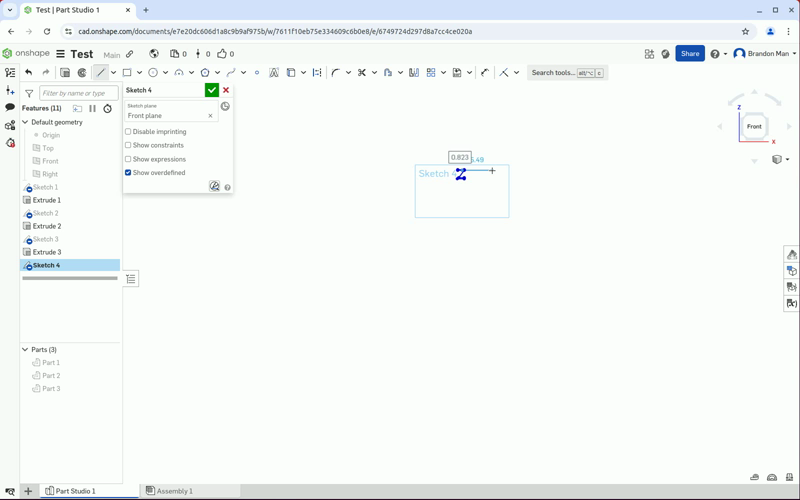
mouse_move(457, 177)
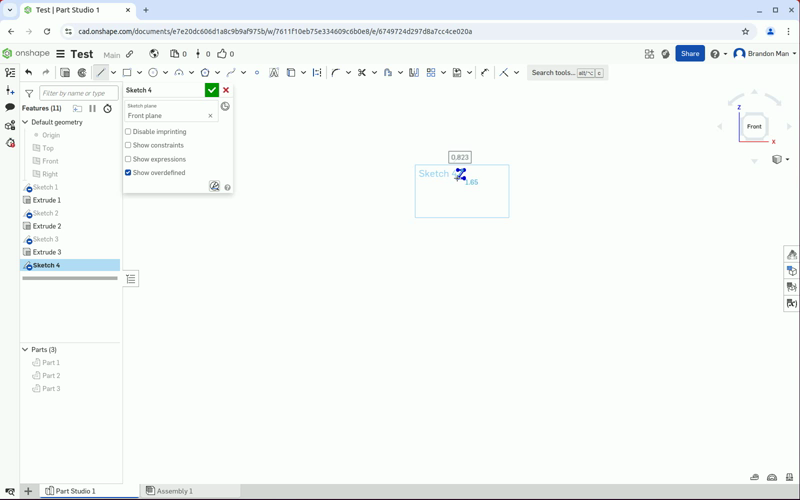
scroll(6)
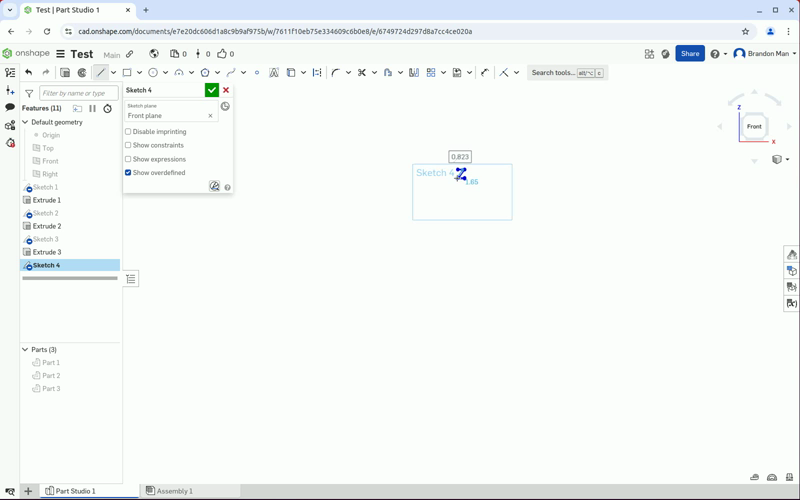
scroll(6)
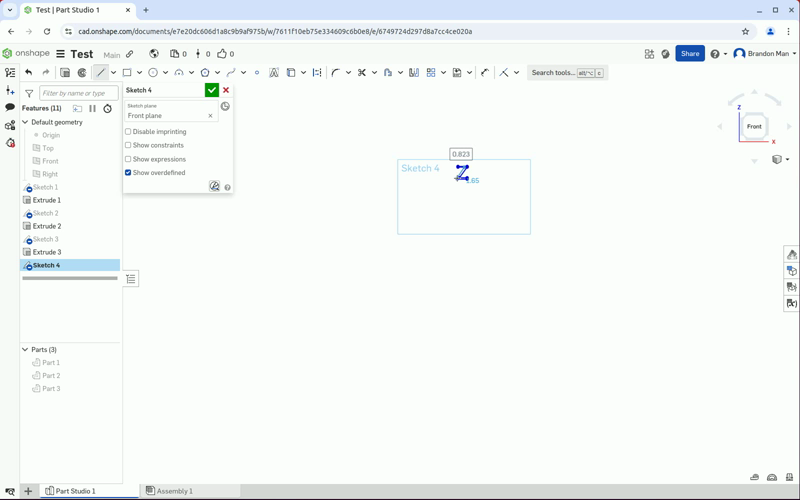
scroll(6)
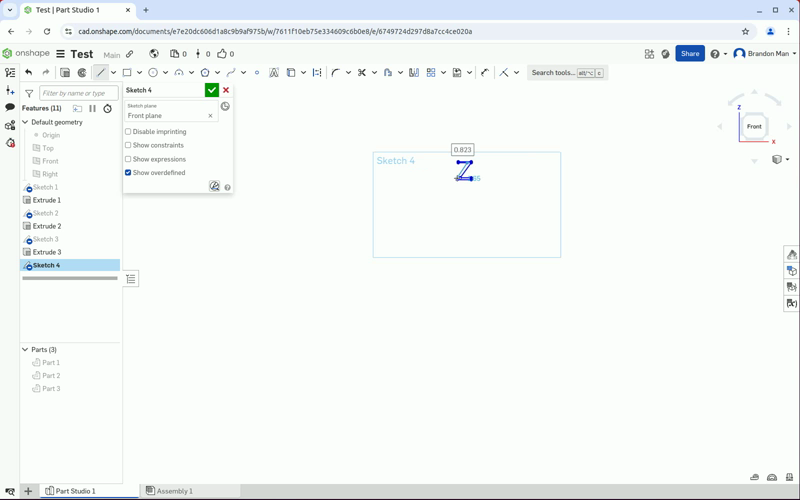
scroll(6)
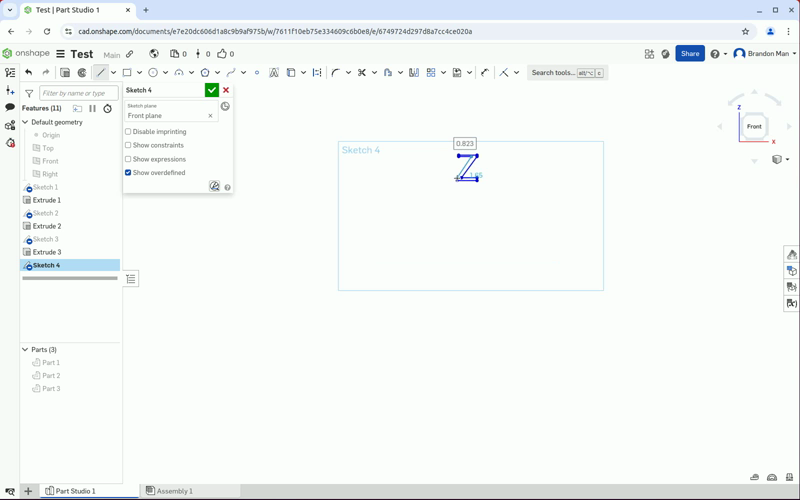
scroll(6)
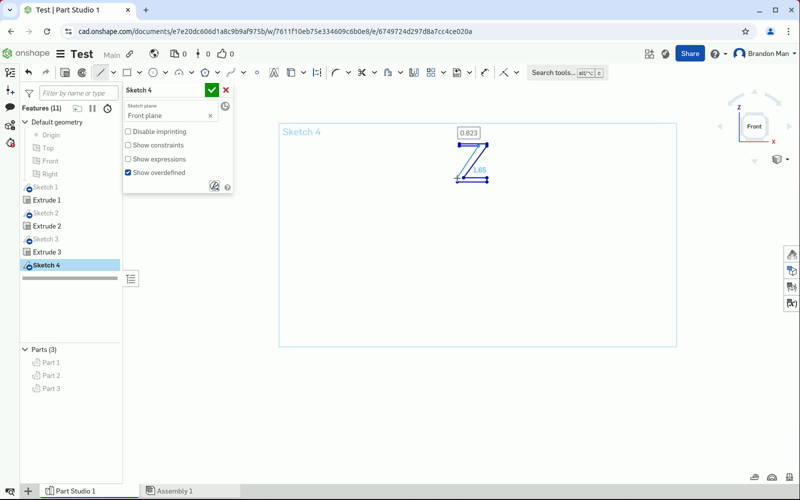
scroll(6)
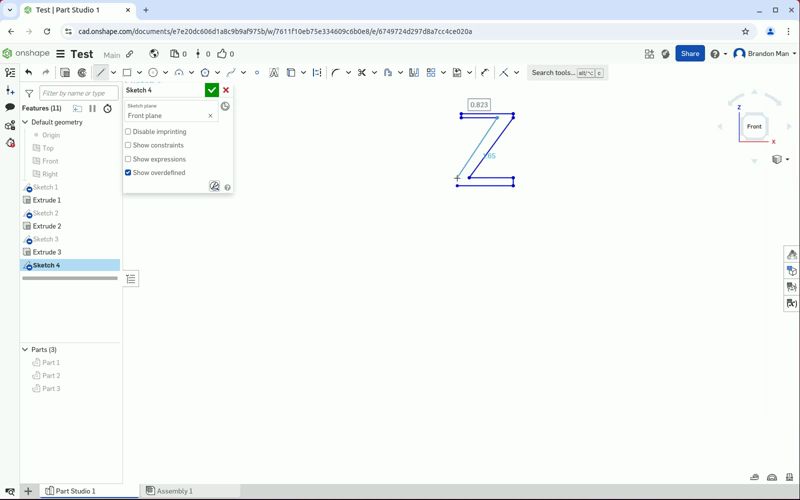
scroll(6)
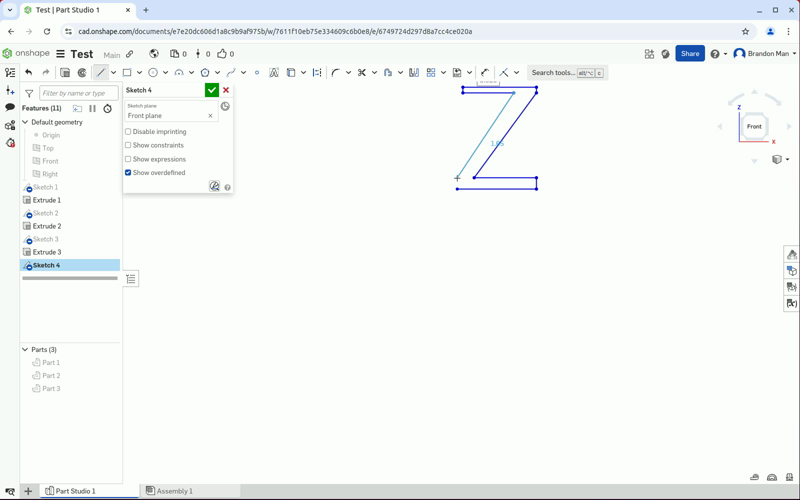
click(457, 177)
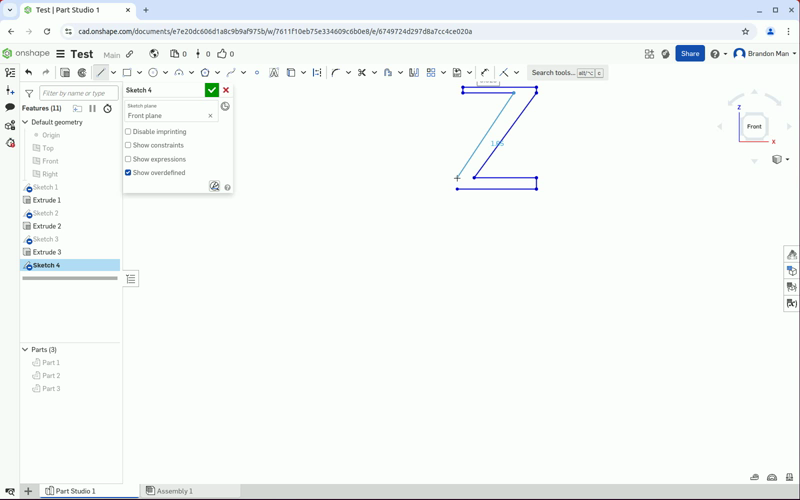
scroll(-6)
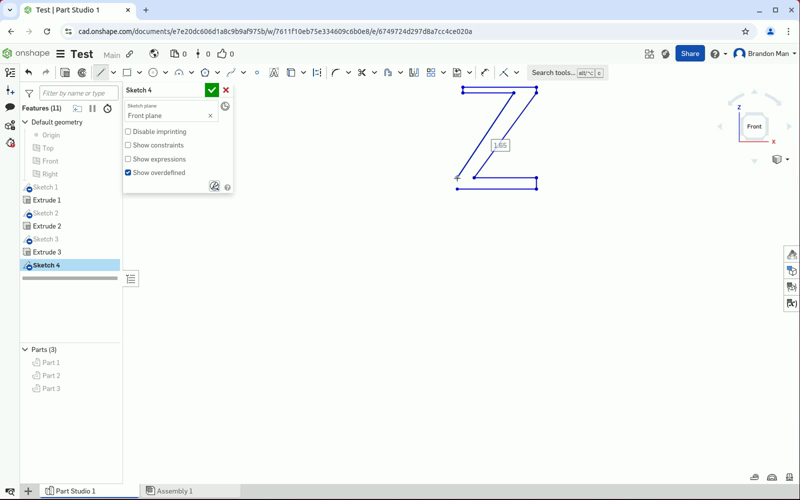
scroll(-6)
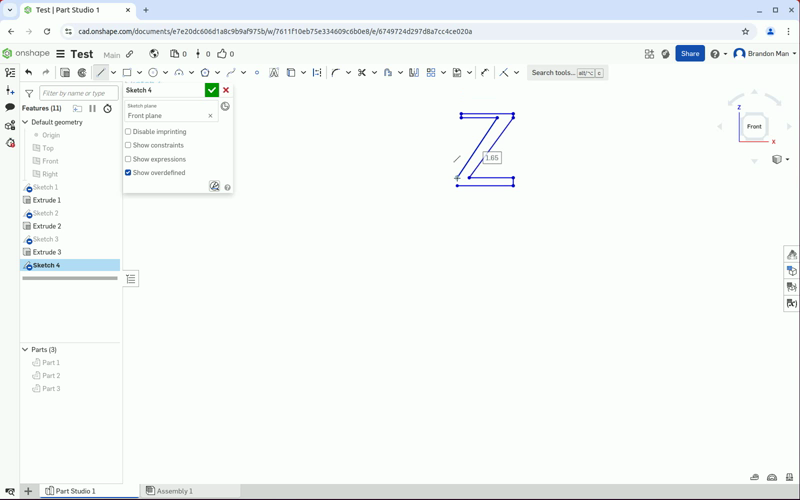
scroll(-6)
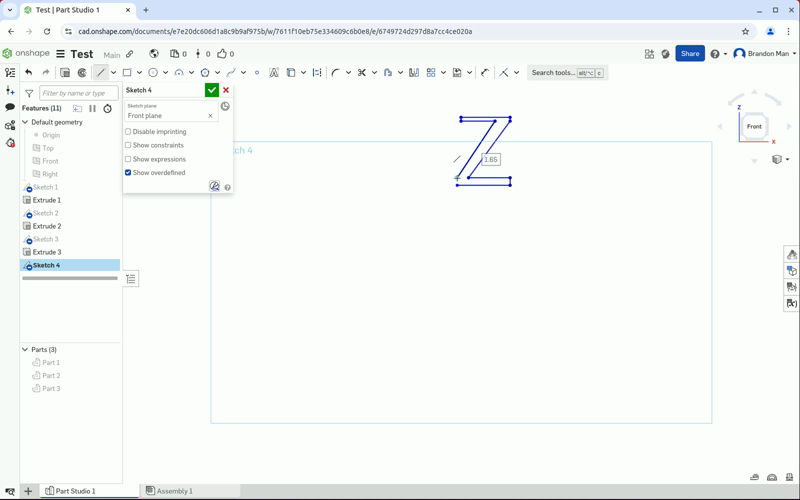
scroll(-6)
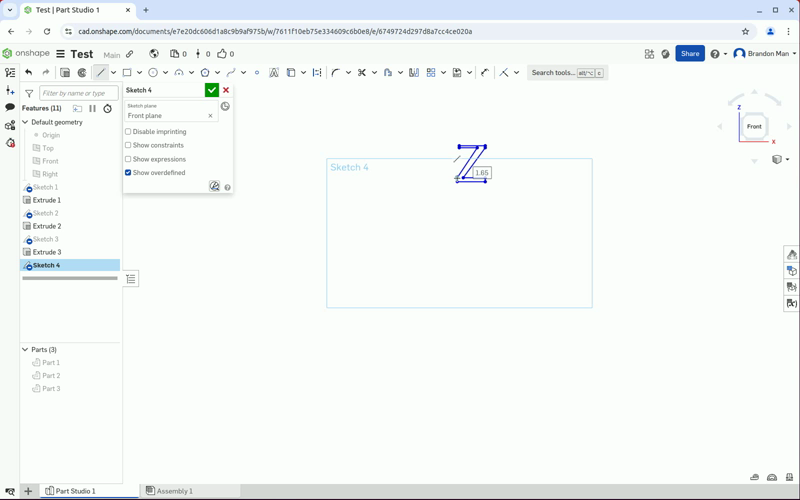
scroll(-6)
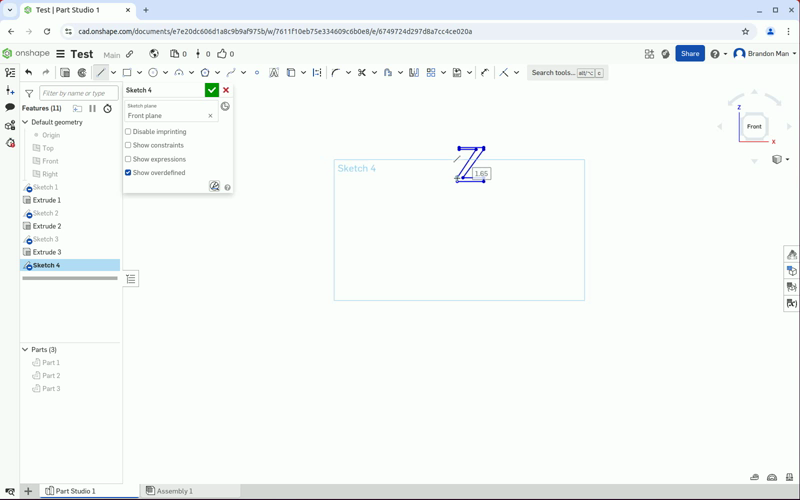
scroll(-6)
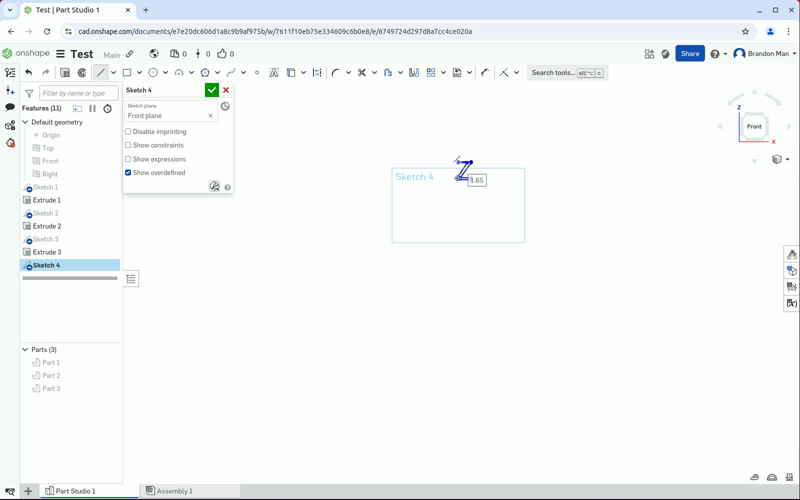
scroll(-6)
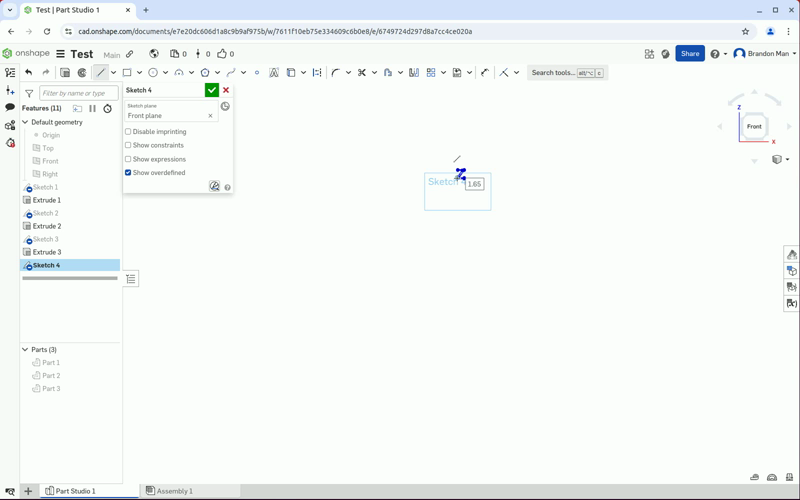
key_up(shift)
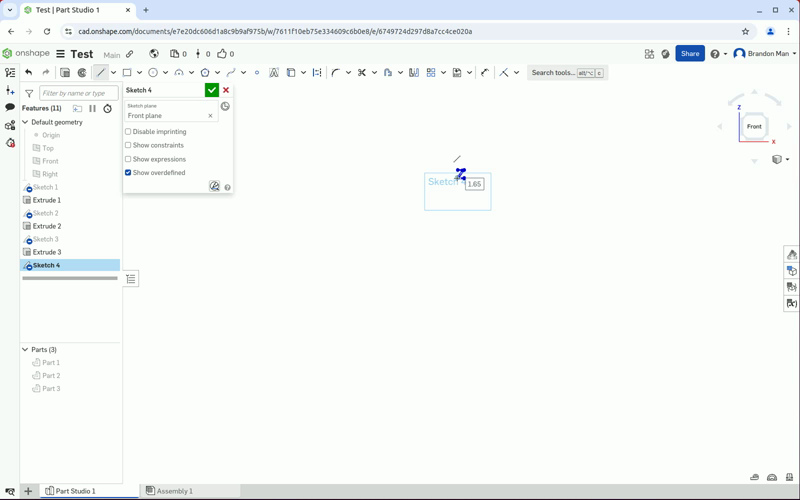
mouse_move(487, 177)
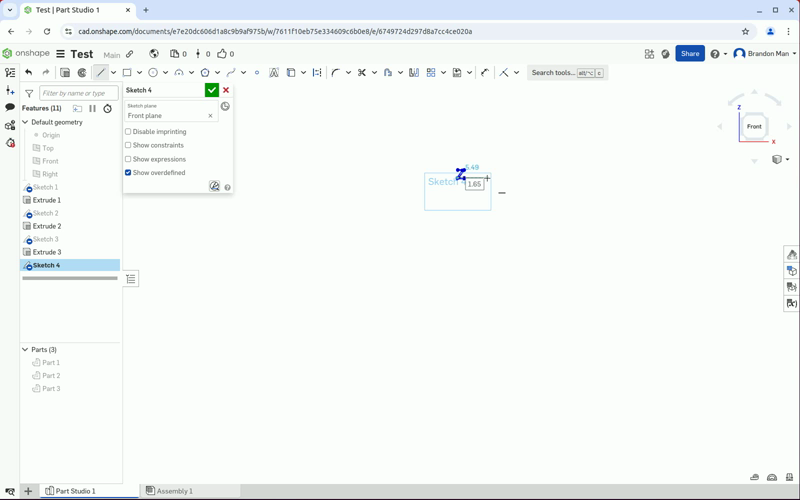
key_down(shift)
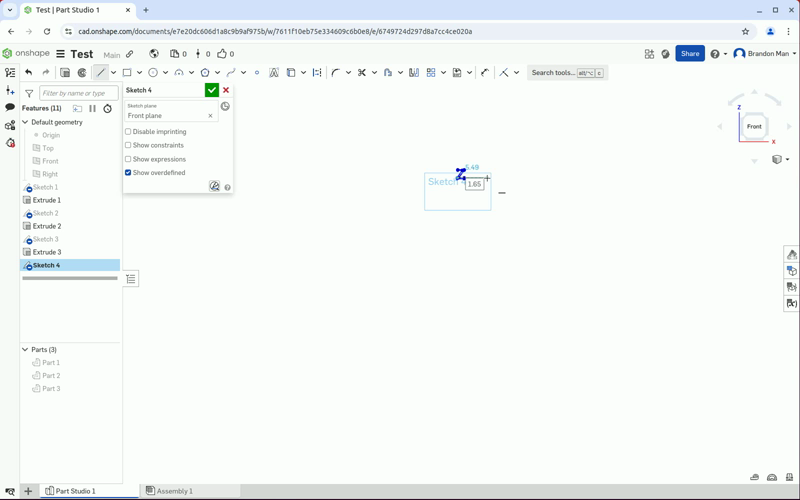
mouse_move(457, 178)
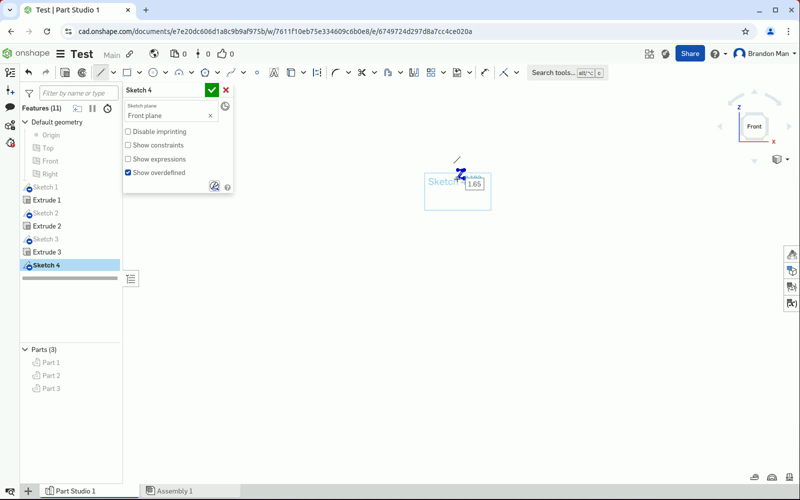
scroll(6)
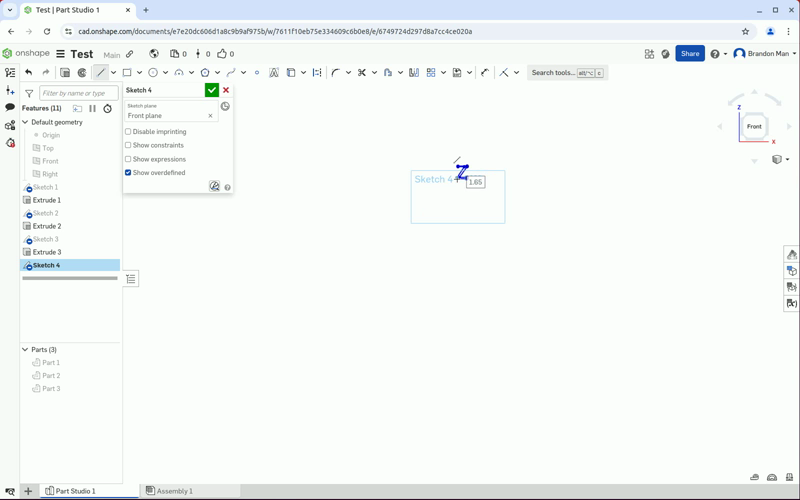
scroll(6)
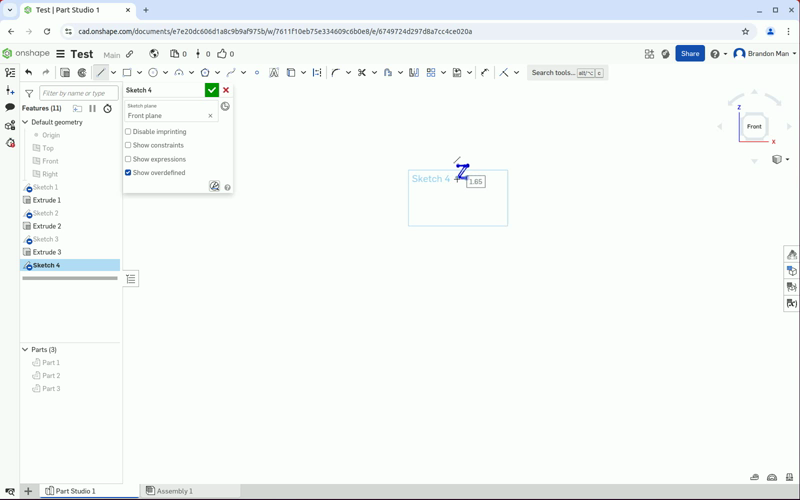
scroll(6)
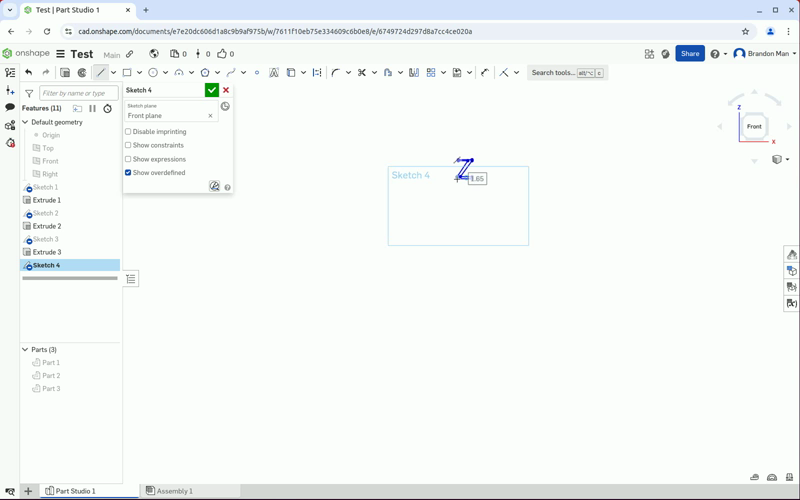
scroll(6)
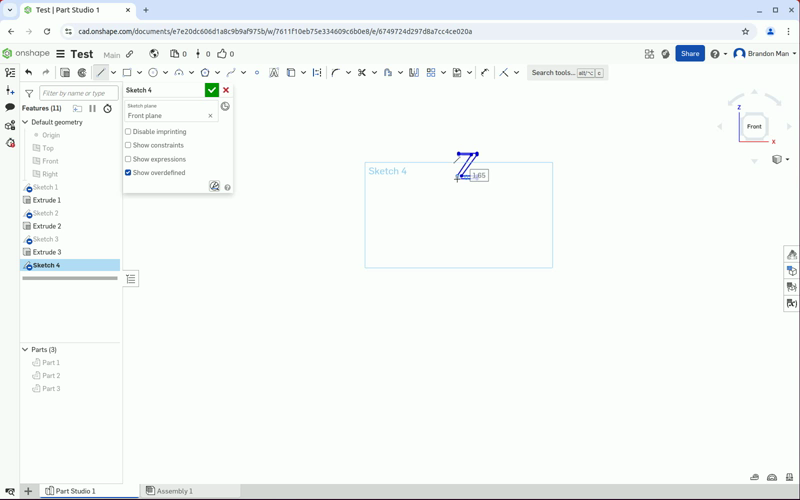
scroll(6)
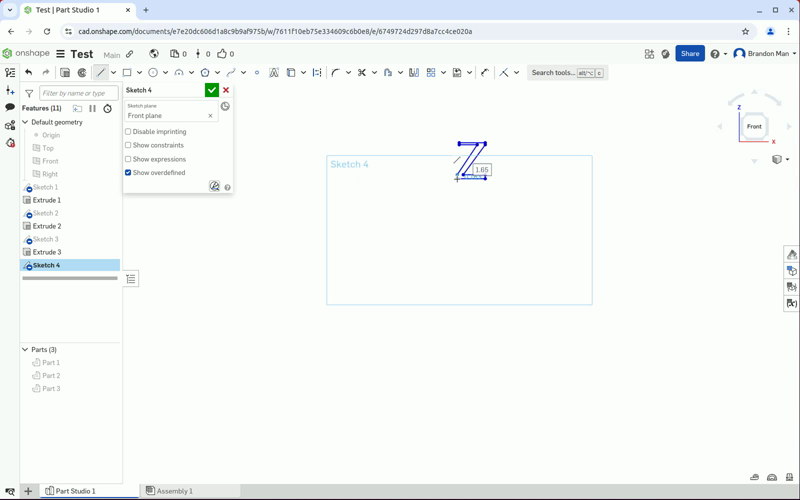
scroll(6)
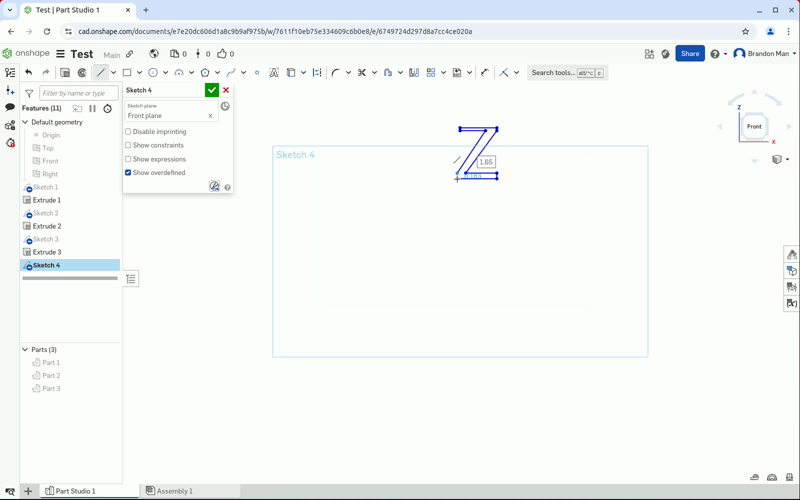
scroll(6)
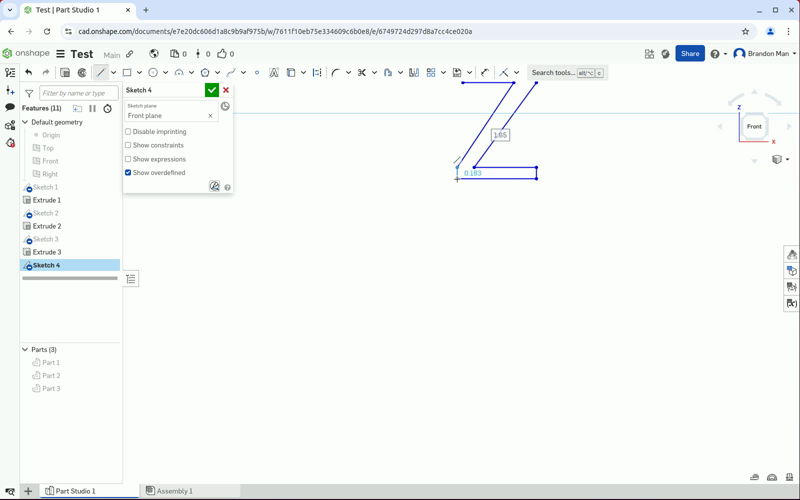
key_up(shift)
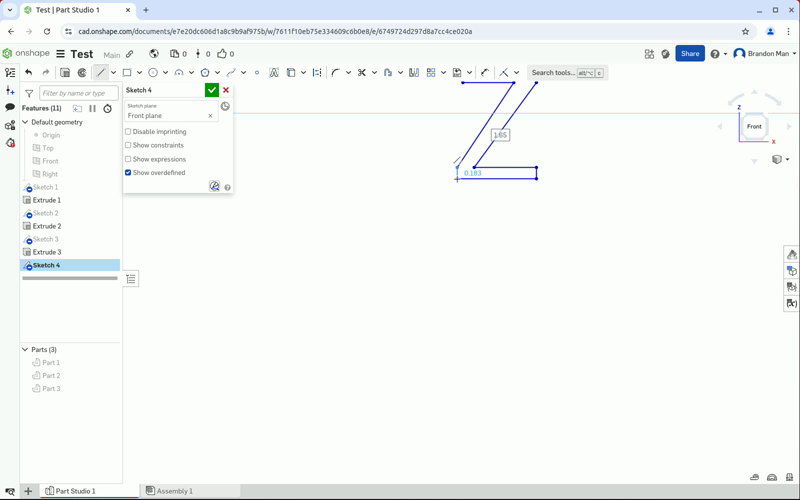
click(457, 178)
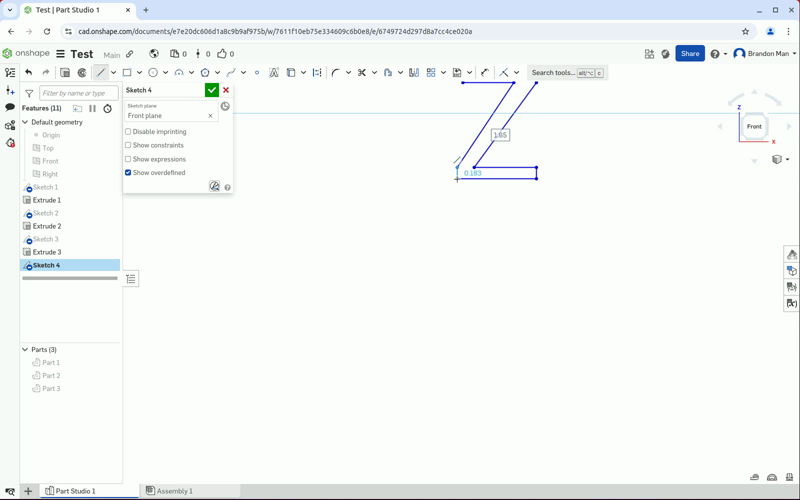
scroll(-6)
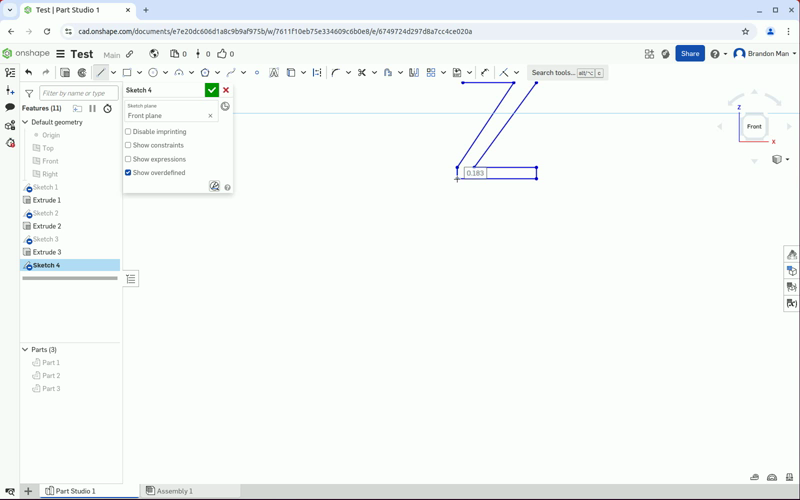
scroll(-6)
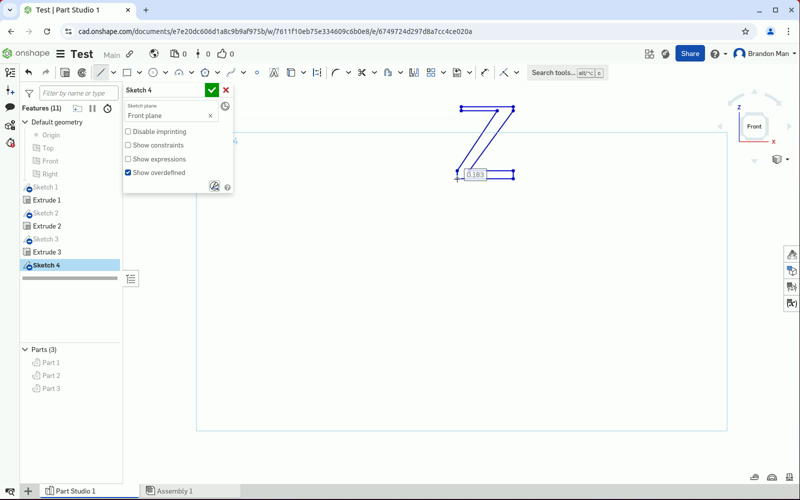
scroll(-6)
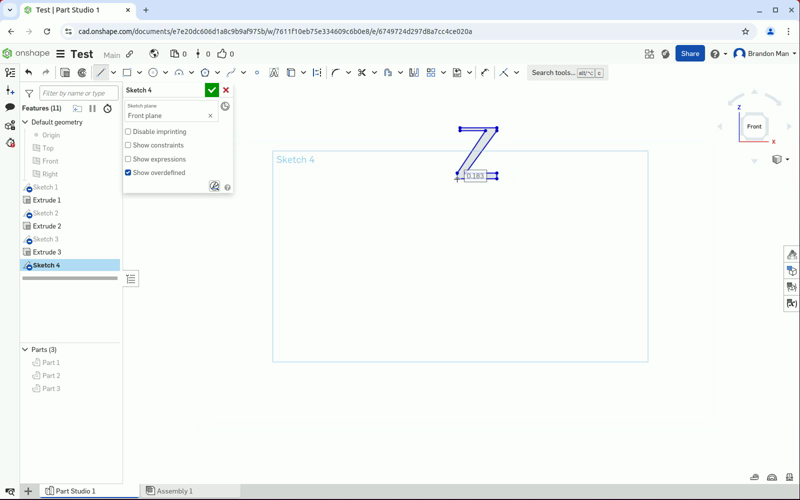
scroll(-6)
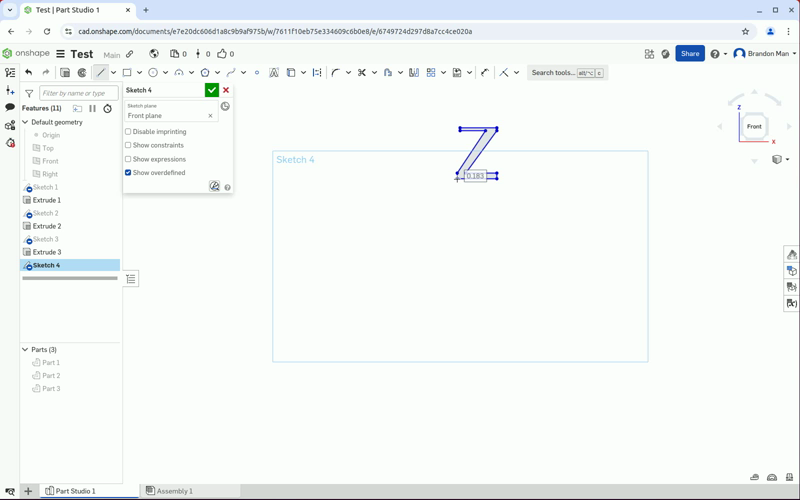
scroll(-6)
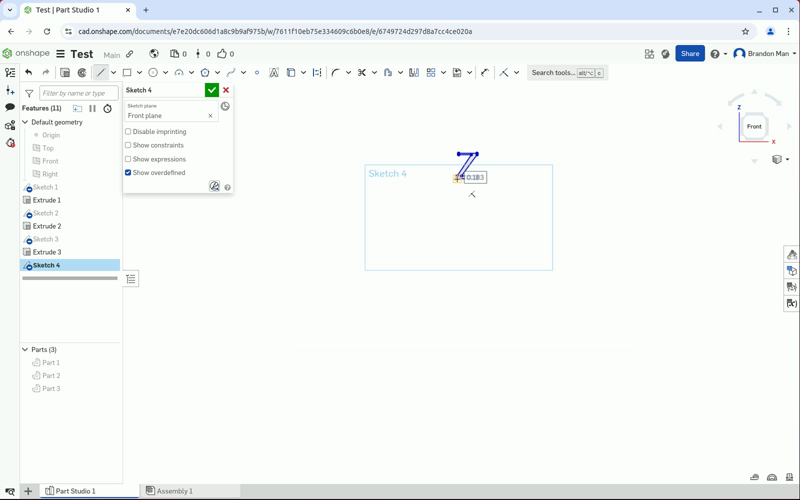
scroll(-6)
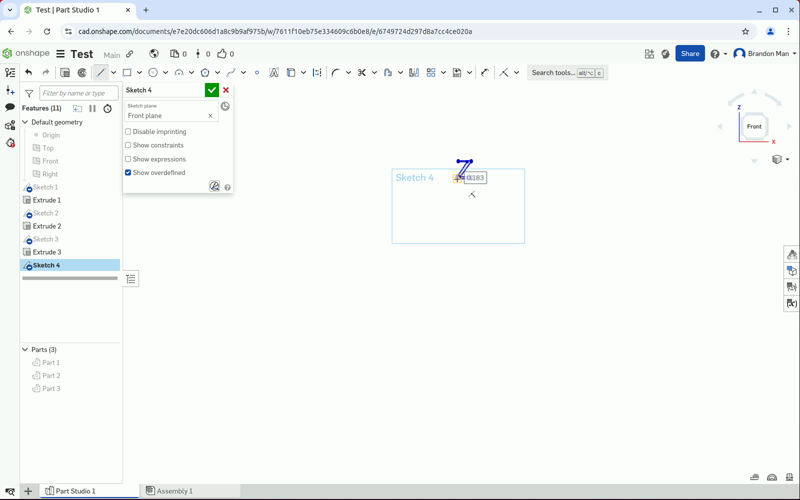
scroll(-6)
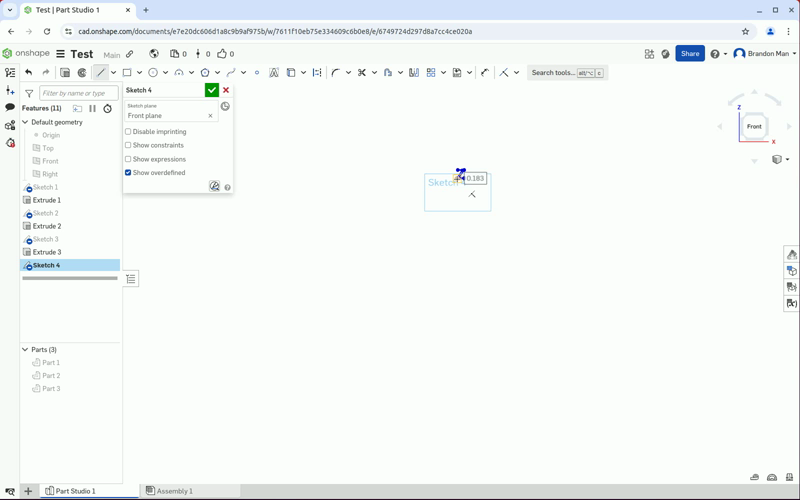
key(esc)
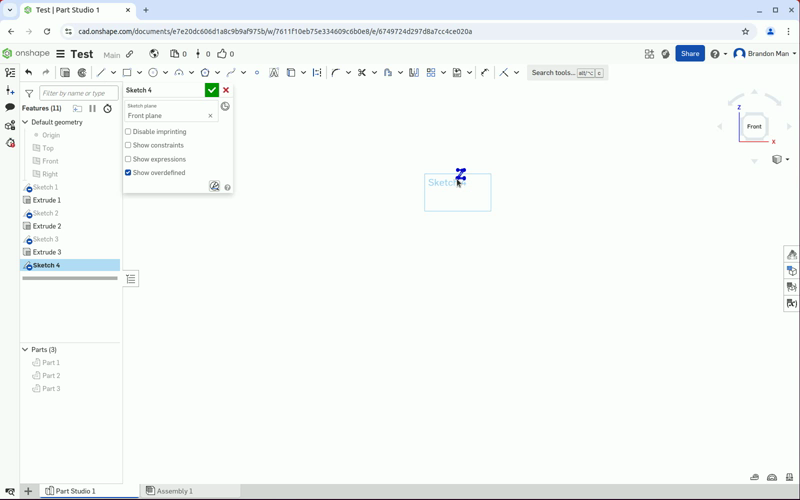
mouse_move(459, 169)
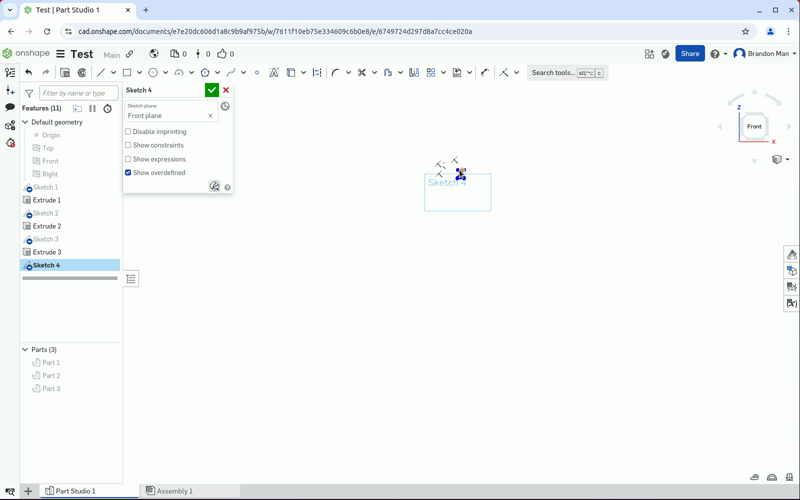
scroll(6)
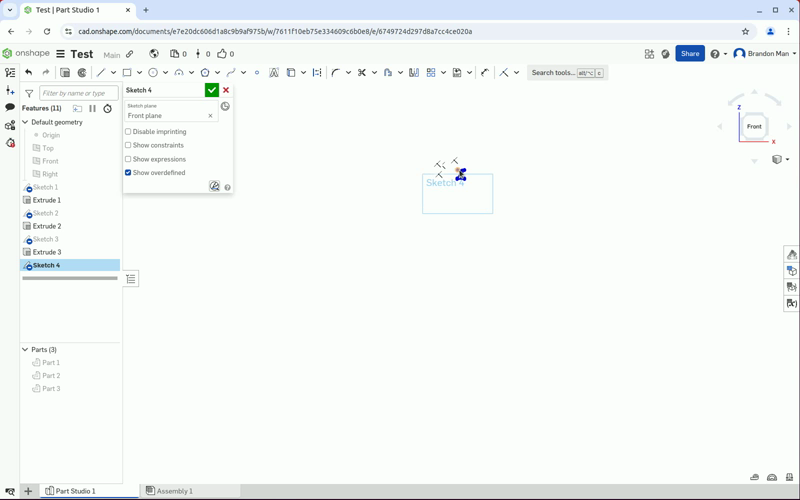
scroll(6)
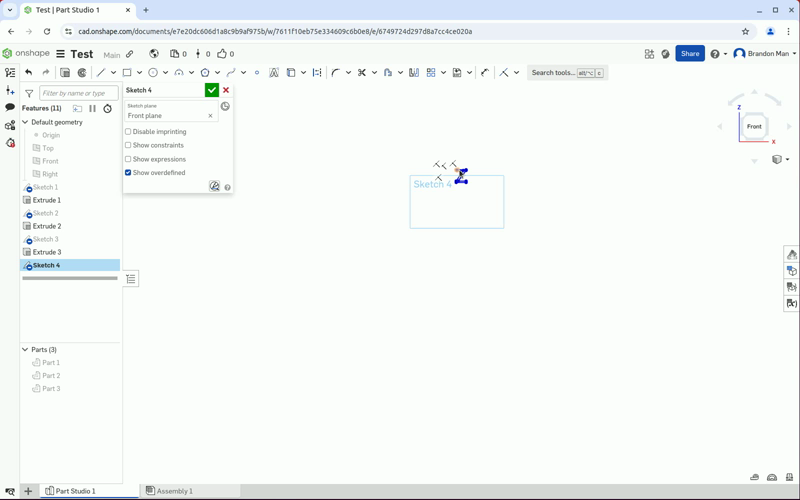
scroll(6)
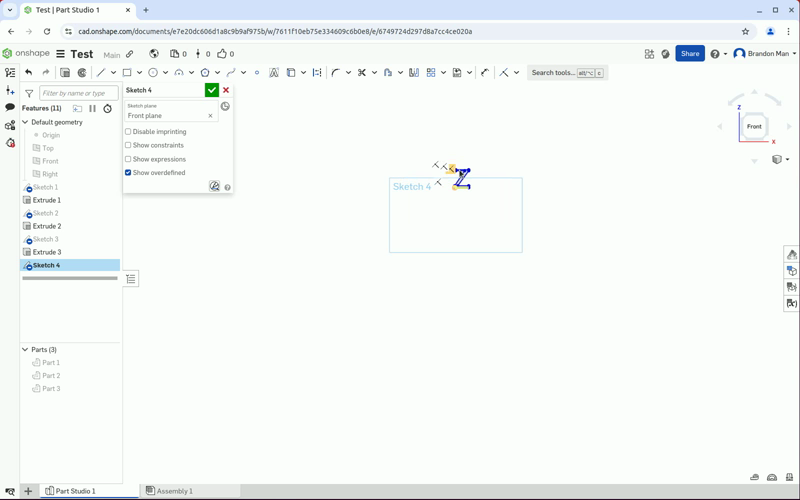
scroll(6)
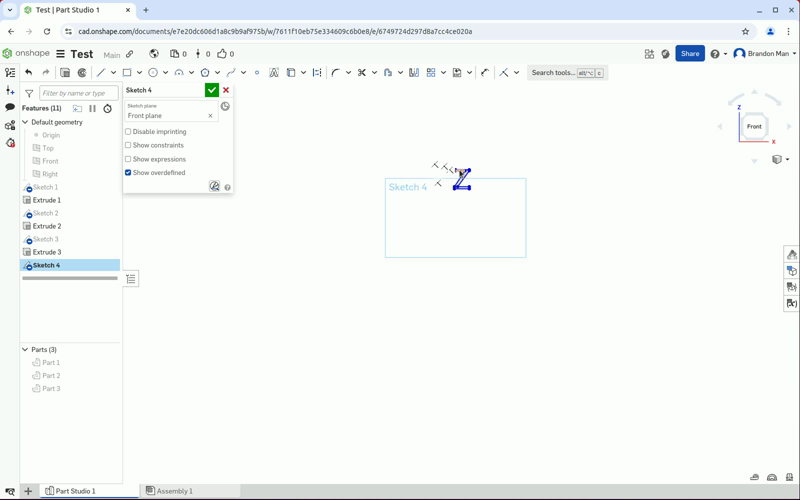
scroll(6)
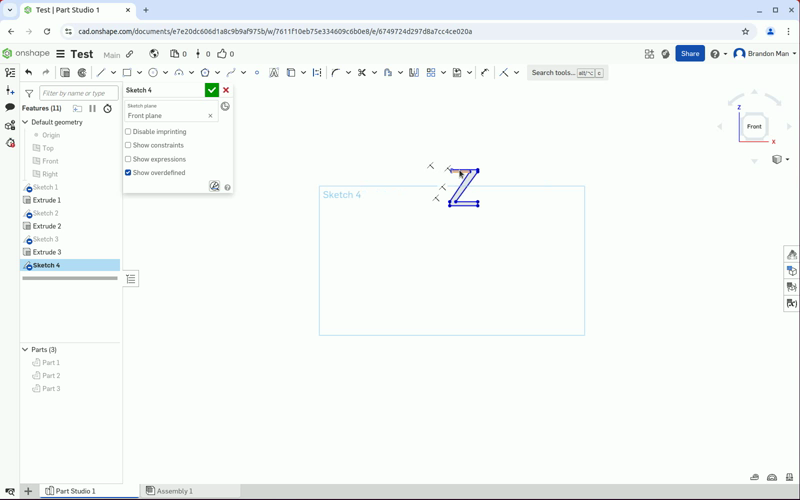
scroll(6)
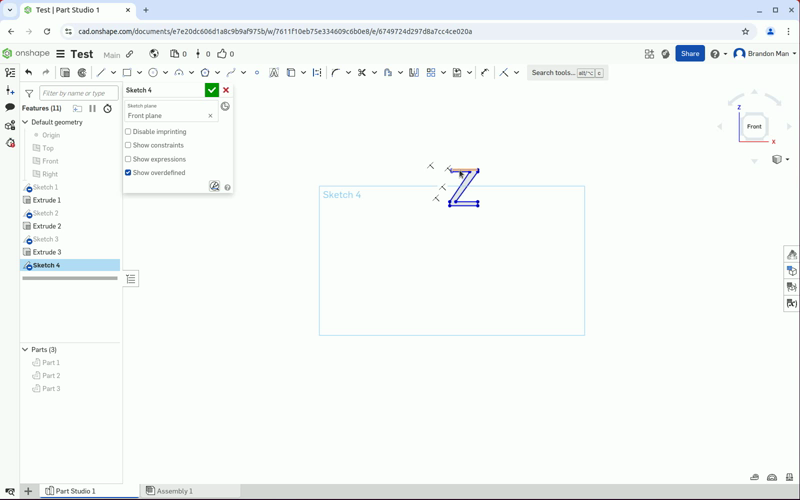
scroll(6)
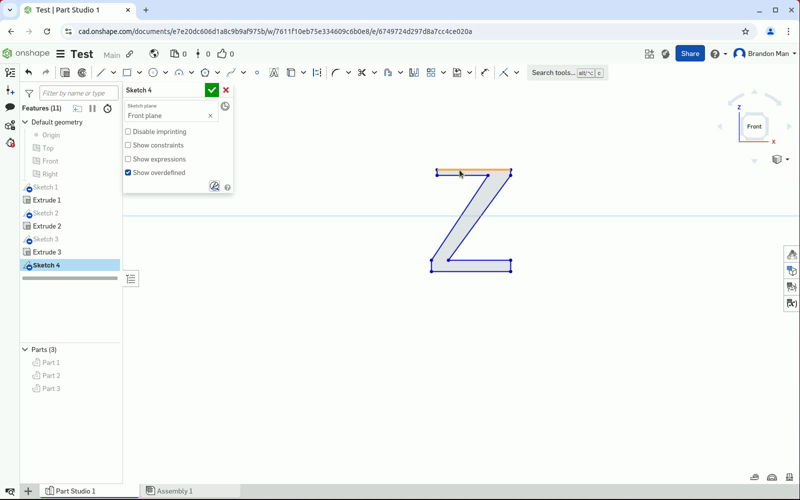
click(459, 169)
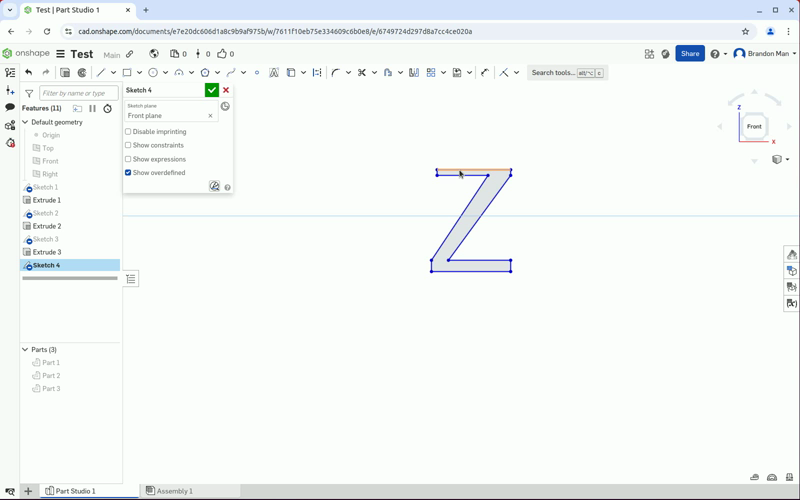
scroll(-6)
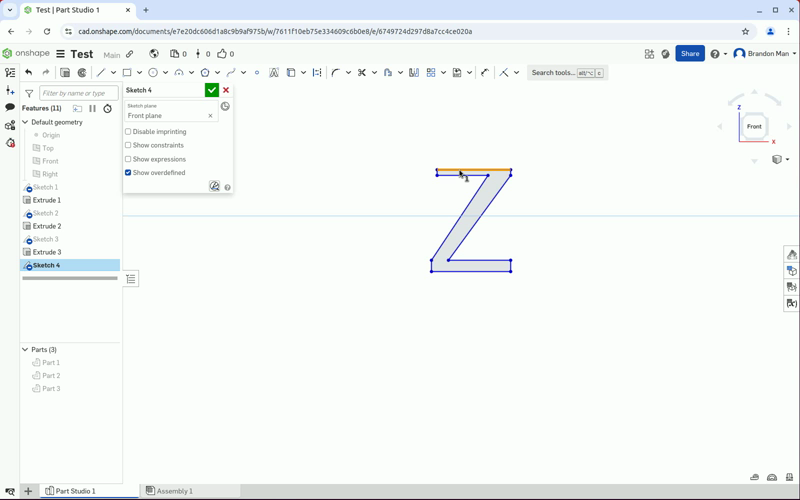
scroll(-6)
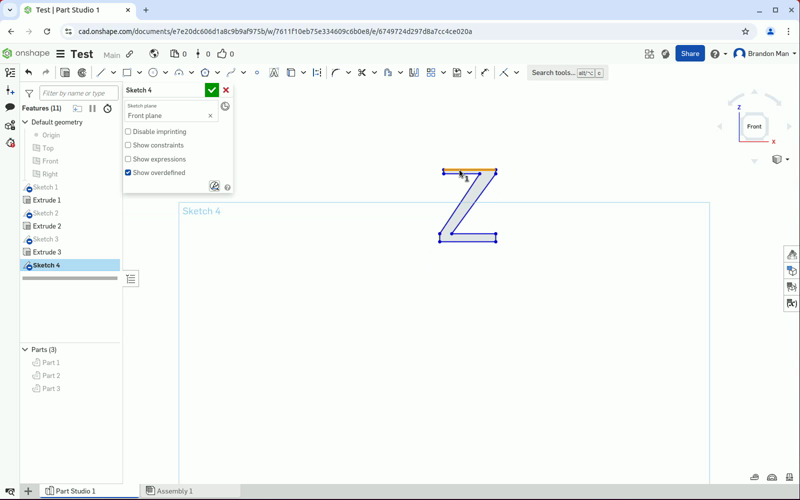
scroll(-6)
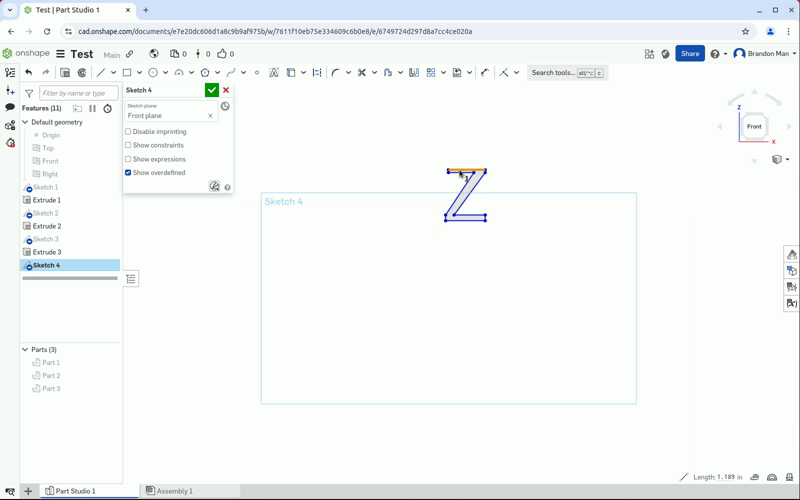
scroll(-6)
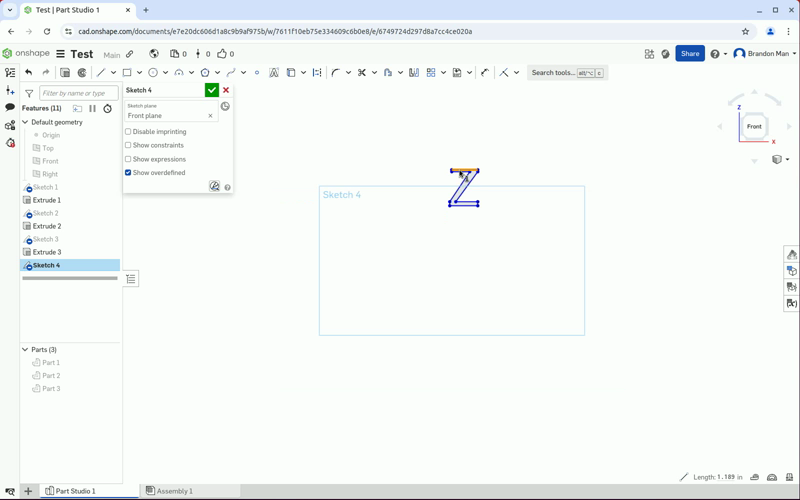
scroll(-6)
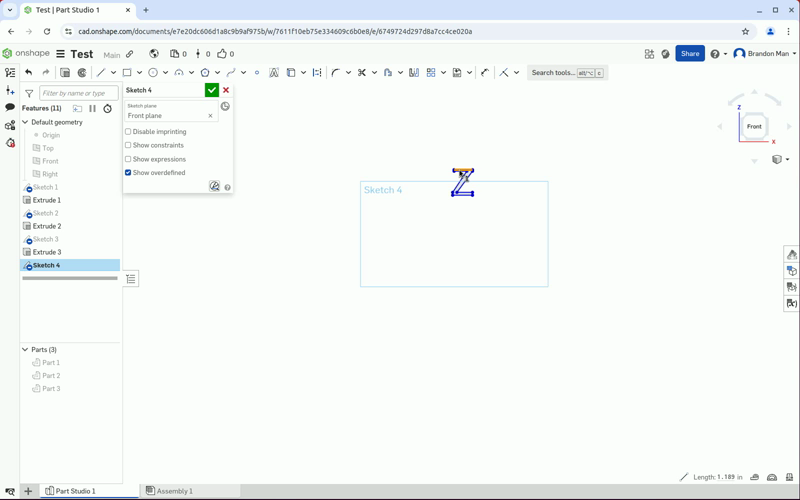
scroll(-6)
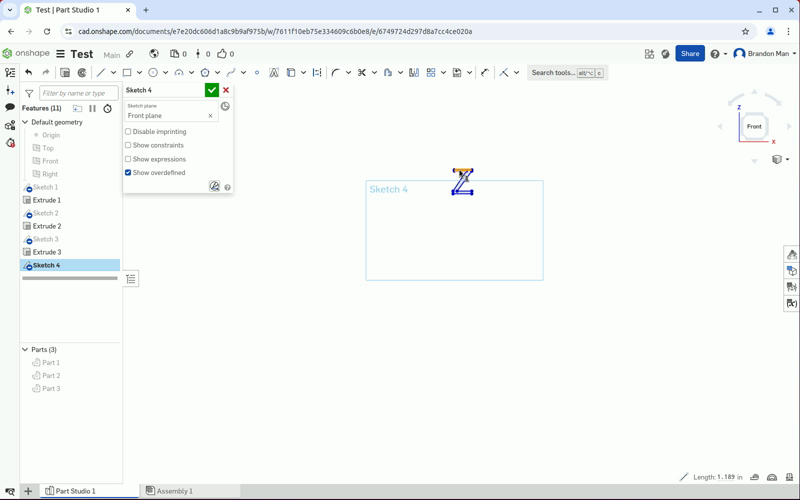
scroll(-6)
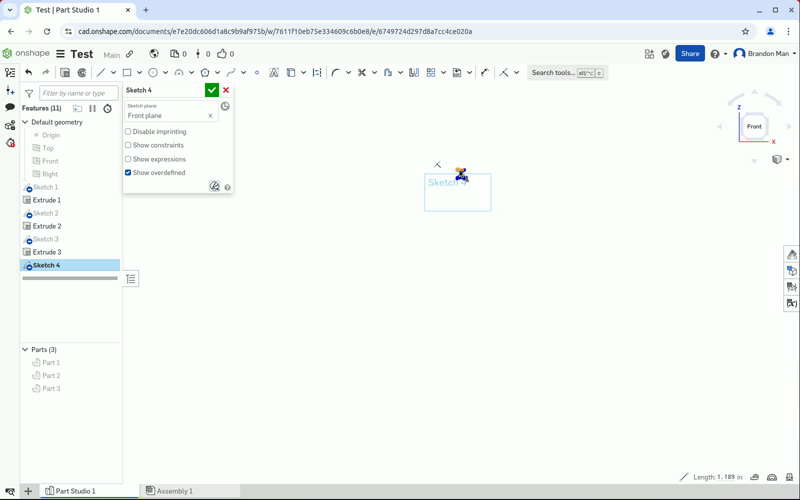
mouse_move(73, 352)
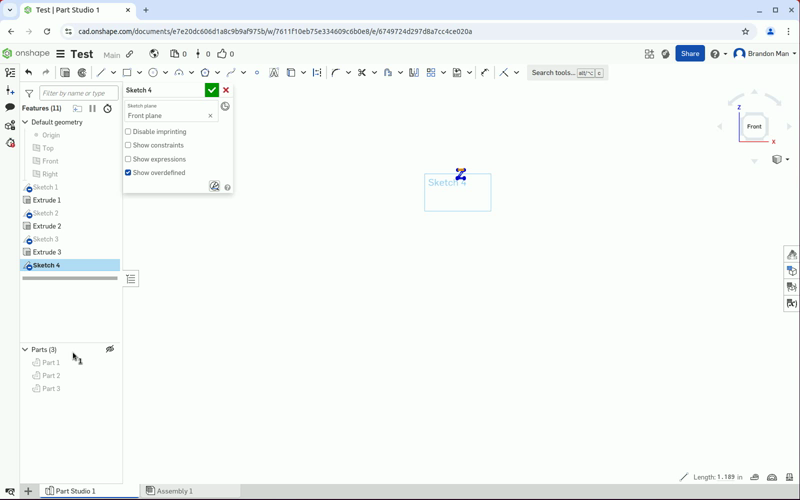
key(shift+y)
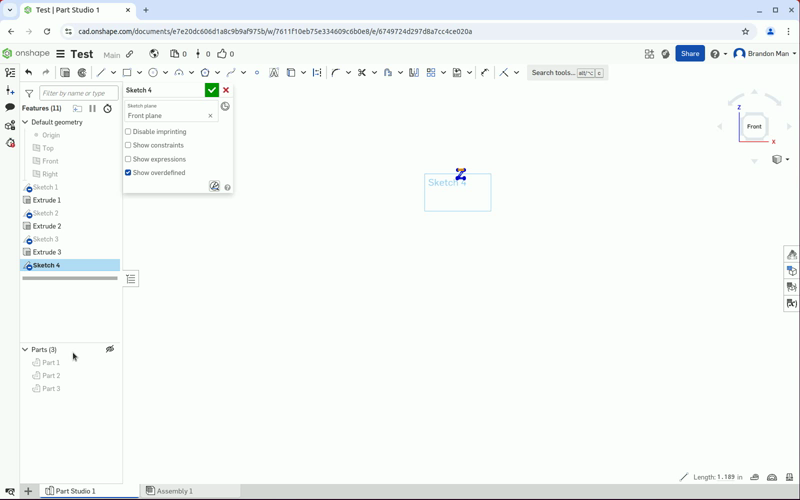
key(shift+e)
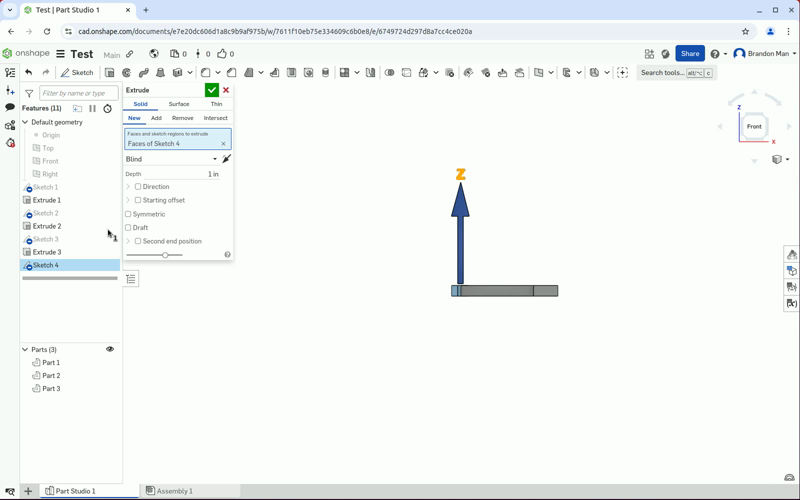
mouse_move(143, 106)
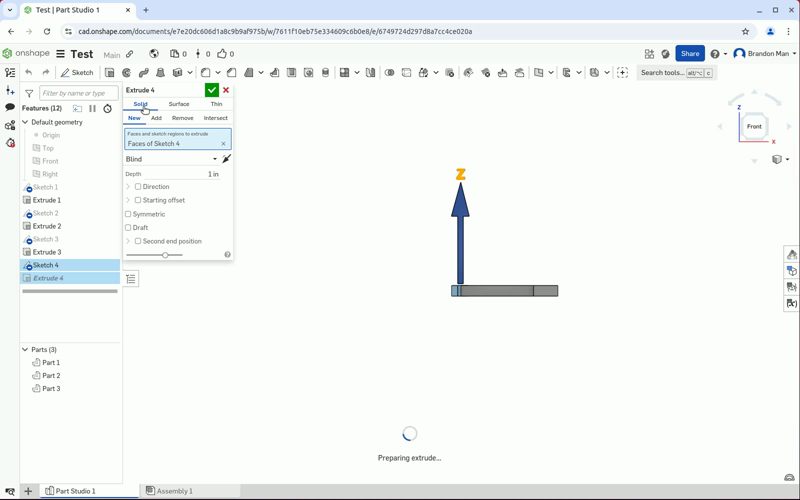
click(143, 106)
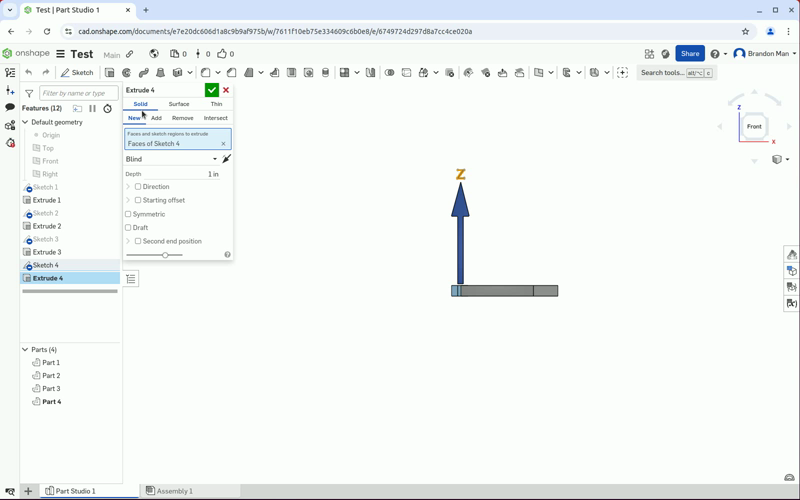
mouse_move(137, 120)
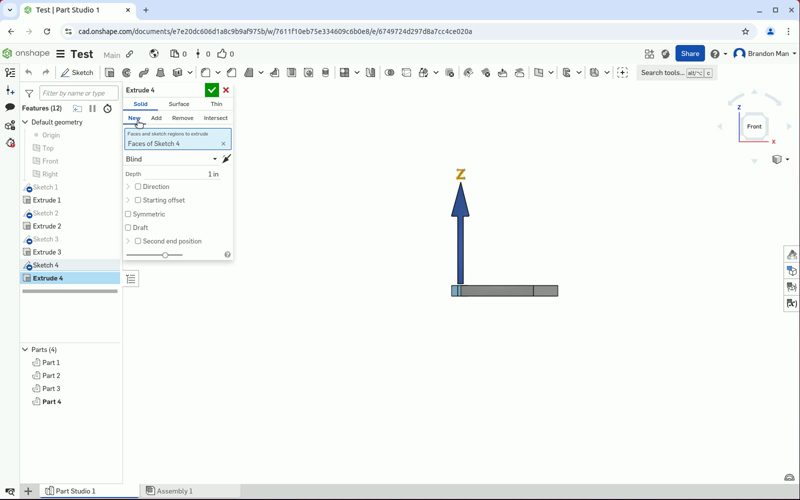
click(137, 120)
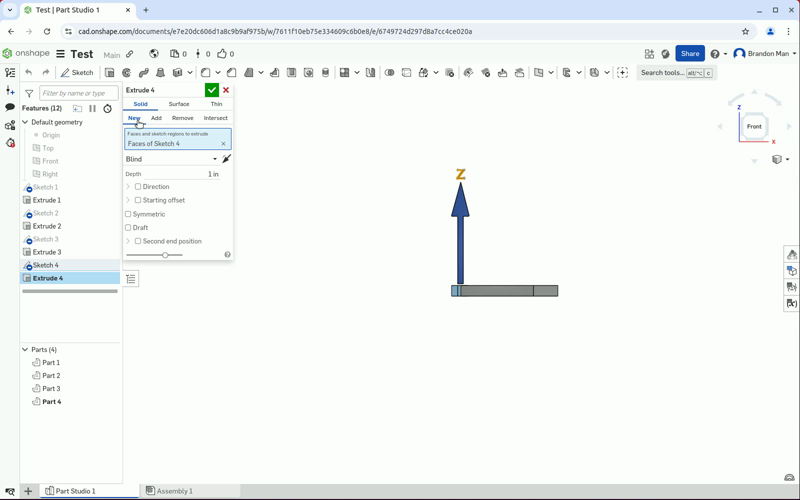
key(tab, 4)
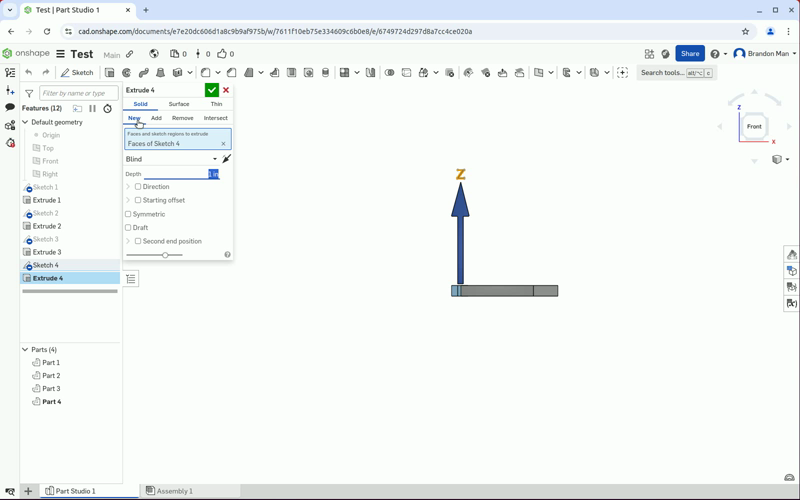
text(0.962)
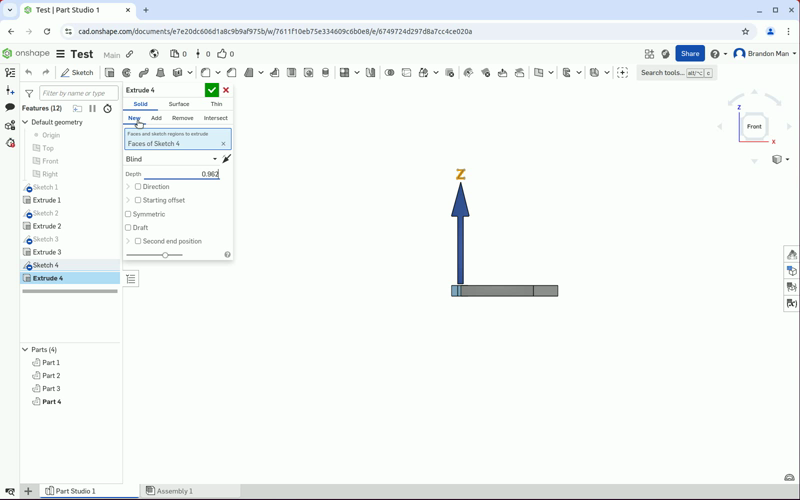
key(tab, 3)
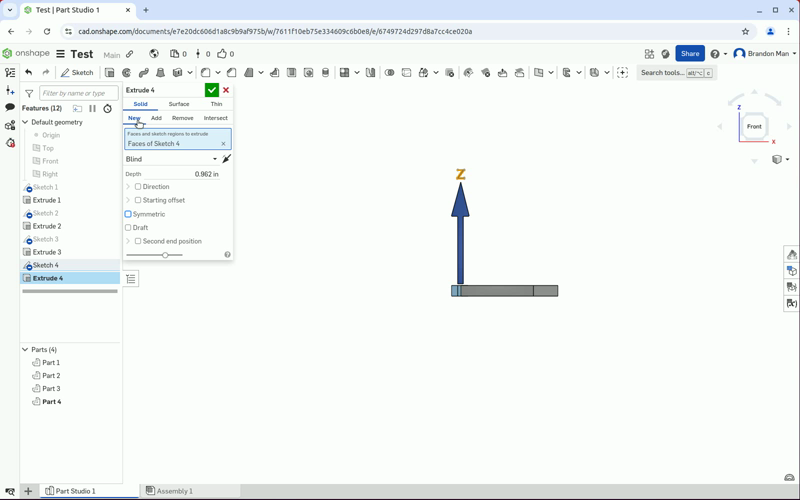
key(space)
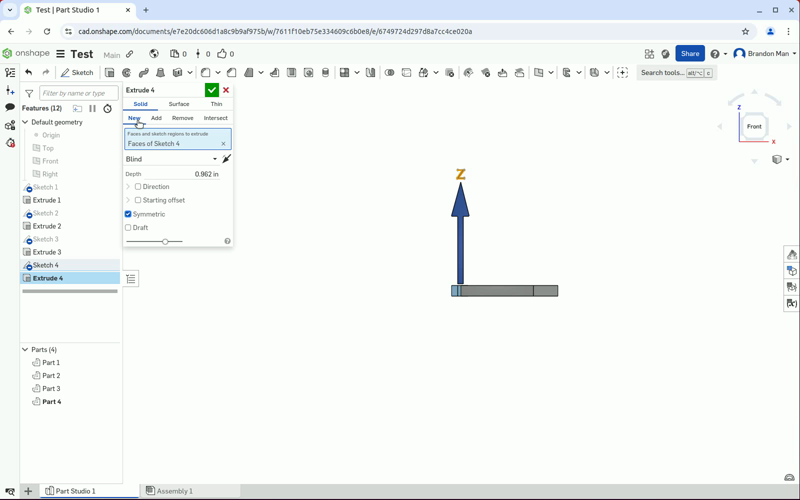
key(enter)
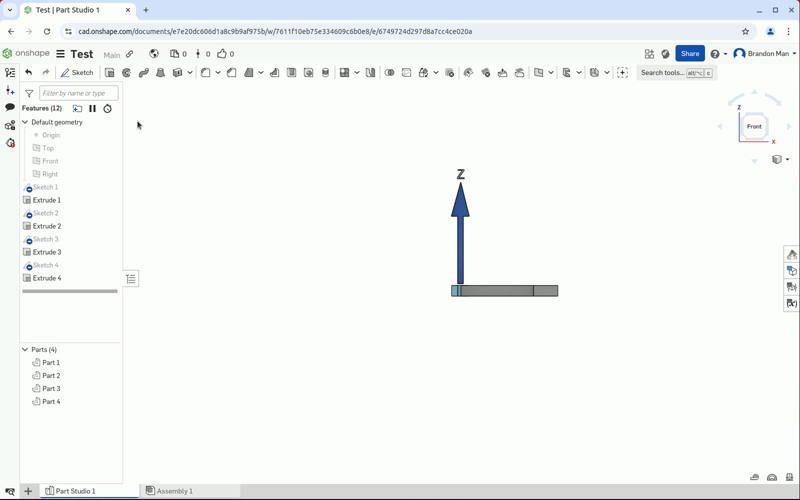
key(shift+h)
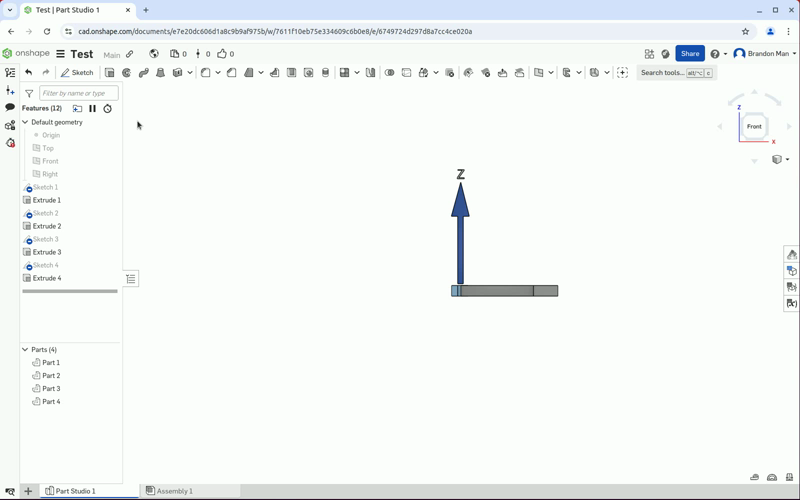
key(shift+h)
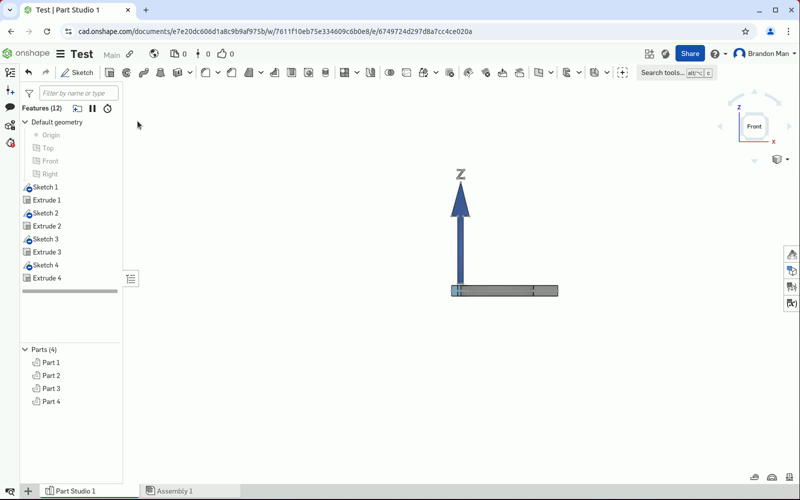
key(shift+7)
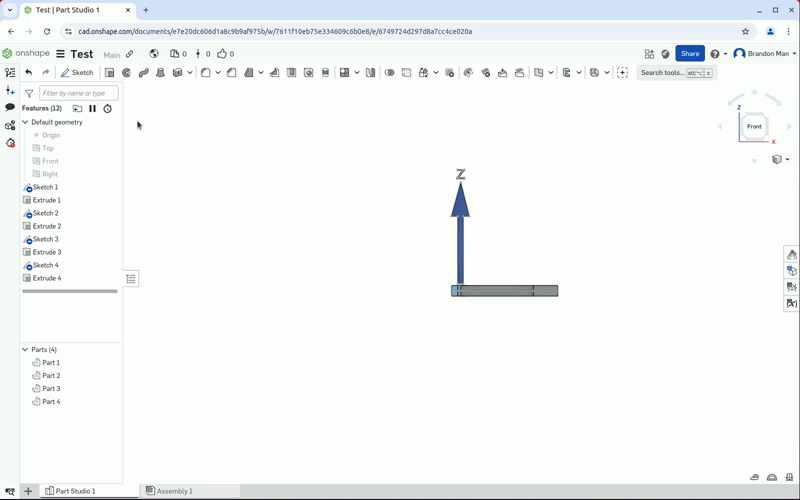
key(left, 2)
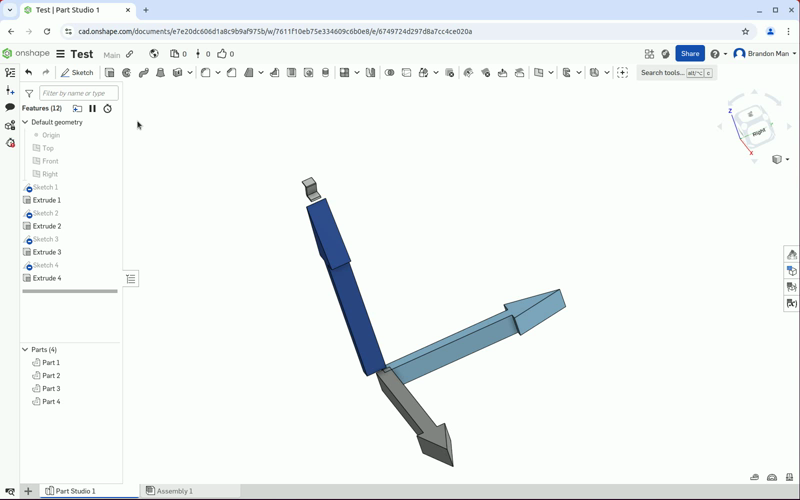
key(down, 2)
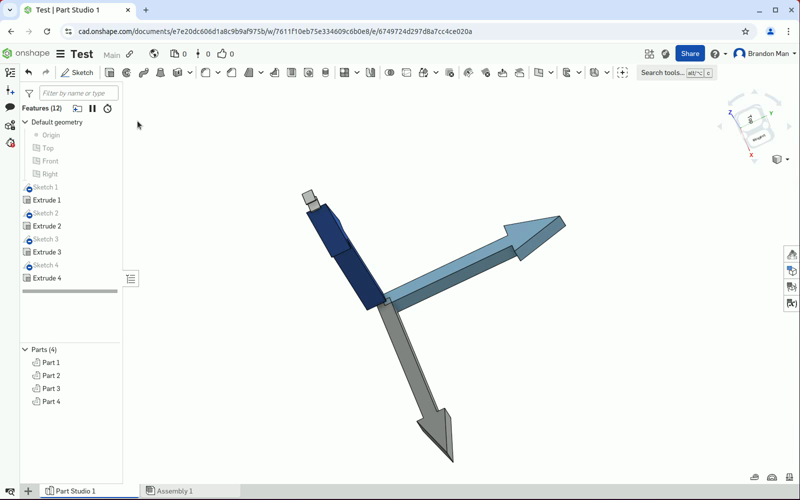
key(up, 2)
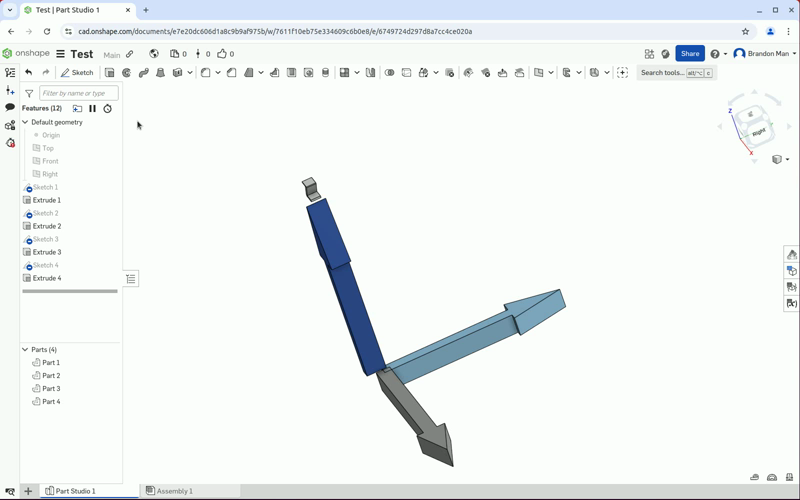
key(right, 2)
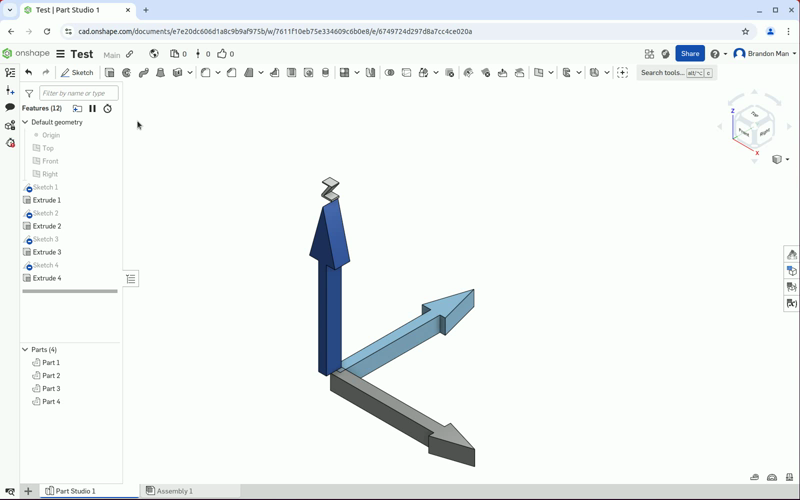
mouse_move(73, 189)
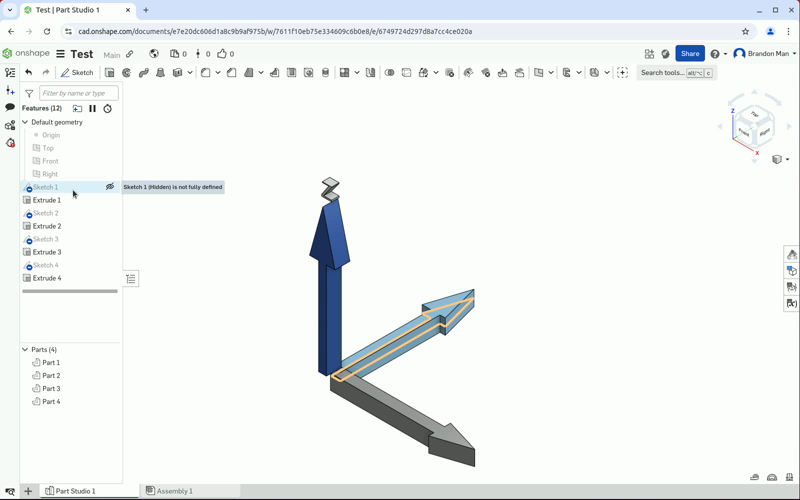
click(73, 189)